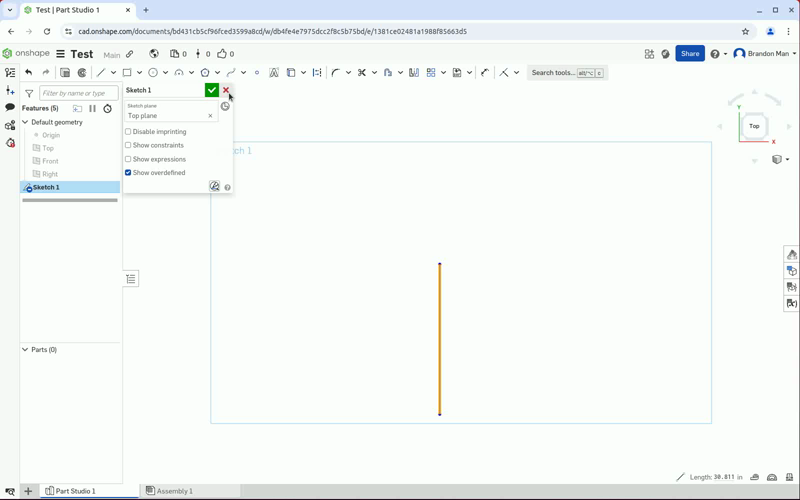
key(shift+h)
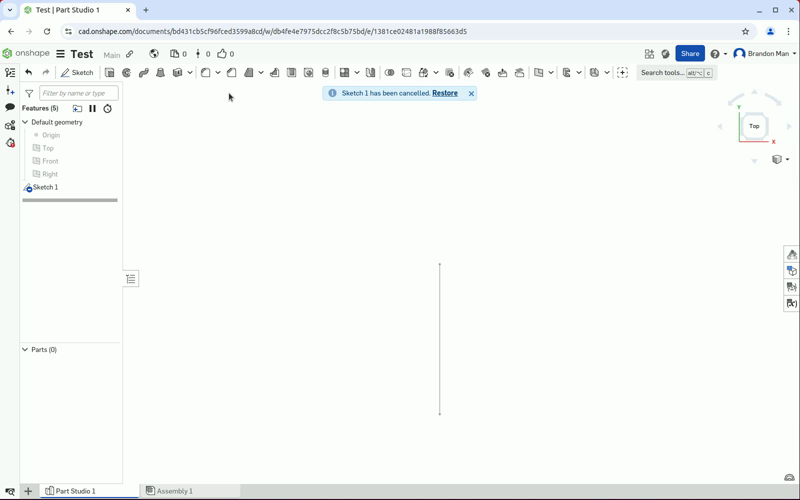
mouse_move(73, 352)
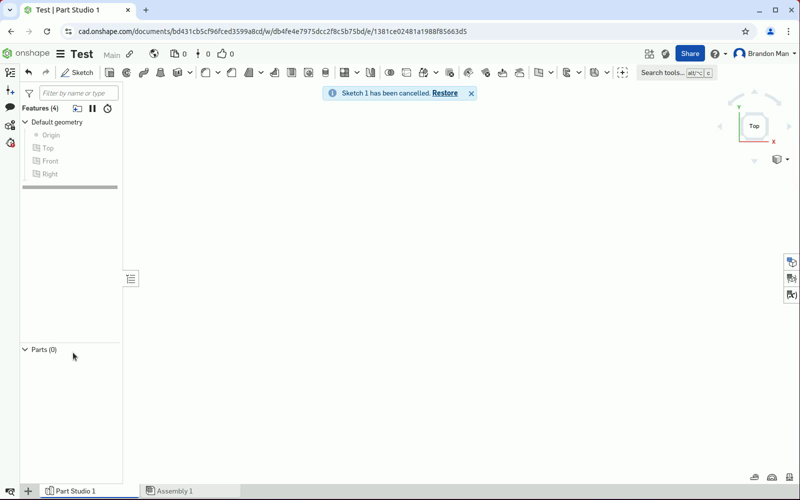
key(y)
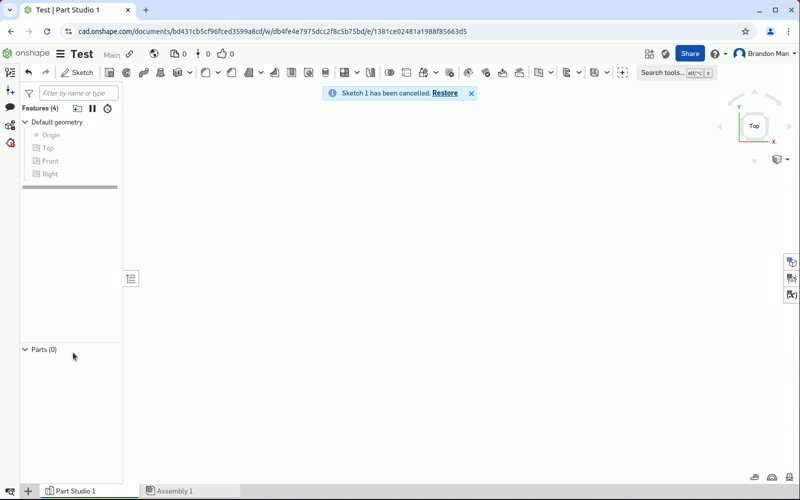
key(shift+p)
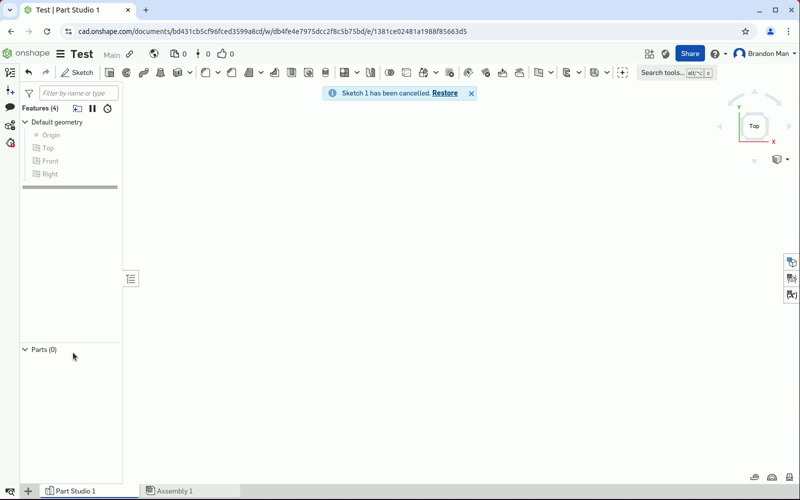
key(space)
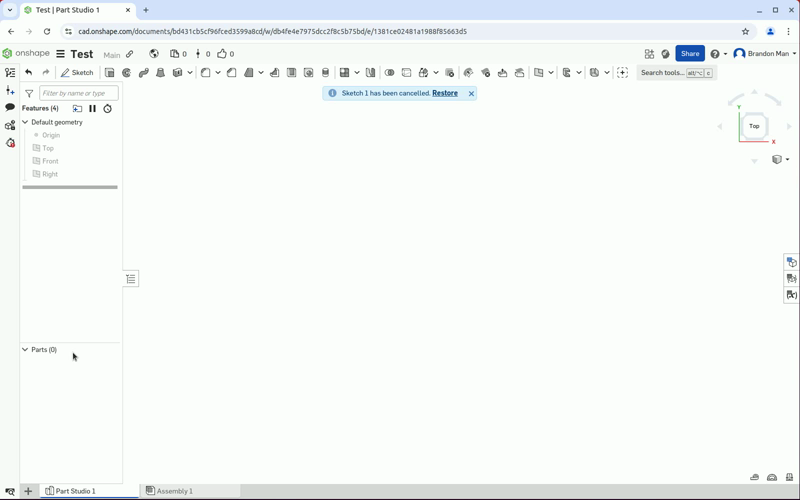
key_down(shift)
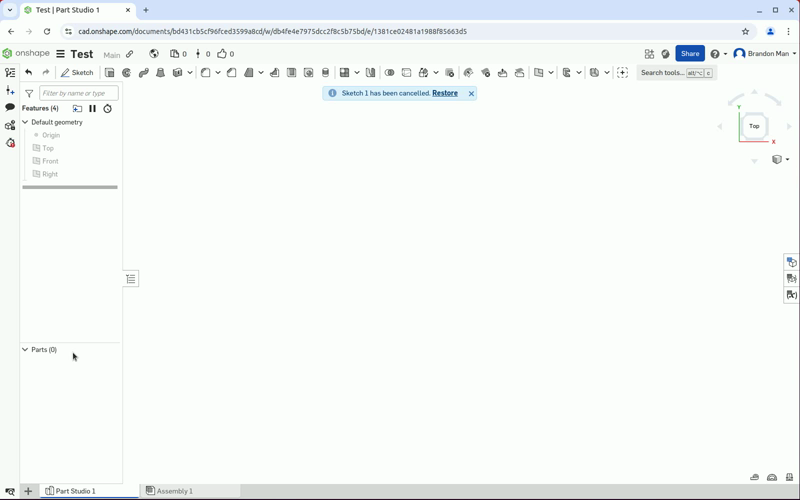
key(up)
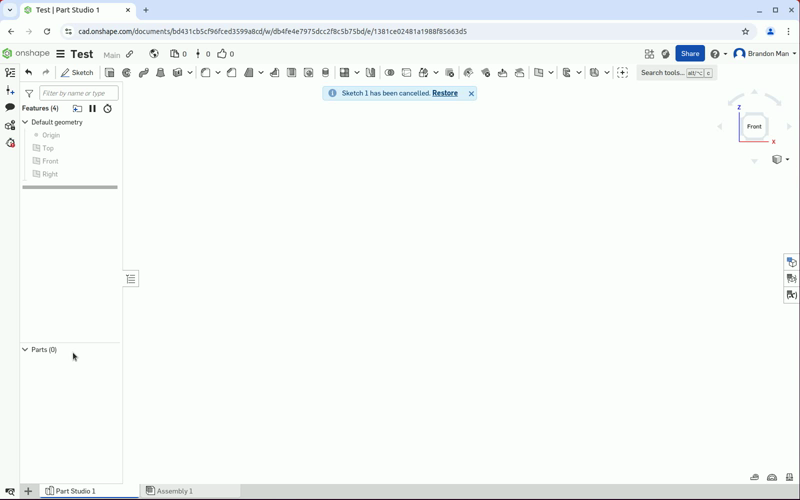
key_up(shift)
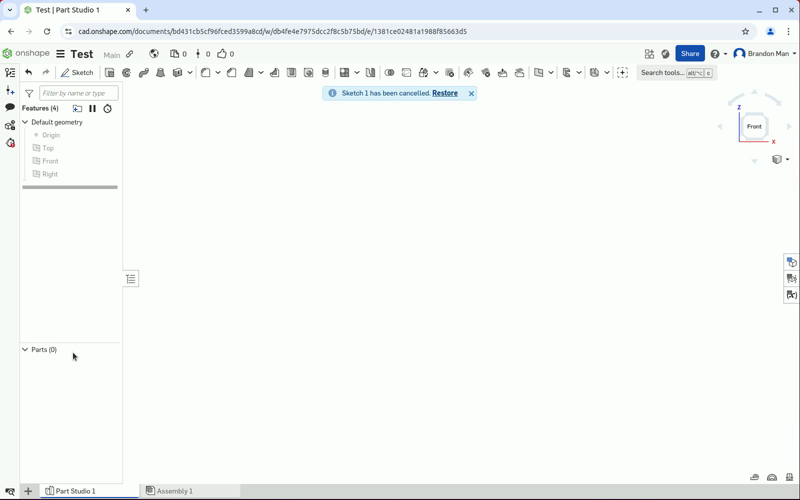
mouse_move(73, 352)
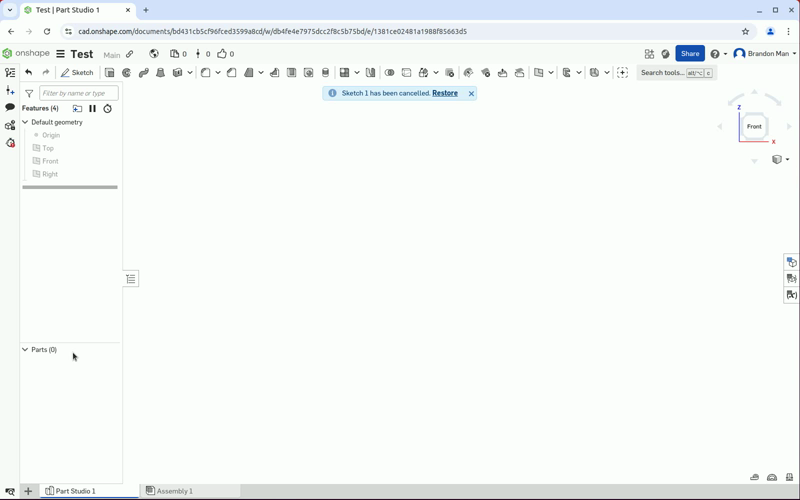
key(shift+y)
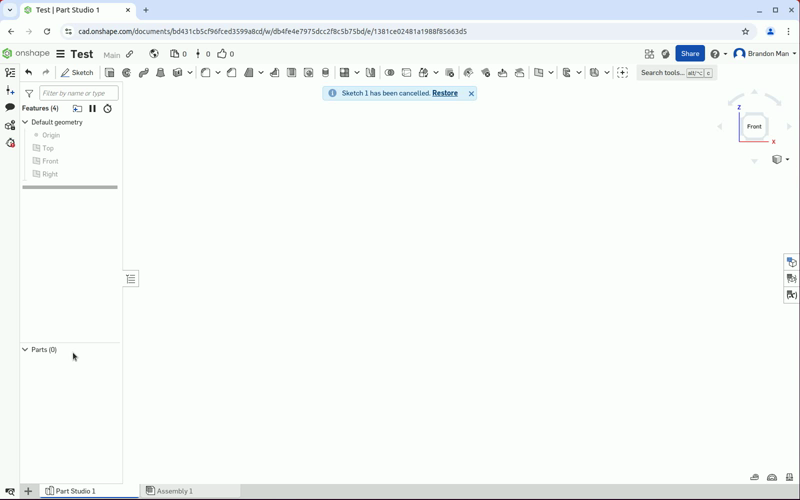
key(shift+s)
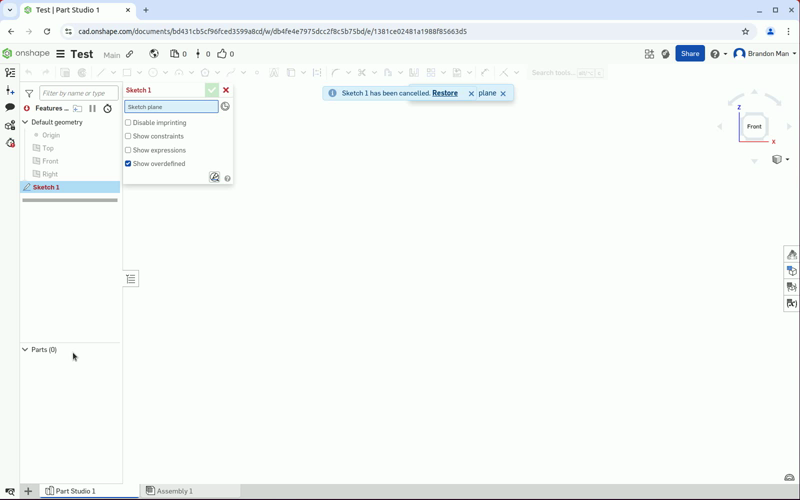
mouse_move(73, 163)
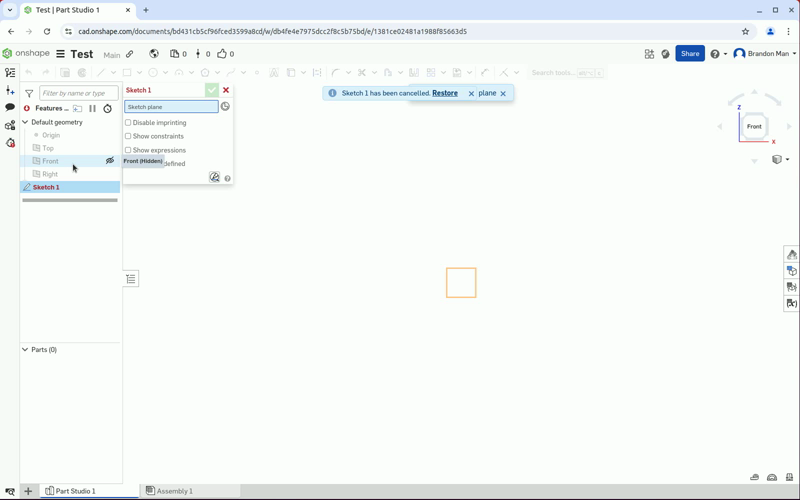
click(73, 163)
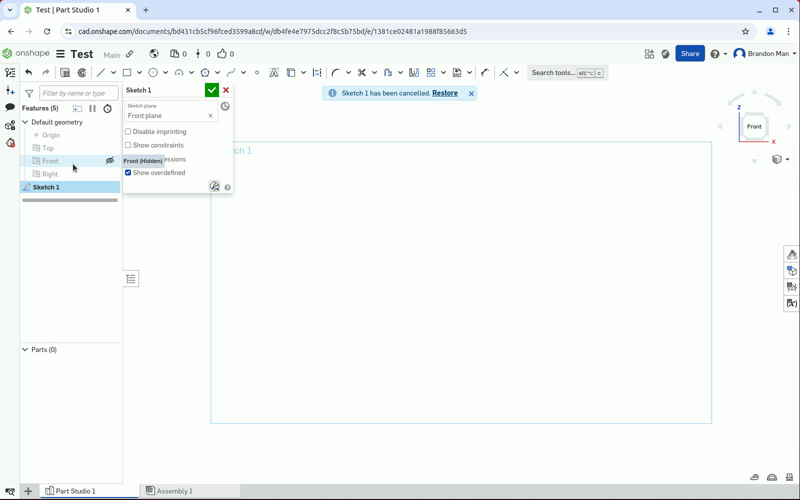
mouse_move(73, 352)
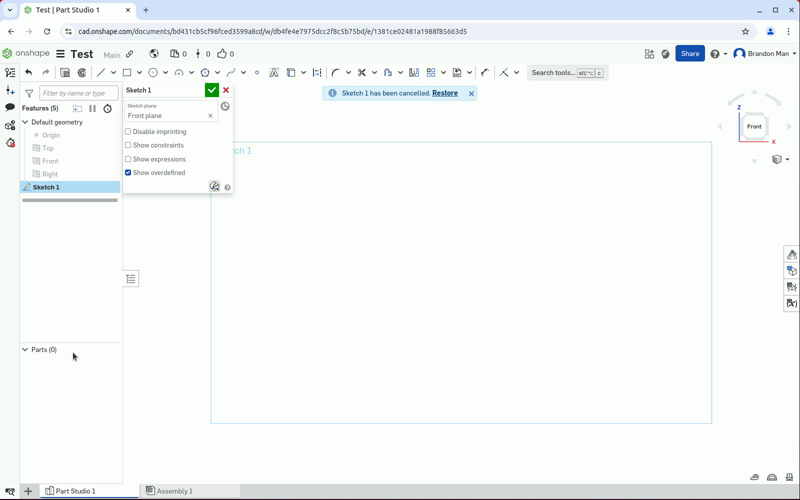
key(y)
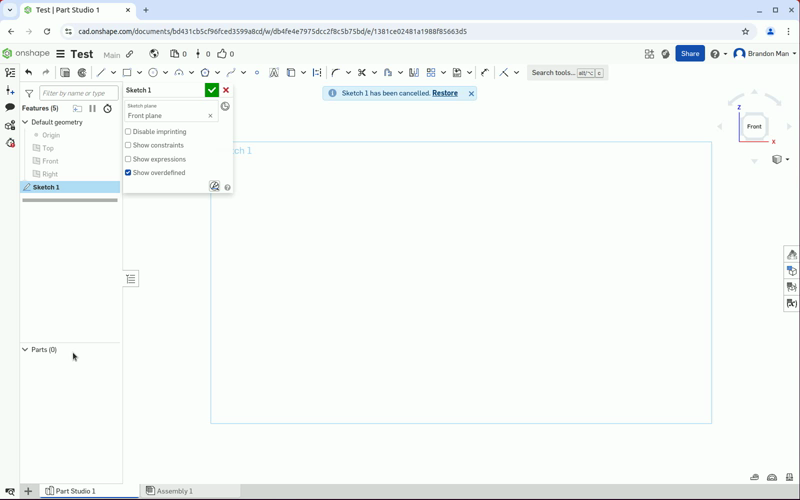
key(l)
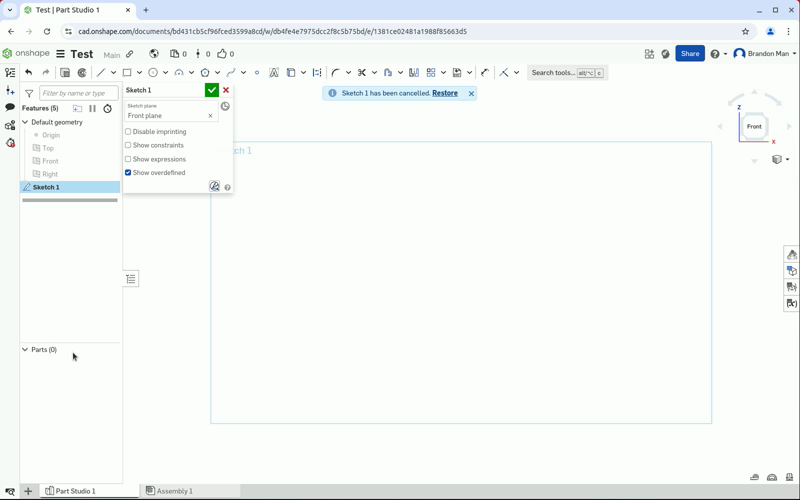
key_down(shift)
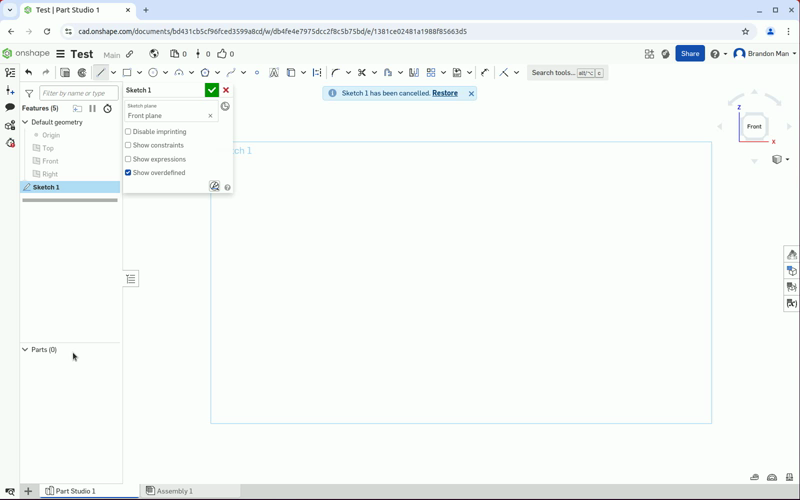
mouse_move(438, 312)
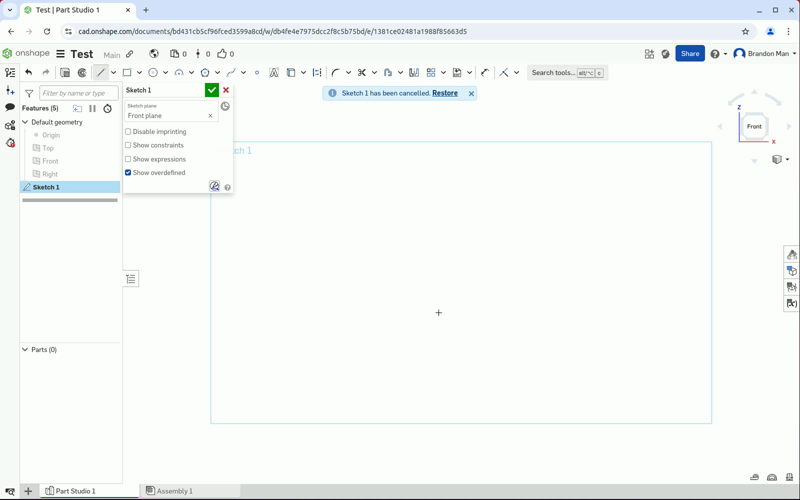
click(438, 312)
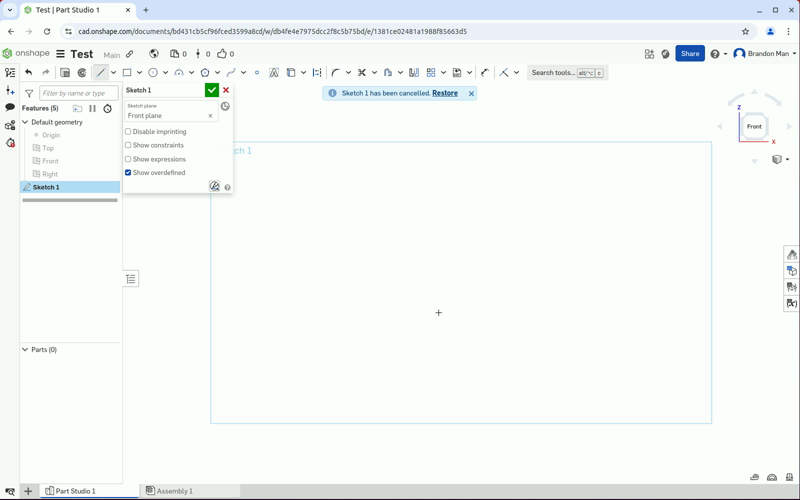
key_up(shift)
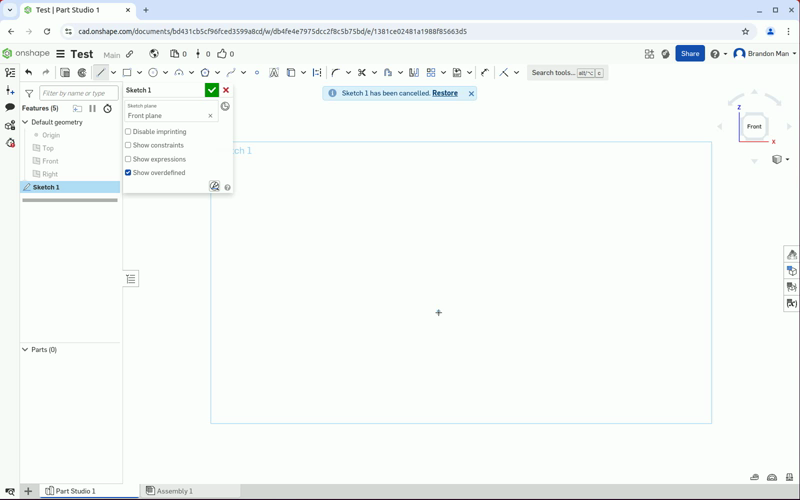
key_down(shift)
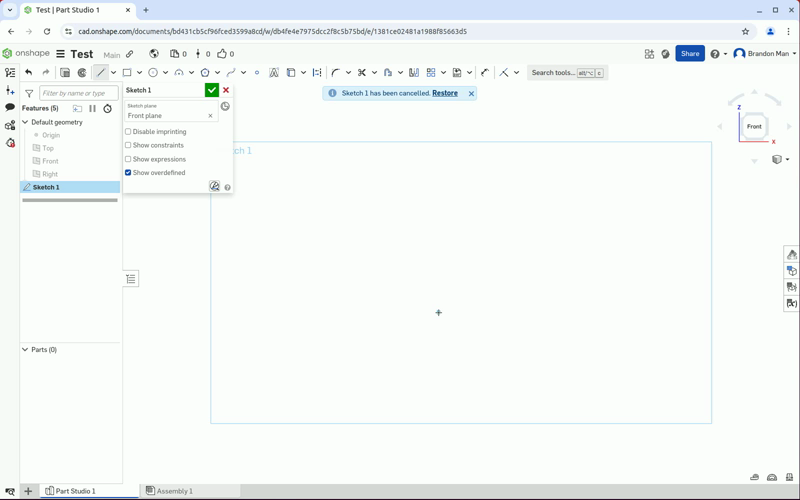
mouse_move(468, 312)
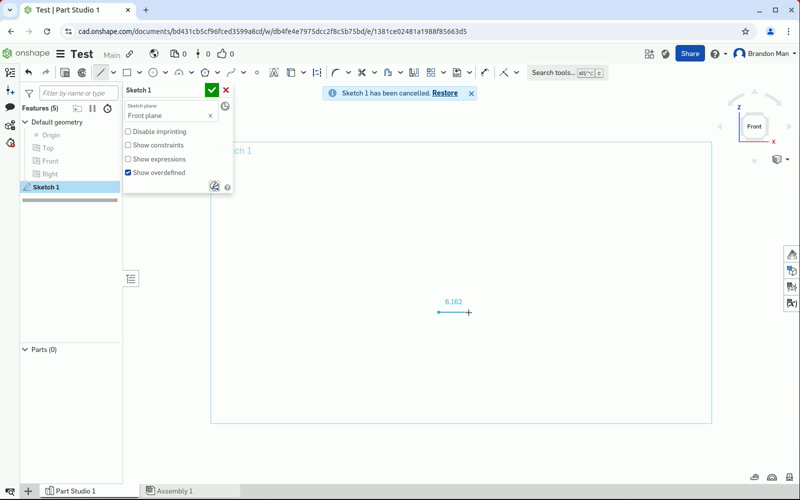
mouse_move(480, 312)
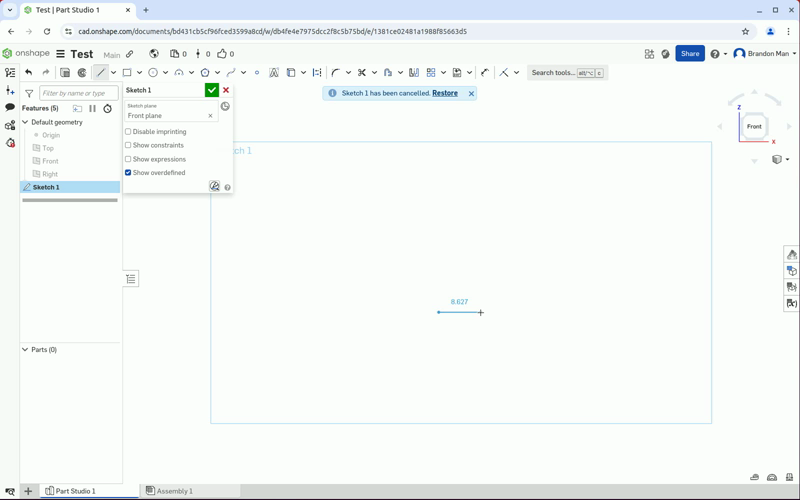
click(480, 312)
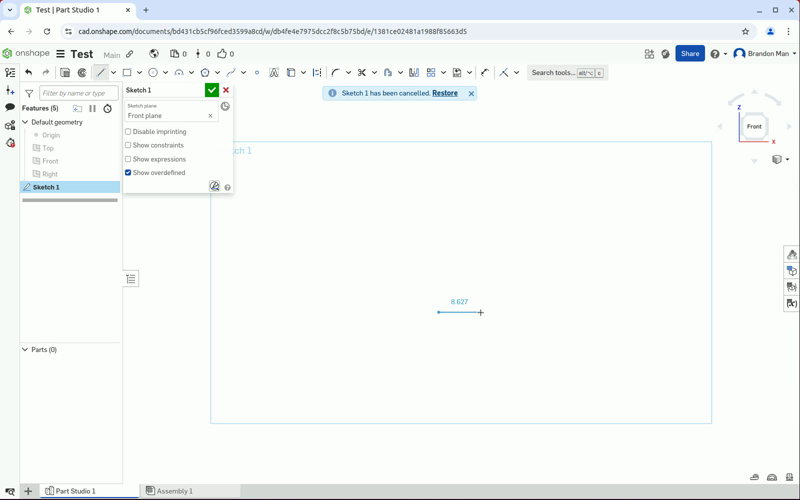
key_up(shift)
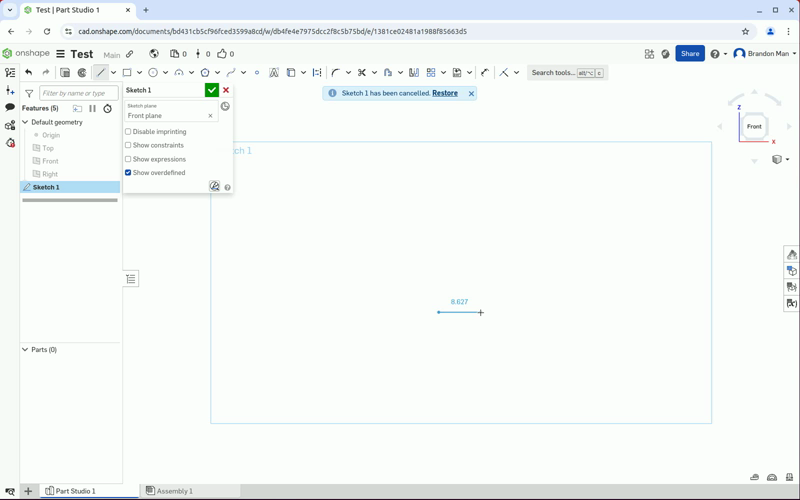
key_down(shift)
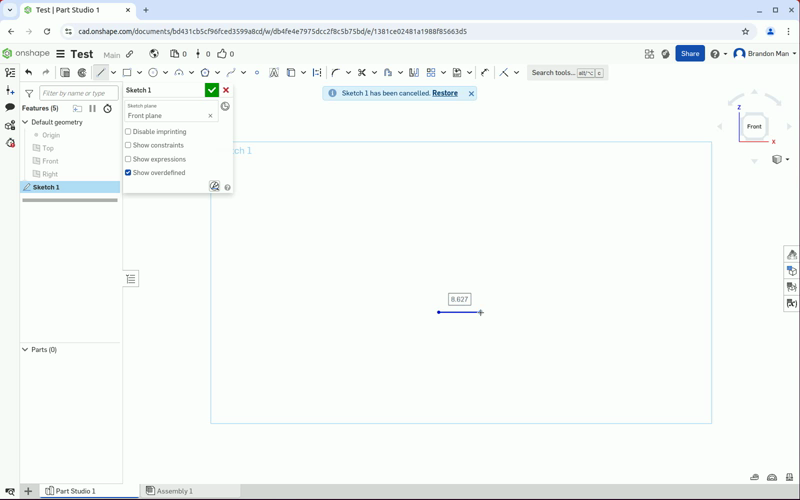
mouse_move(510, 312)
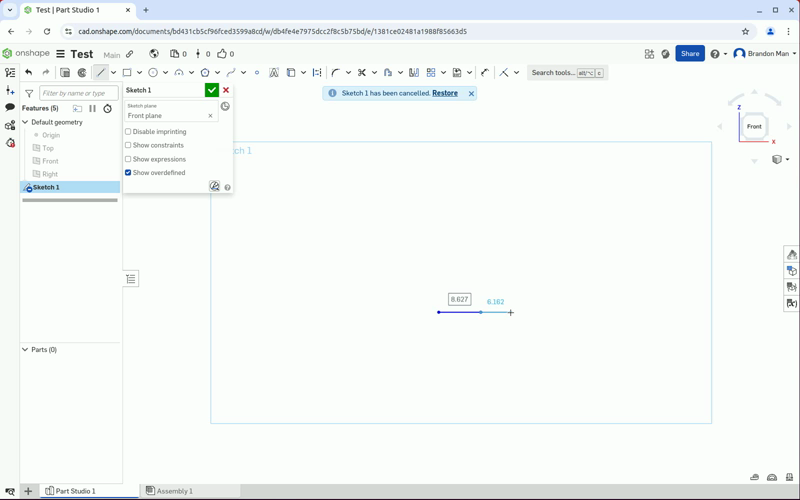
mouse_move(480, 252)
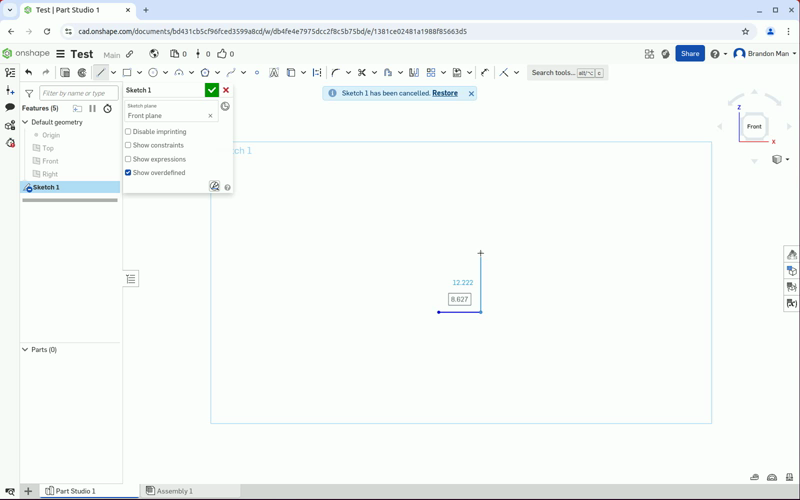
click(480, 252)
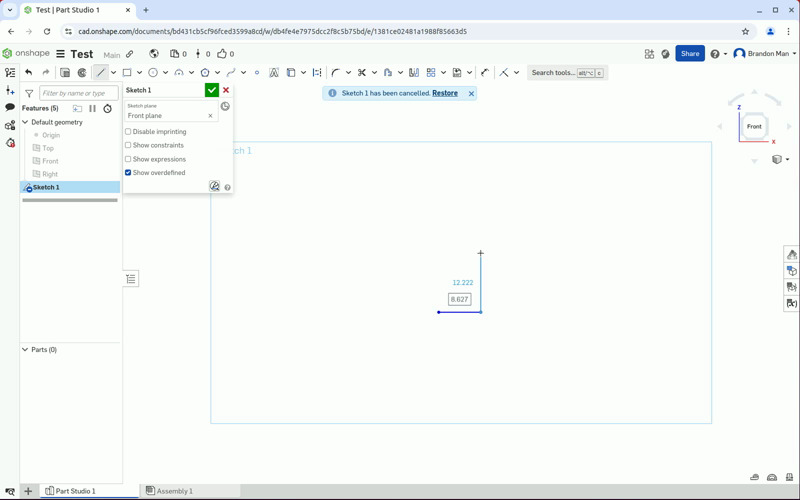
key_up(shift)
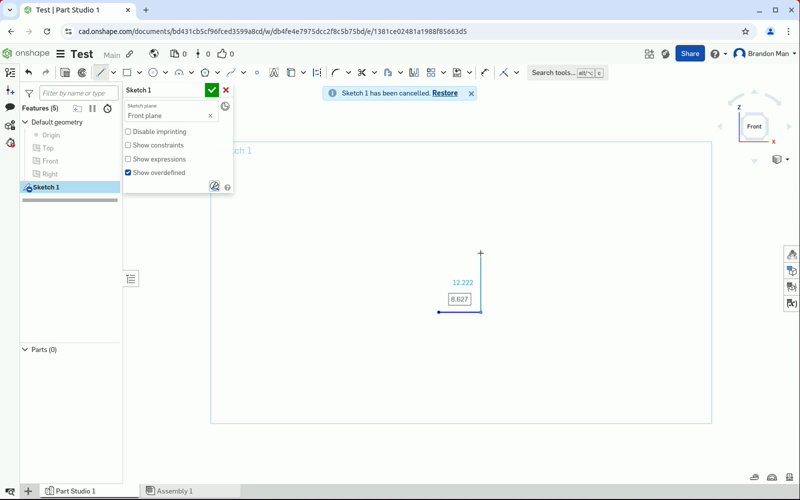
key_down(shift)
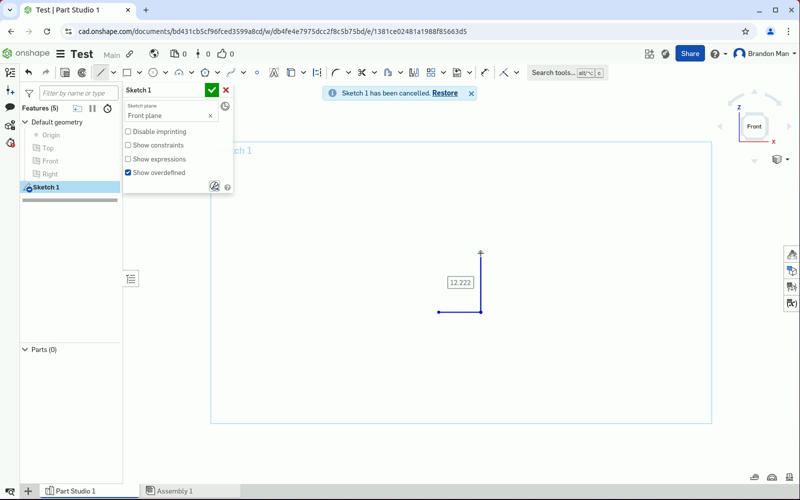
mouse_move(510, 252)
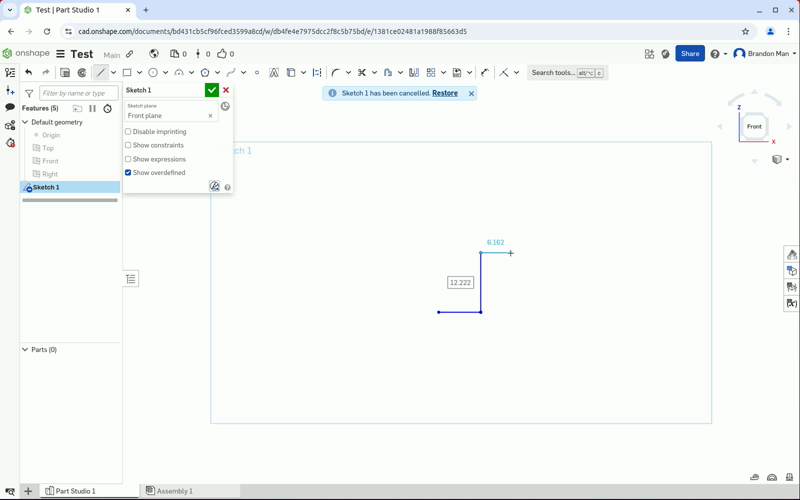
mouse_move(438, 252)
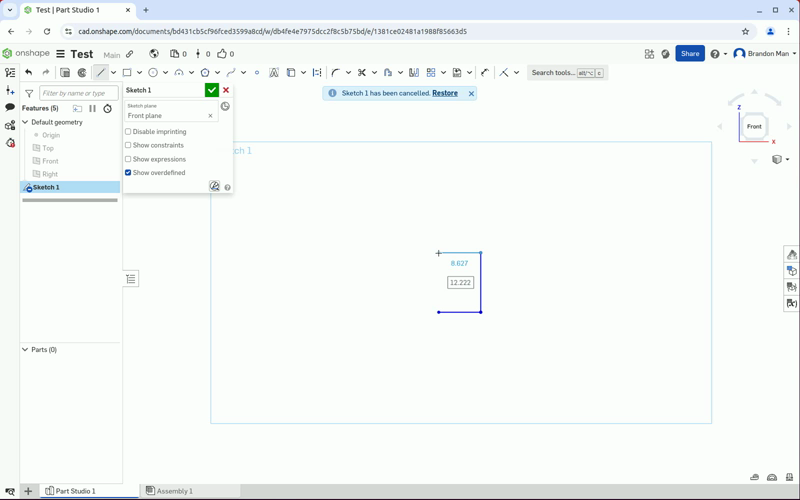
click(438, 252)
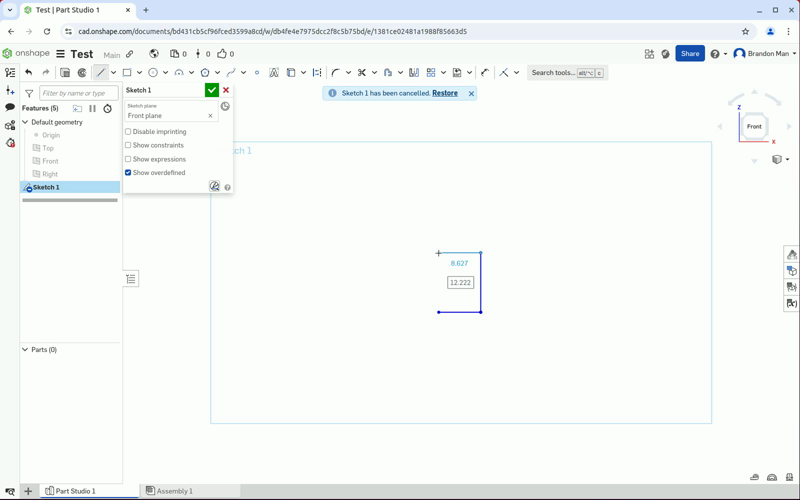
key_up(shift)
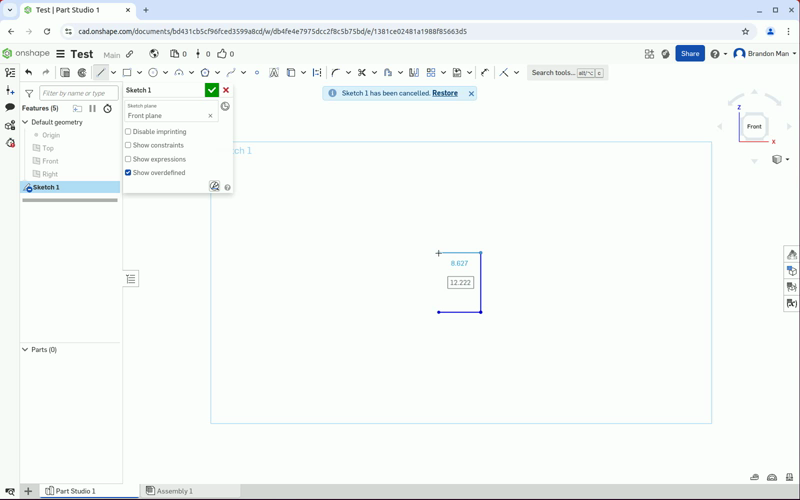
mouse_move(468, 252)
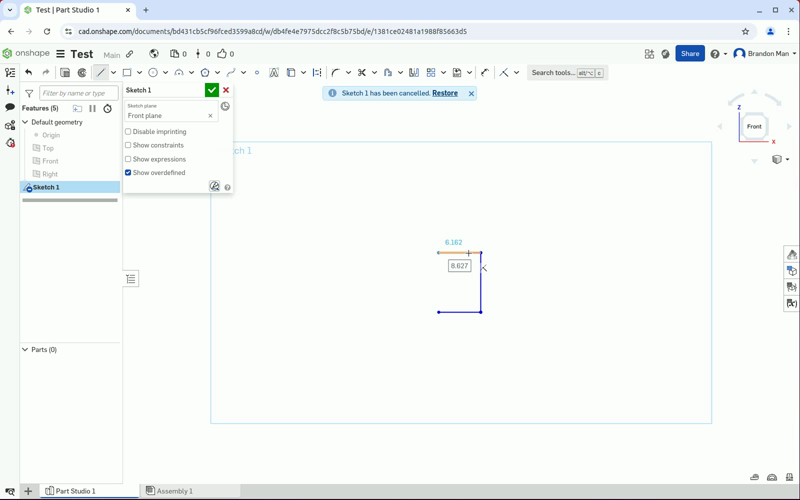
key_down(shift)
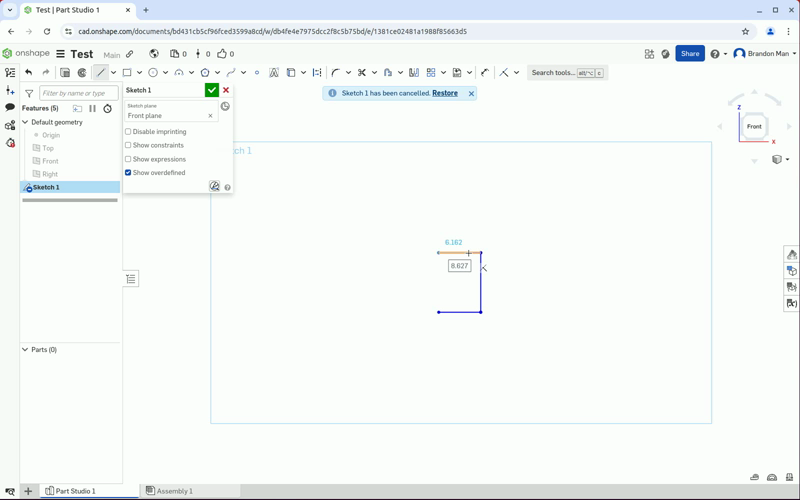
mouse_move(438, 312)
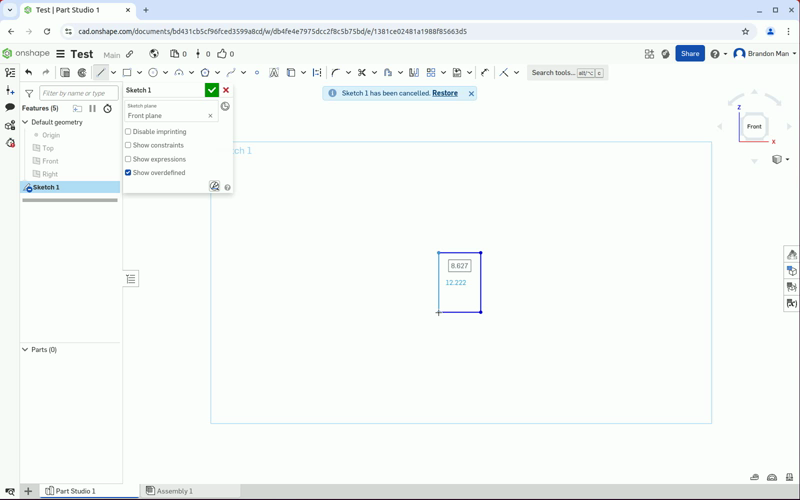
key_up(shift)
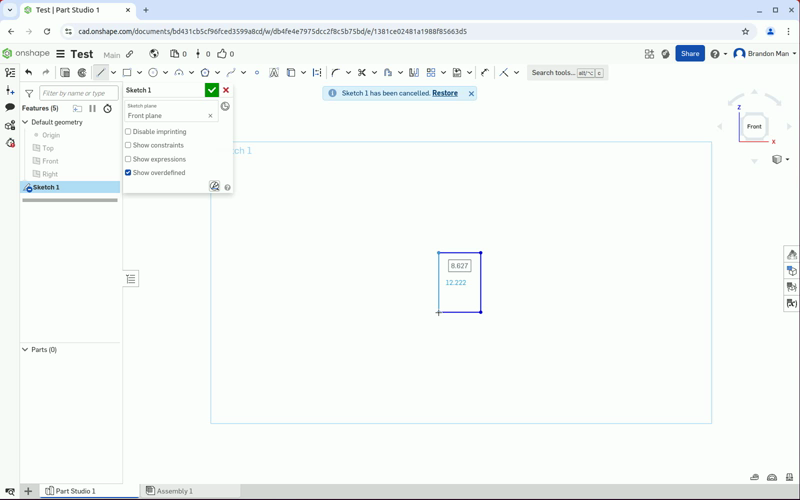
click(438, 312)
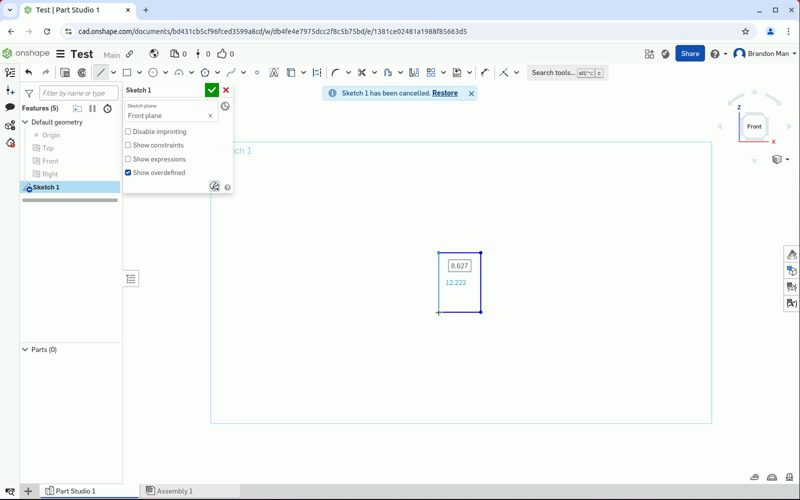
key(esc)
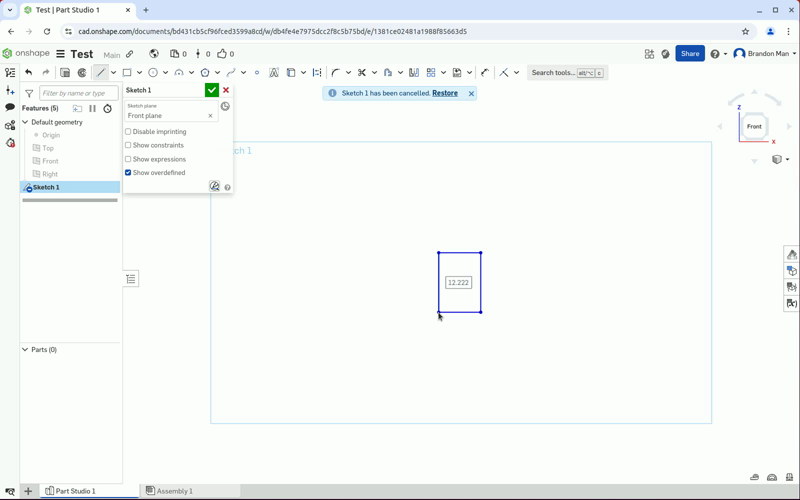
mouse_move(459, 300)
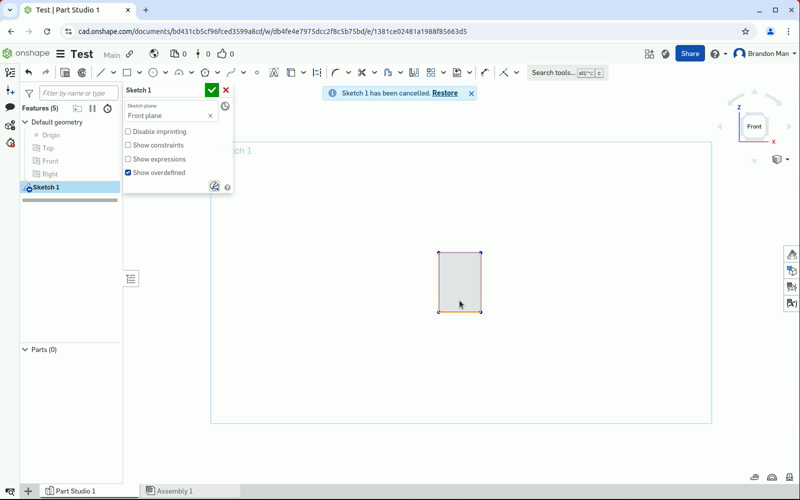
click(459, 300)
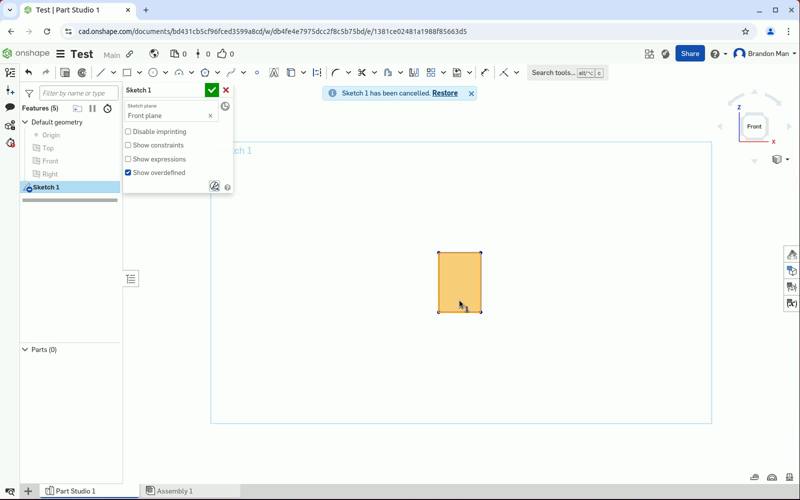
mouse_move(73, 352)
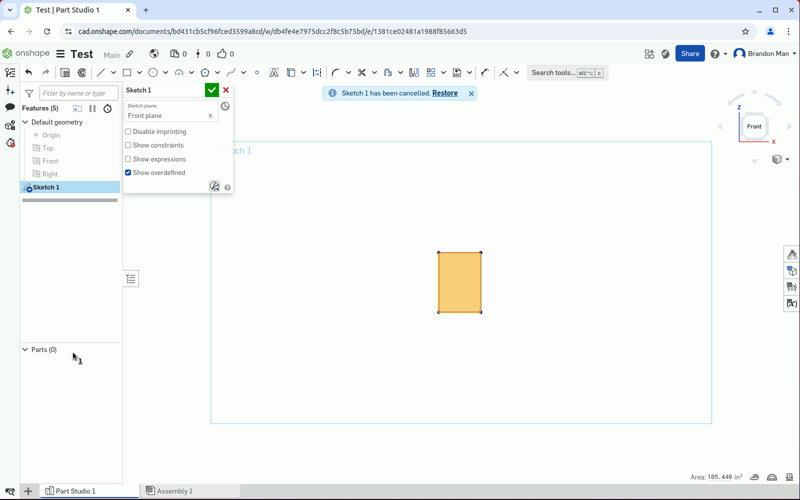
key(shift+y)
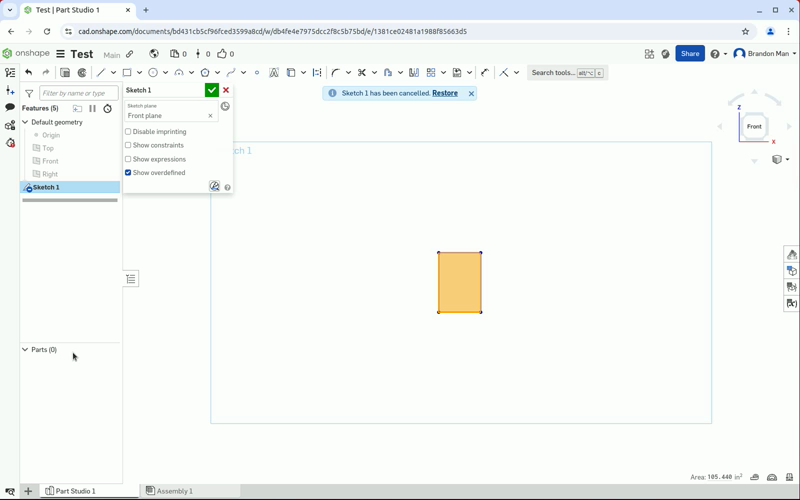
key(shift+e)
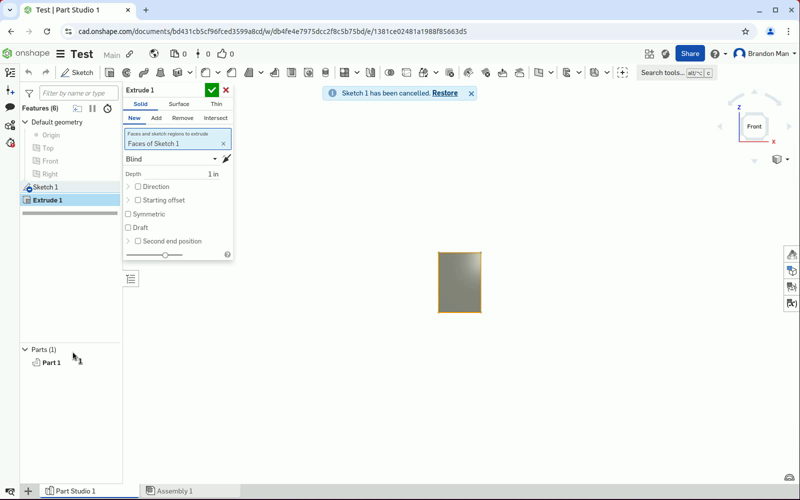
mouse_move(143, 106)
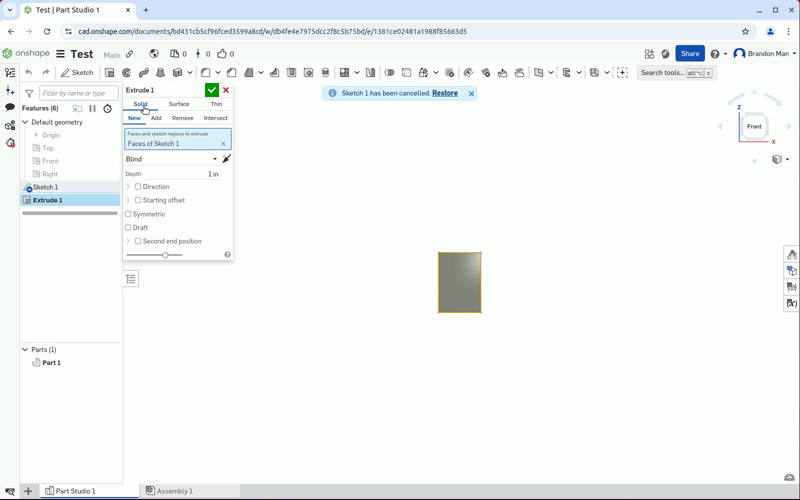
click(143, 106)
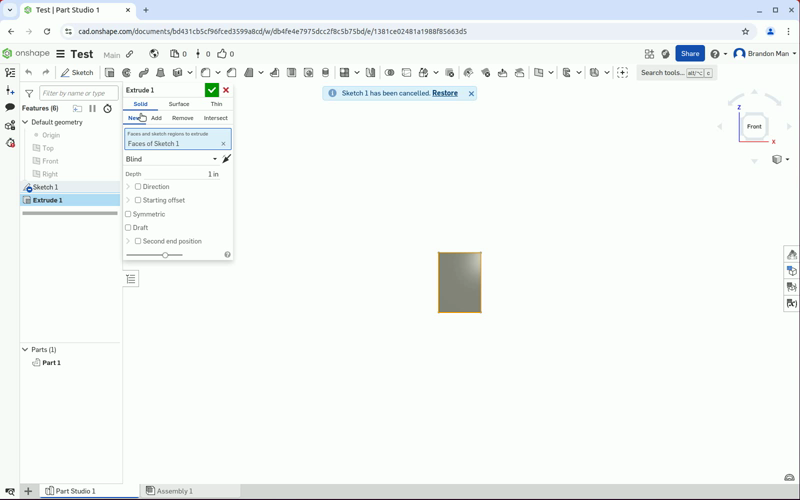
mouse_move(137, 120)
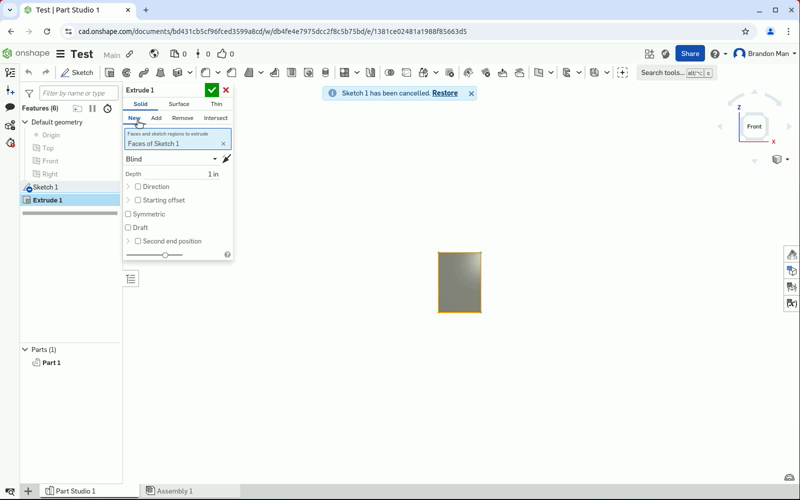
click(137, 120)
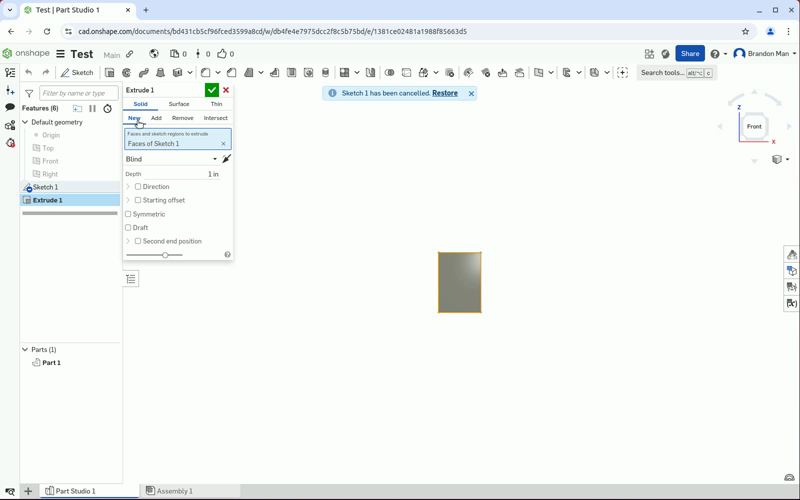
key(tab, 4)
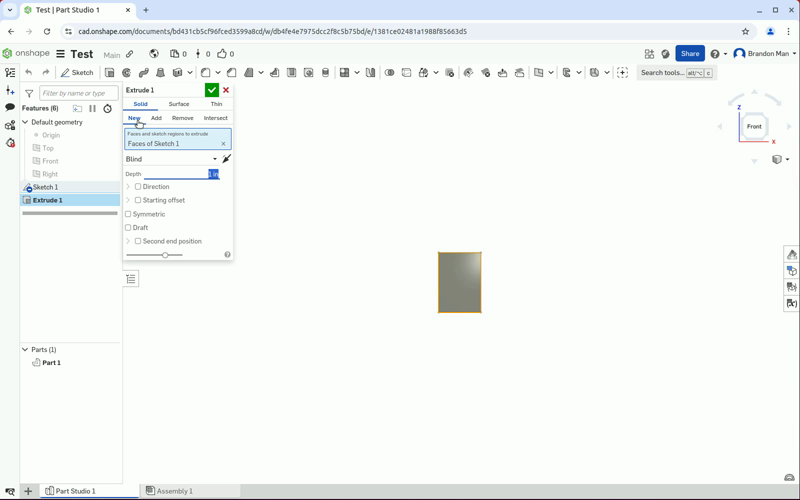
text(11.554)
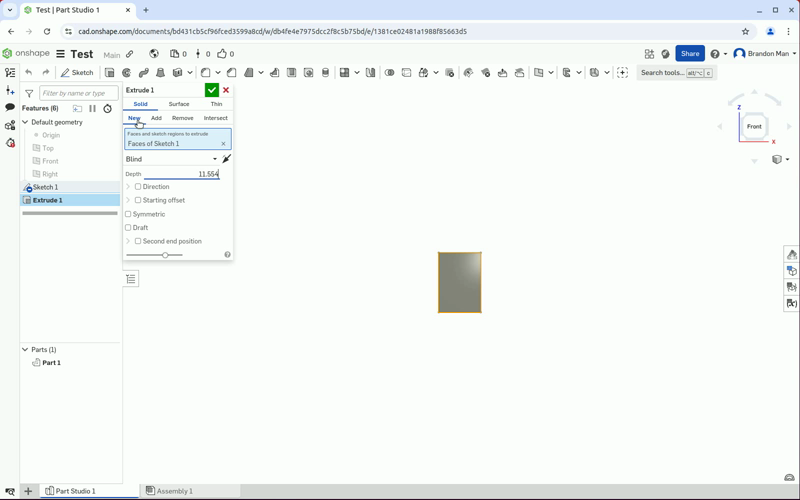
key(enter)
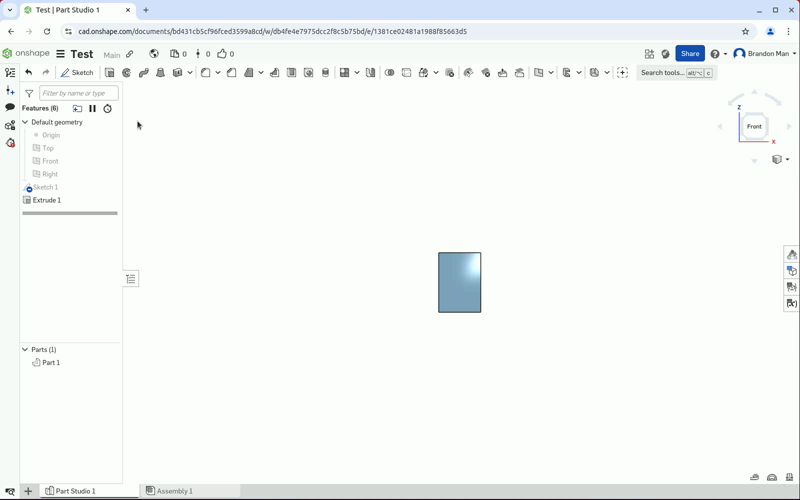
key(shift+h)
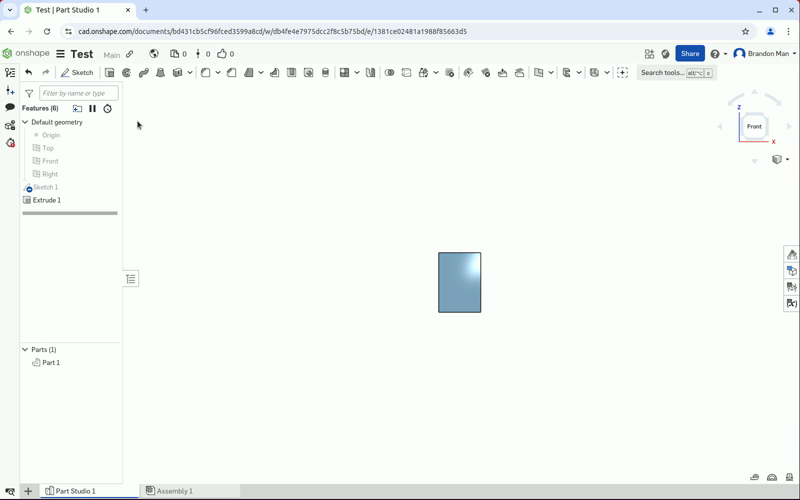
key(shift+h)
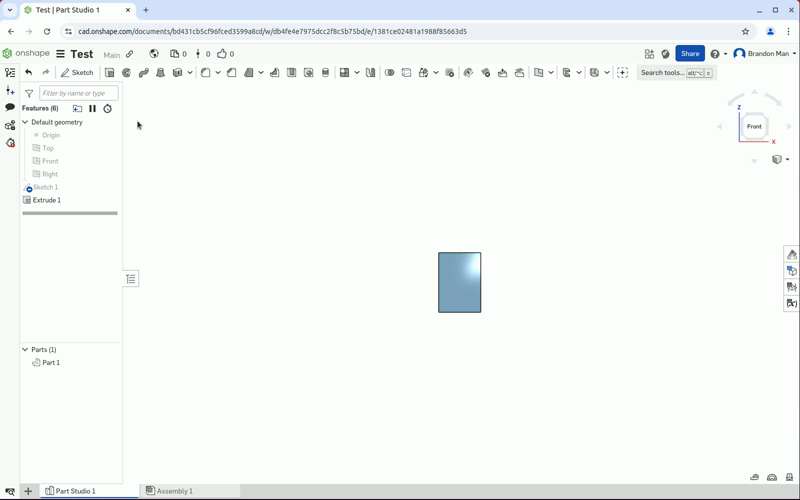
mouse_move(73, 189)
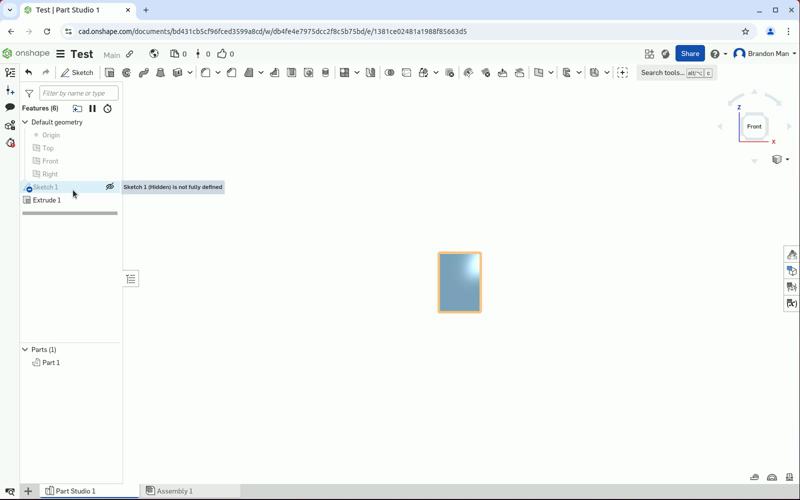
click(73, 189)
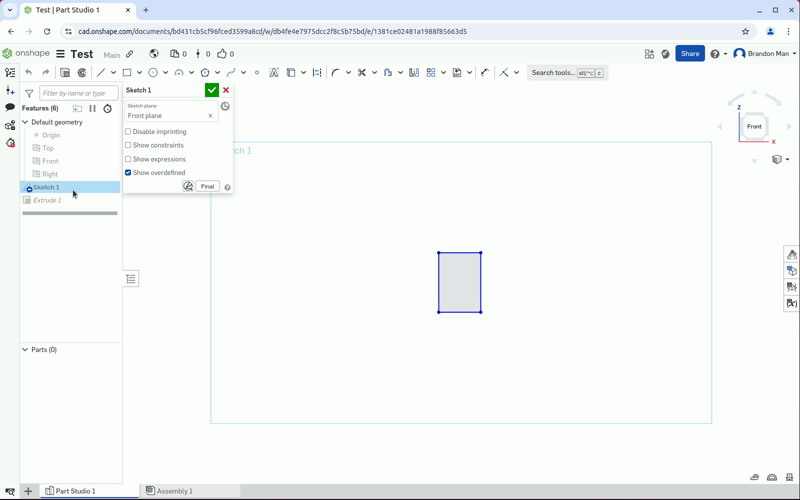
mouse_move(229, 92)
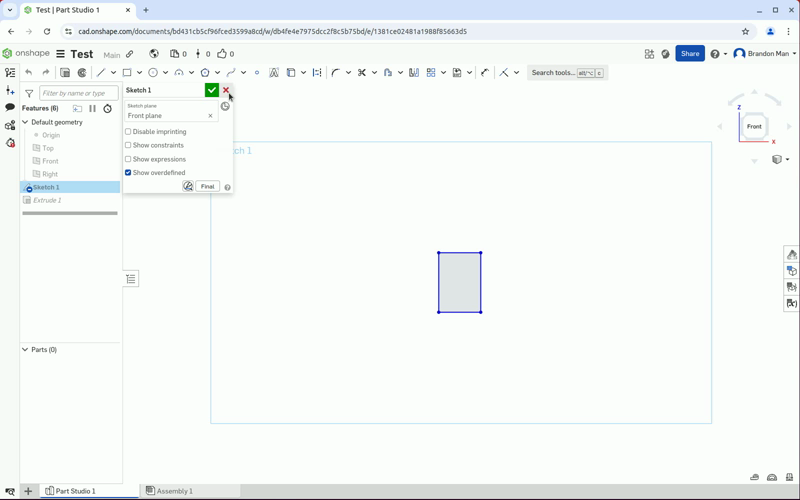
click(229, 92)
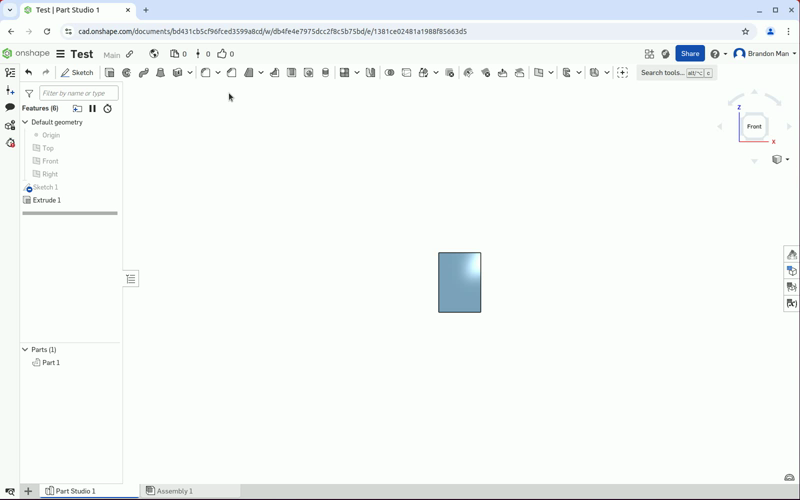
mouse_move(541, 75)
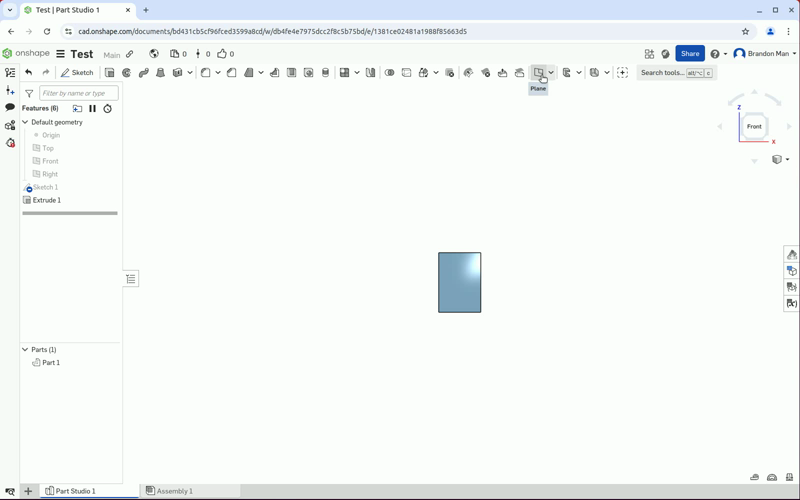
click(541, 75)
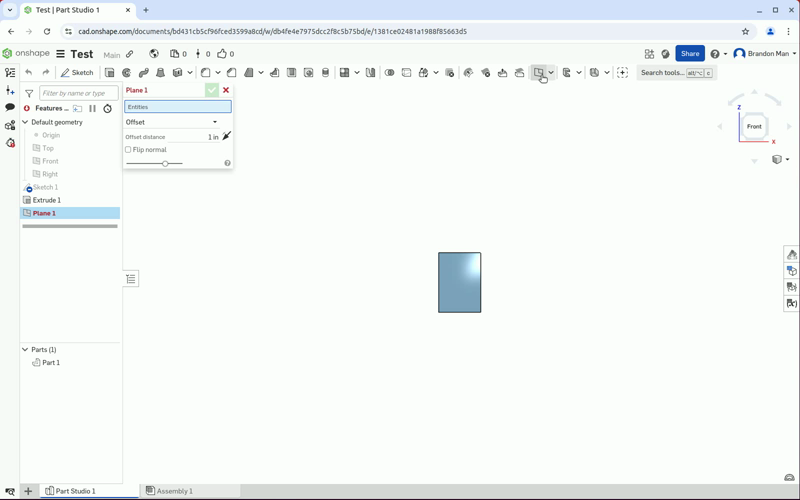
mouse_move(73, 163)
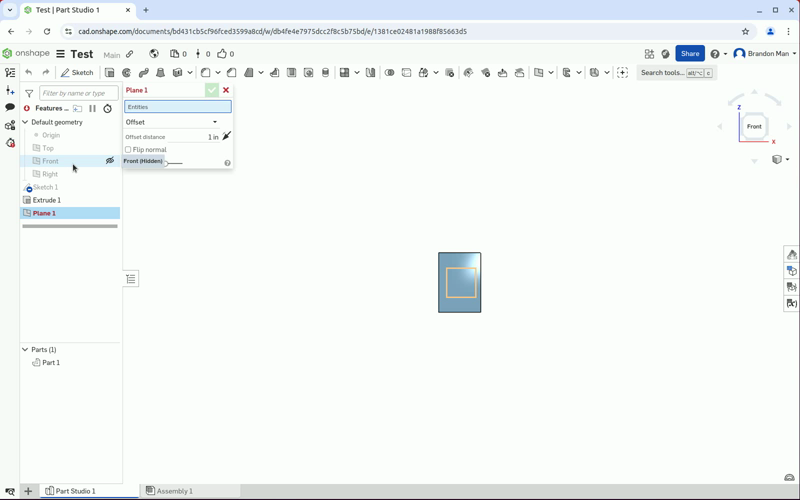
click(73, 163)
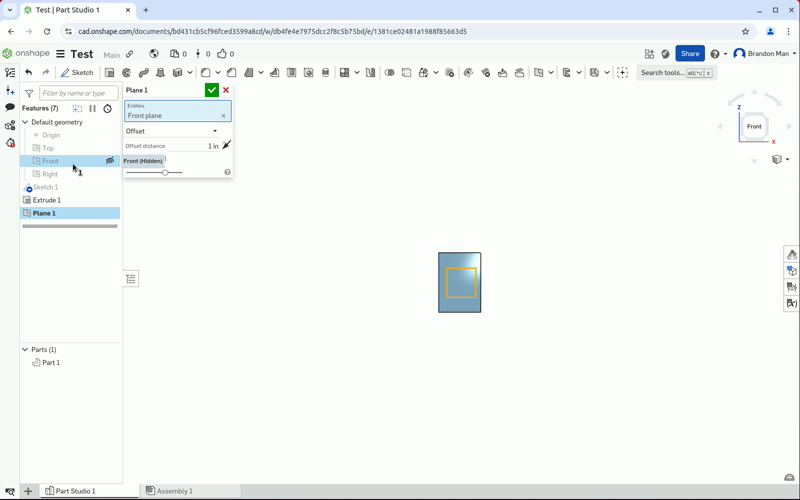
key(tab, 2)
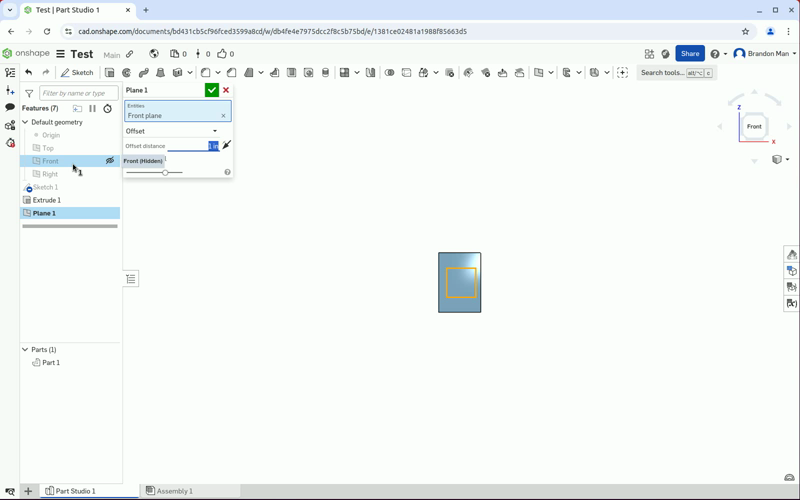
text(11.554)
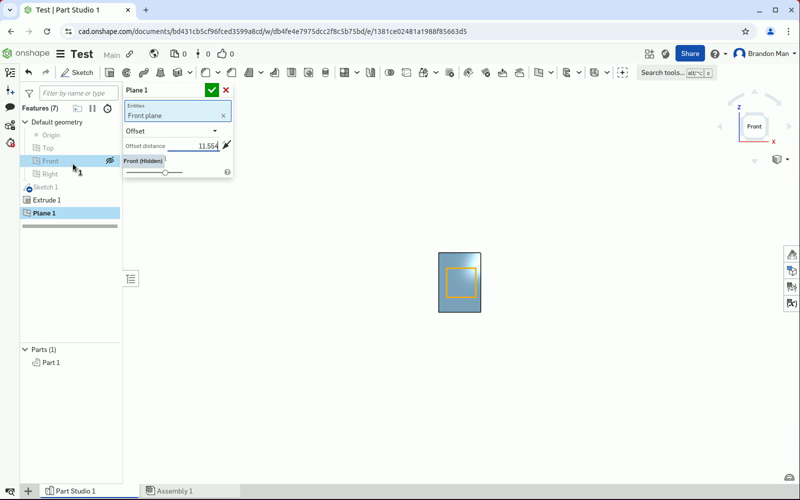
key(enter, 2)
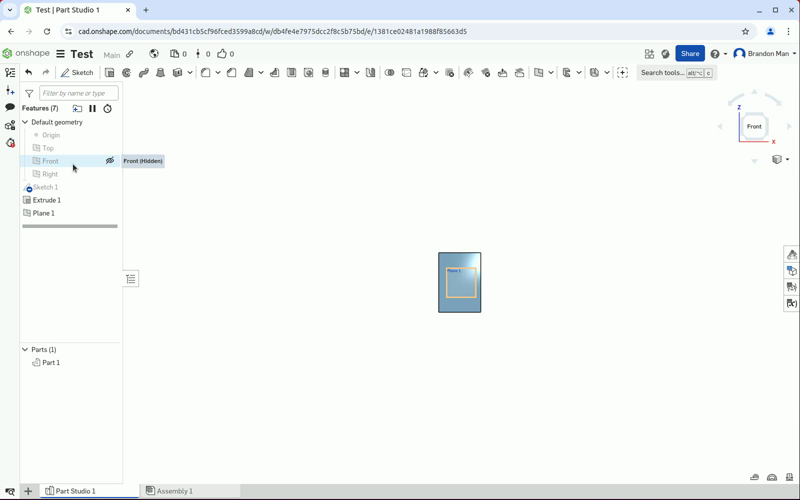
key(shift+s)
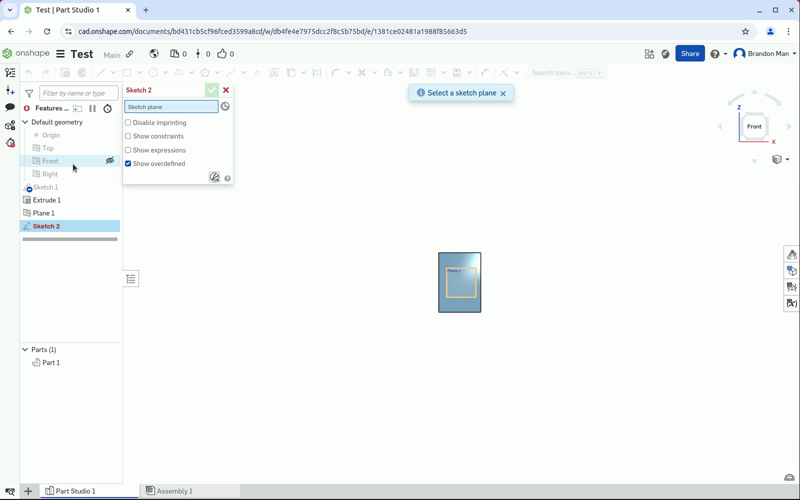
mouse_move(73, 215)
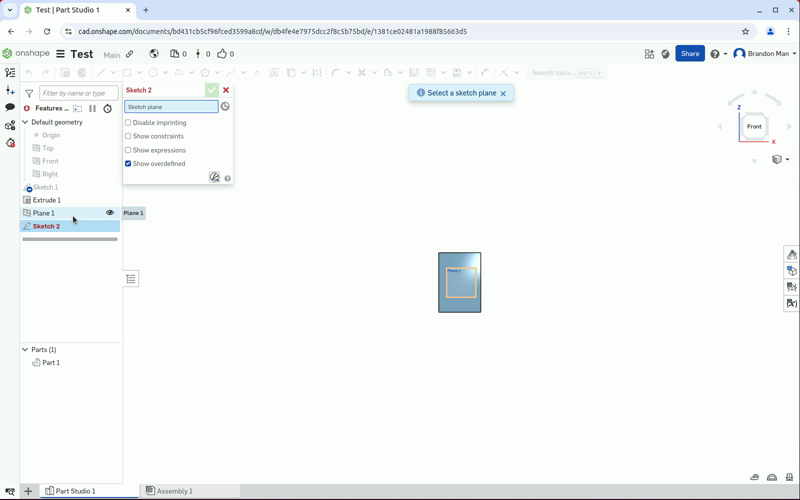
click(73, 215)
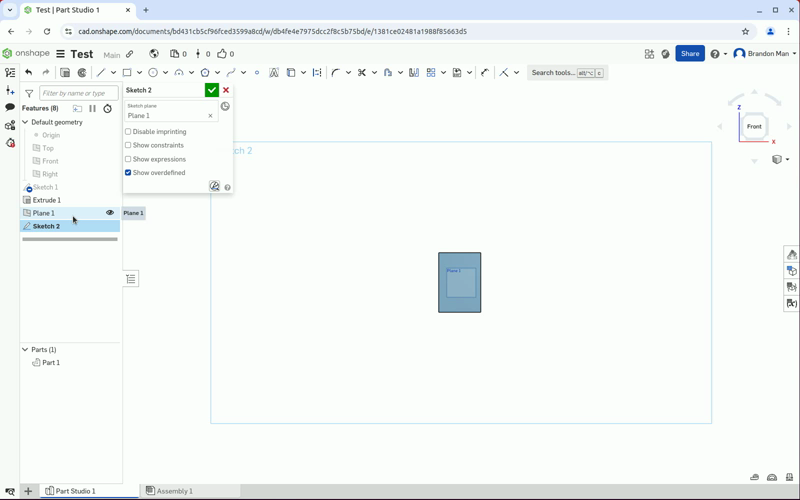
mouse_move(73, 352)
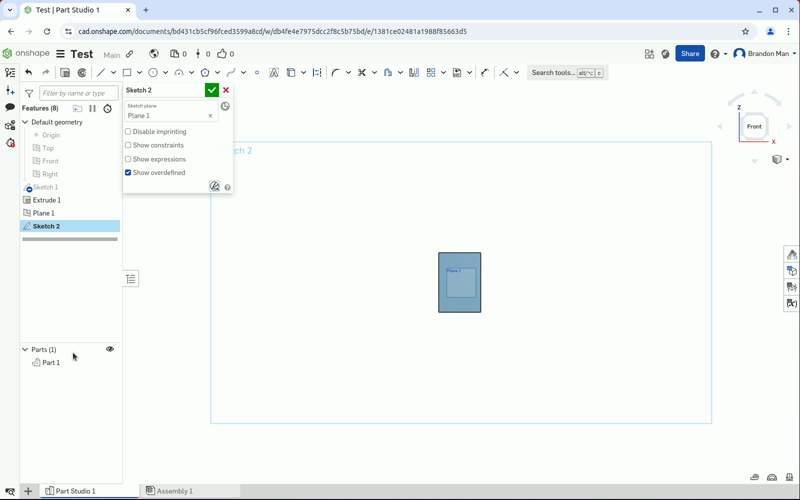
key(y)
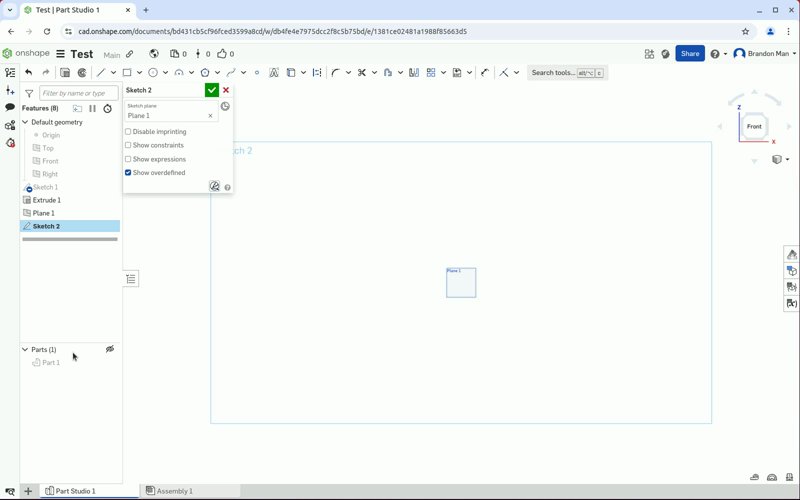
key(l)
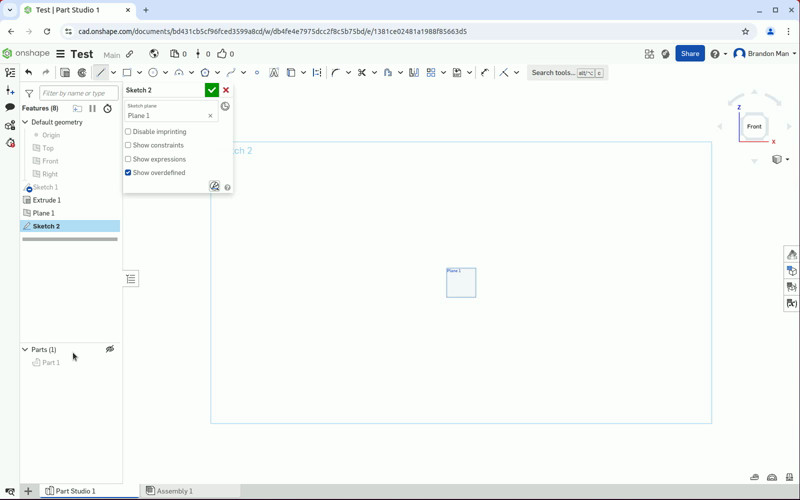
key_down(shift)
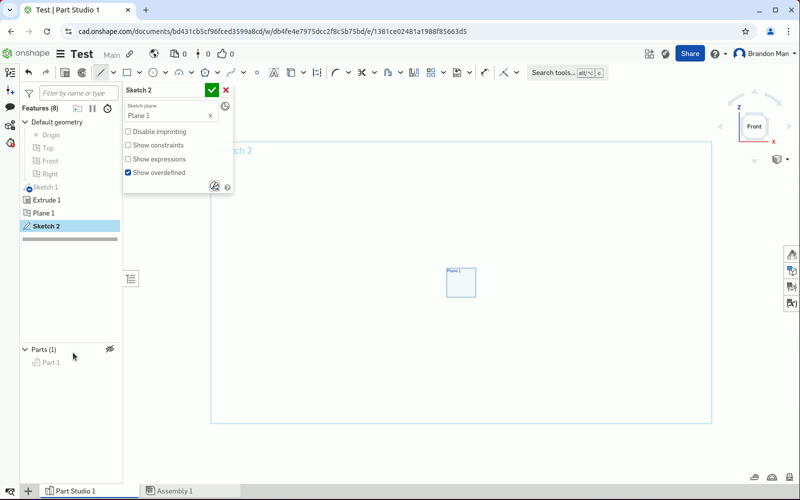
mouse_move(441, 266)
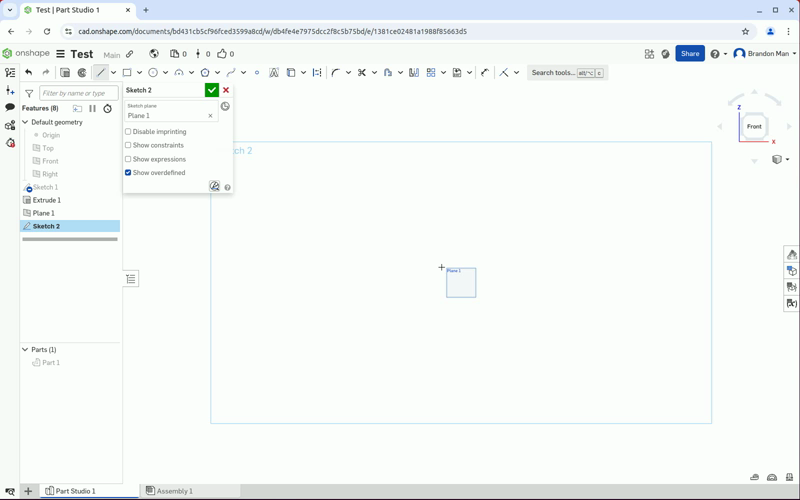
click(441, 266)
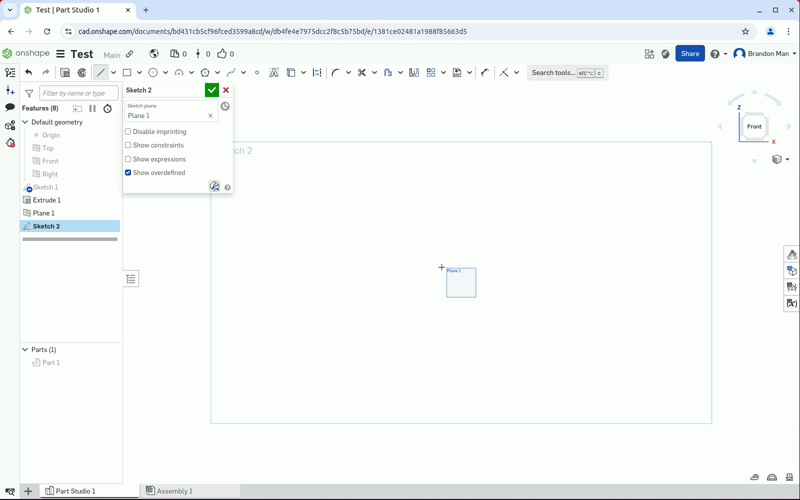
key_up(shift)
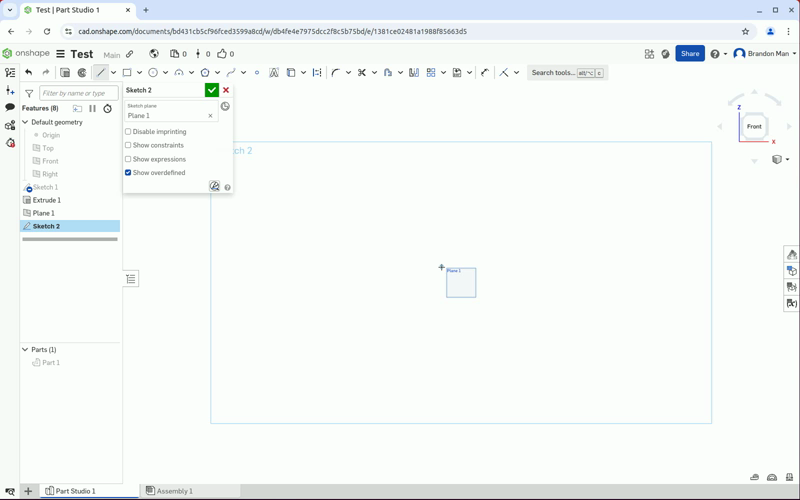
key_down(shift)
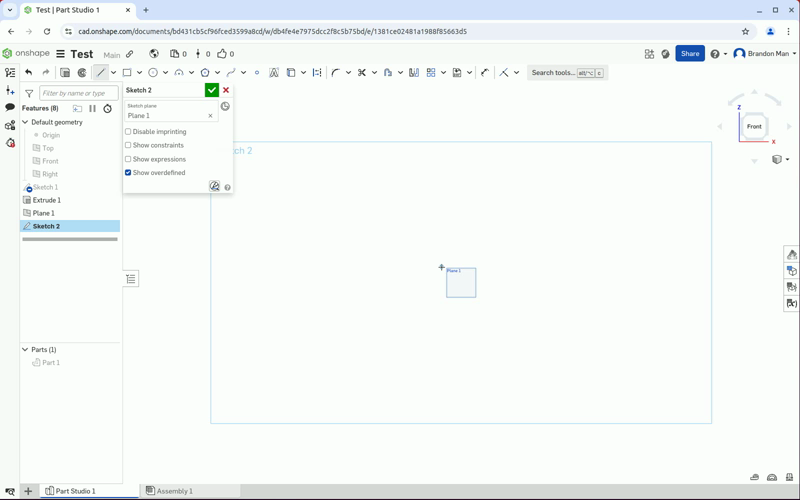
mouse_move(471, 266)
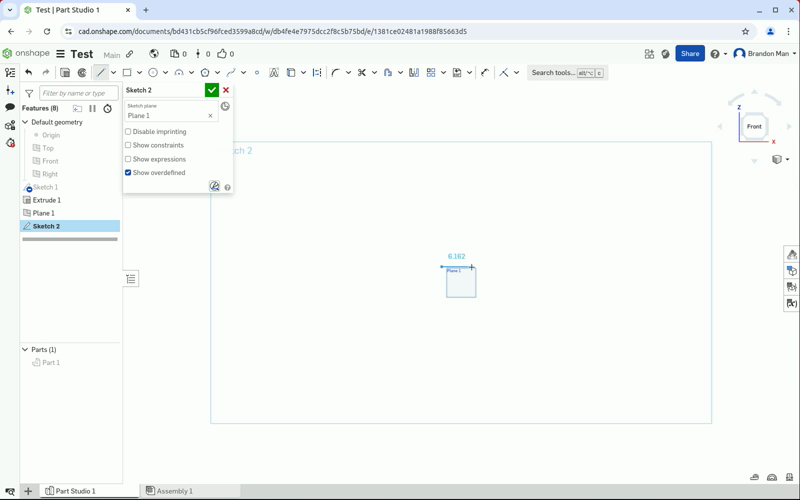
mouse_move(477, 266)
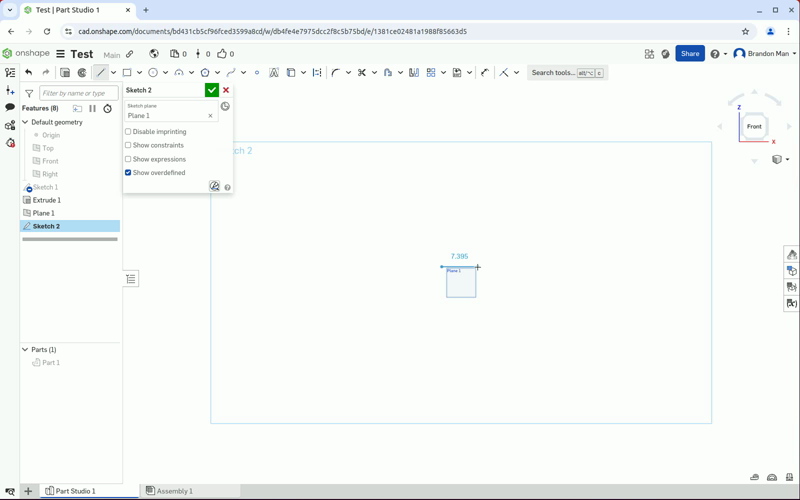
click(477, 266)
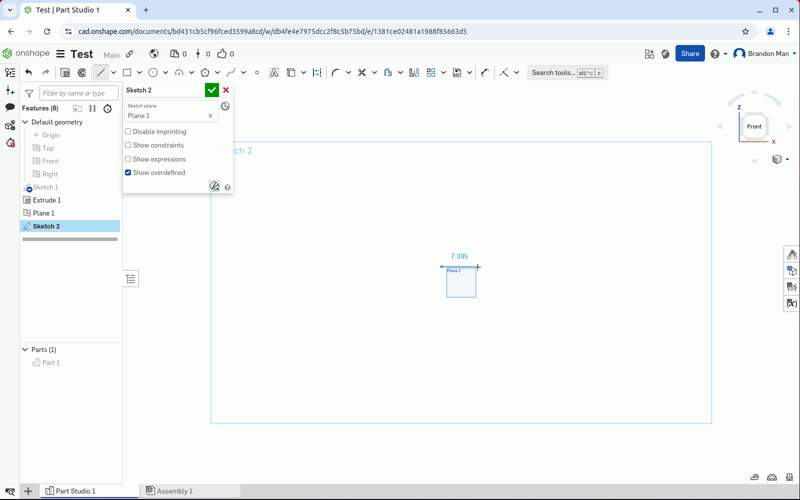
key_up(shift)
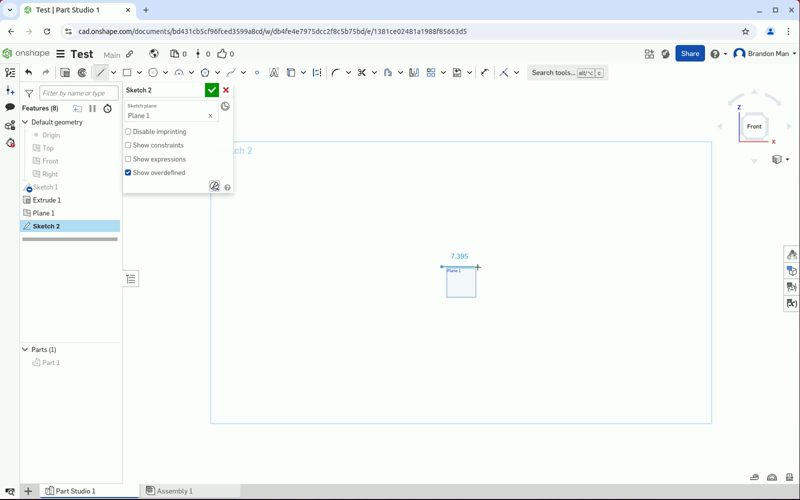
key_down(shift)
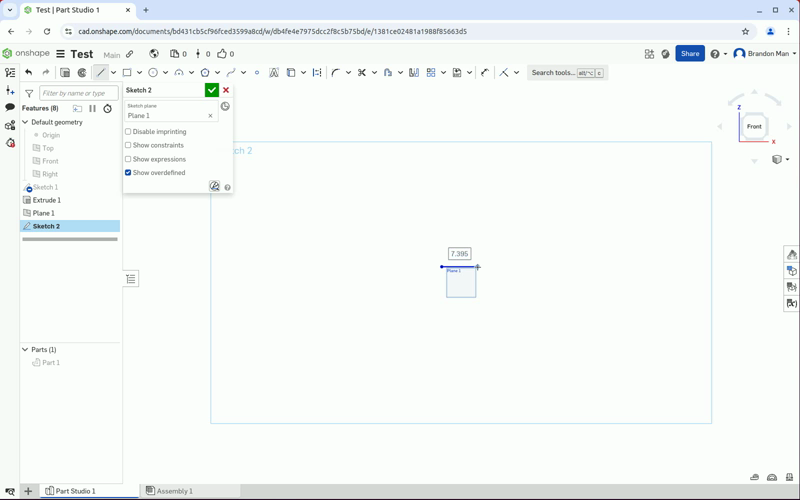
mouse_move(507, 266)
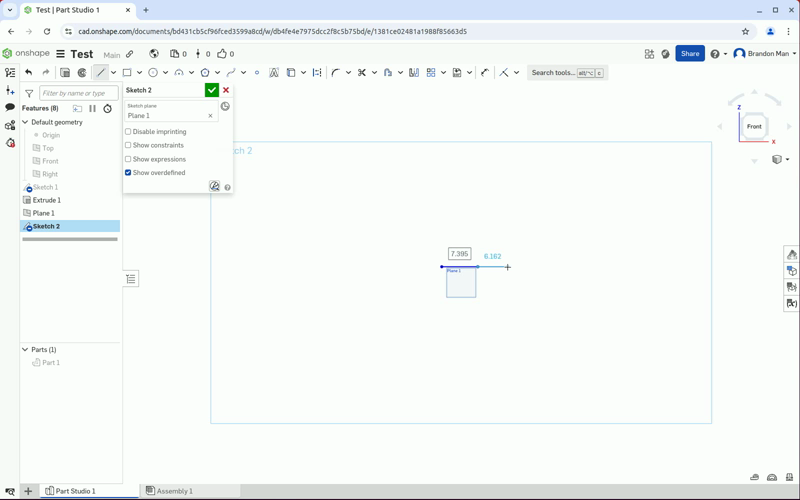
mouse_move(477, 256)
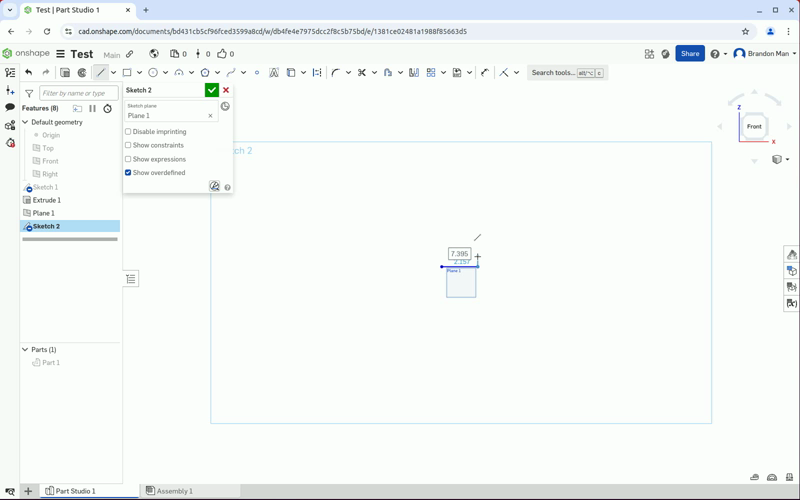
click(477, 256)
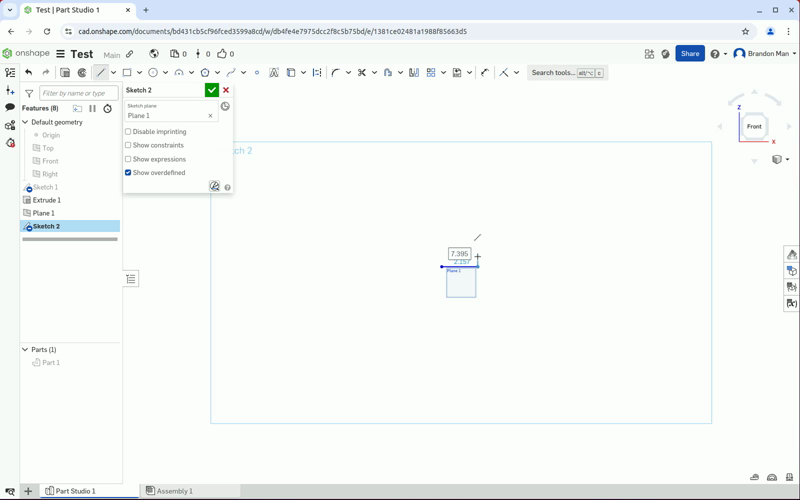
key_up(shift)
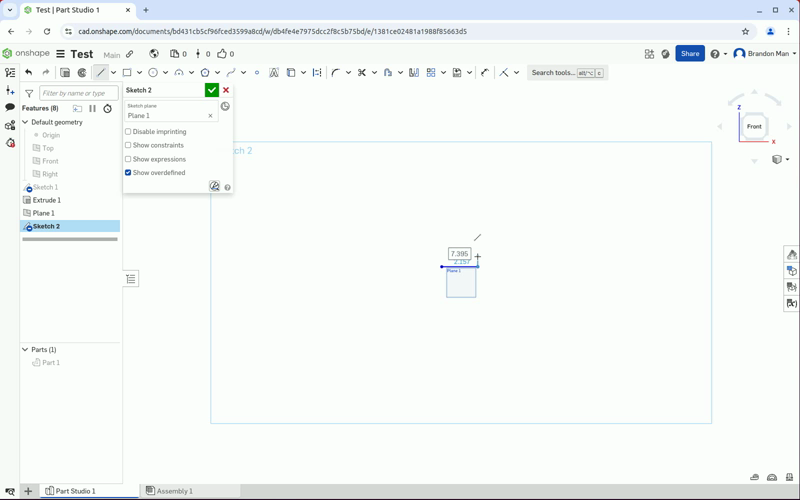
key_down(shift)
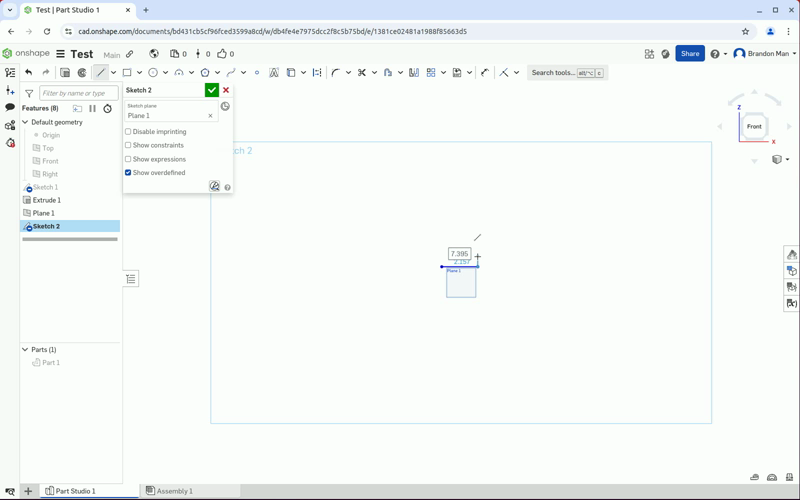
mouse_move(507, 256)
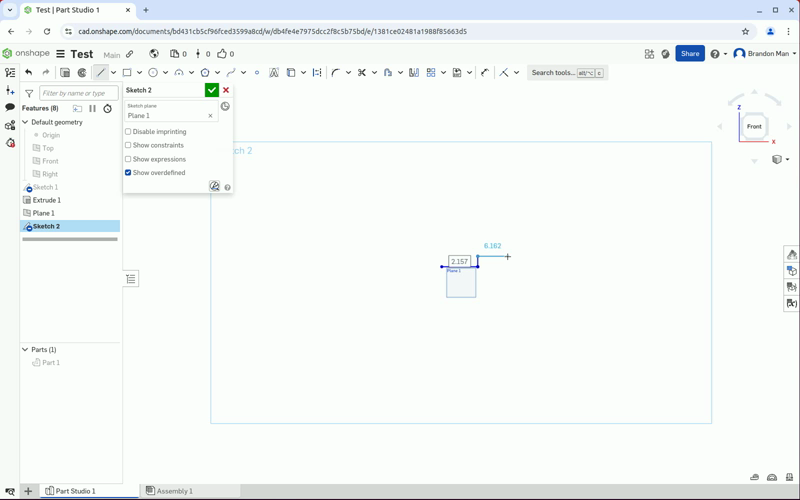
mouse_move(441, 256)
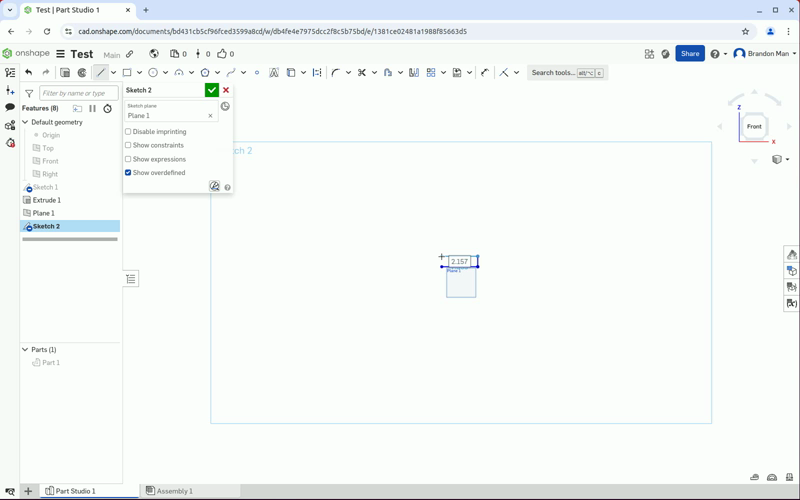
click(441, 256)
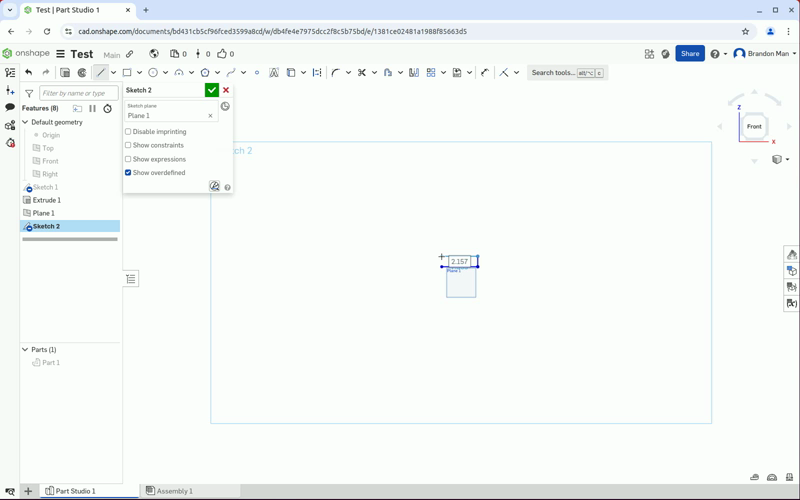
key_up(shift)
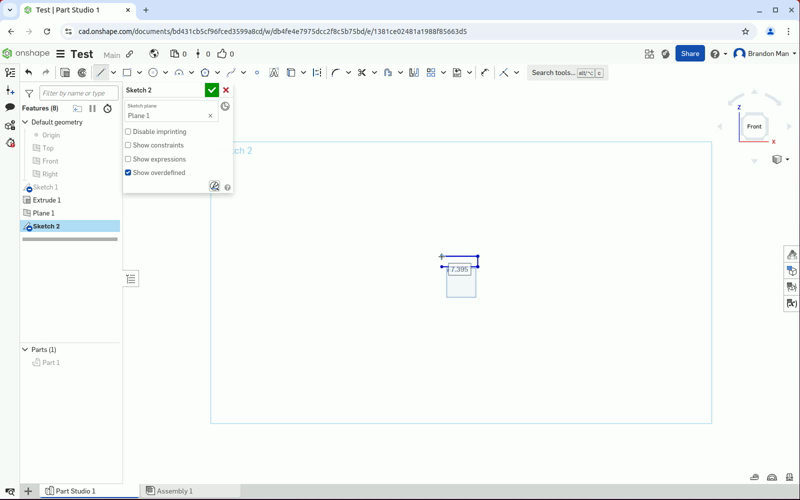
mouse_move(471, 256)
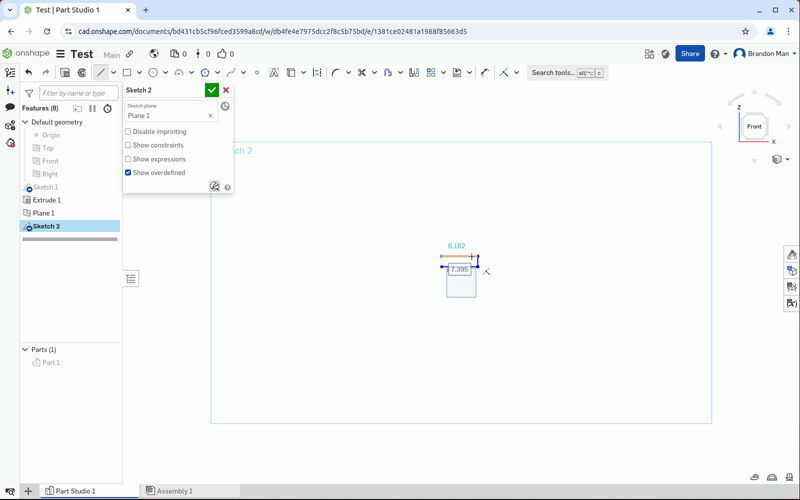
key_down(shift)
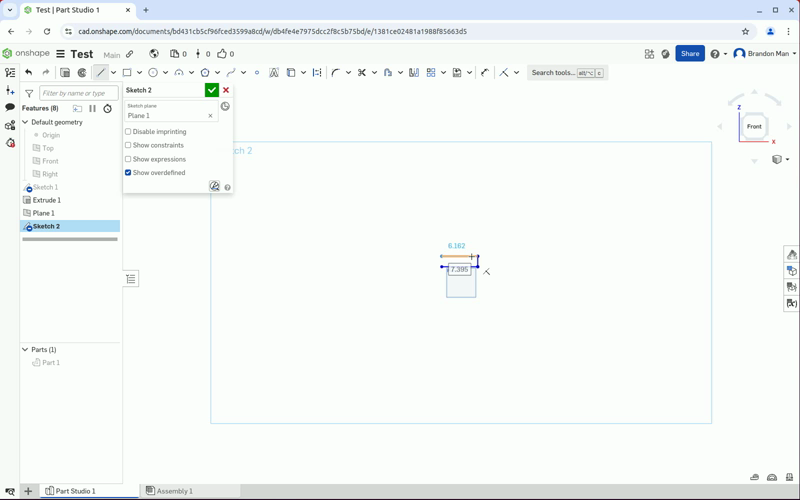
mouse_move(441, 266)
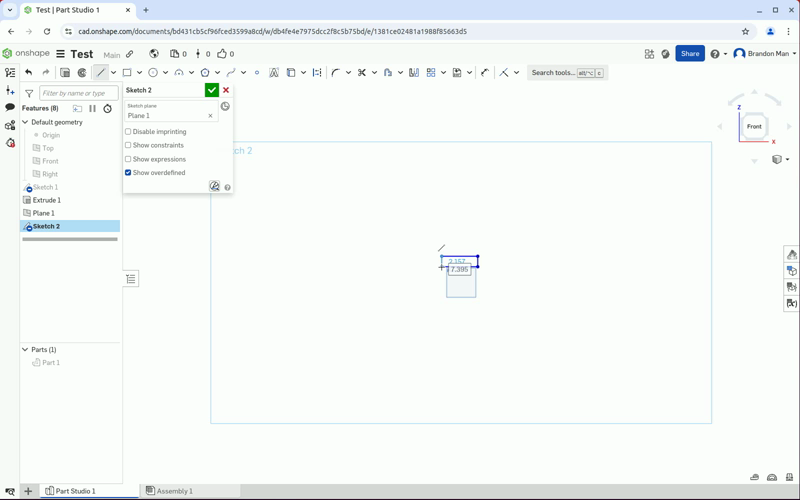
key_up(shift)
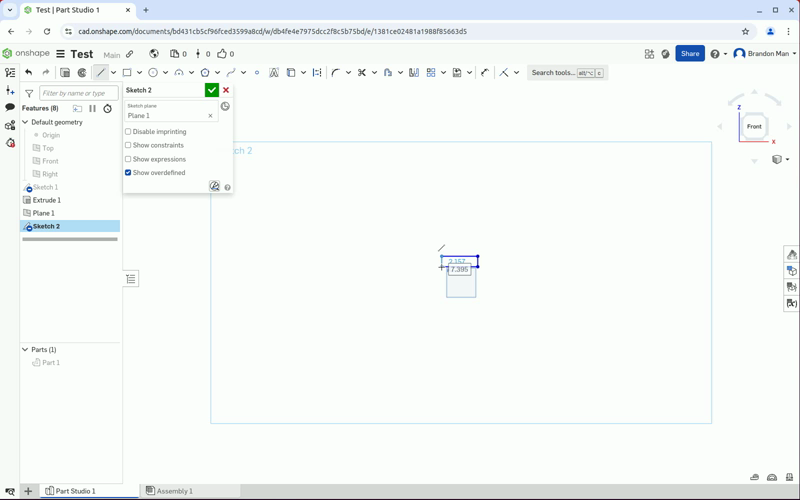
click(441, 266)
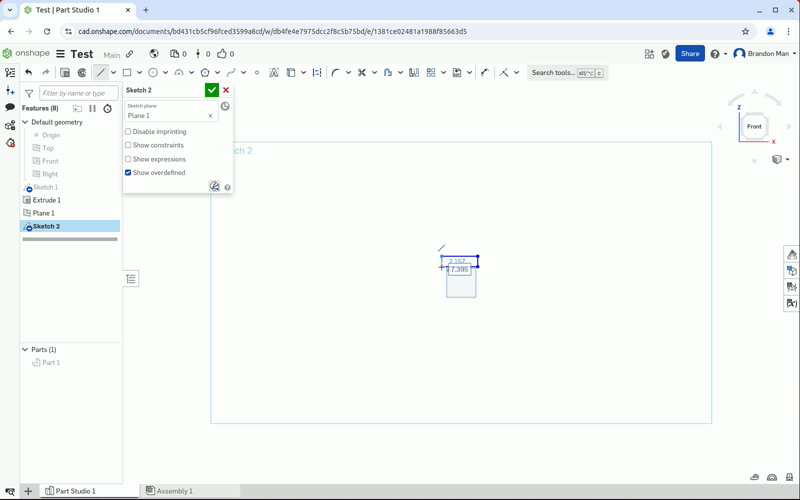
key(esc)
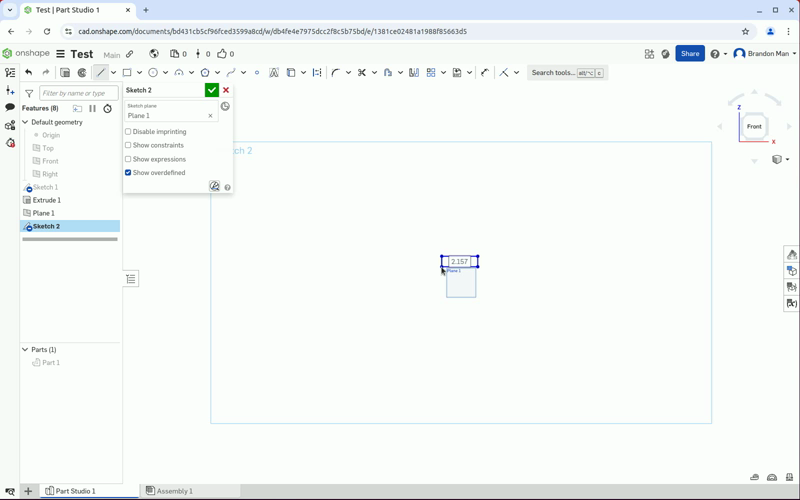
mouse_move(462, 259)
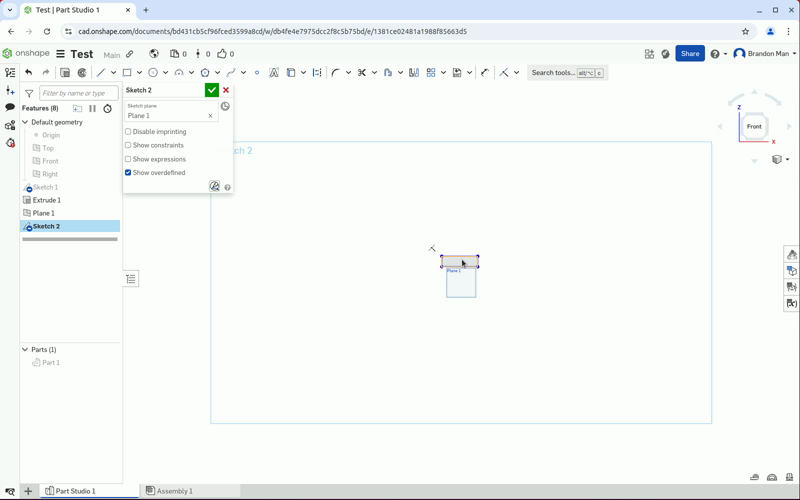
scroll(6)
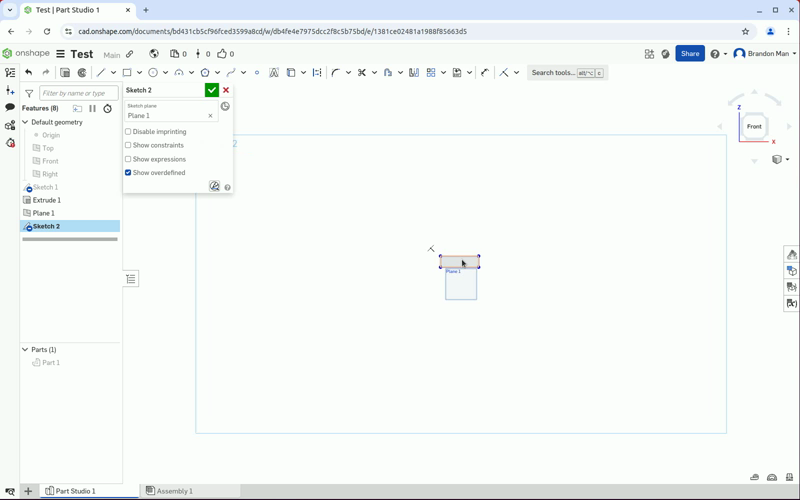
scroll(6)
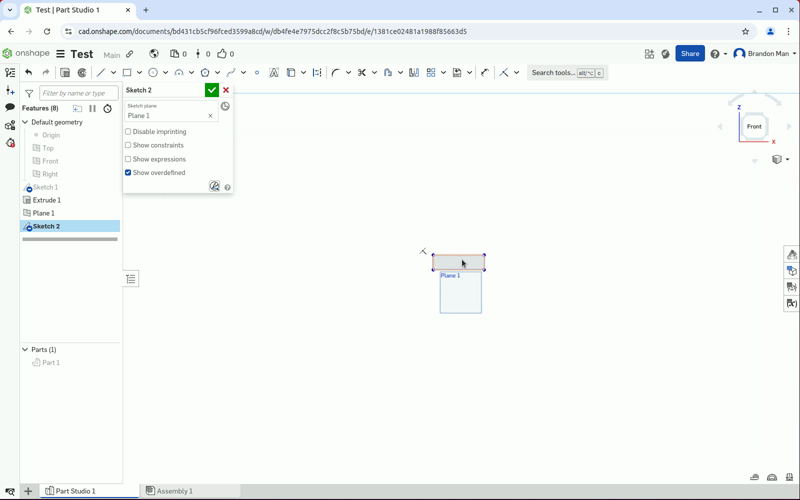
scroll(6)
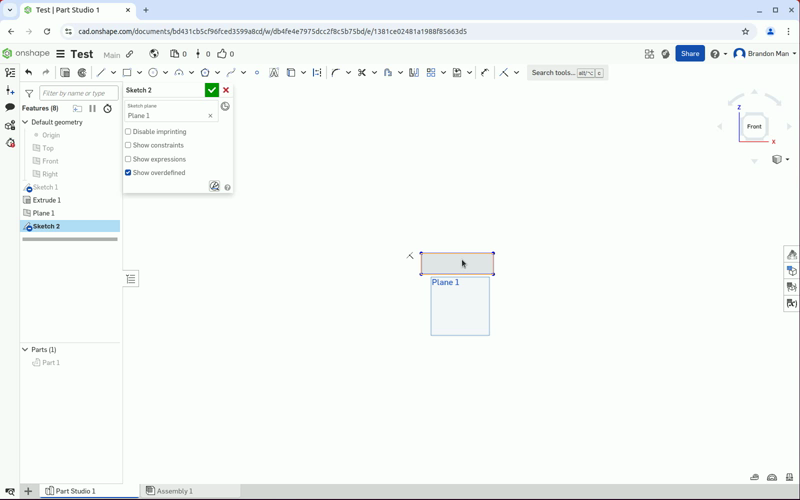
scroll(6)
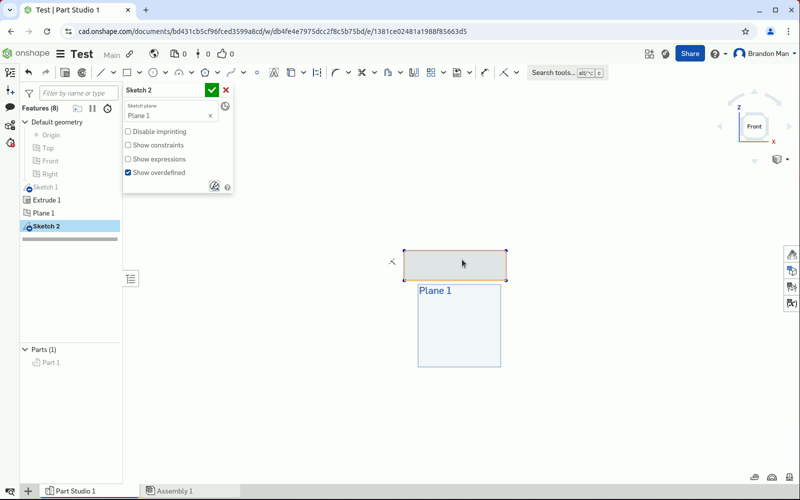
scroll(6)
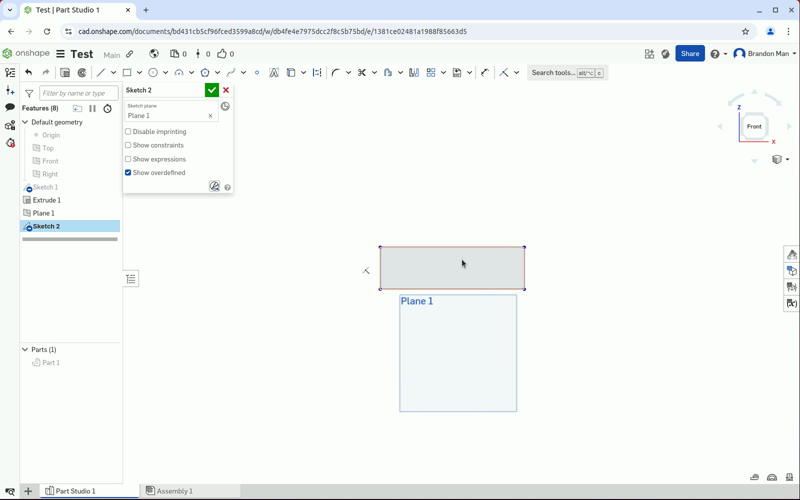
scroll(6)
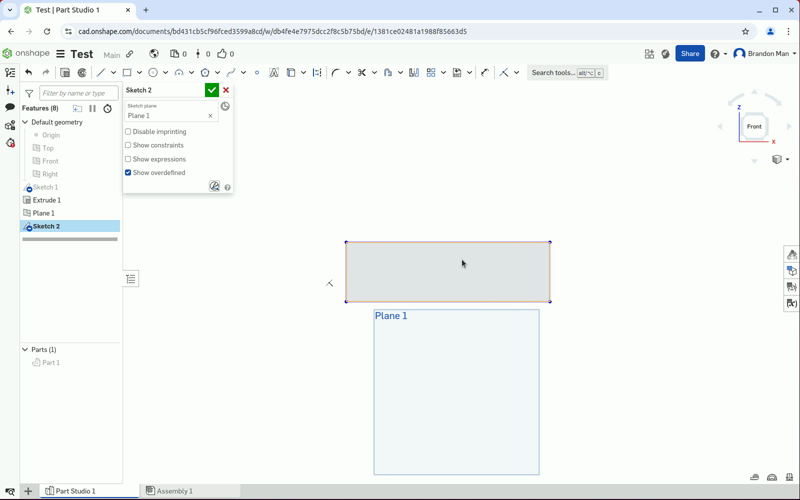
scroll(6)
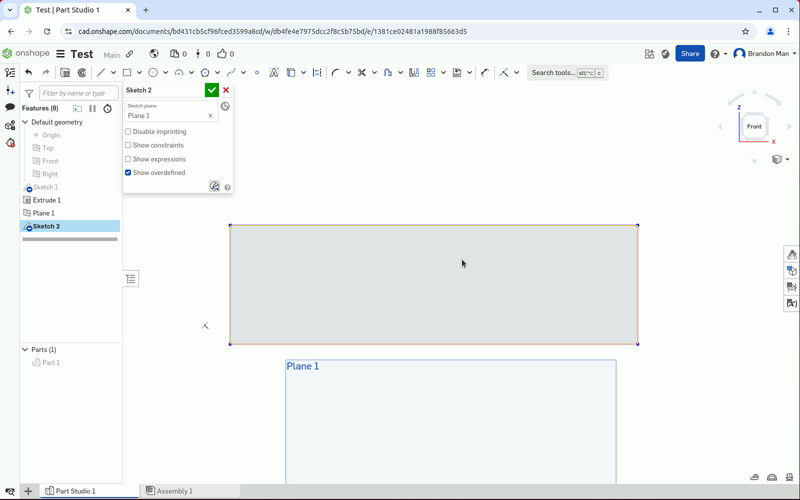
click(462, 259)
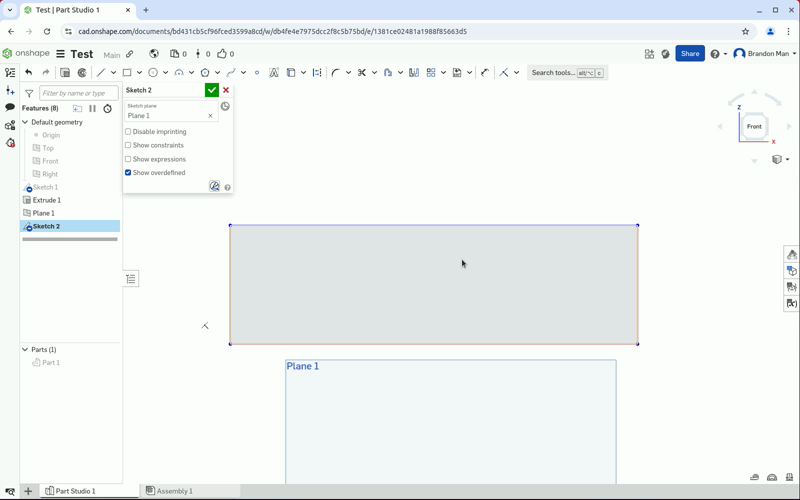
scroll(-6)
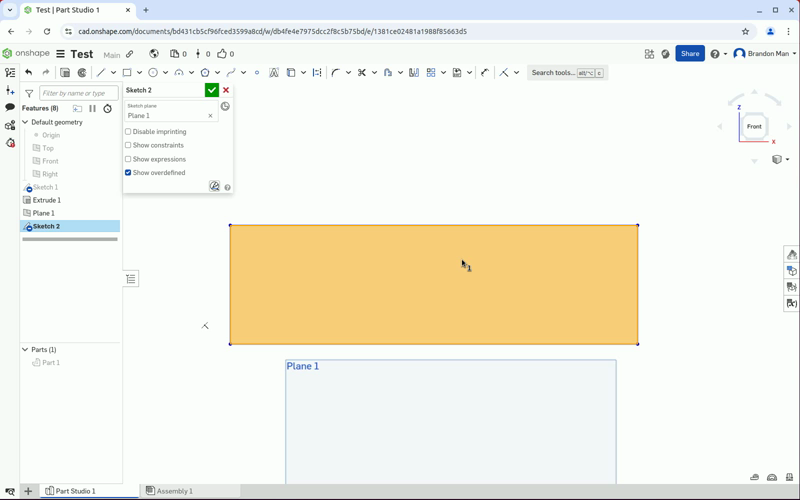
scroll(-6)
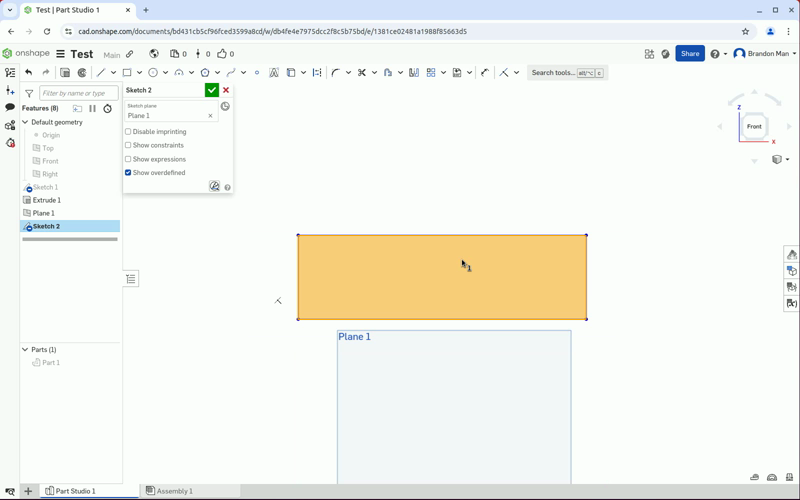
scroll(-6)
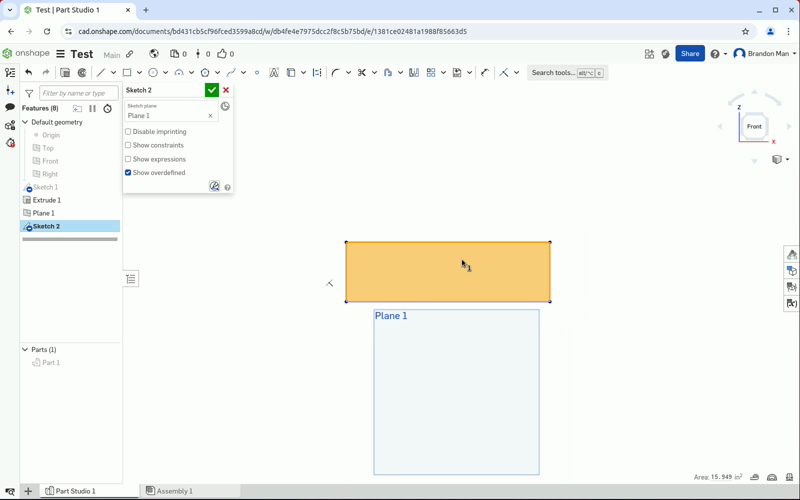
scroll(-6)
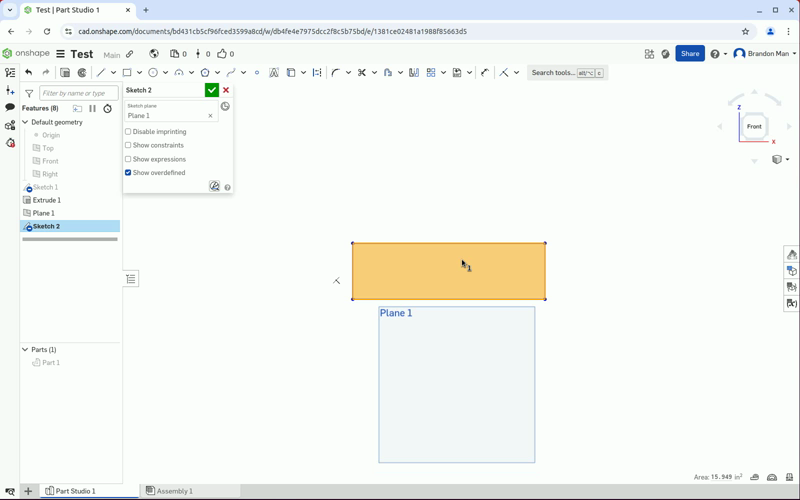
scroll(-6)
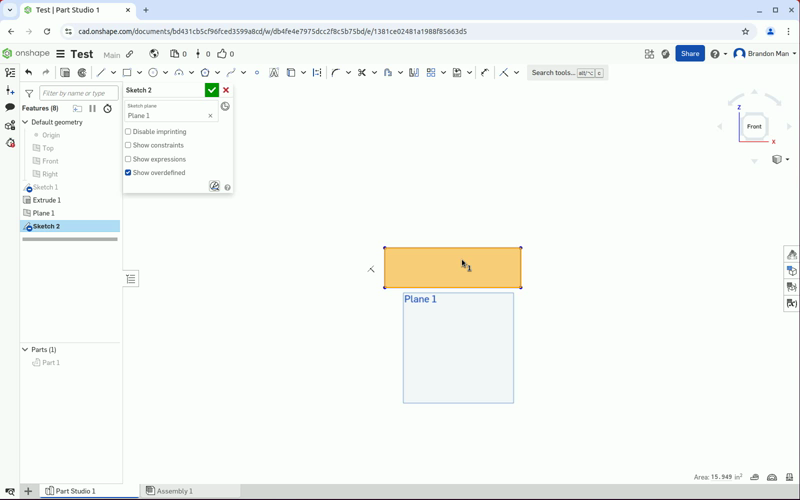
scroll(-6)
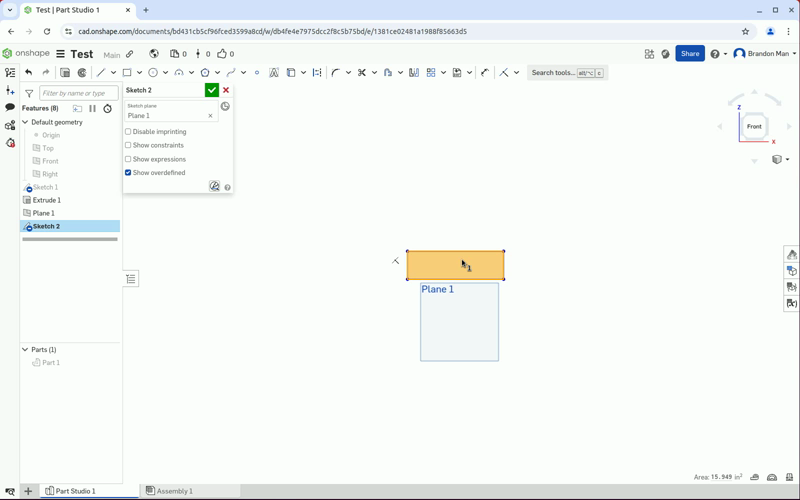
scroll(-6)
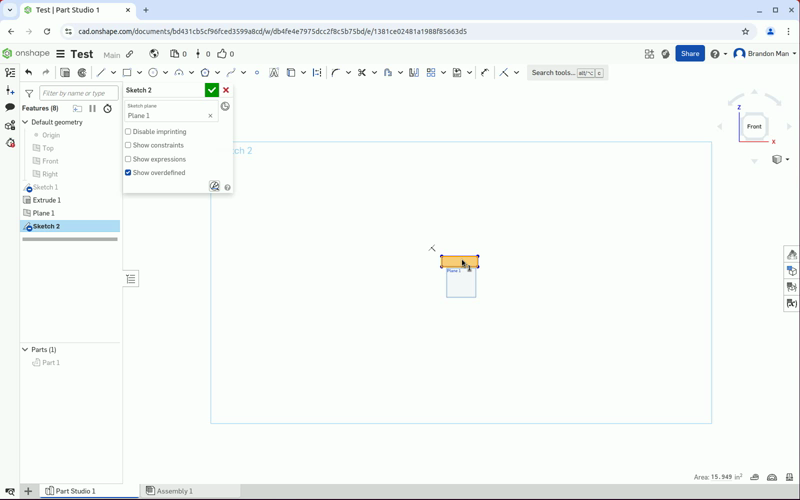
mouse_move(73, 352)
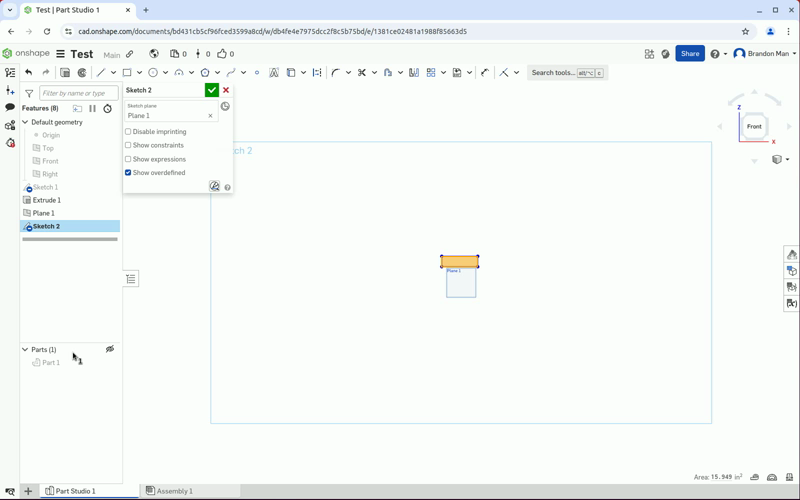
key(shift+y)
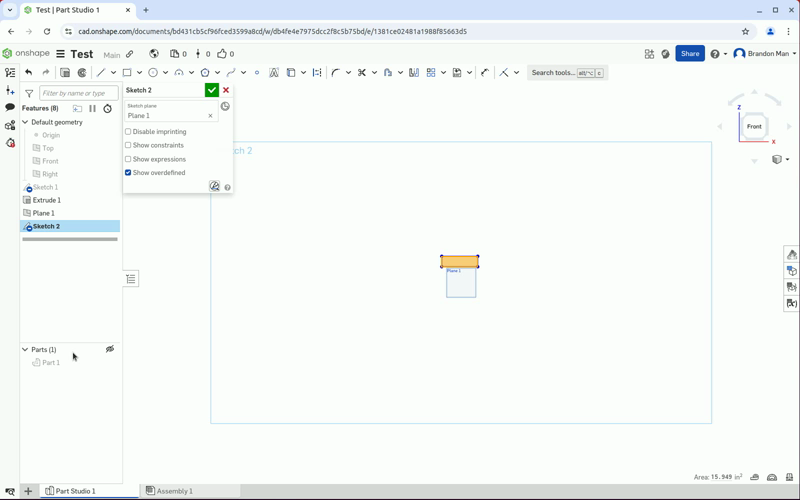
key(shift+e)
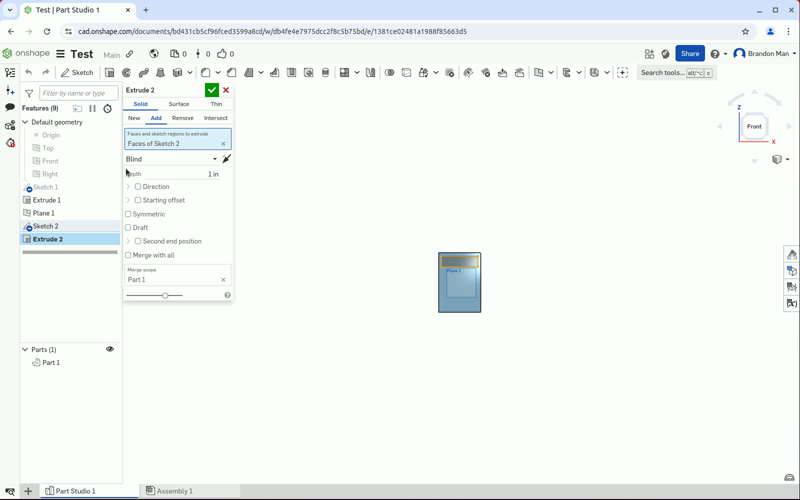
mouse_move(143, 106)
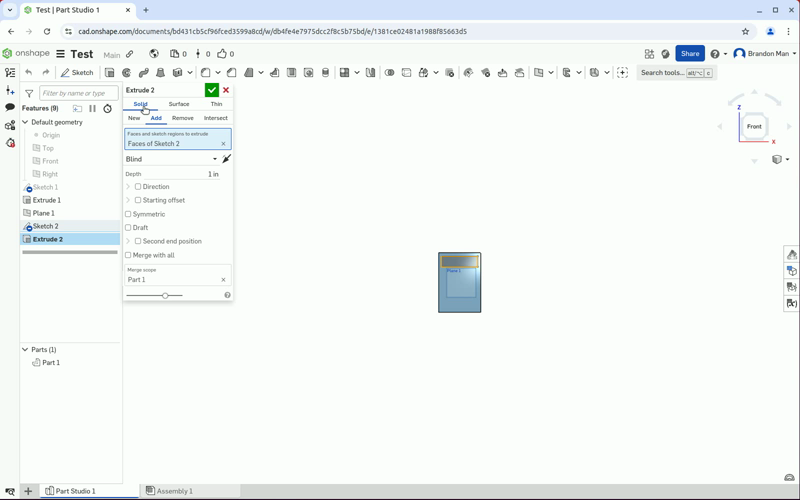
click(143, 106)
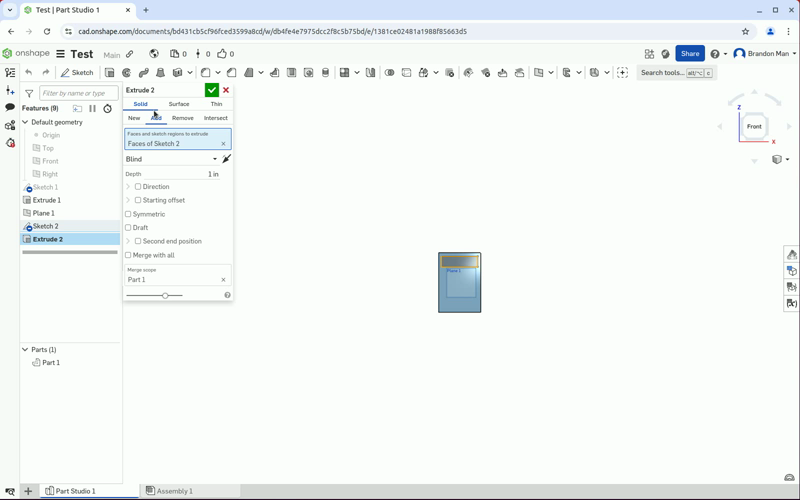
mouse_move(186, 120)
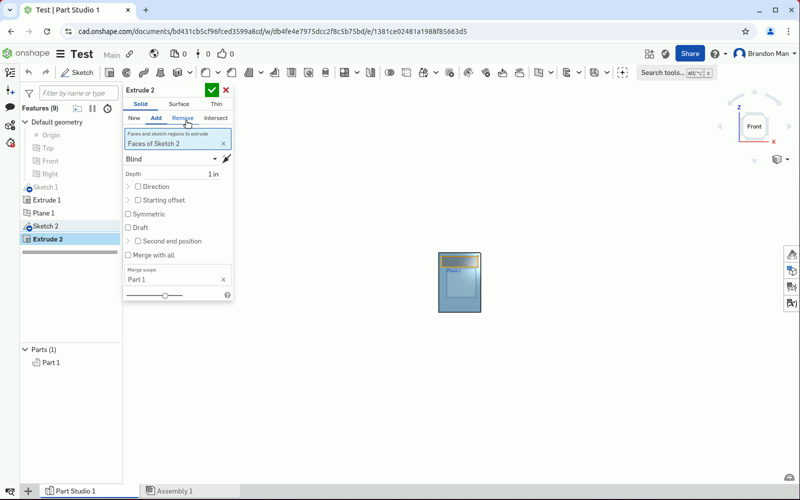
click(186, 120)
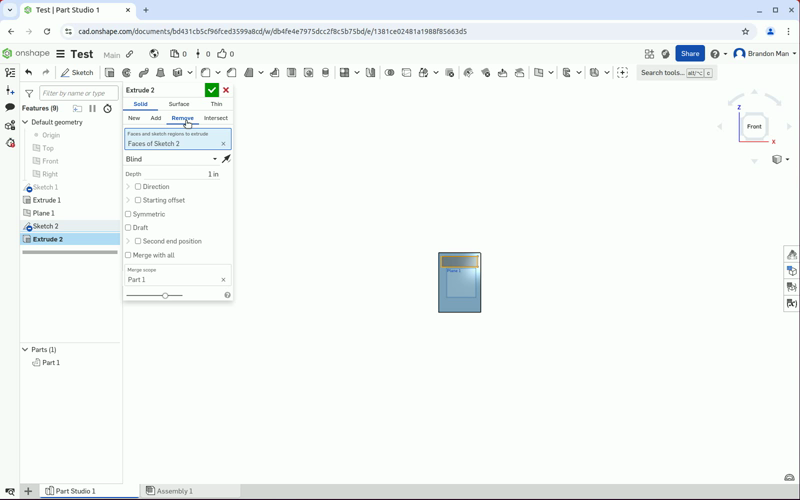
key(tab, 4)
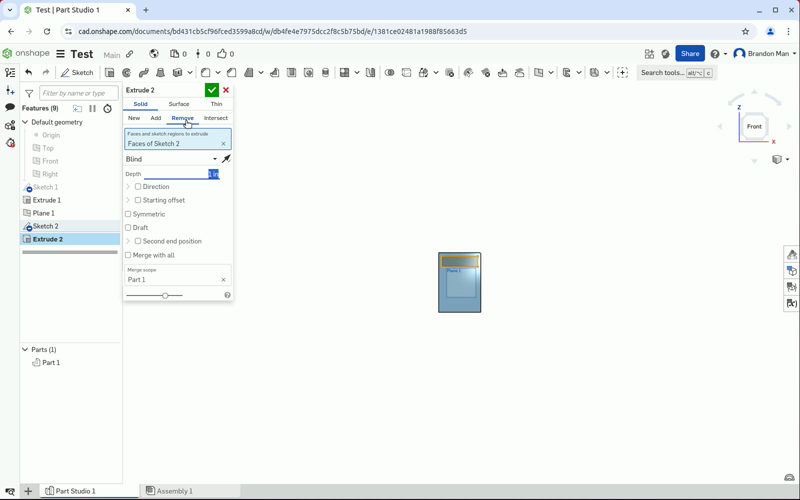
text(6.981)
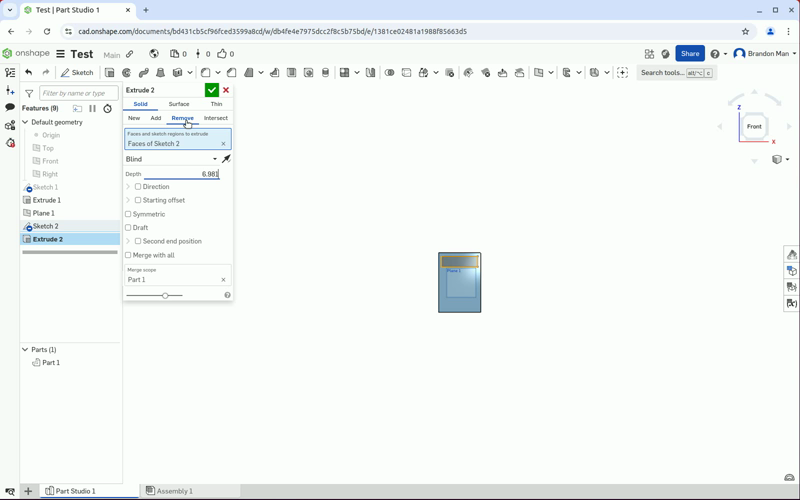
key(tab, 6)
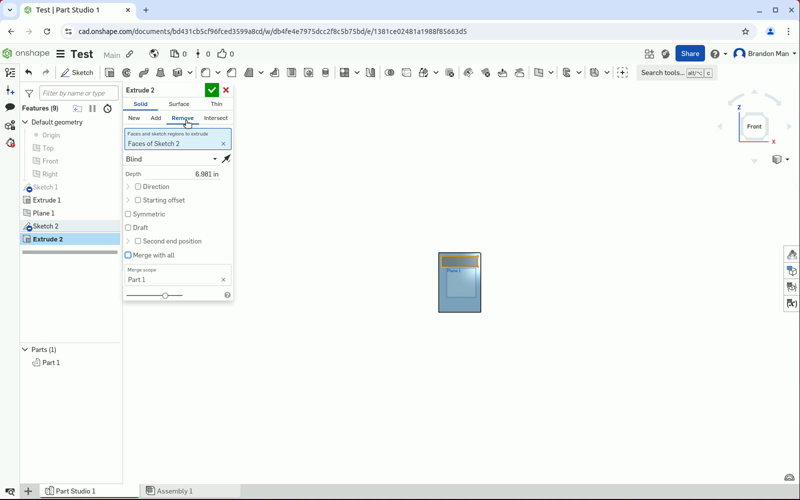
key(space)
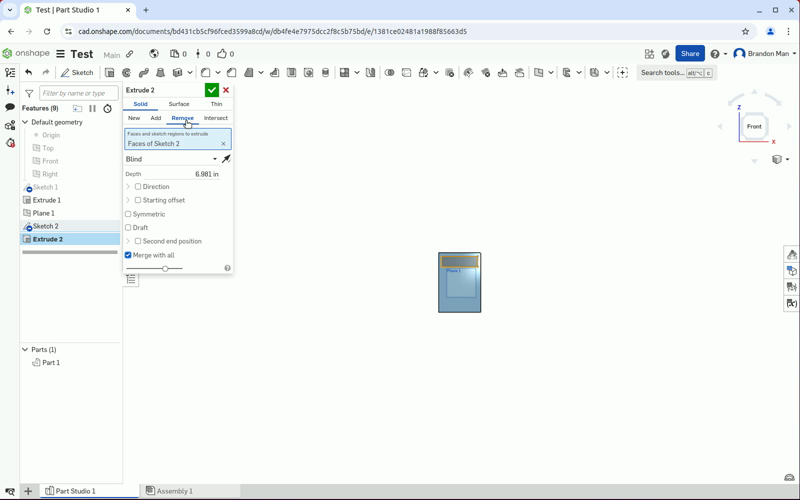
key(enter)
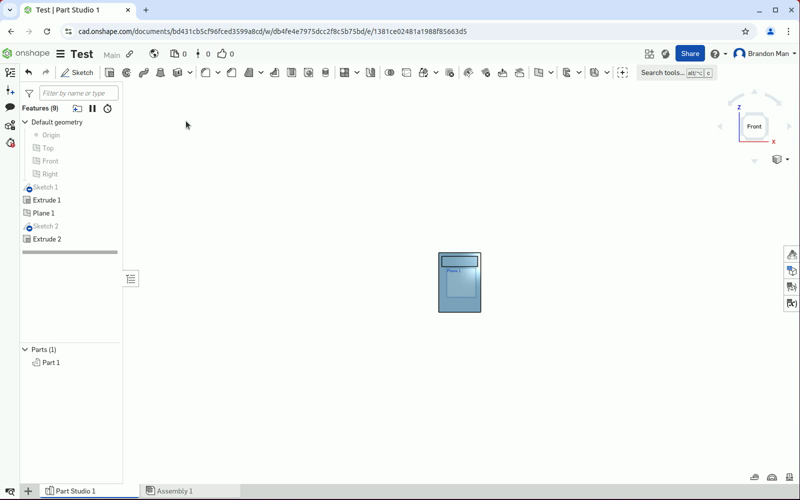
key(shift+h)
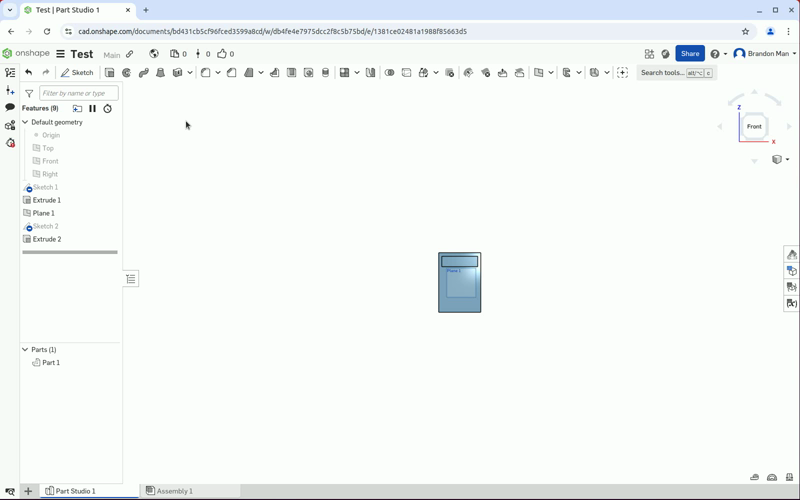
key(shift+h)
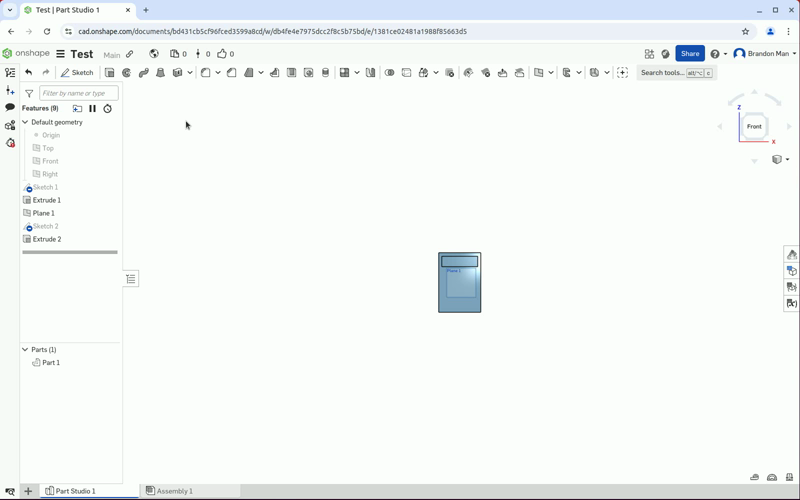
mouse_move(73, 189)
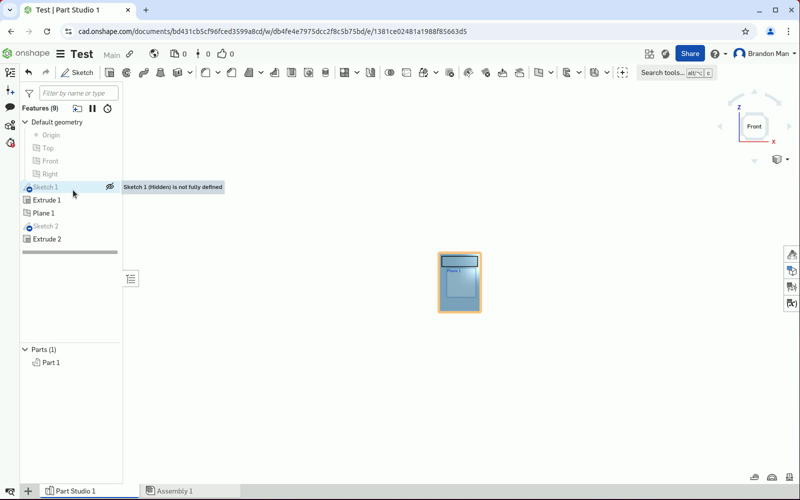
click(73, 189)
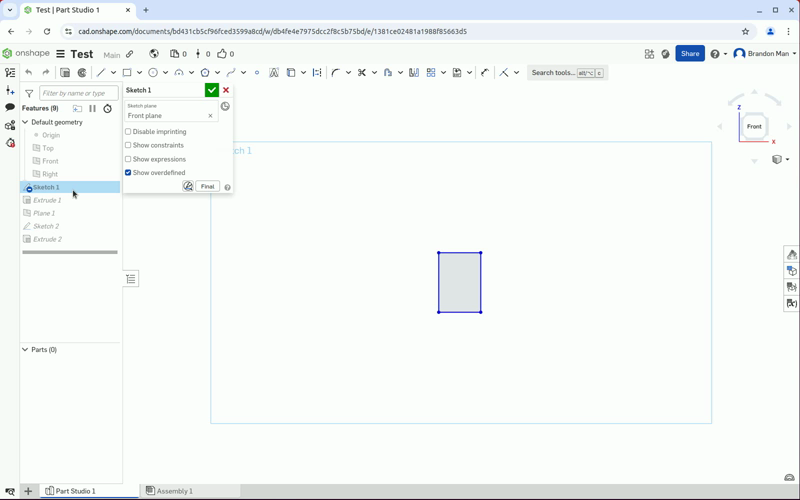
mouse_move(229, 92)
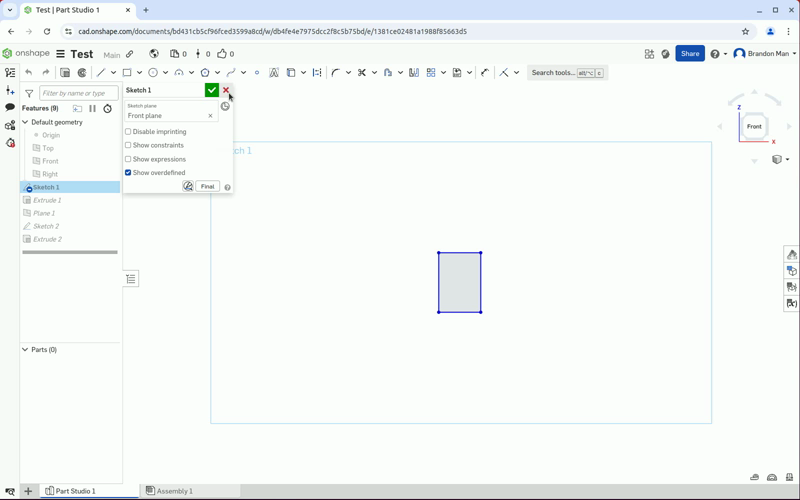
click(229, 92)
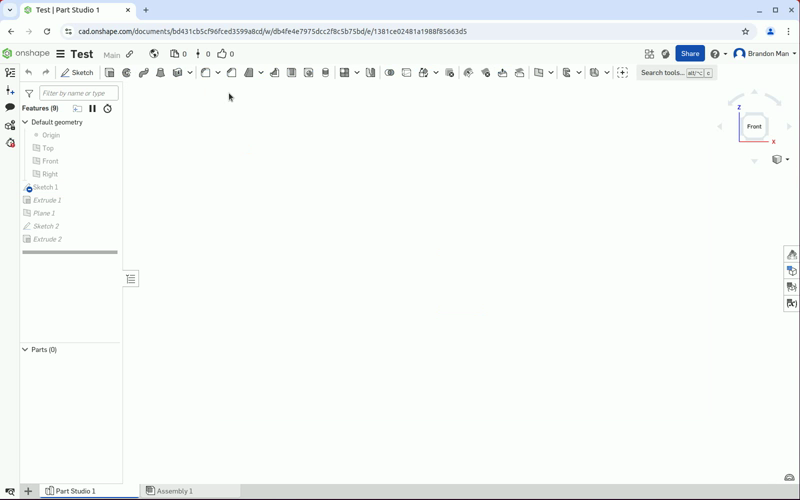
key(shift+s)
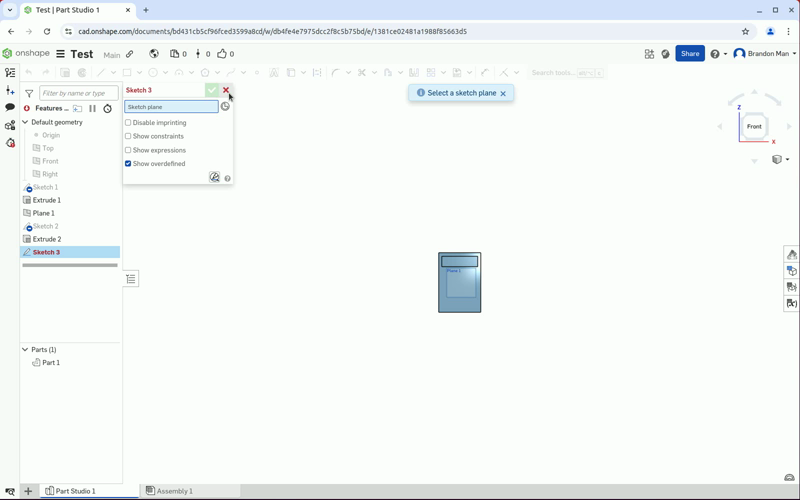
mouse_move(73, 215)
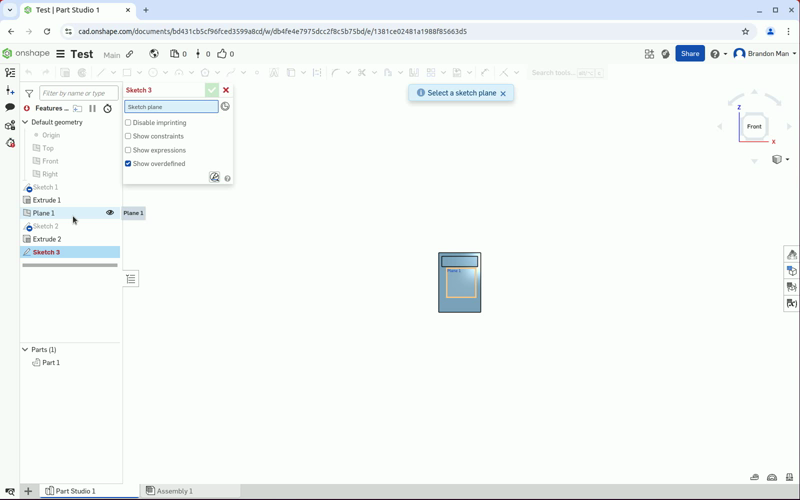
click(73, 215)
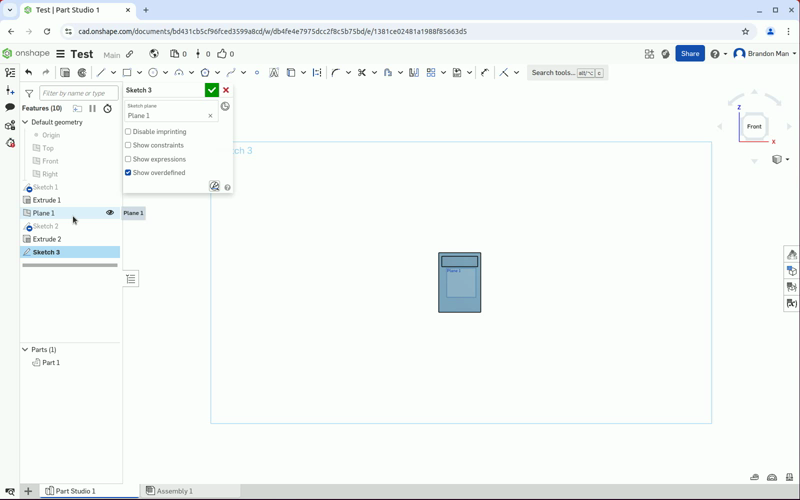
mouse_move(73, 352)
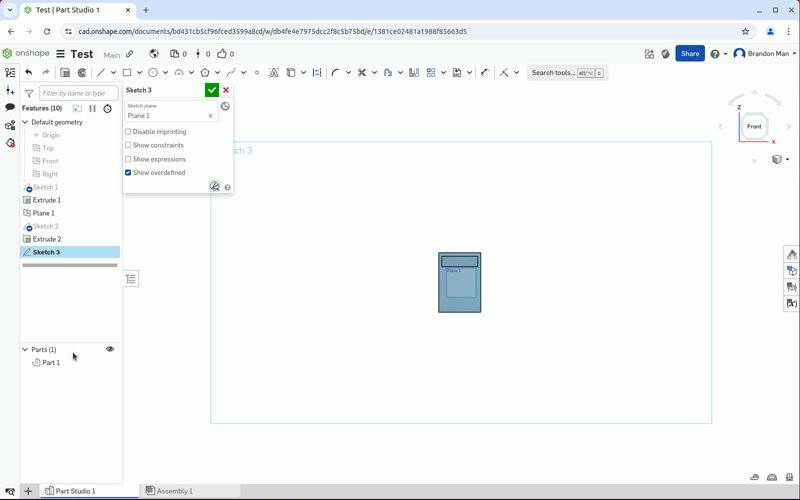
key(y)
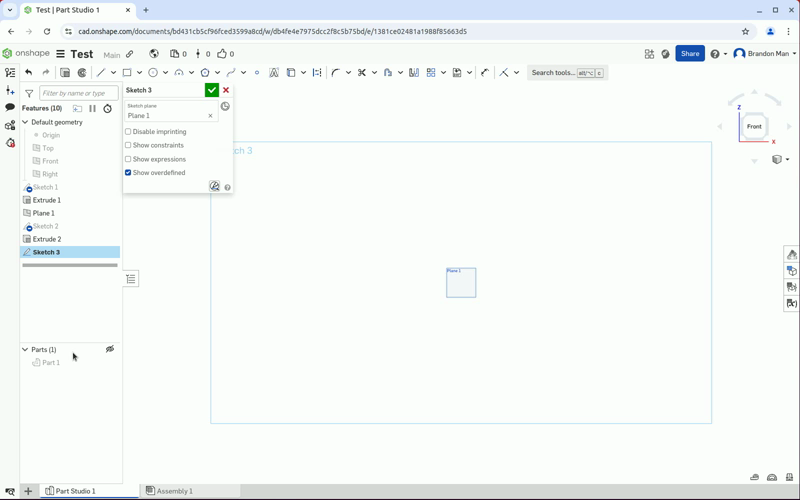
key(l)
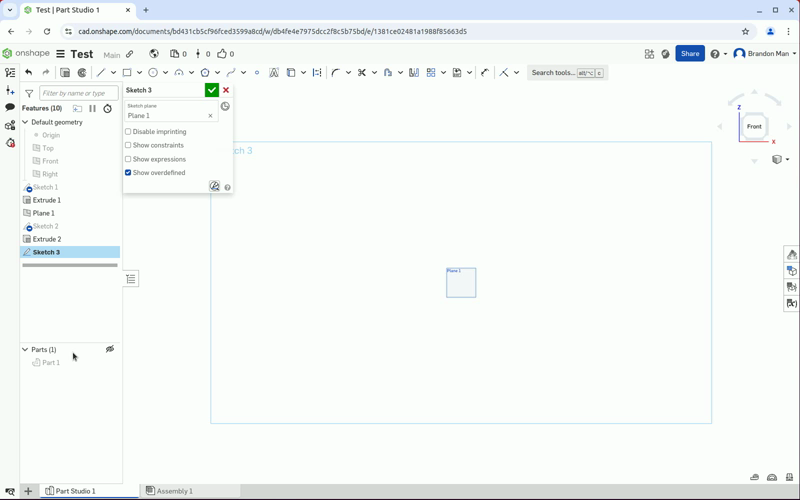
key_down(shift)
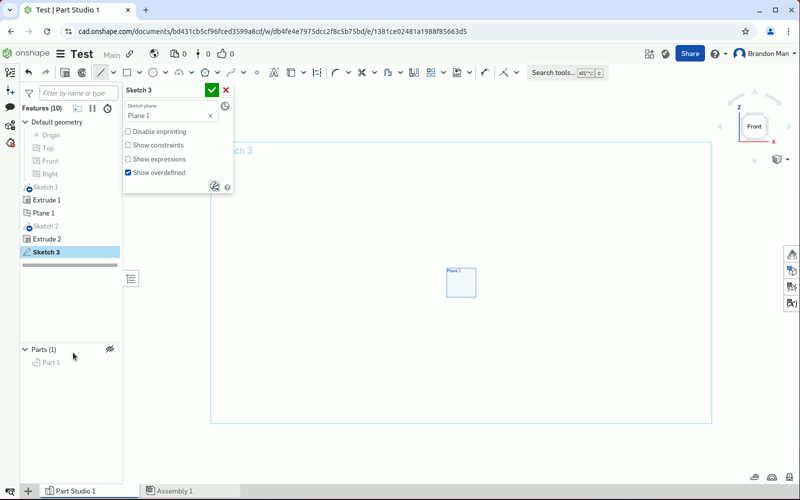
mouse_move(441, 308)
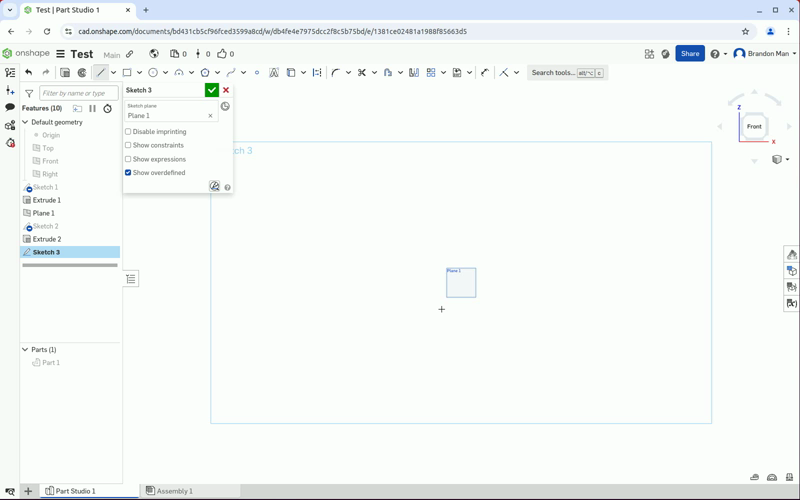
click(441, 308)
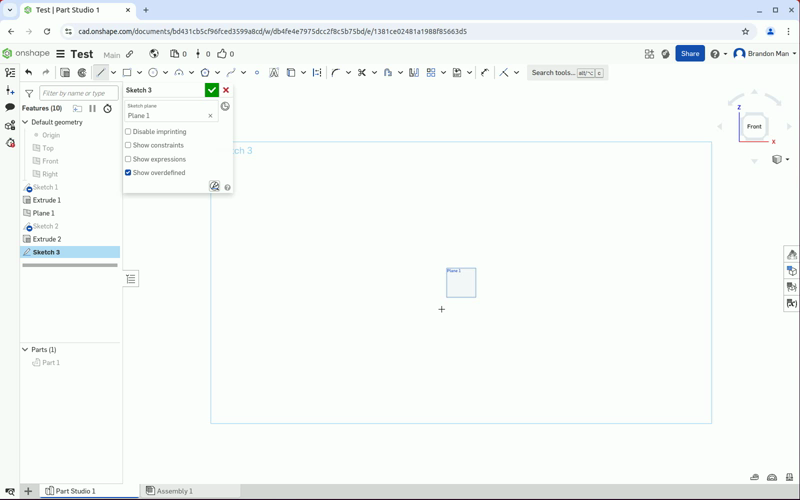
key_up(shift)
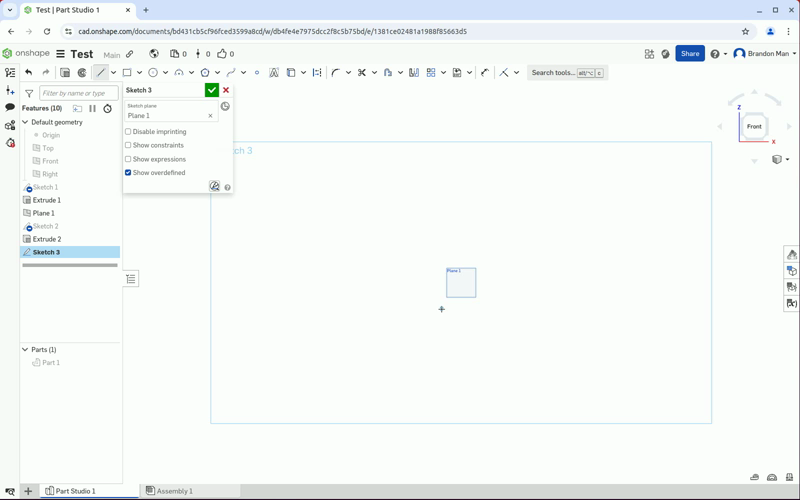
key_down(shift)
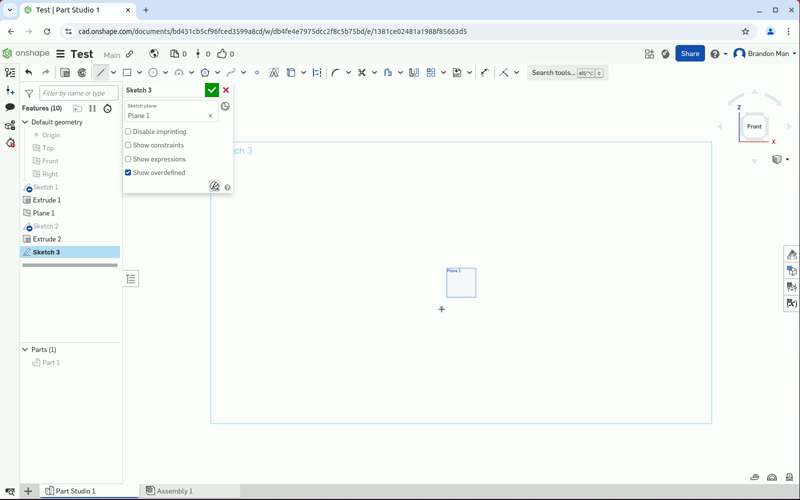
mouse_move(471, 308)
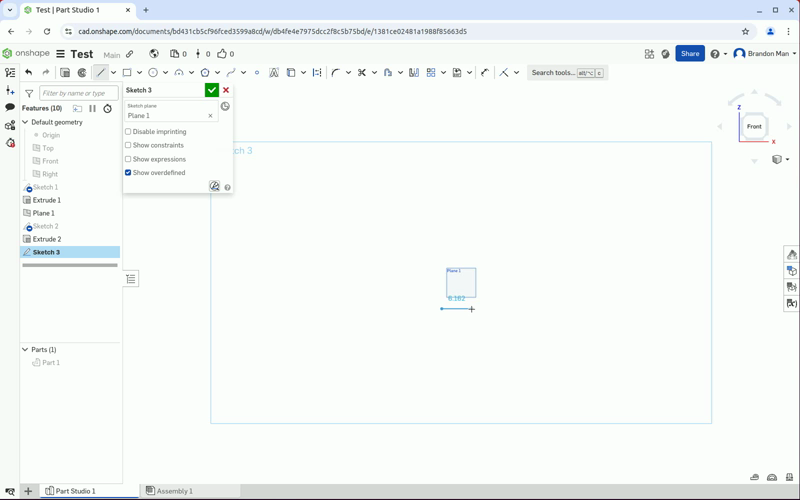
mouse_move(477, 308)
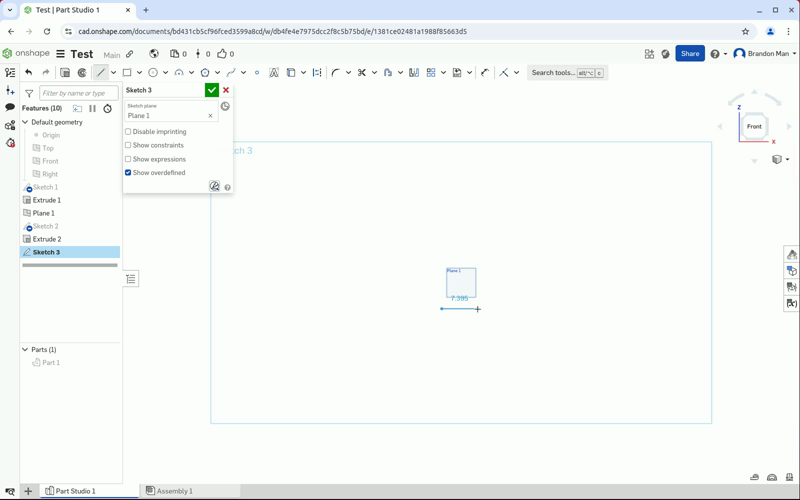
click(477, 308)
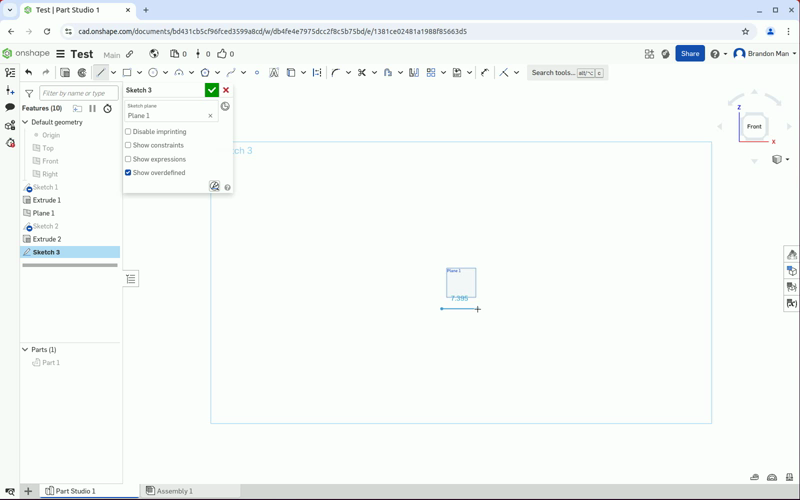
key_up(shift)
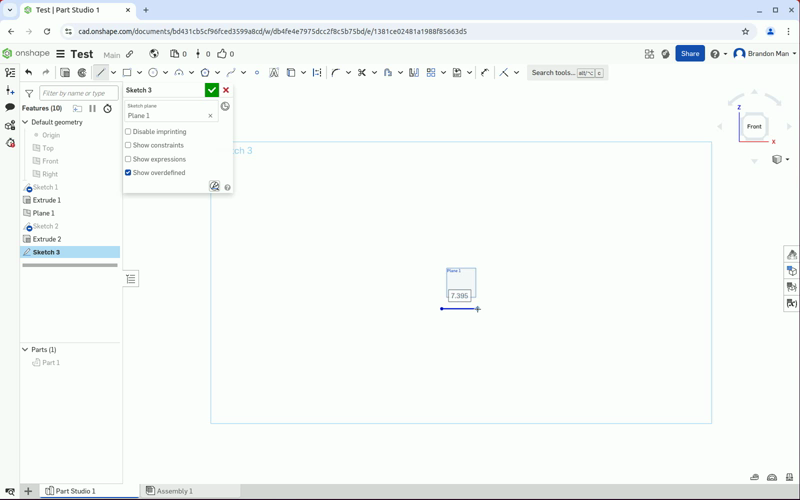
key_down(shift)
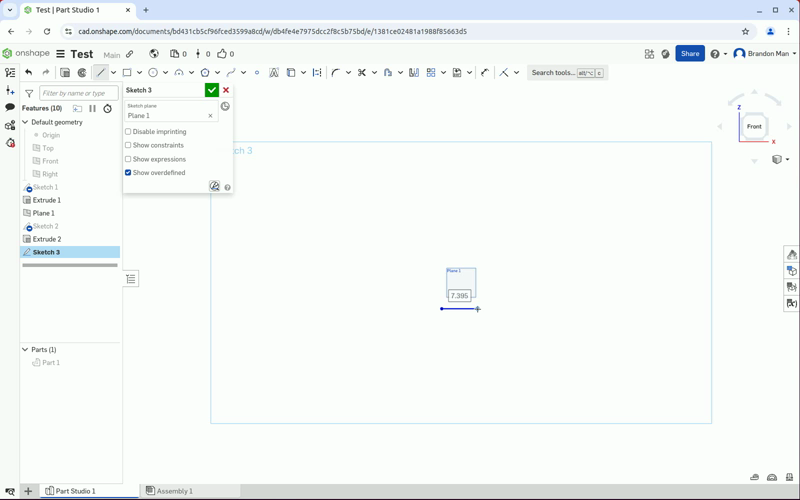
mouse_move(507, 308)
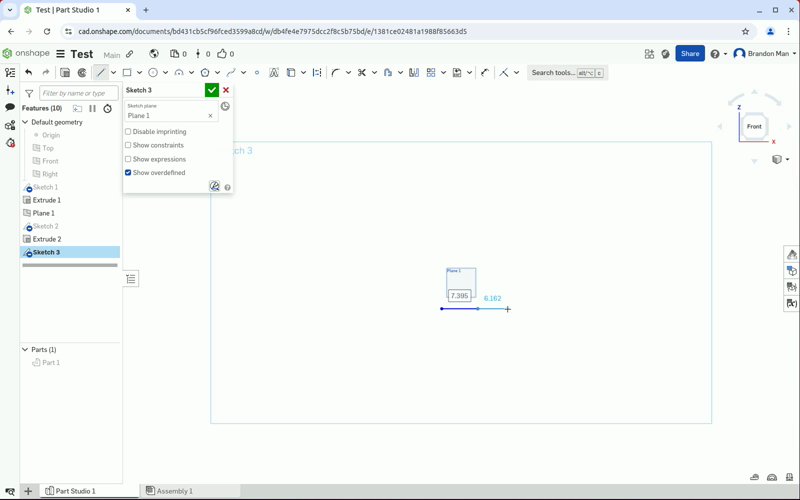
mouse_move(477, 272)
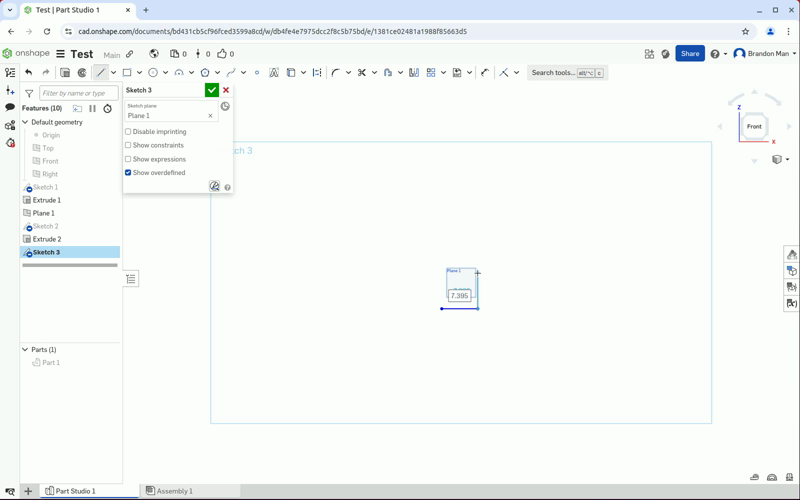
click(477, 272)
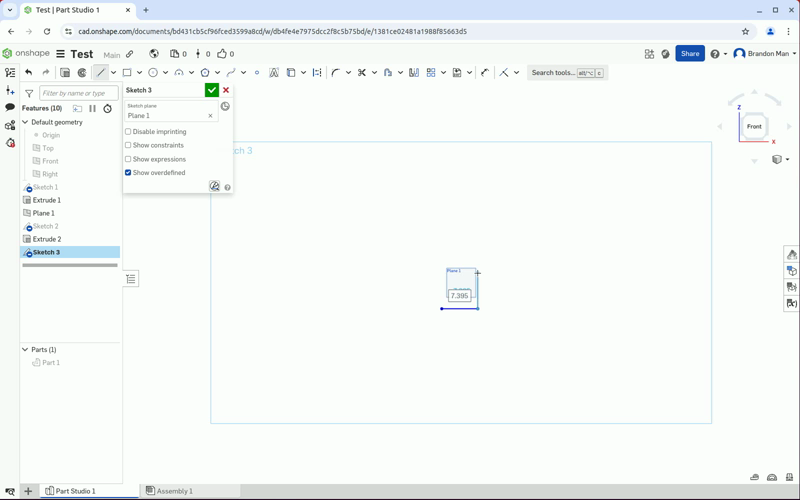
key_up(shift)
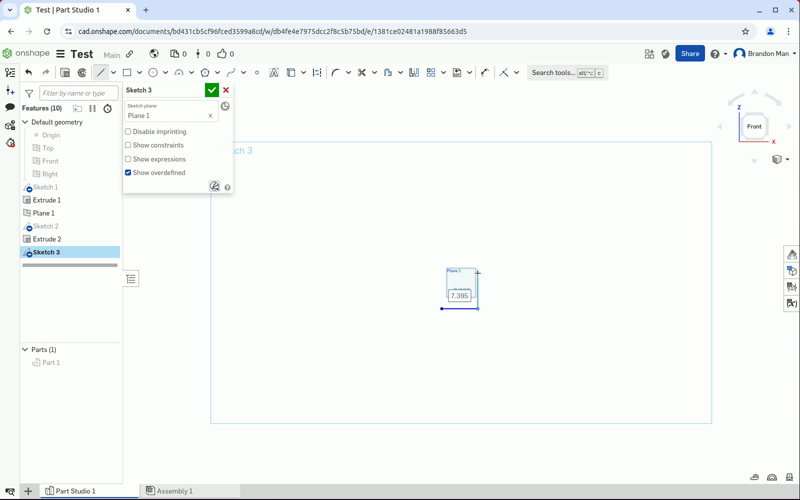
key_down(shift)
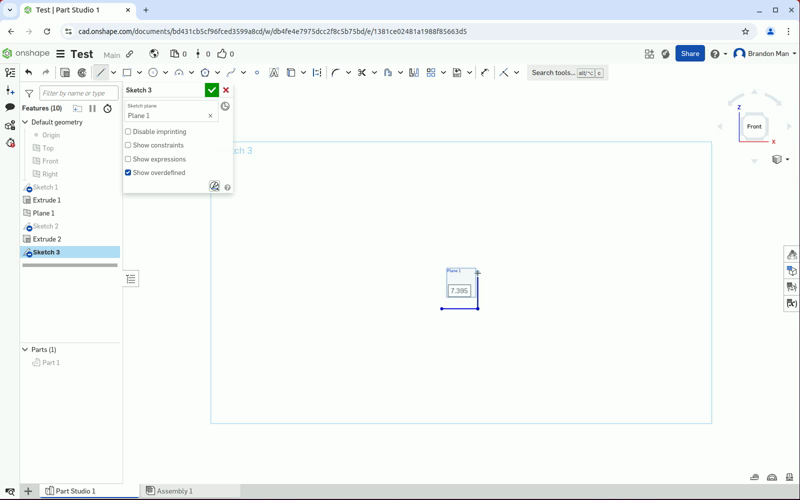
mouse_move(507, 272)
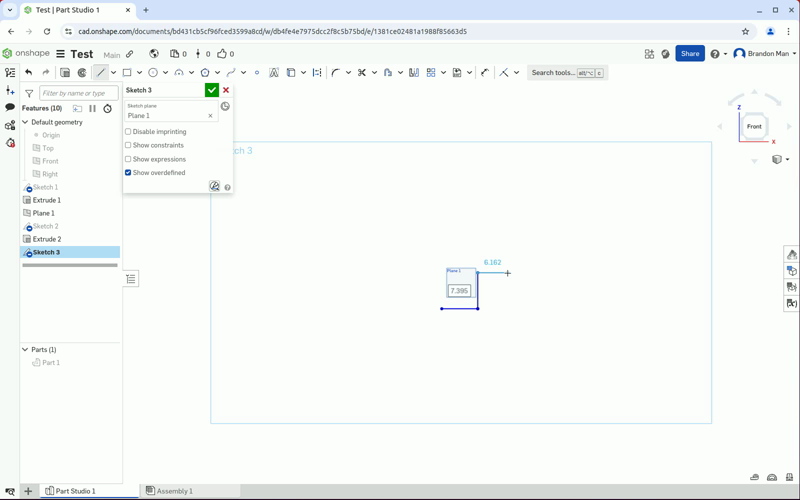
mouse_move(441, 272)
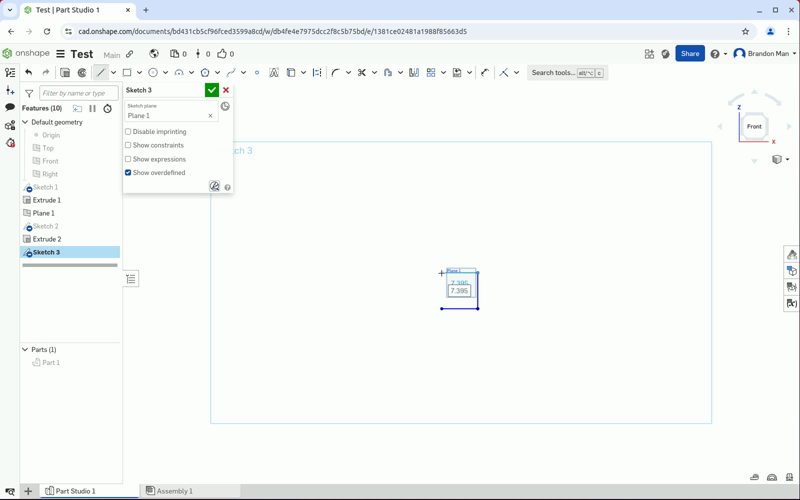
click(441, 272)
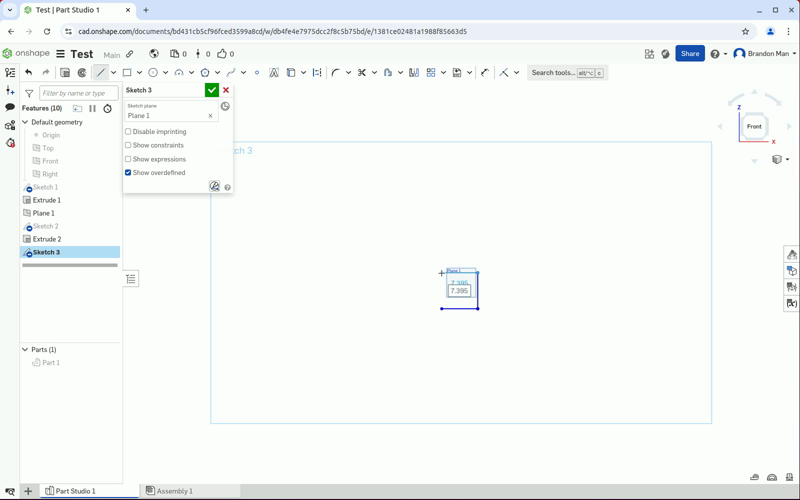
key_up(shift)
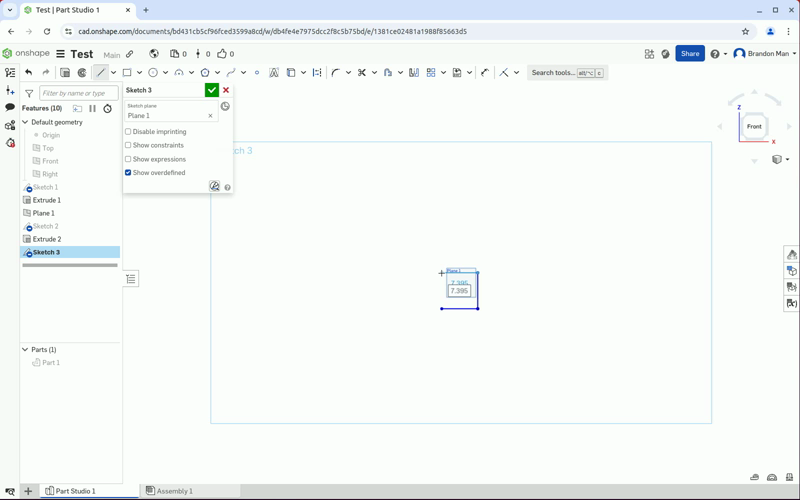
mouse_move(471, 272)
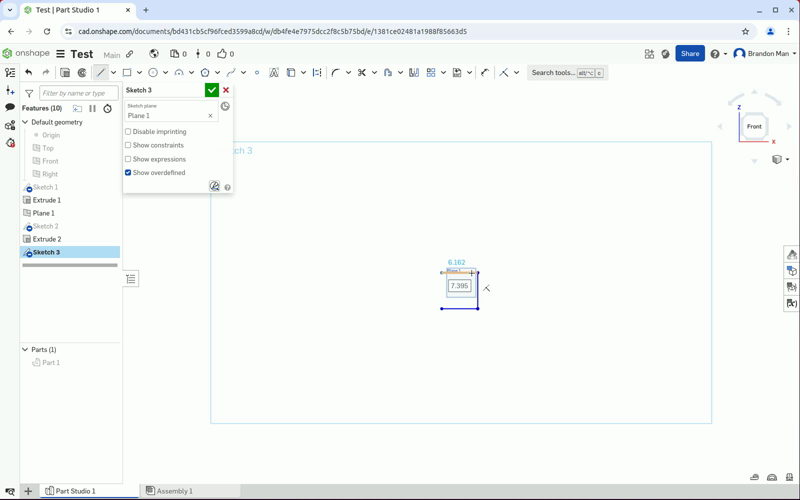
key_down(shift)
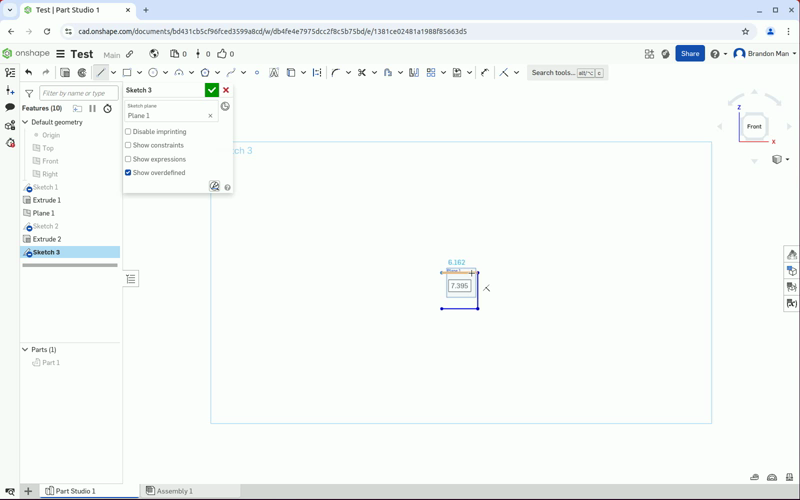
mouse_move(441, 308)
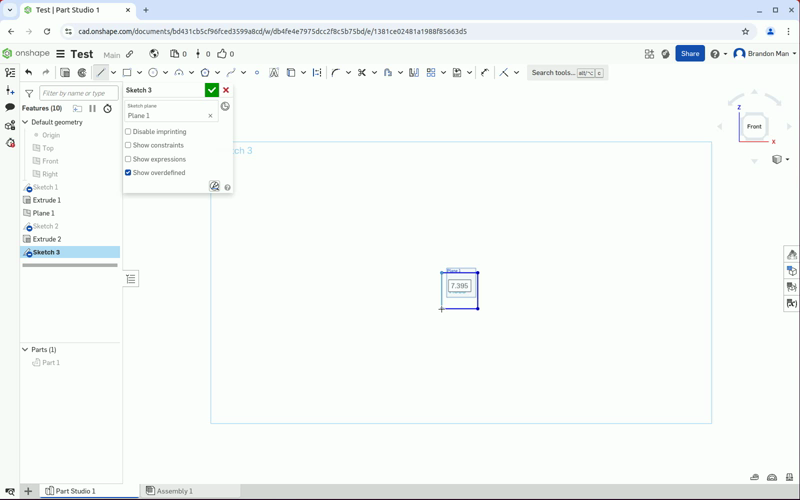
key_up(shift)
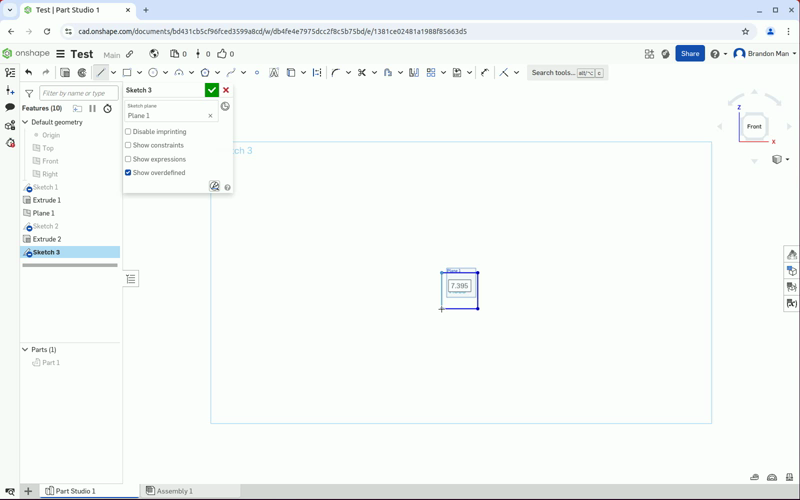
click(441, 308)
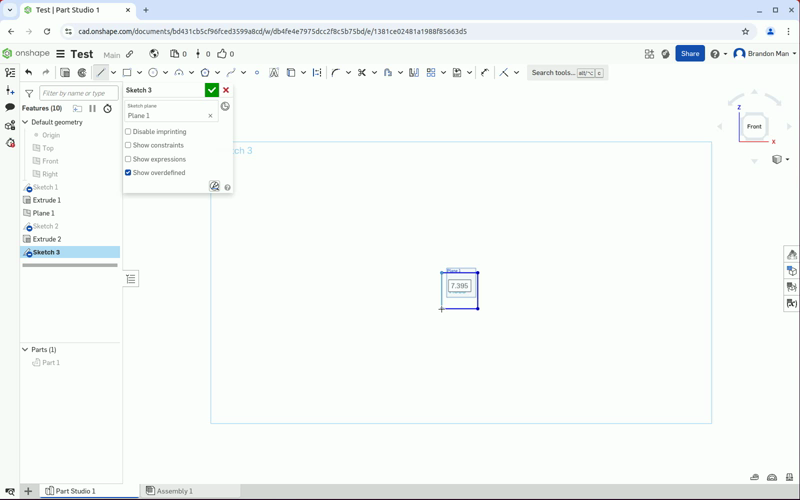
key(esc)
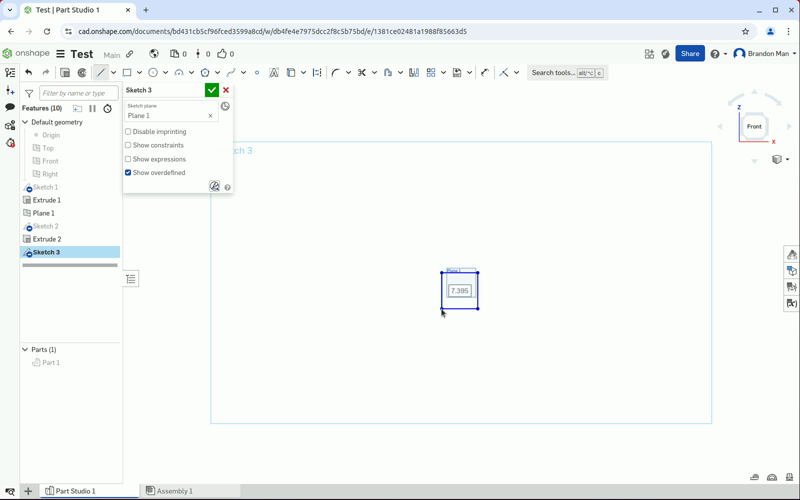
mouse_move(461, 291)
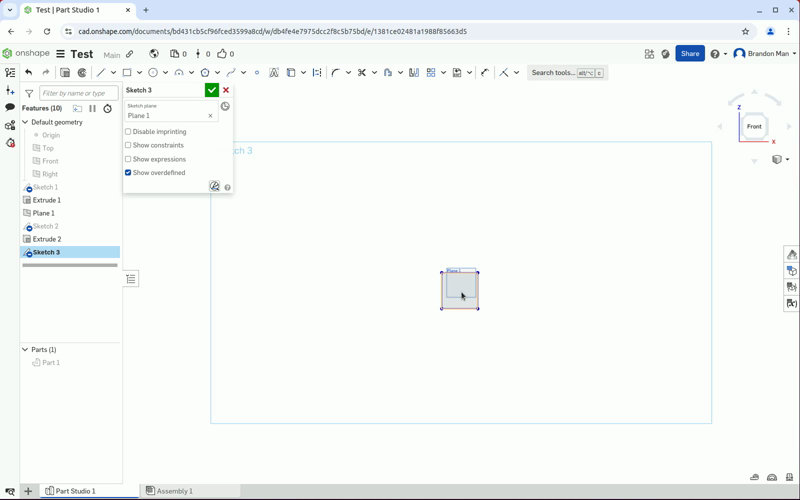
scroll(6)
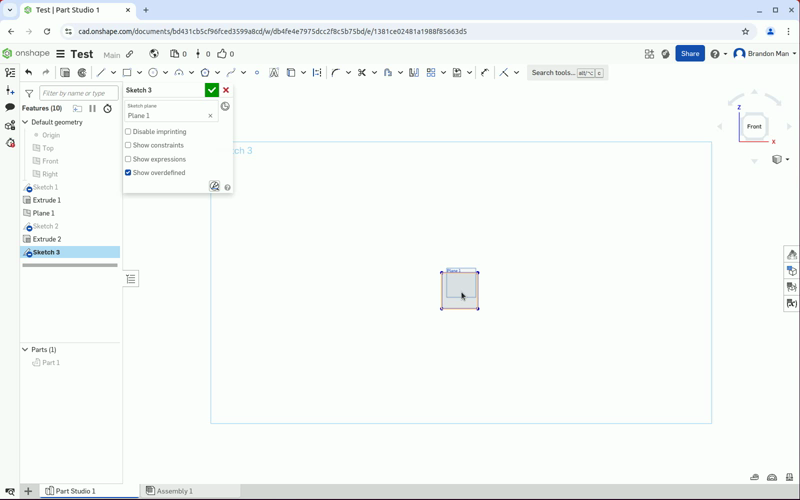
scroll(6)
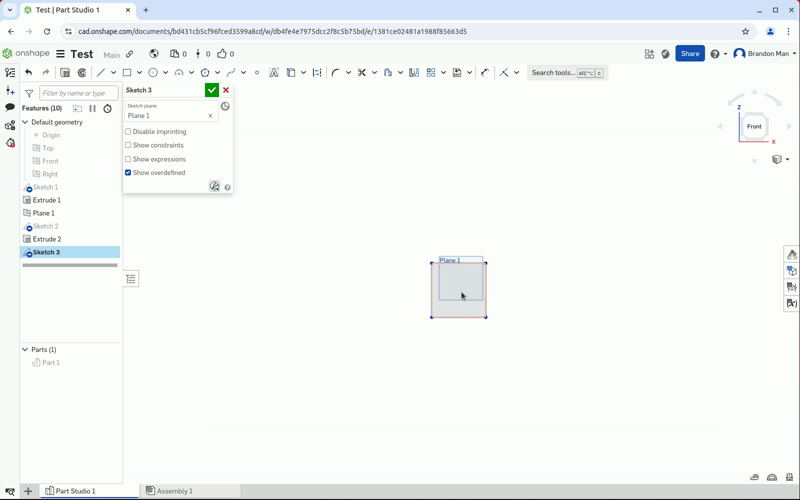
scroll(6)
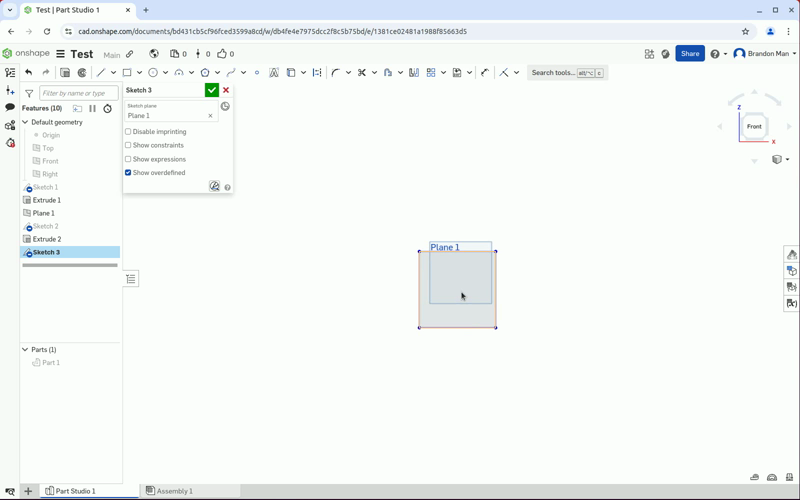
scroll(6)
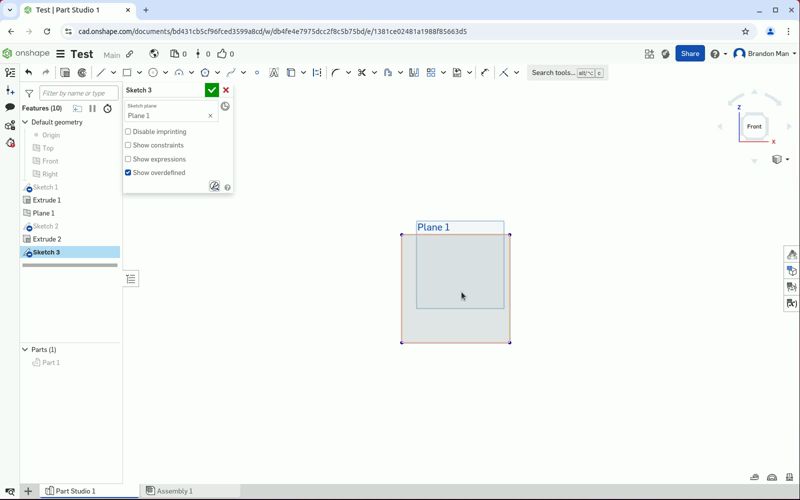
scroll(6)
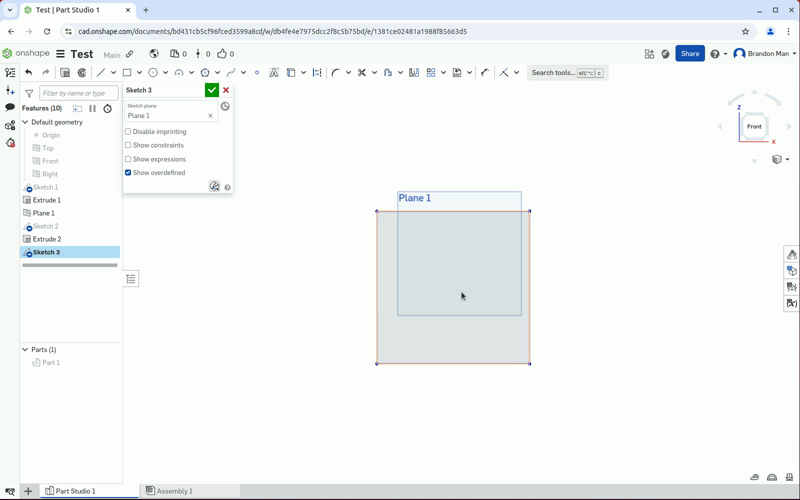
scroll(6)
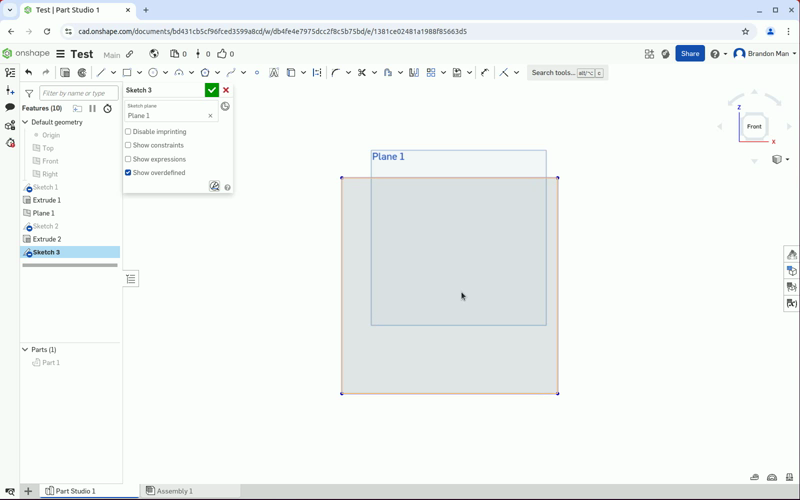
scroll(6)
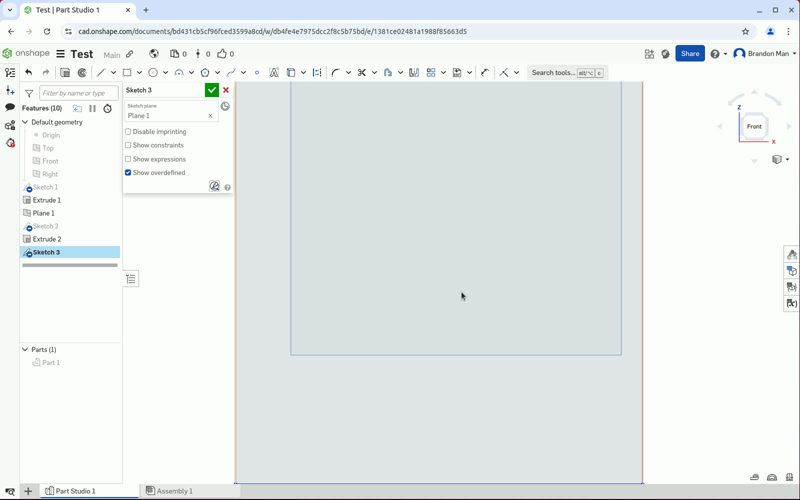
click(461, 291)
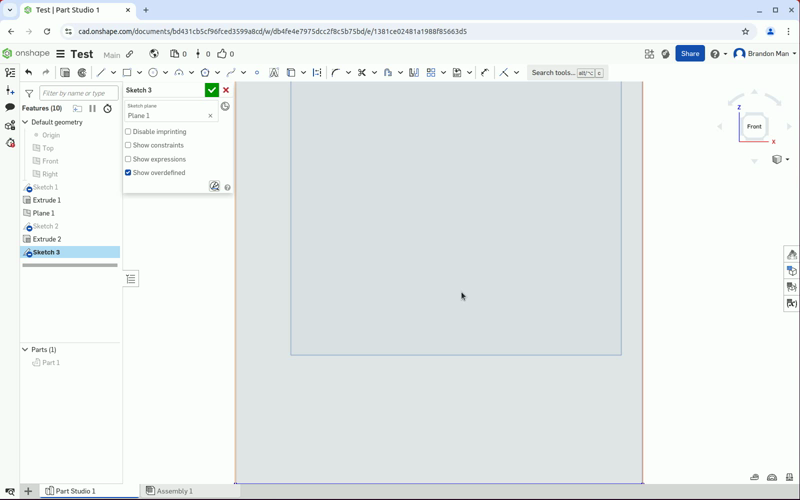
scroll(-6)
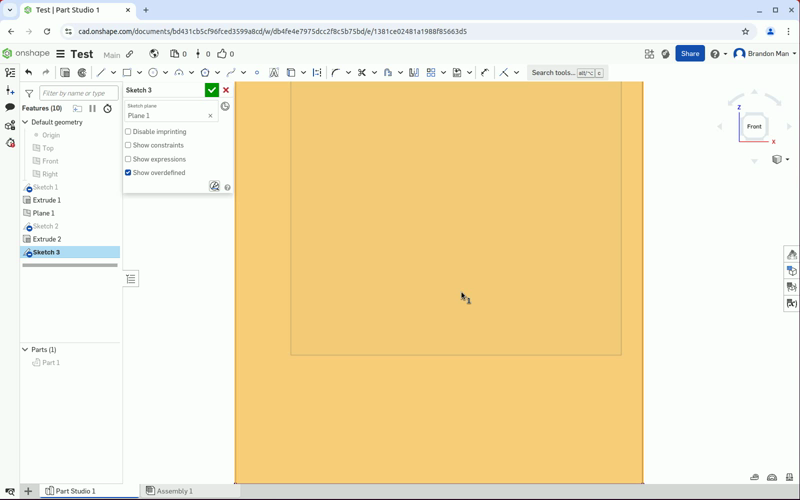
scroll(-6)
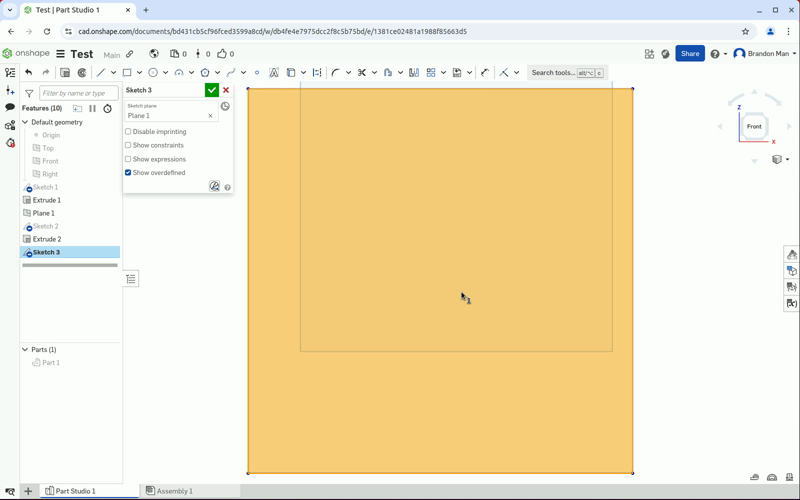
scroll(-6)
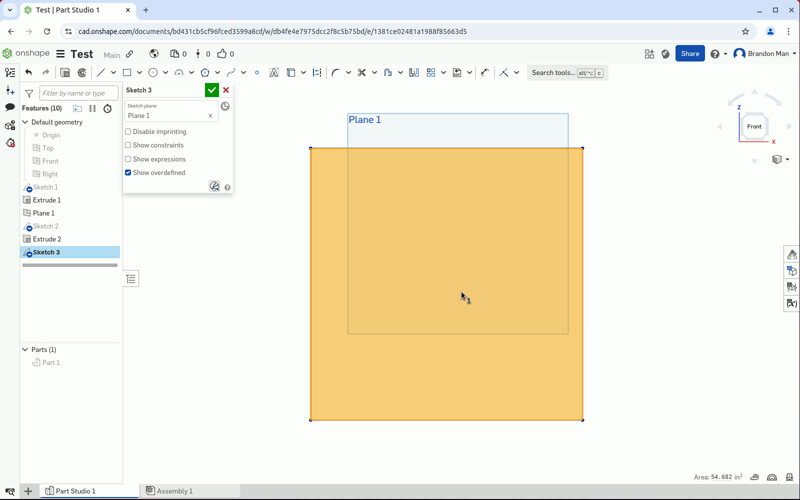
scroll(-6)
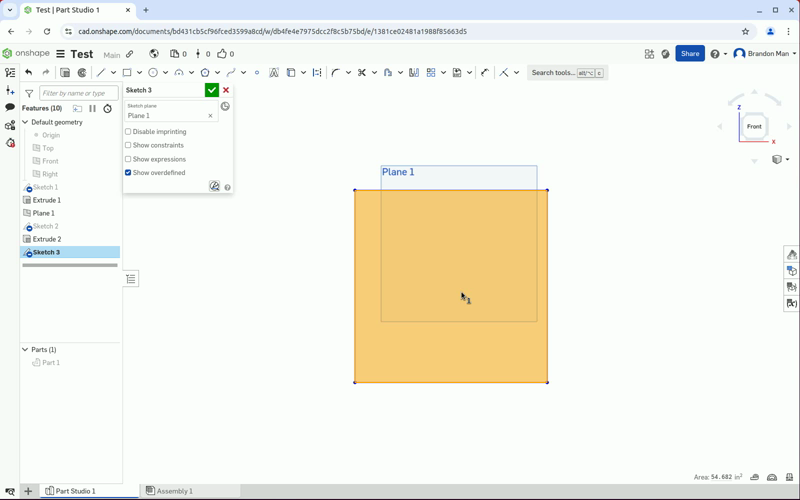
scroll(-6)
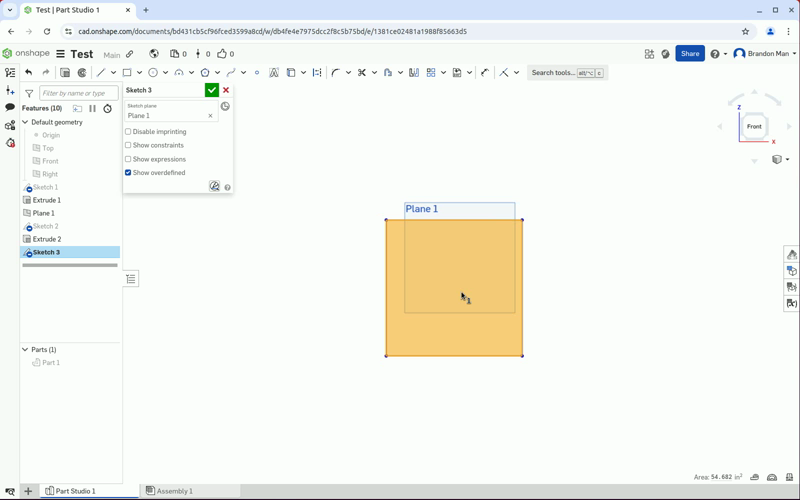
scroll(-6)
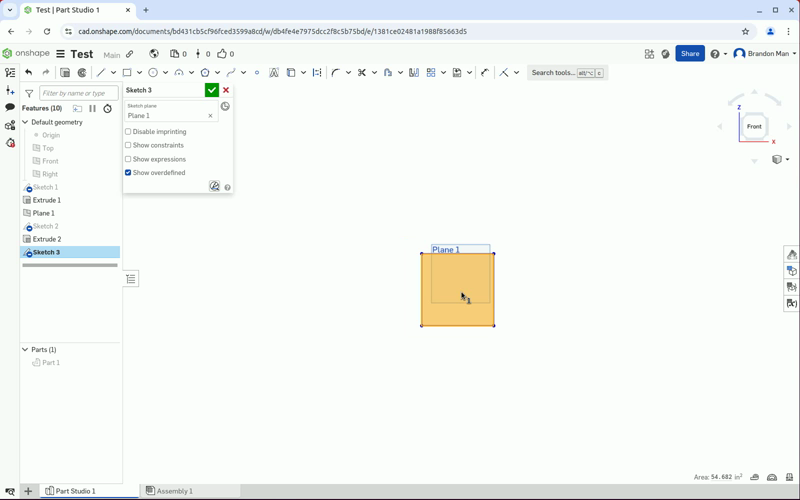
scroll(-6)
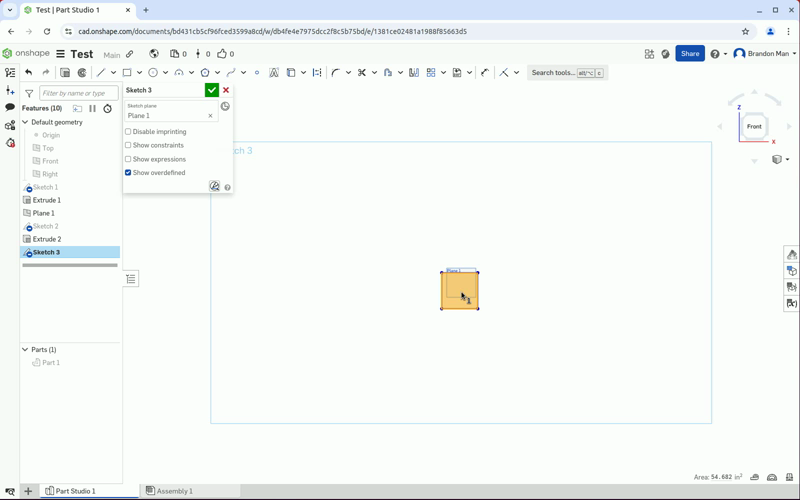
mouse_move(73, 352)
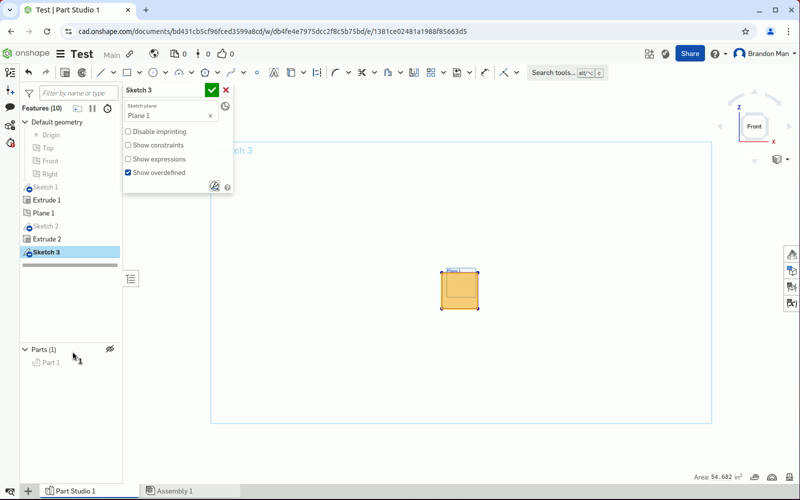
key(shift+y)
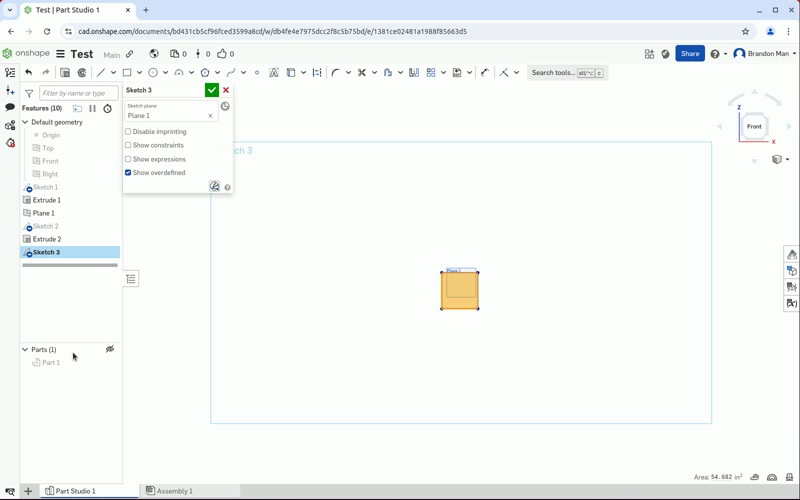
key(shift+e)
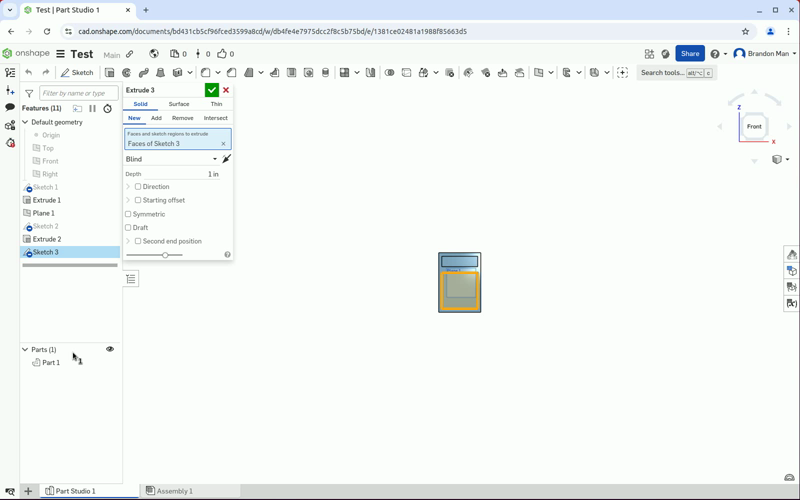
mouse_move(143, 106)
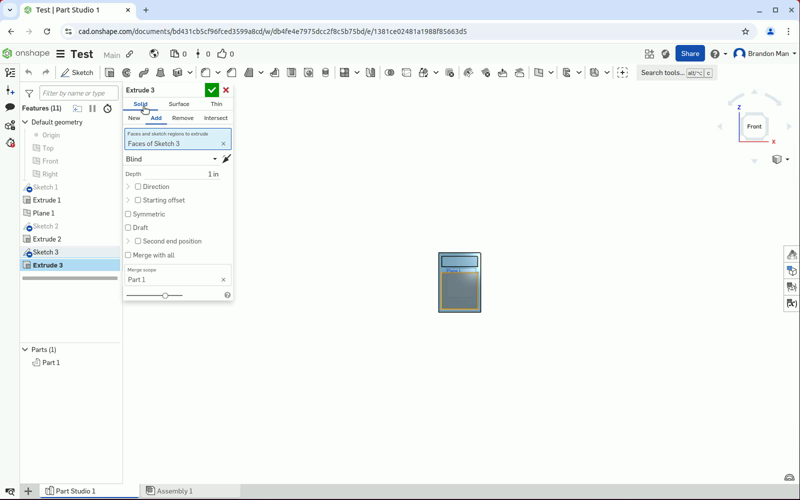
click(143, 106)
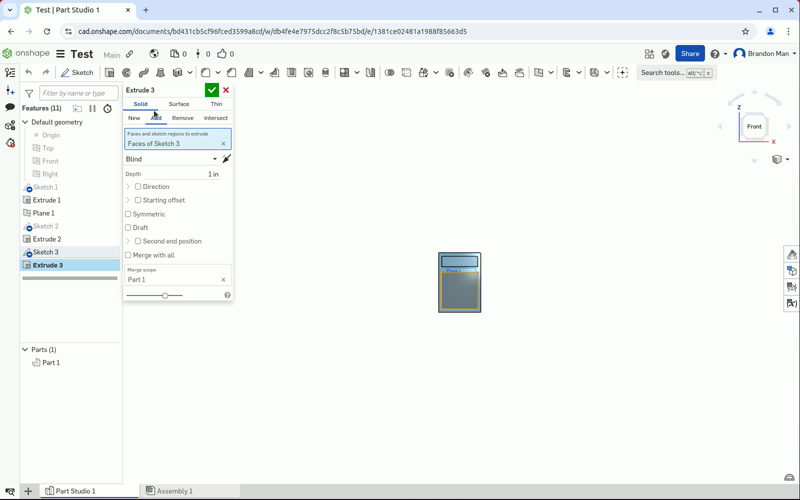
mouse_move(186, 120)
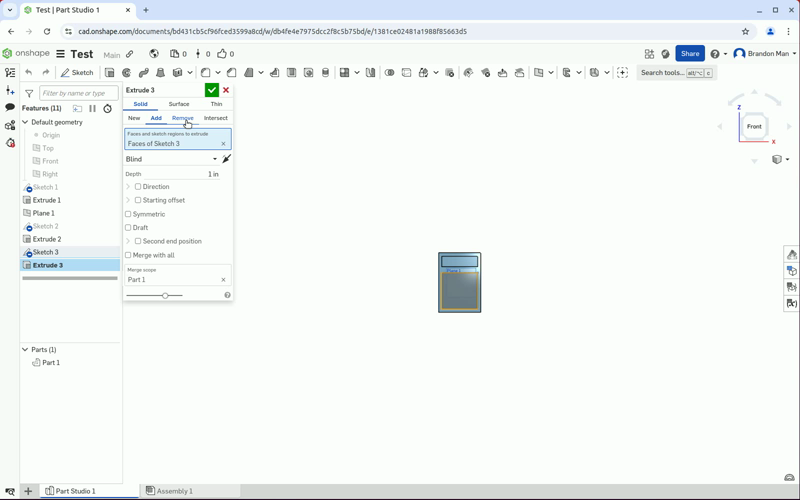
click(186, 120)
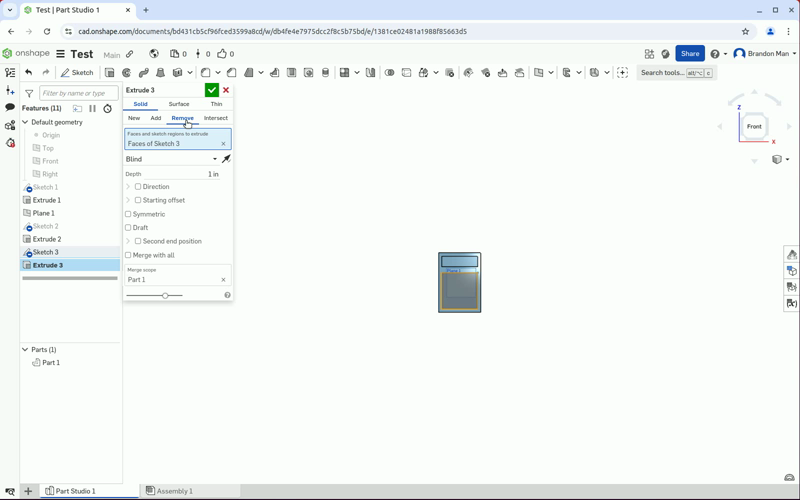
key(tab, 4)
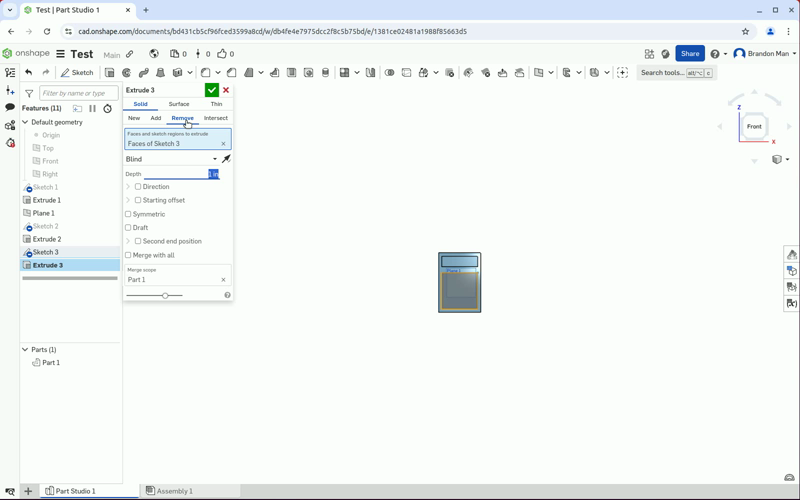
text(6.981)
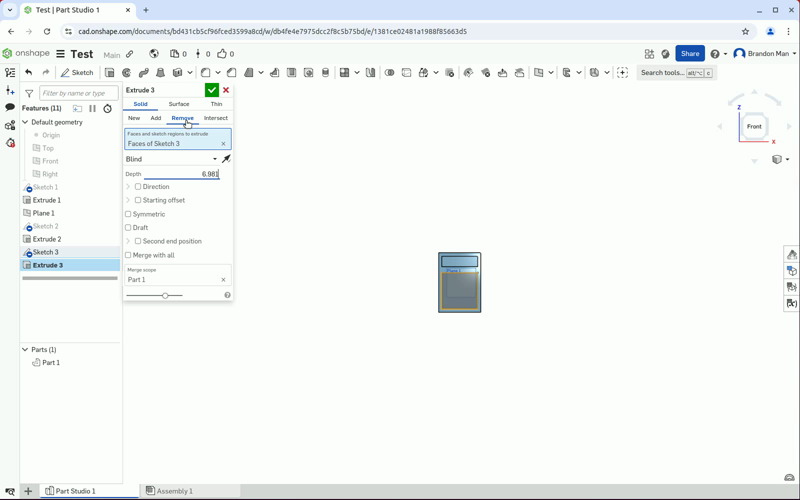
key(tab, 6)
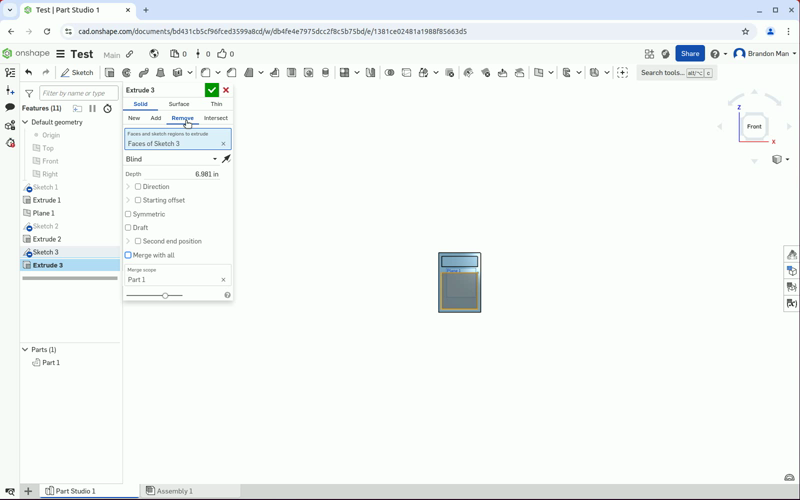
key(space)
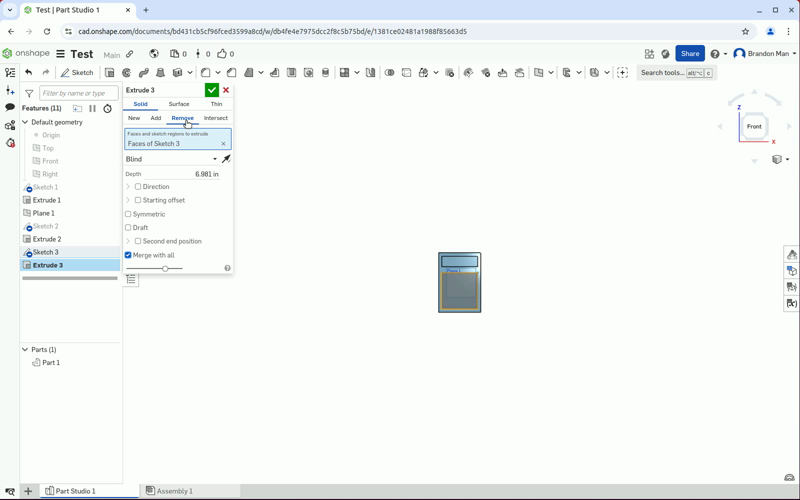
key(enter)
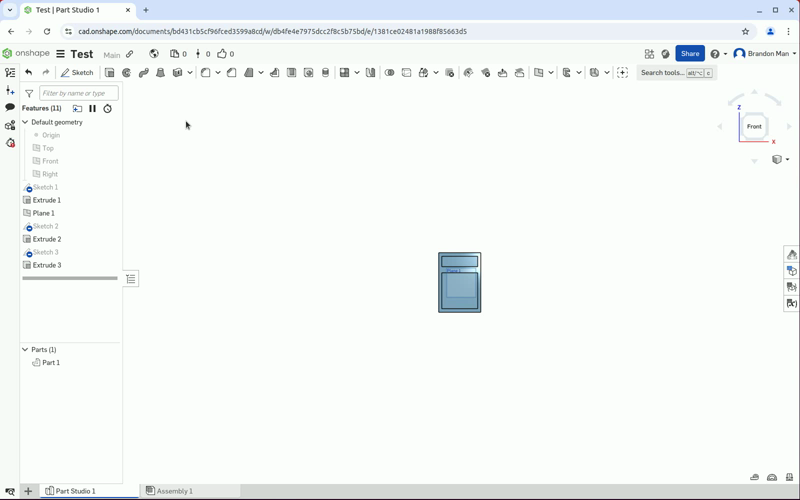
key(shift+h)
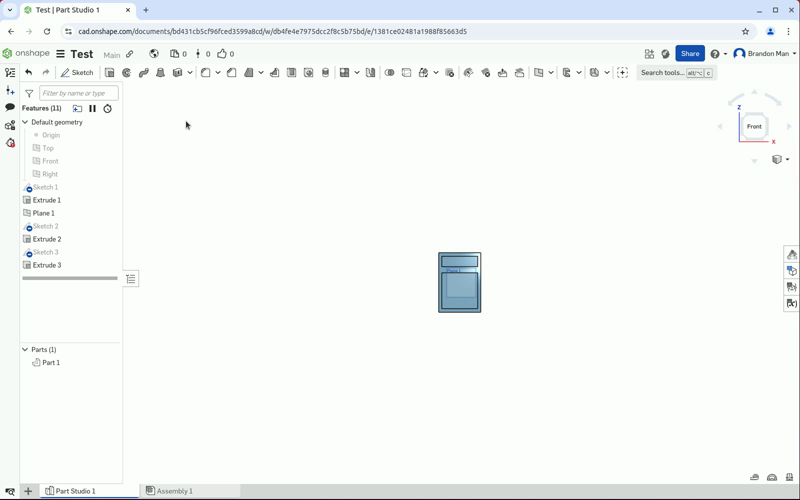
key(shift+h)
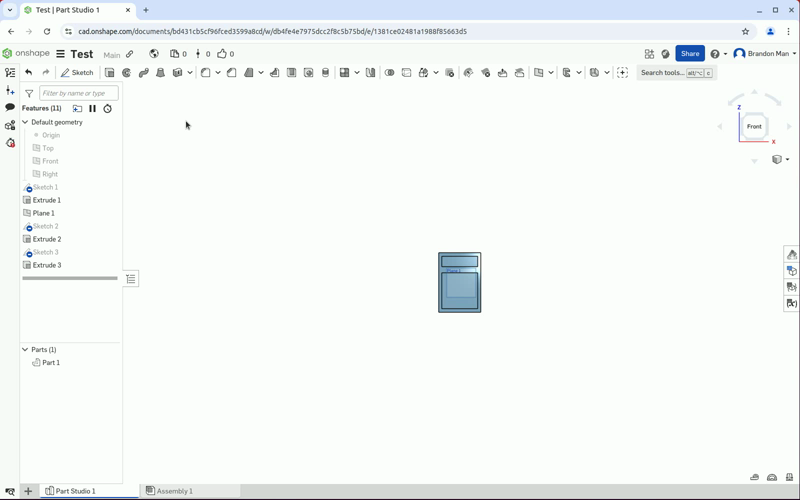
mouse_move(73, 189)
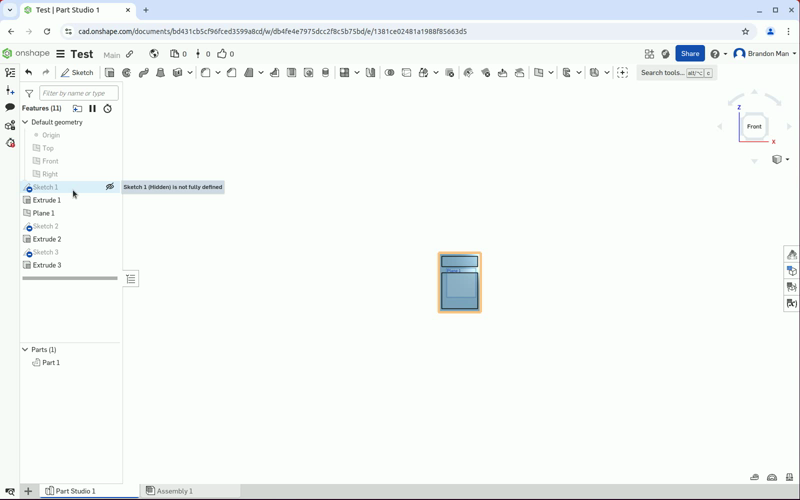
click(73, 189)
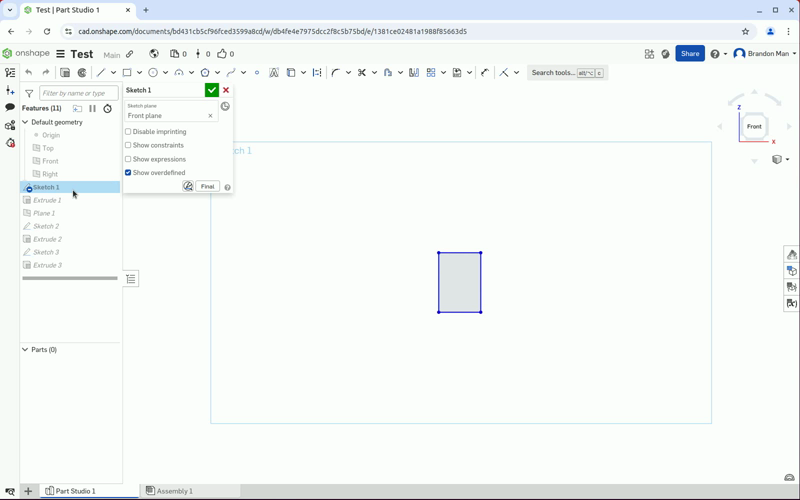
mouse_move(229, 92)
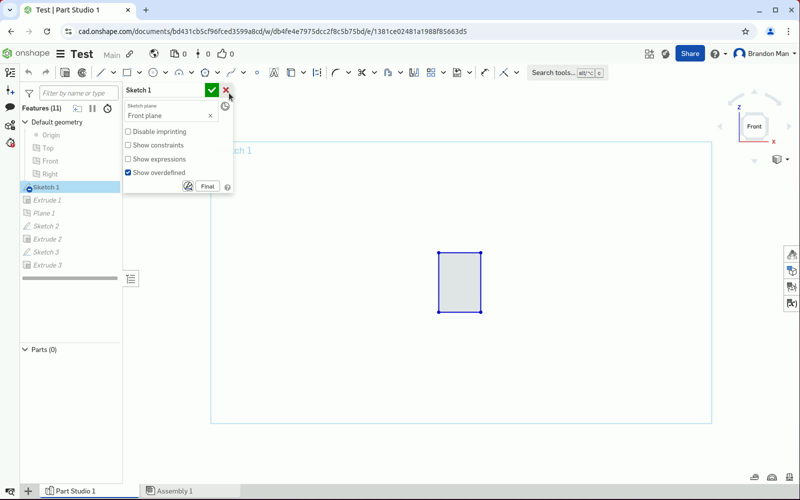
click(229, 92)
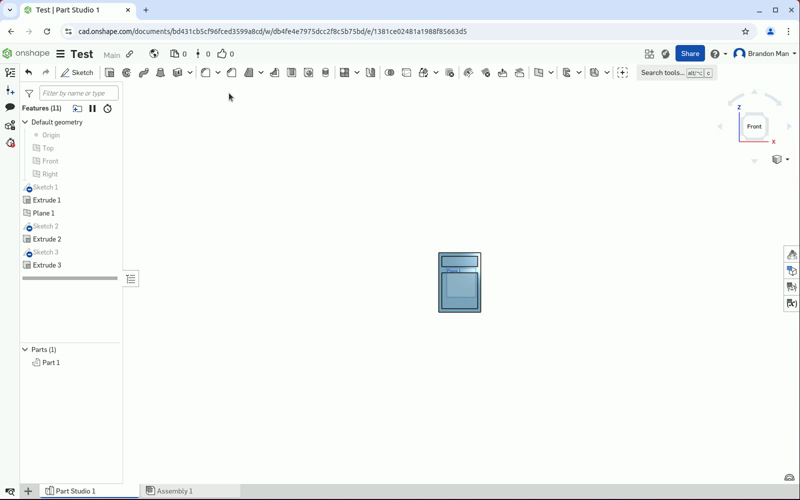
mouse_move(541, 75)
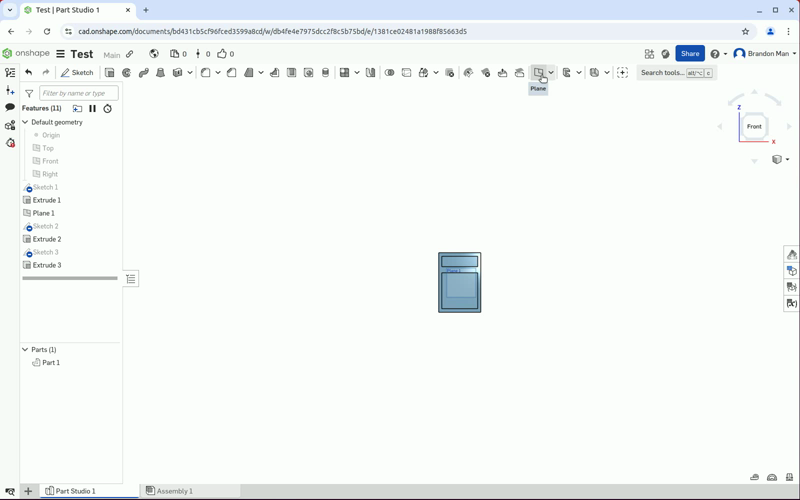
click(541, 75)
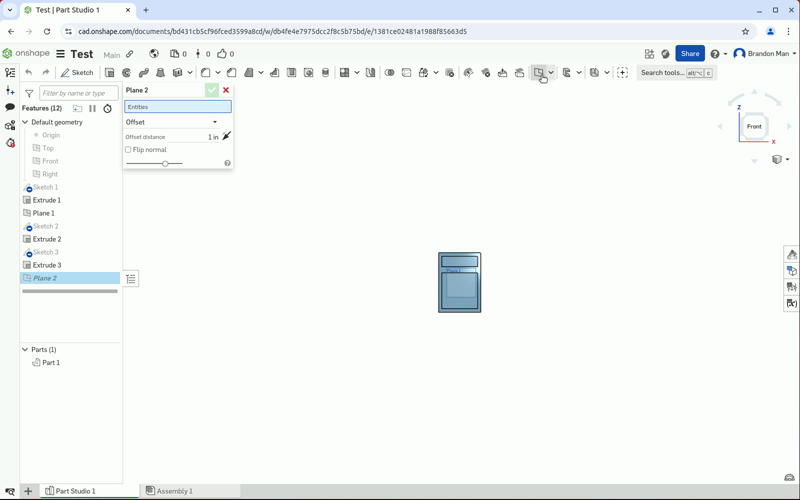
mouse_move(73, 163)
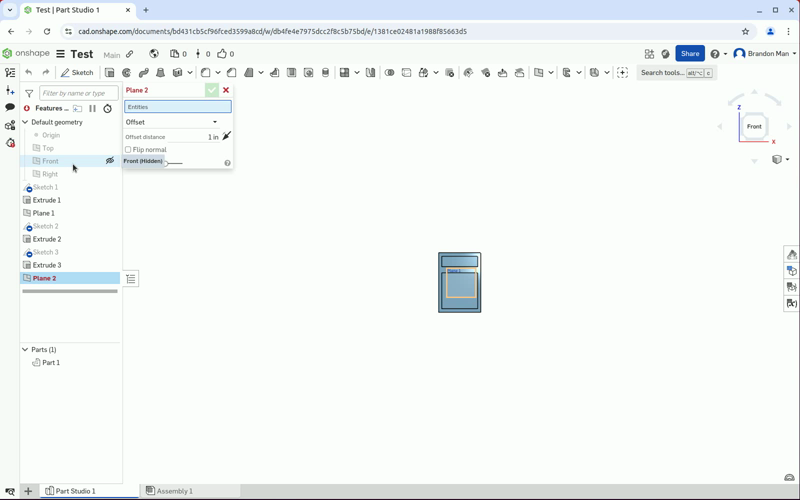
click(73, 163)
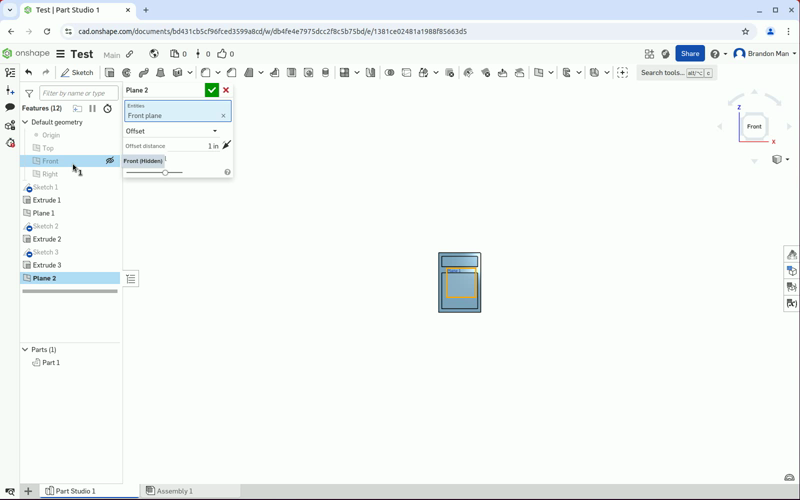
key(tab, 2)
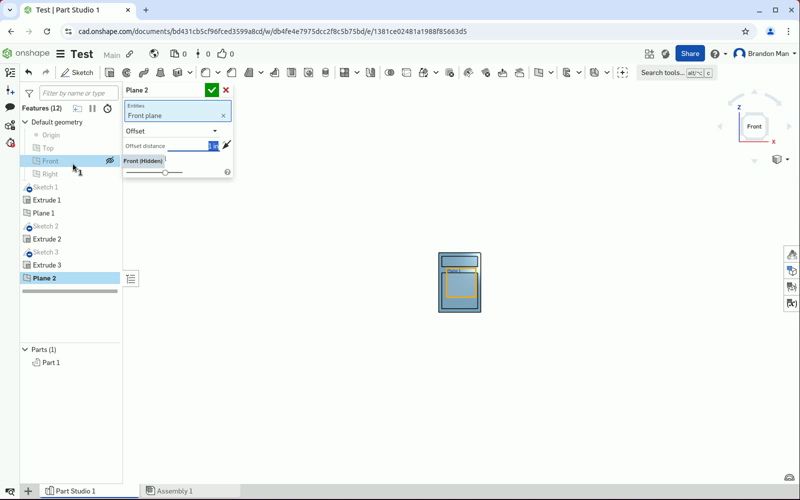
text(4.56)
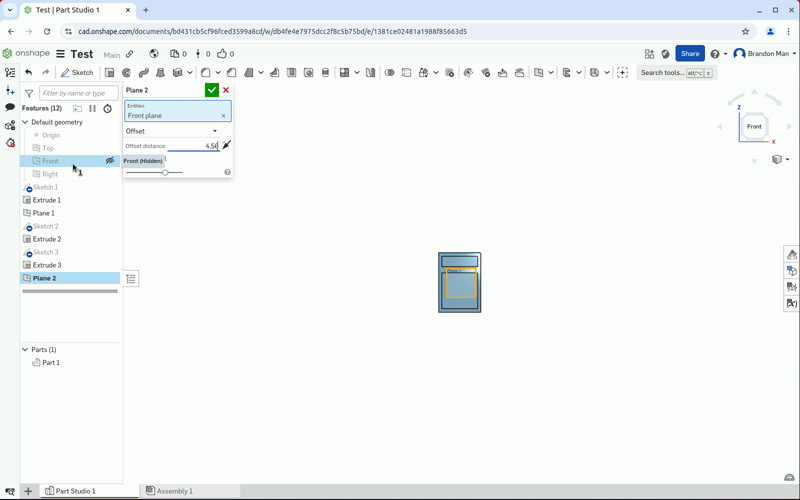
key(enter, 2)
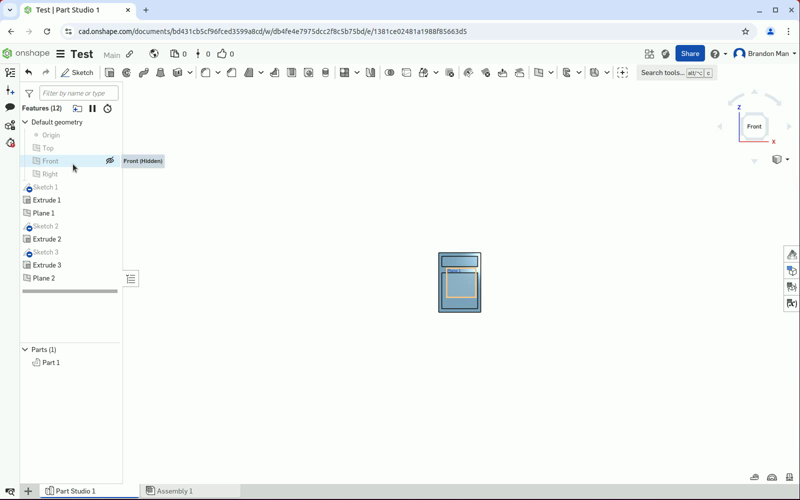
key(shift+s)
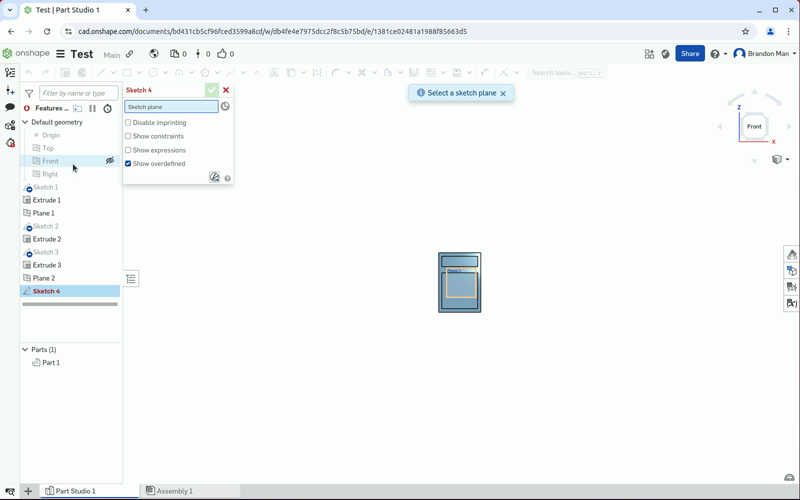
mouse_move(73, 280)
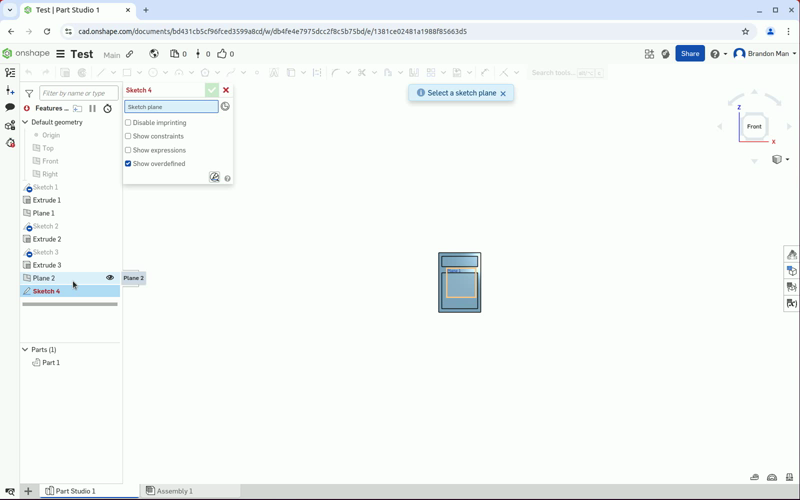
click(73, 280)
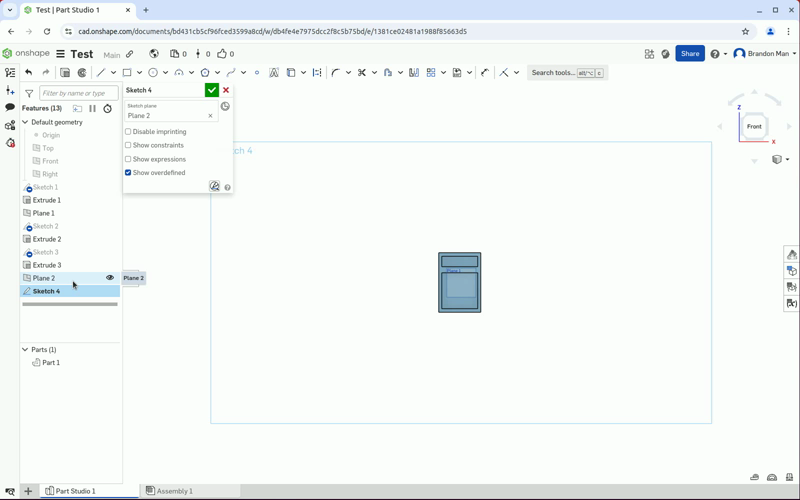
mouse_move(73, 352)
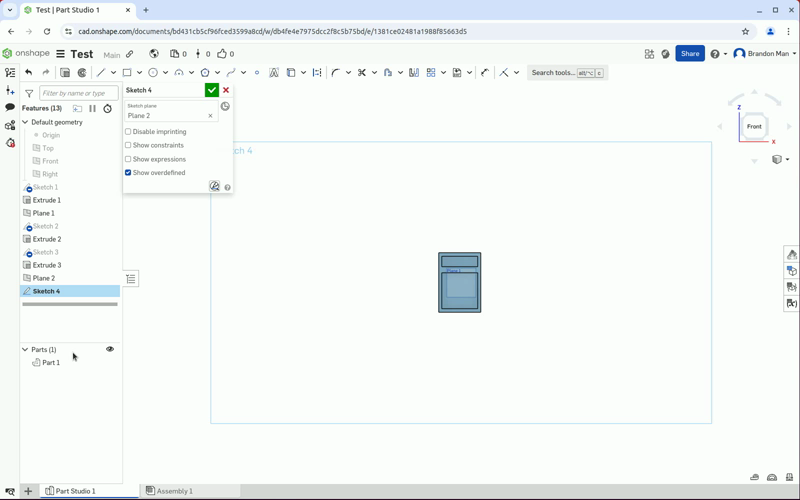
key(y)
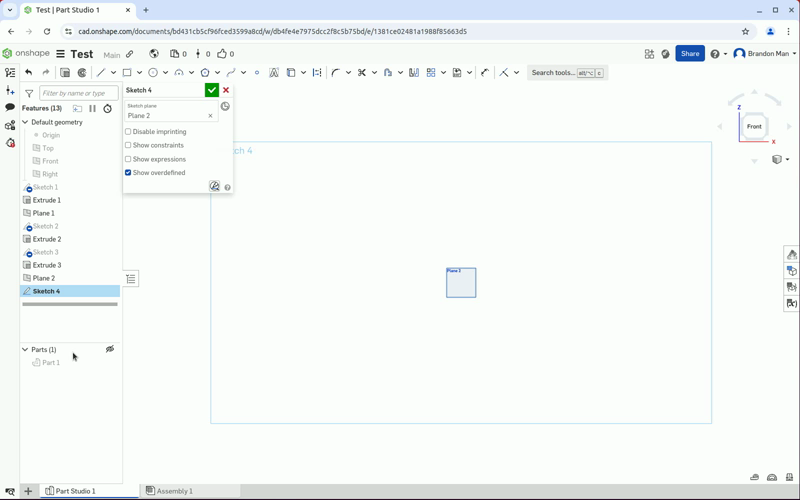
key(l)
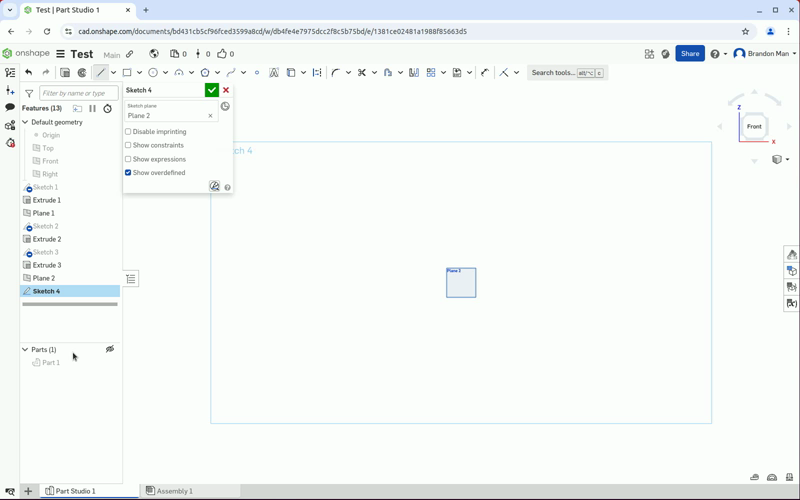
key_down(shift)
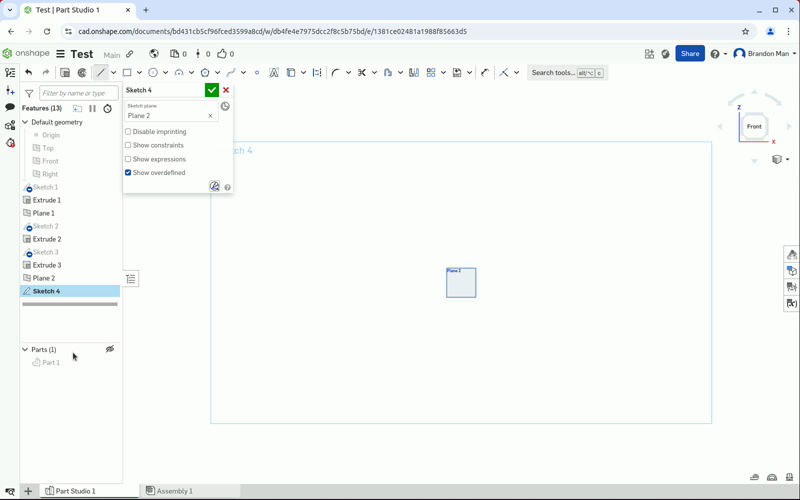
mouse_move(441, 291)
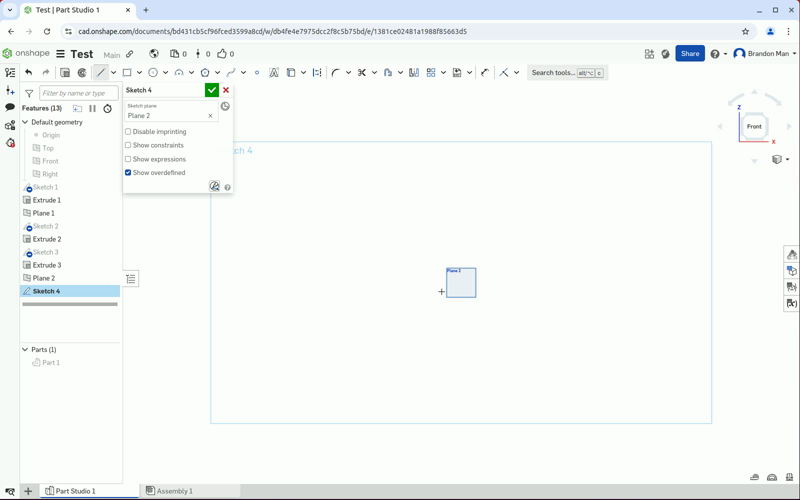
click(441, 291)
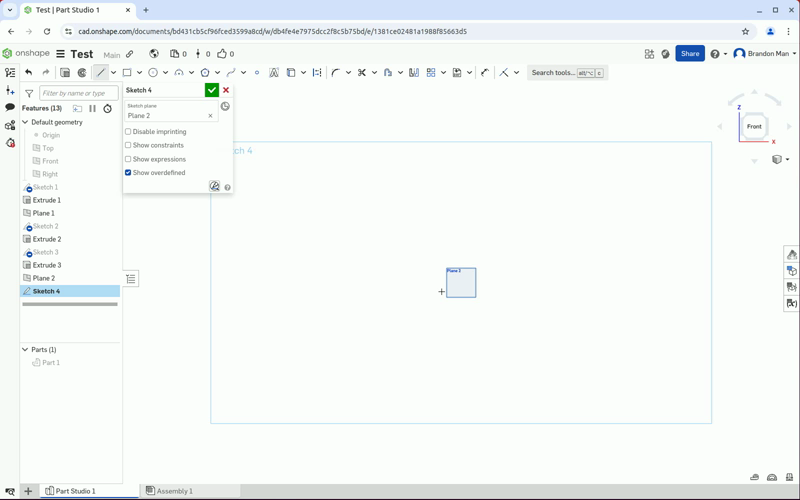
key_up(shift)
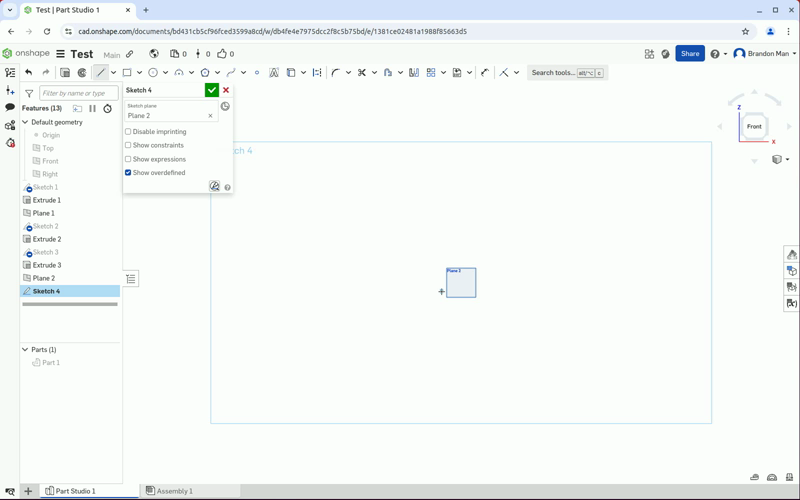
key_down(shift)
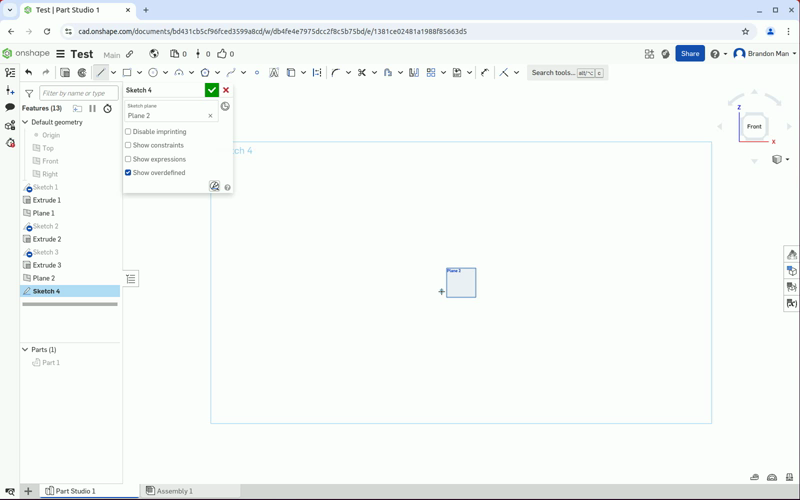
mouse_move(471, 291)
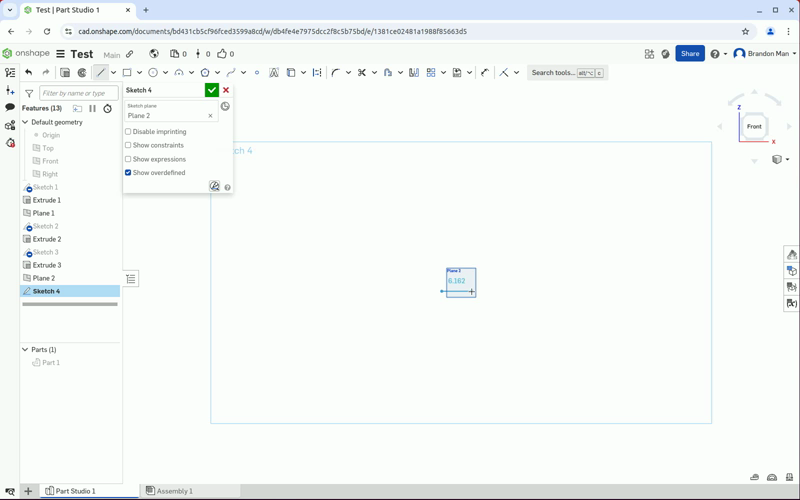
mouse_move(477, 291)
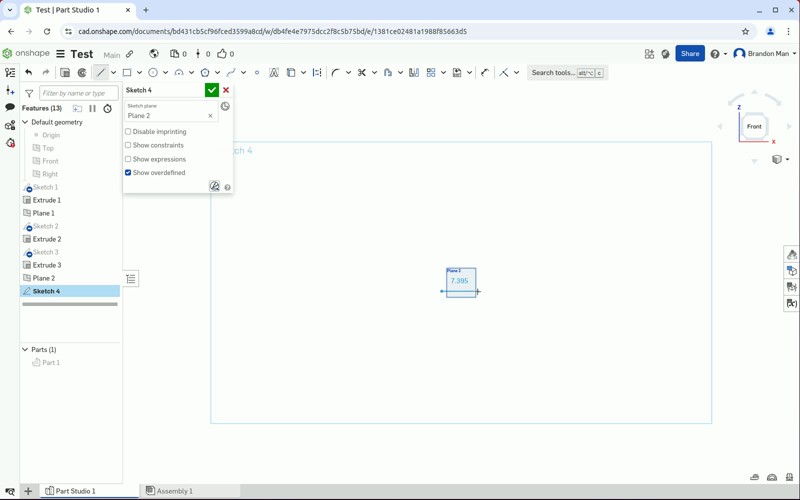
click(477, 291)
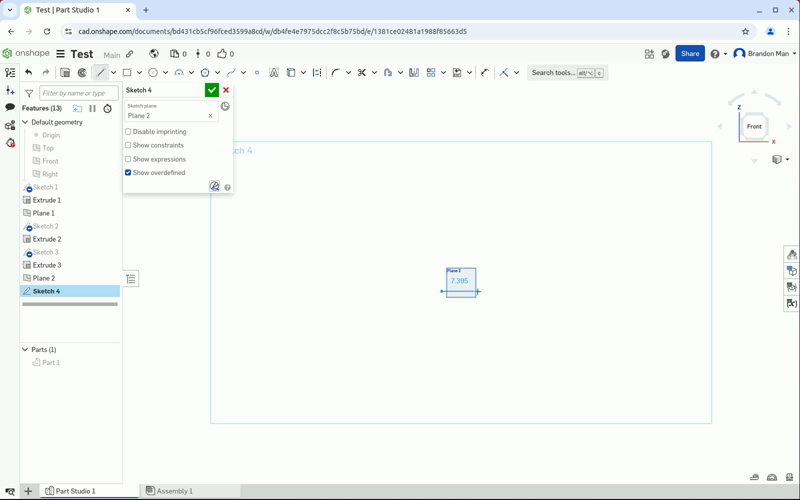
key_up(shift)
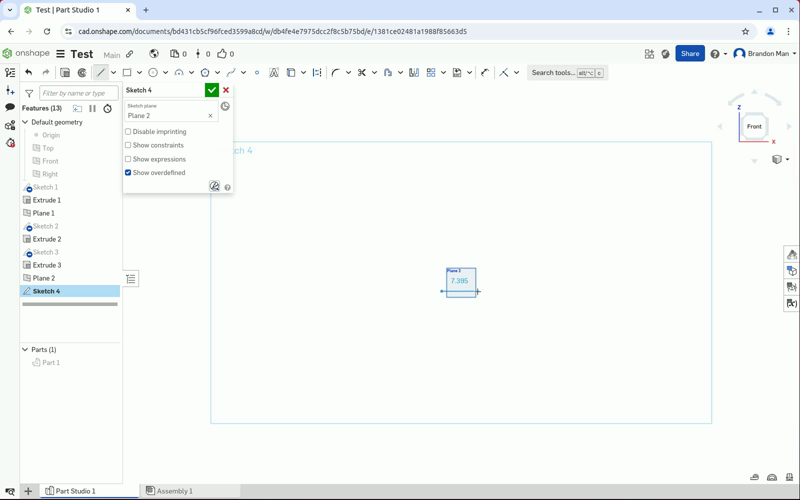
key_down(shift)
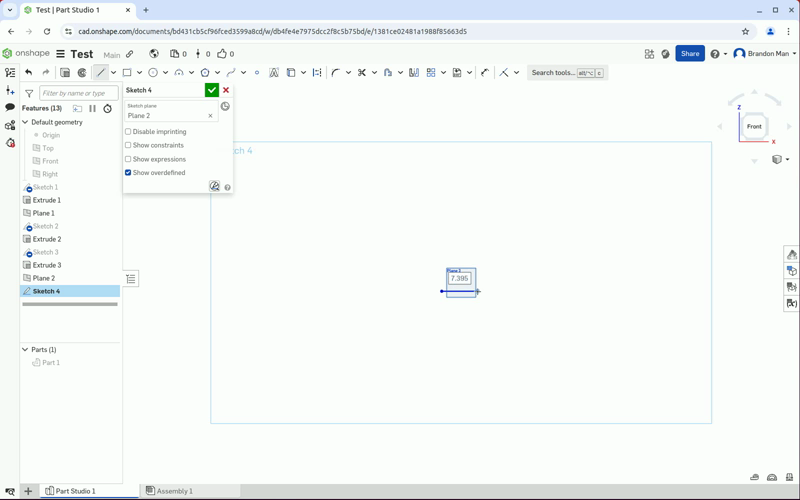
mouse_move(507, 291)
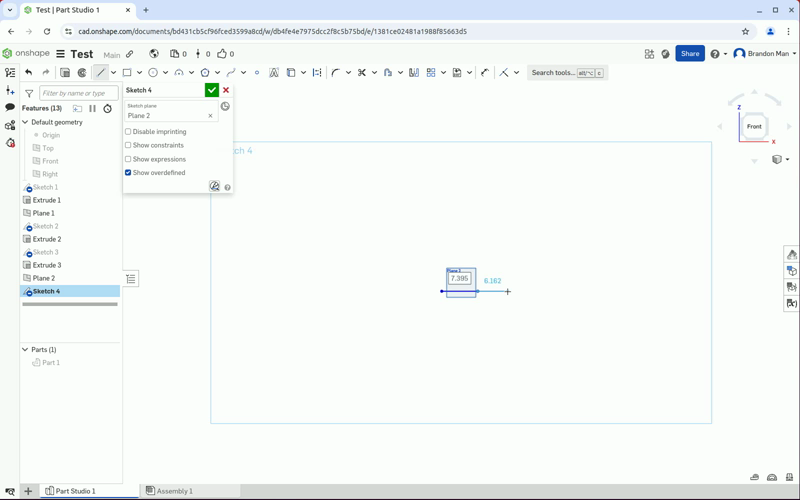
mouse_move(477, 287)
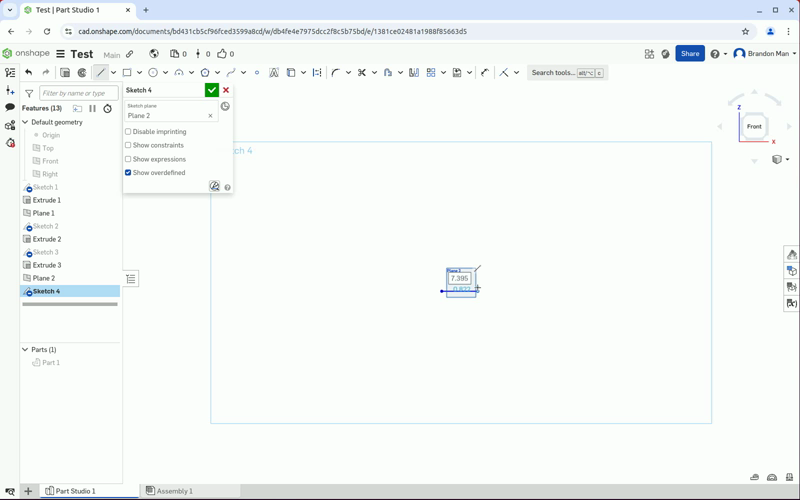
scroll(6)
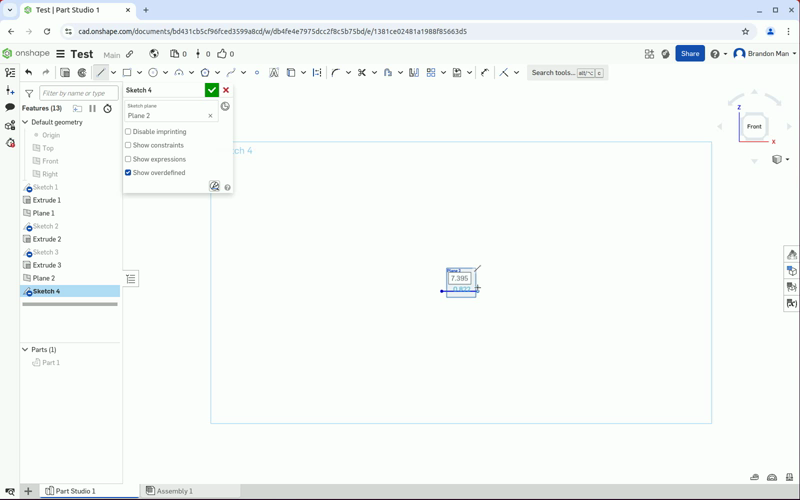
scroll(6)
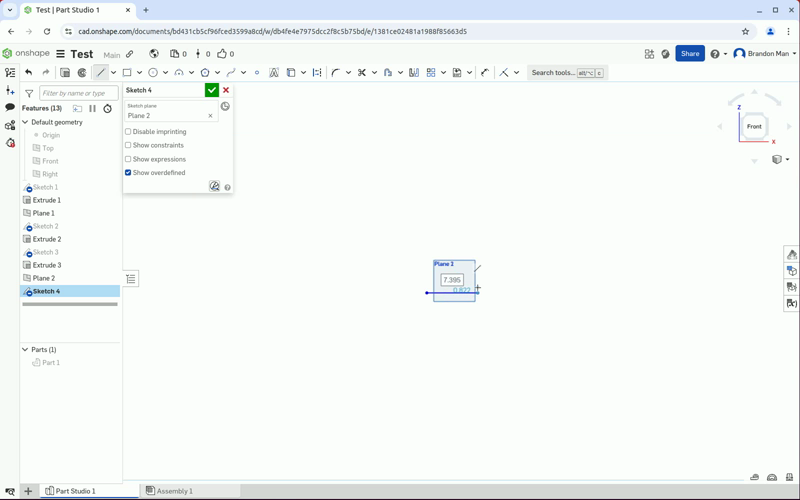
scroll(6)
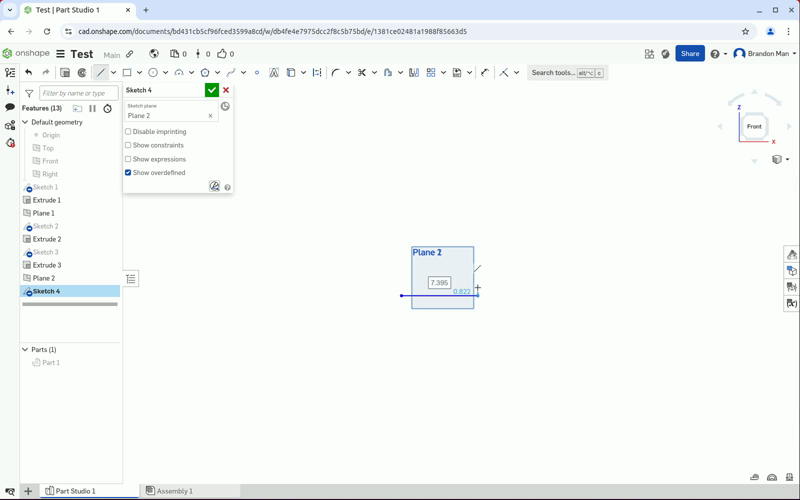
scroll(6)
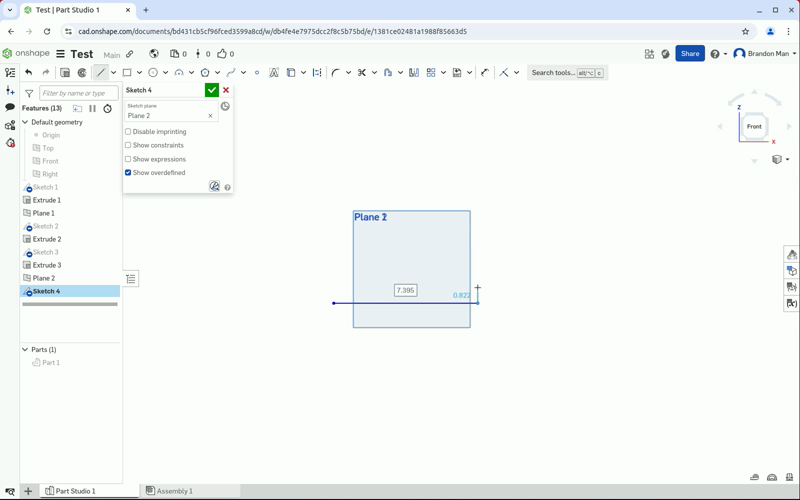
scroll(6)
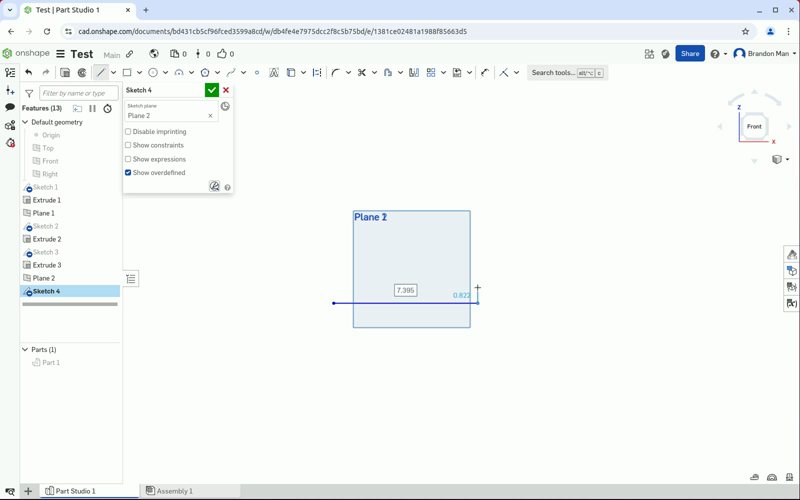
scroll(6)
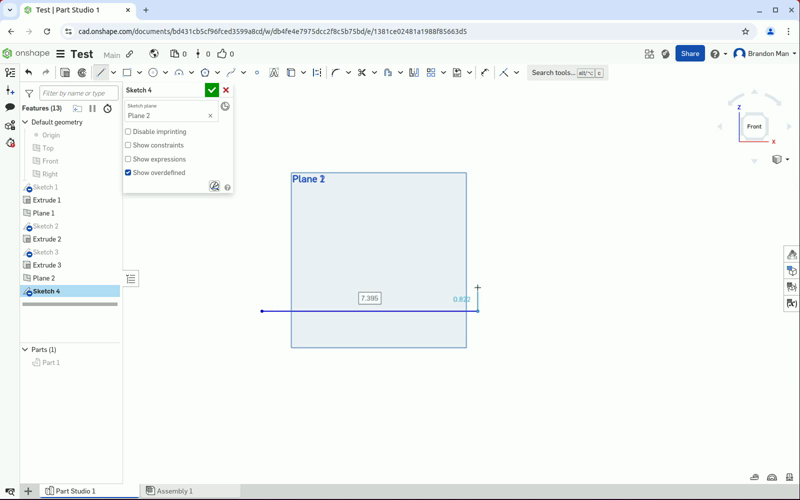
scroll(6)
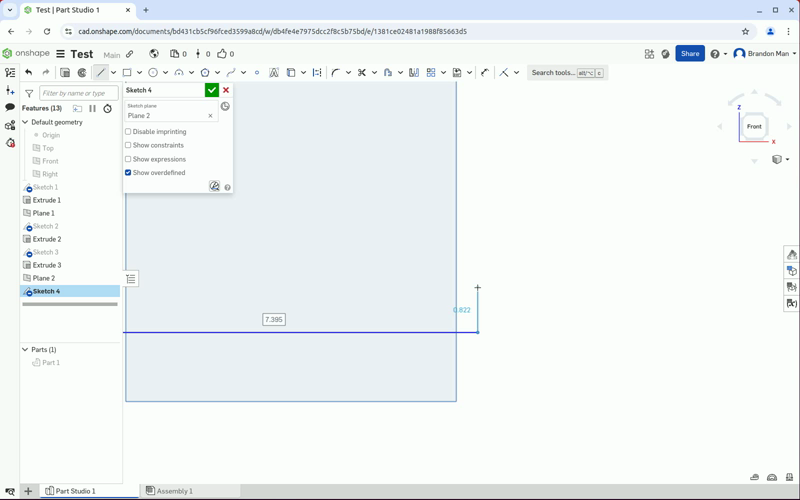
click(477, 287)
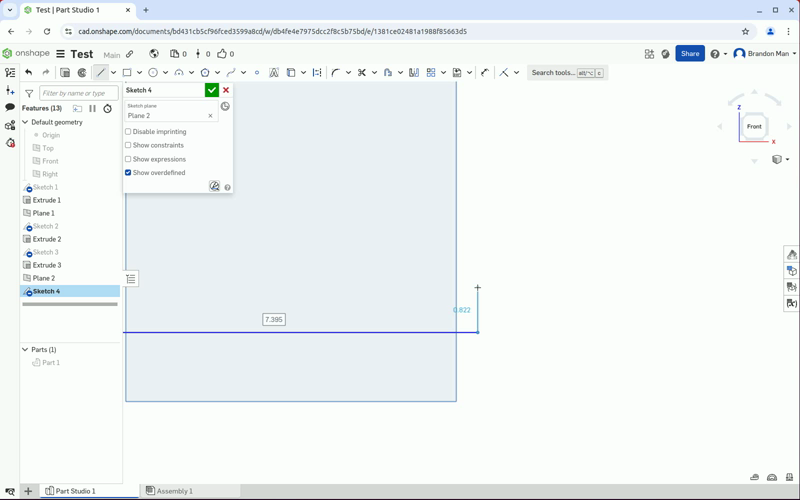
scroll(-6)
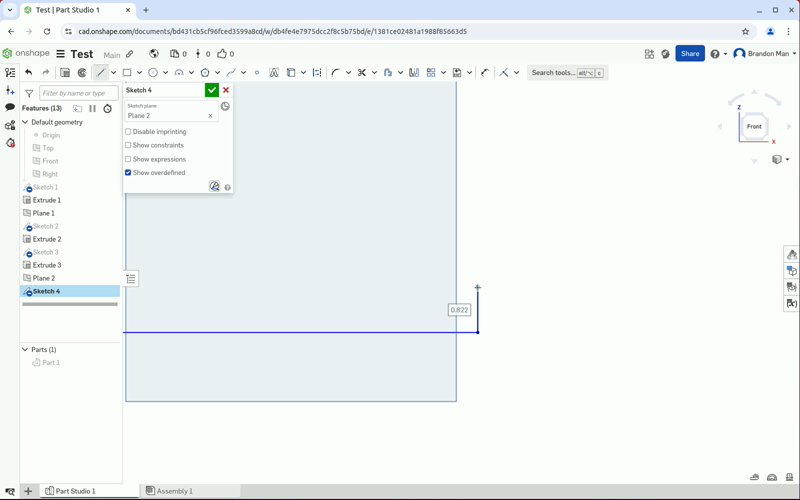
scroll(-6)
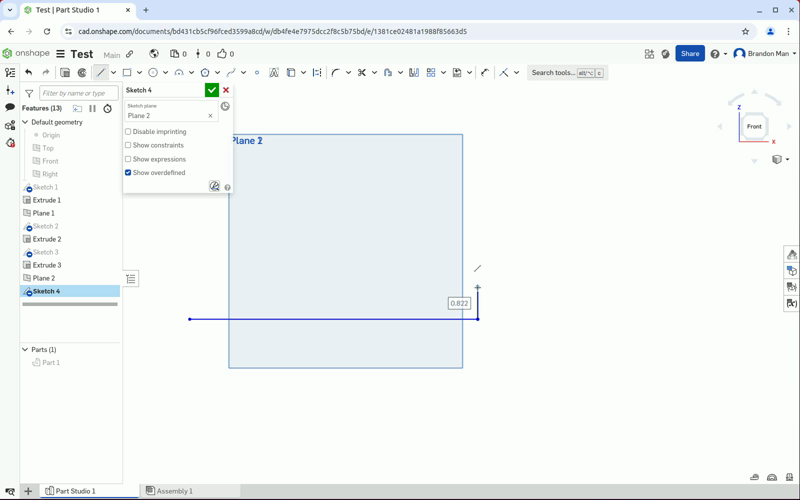
scroll(-6)
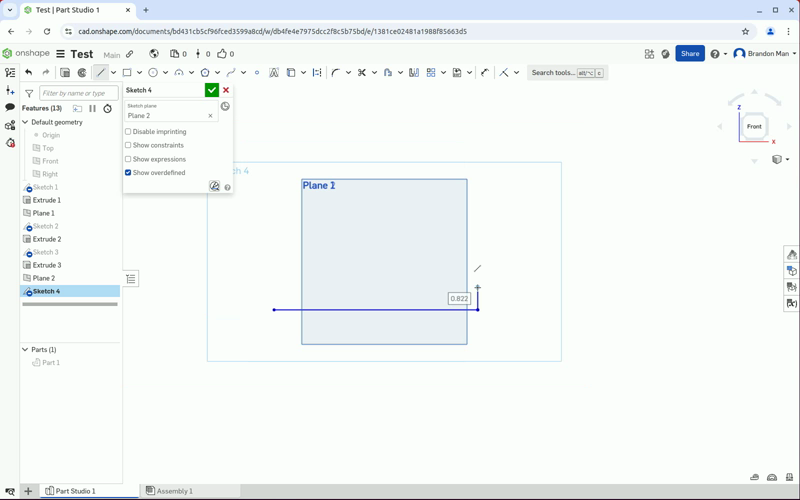
scroll(-6)
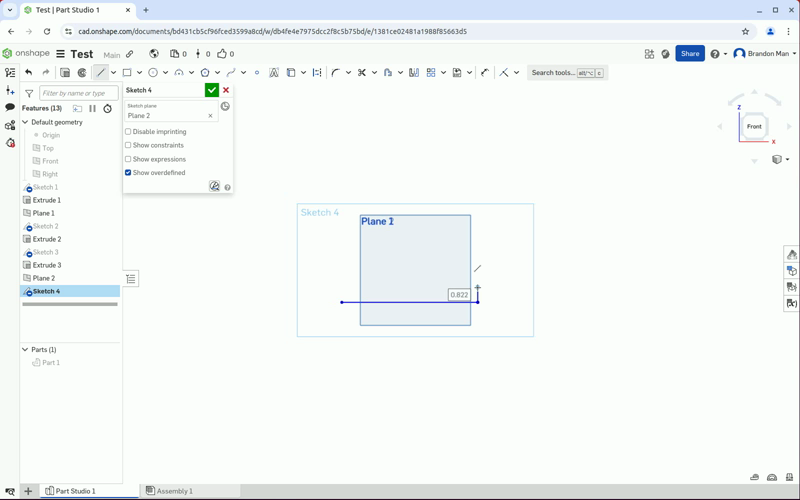
scroll(-6)
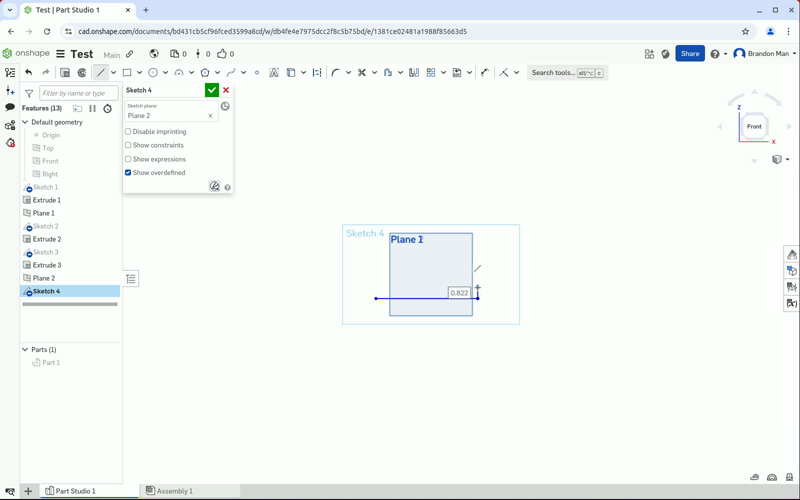
scroll(-6)
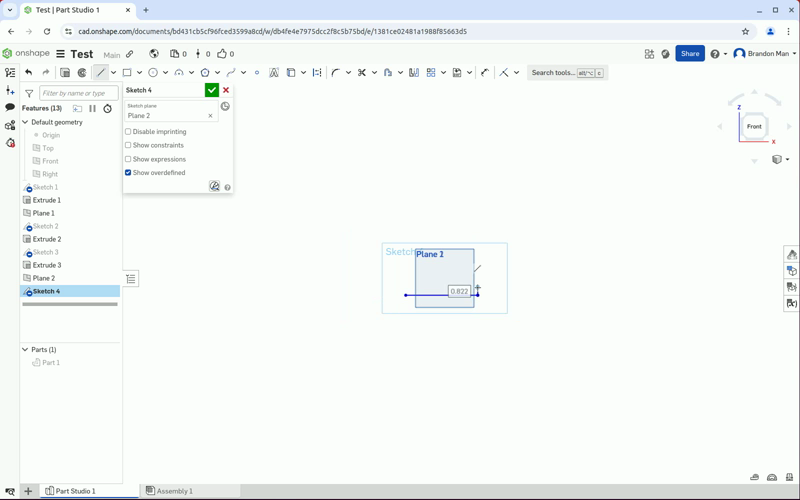
scroll(-6)
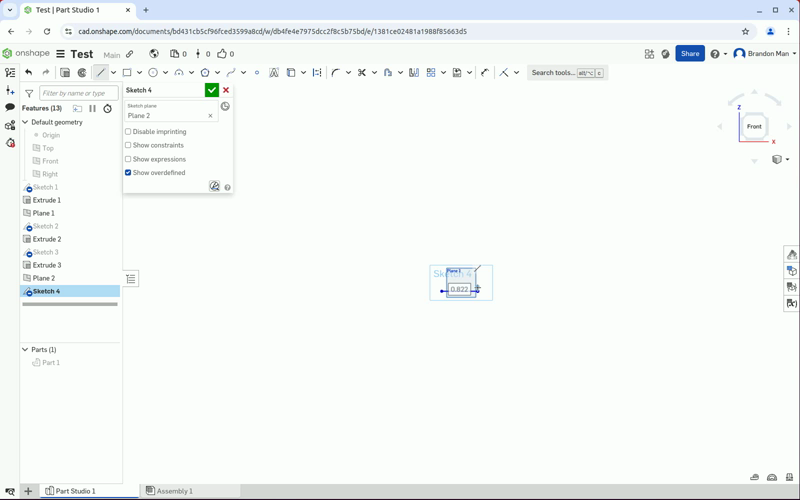
key_up(shift)
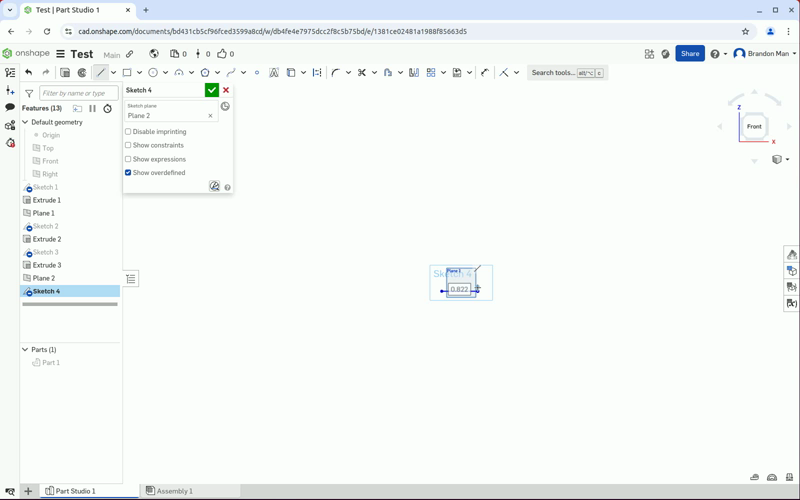
key_down(shift)
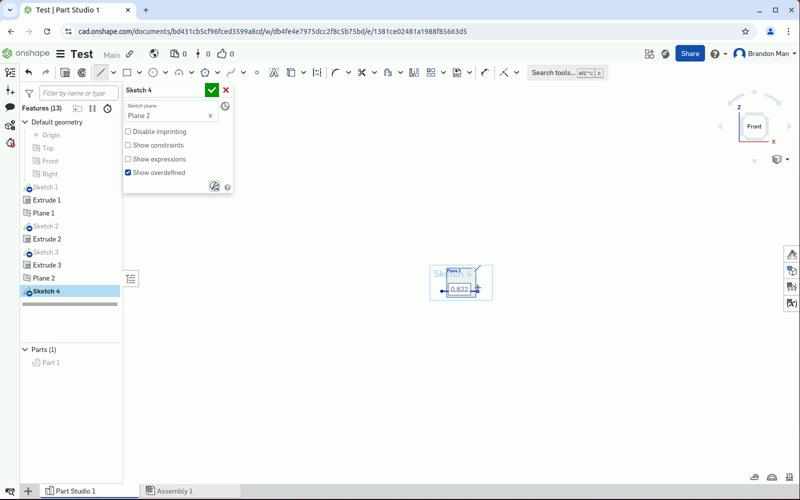
mouse_move(507, 287)
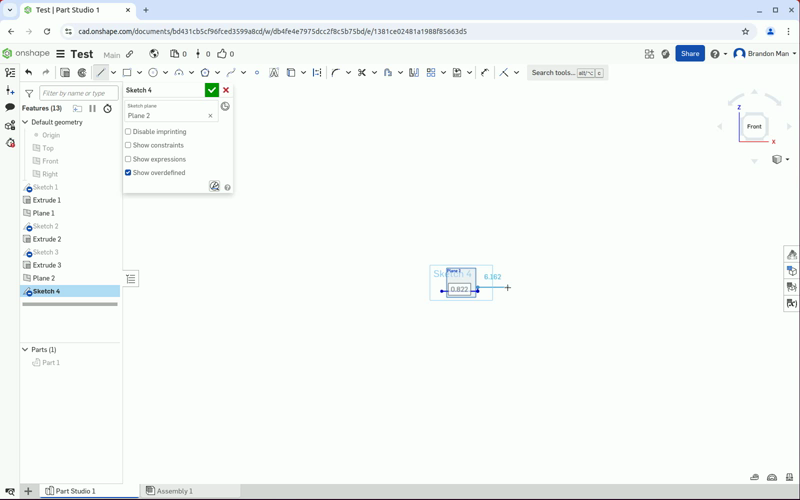
mouse_move(441, 287)
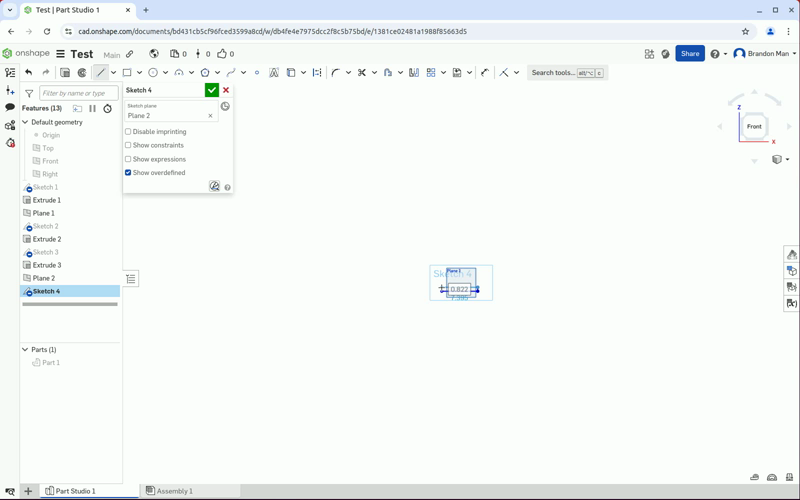
scroll(6)
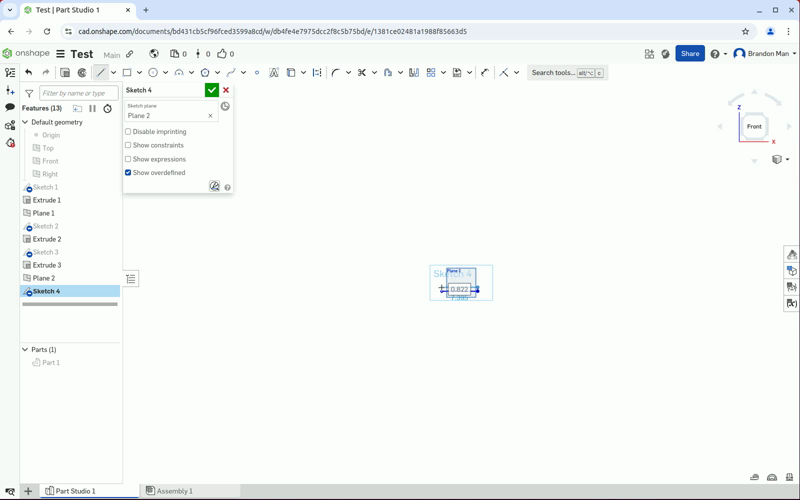
scroll(6)
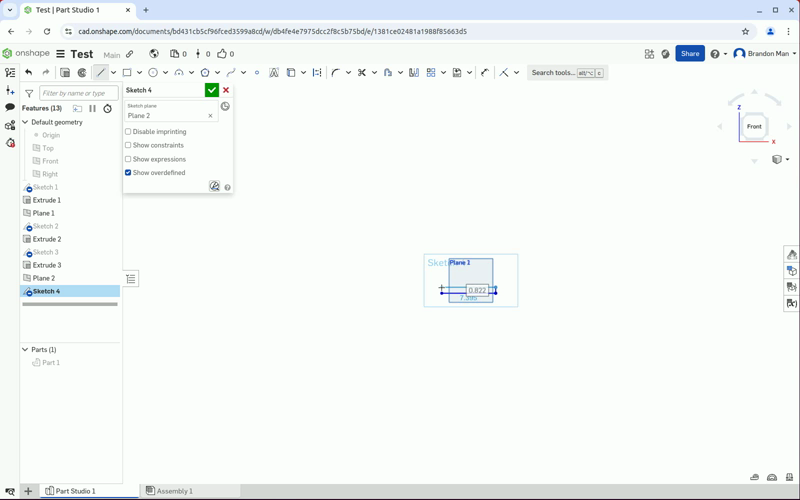
scroll(6)
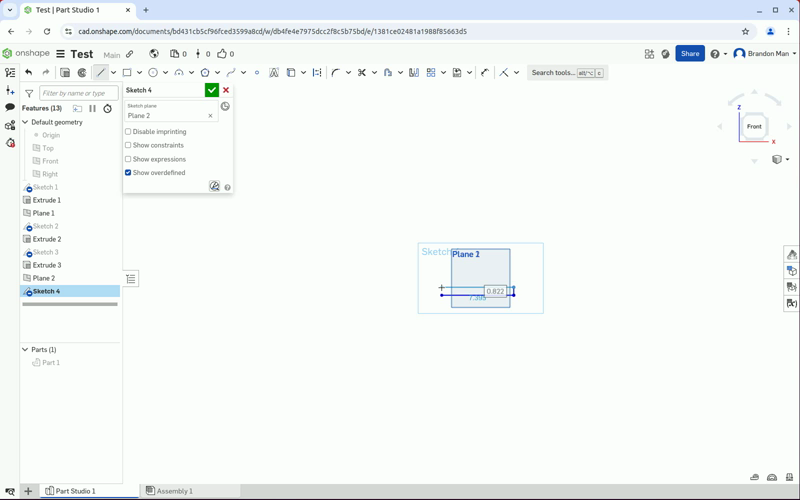
scroll(6)
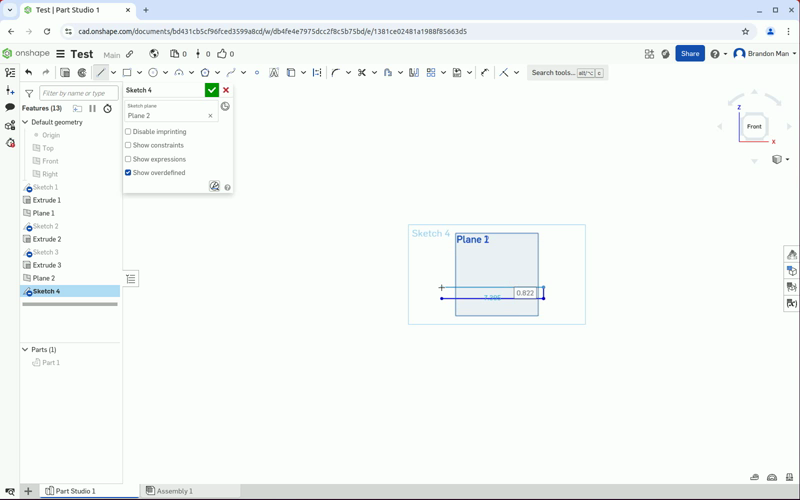
scroll(6)
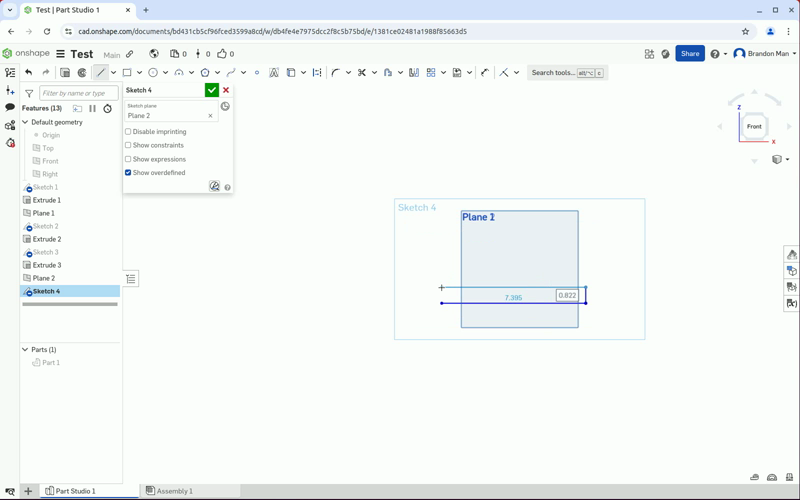
scroll(6)
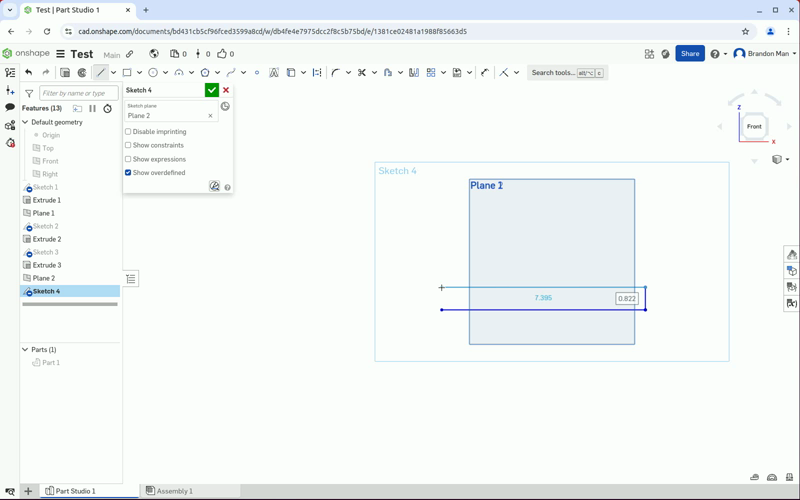
scroll(6)
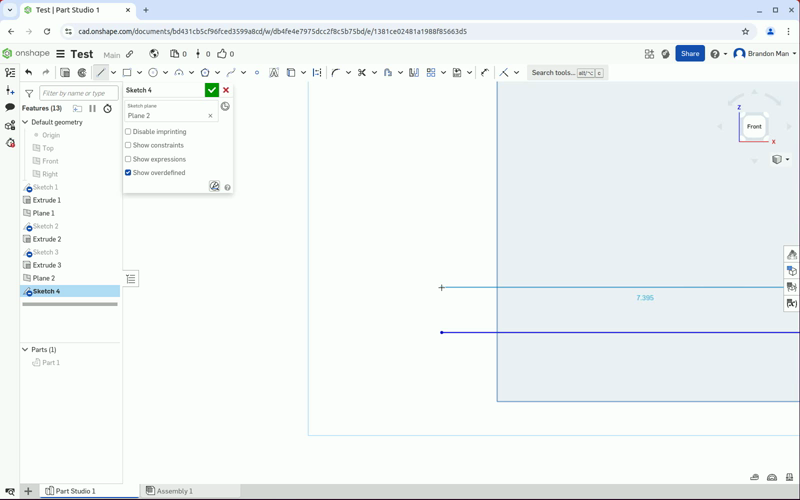
click(441, 287)
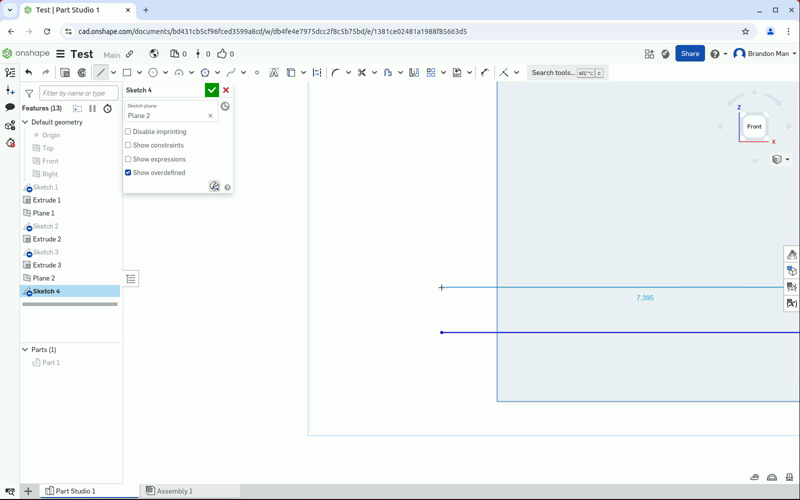
scroll(-6)
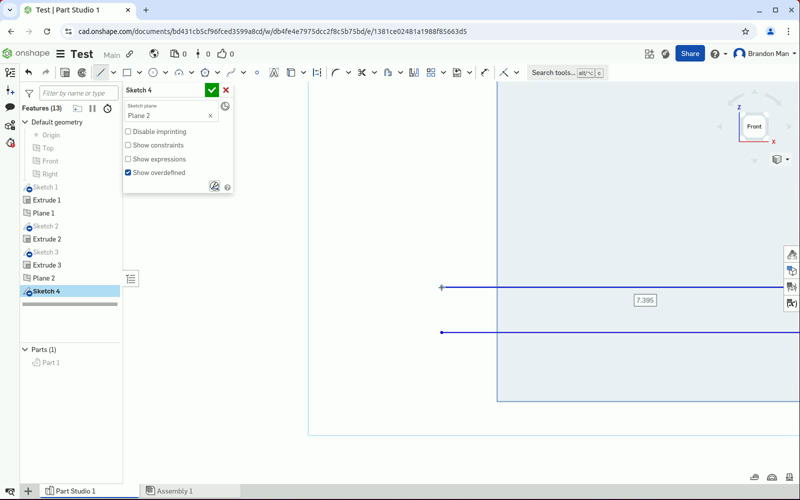
scroll(-6)
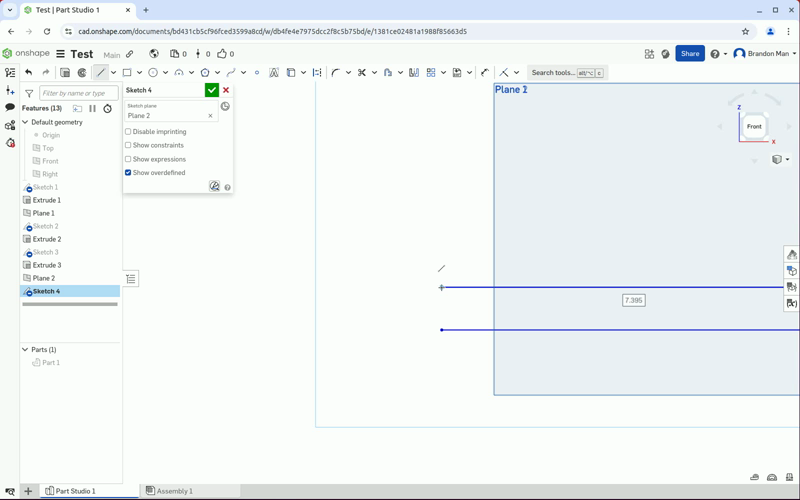
scroll(-6)
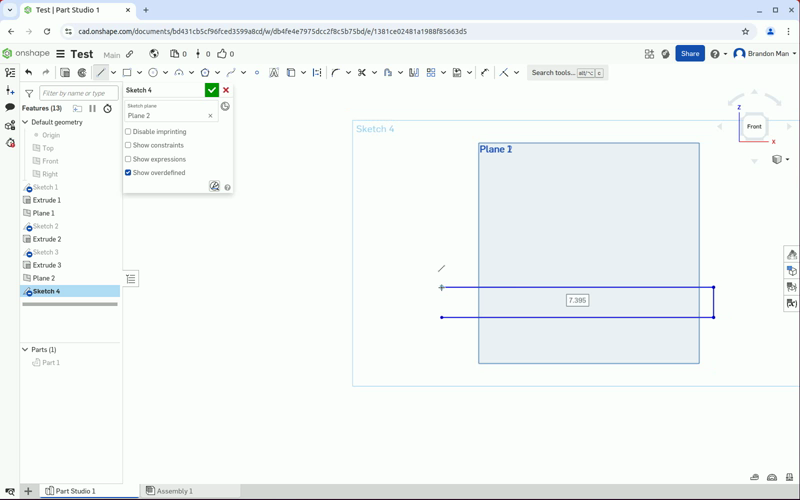
scroll(-6)
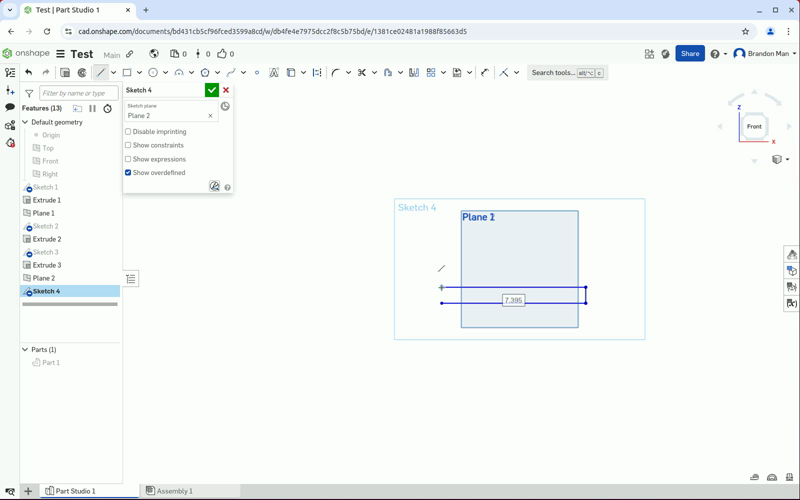
scroll(-6)
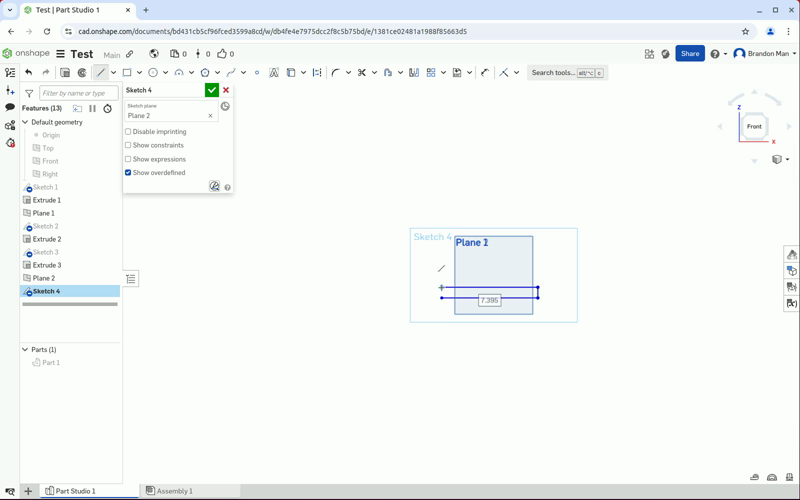
scroll(-6)
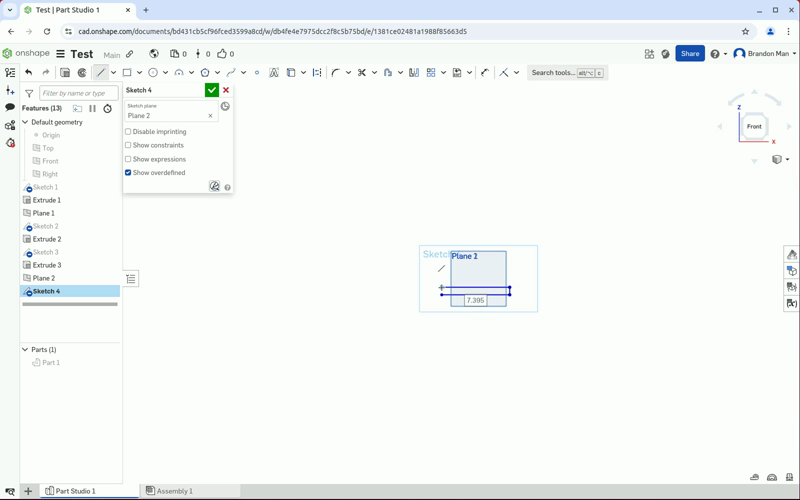
scroll(-6)
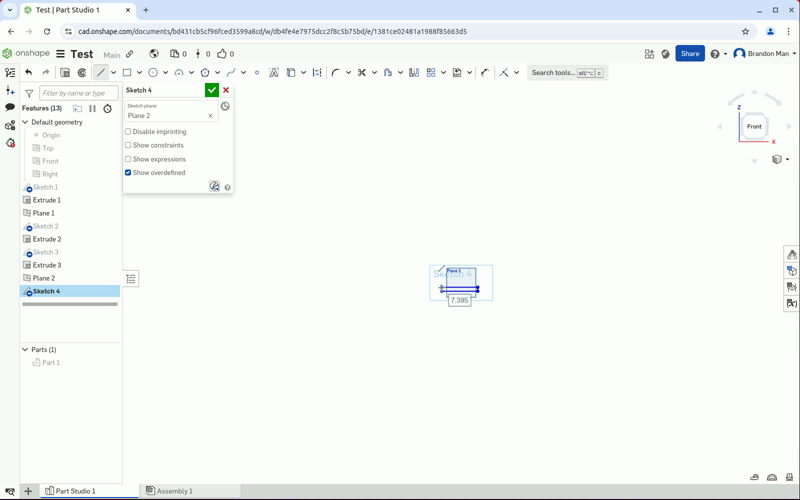
key_up(shift)
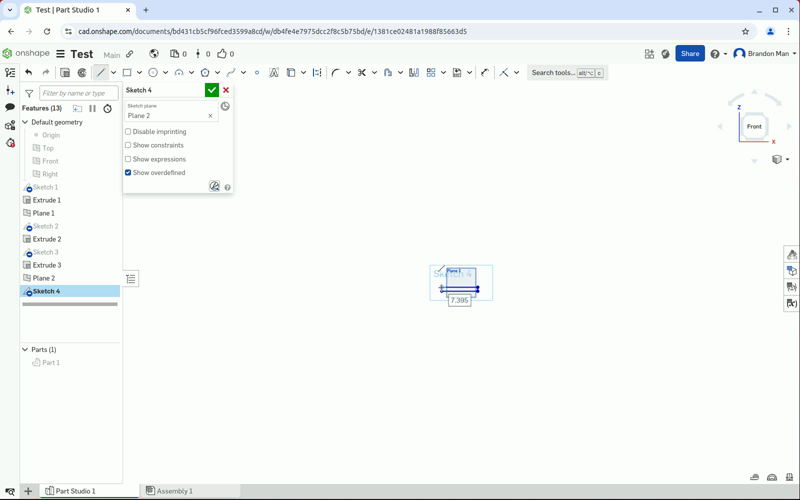
mouse_move(471, 287)
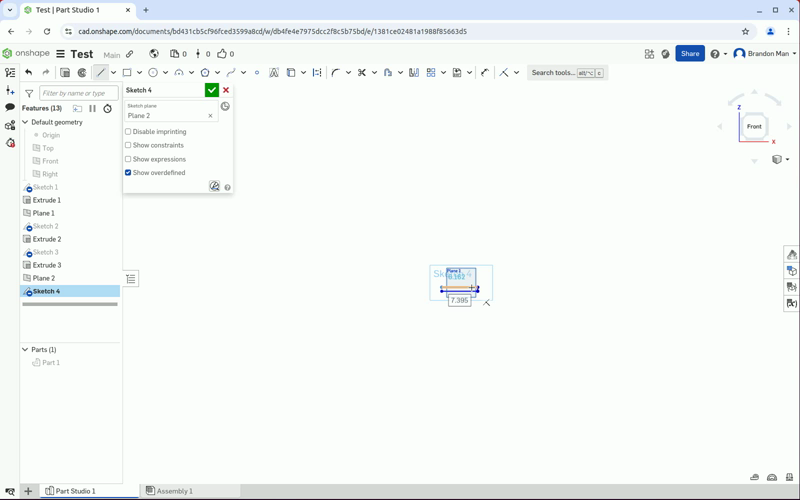
key_down(shift)
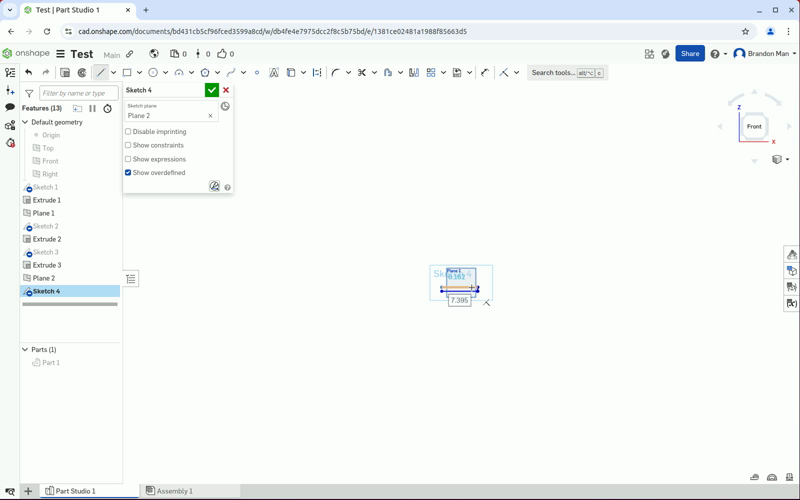
mouse_move(441, 291)
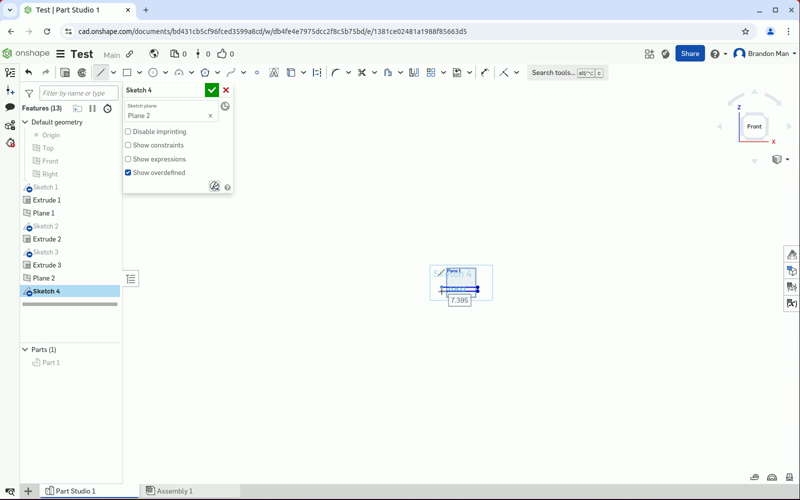
scroll(6)
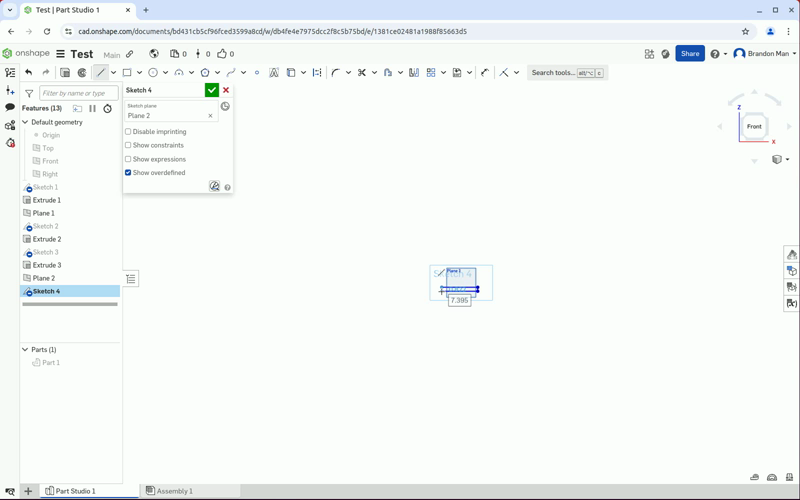
scroll(6)
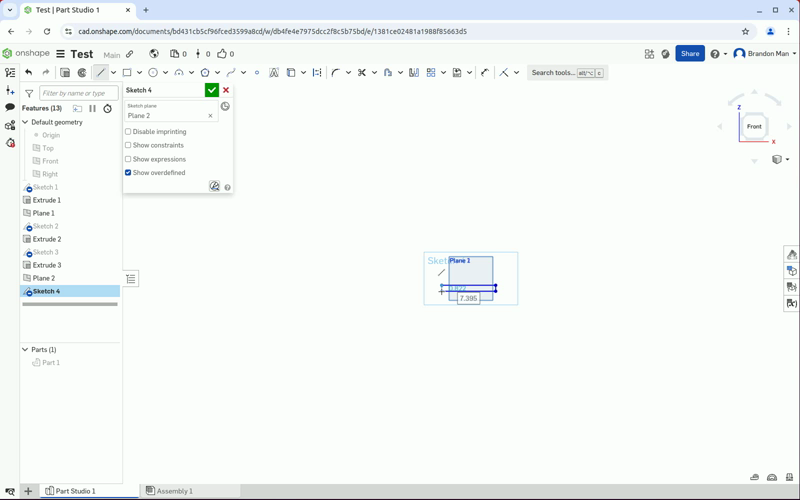
scroll(6)
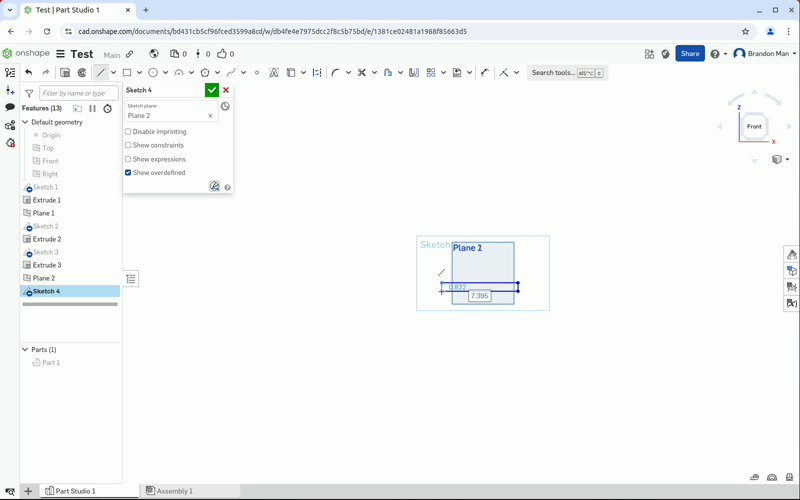
scroll(6)
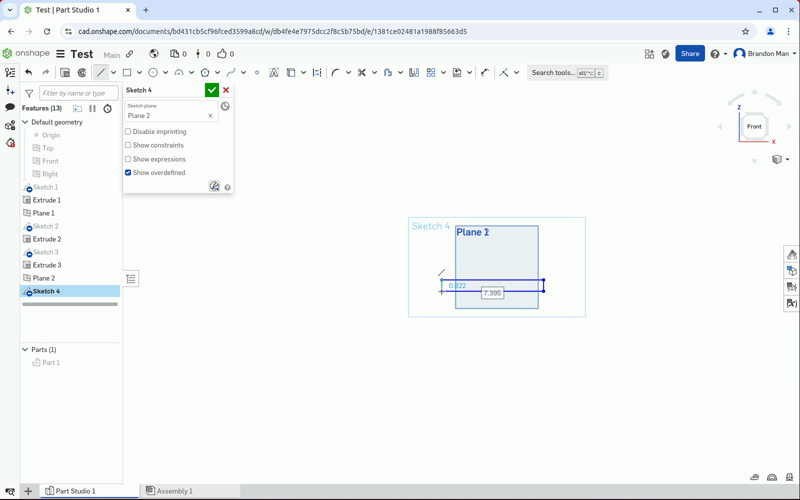
scroll(6)
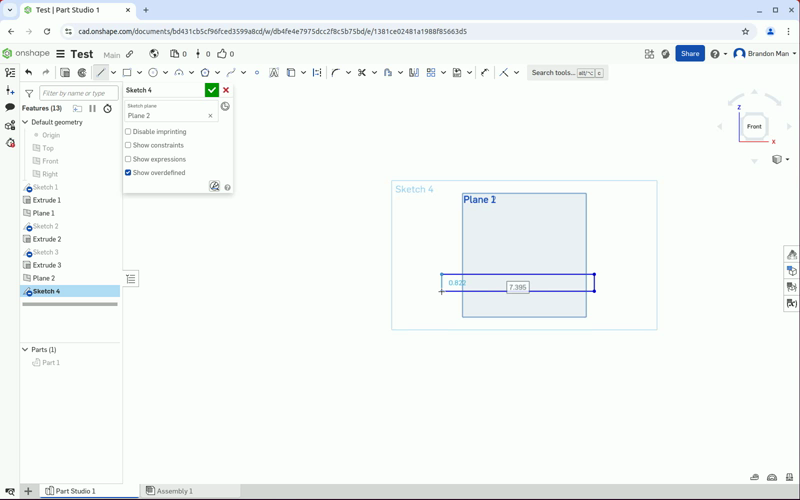
scroll(6)
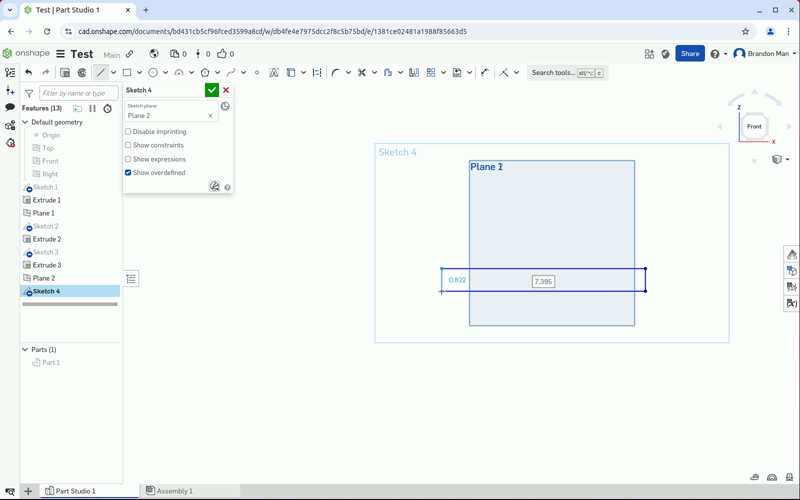
scroll(6)
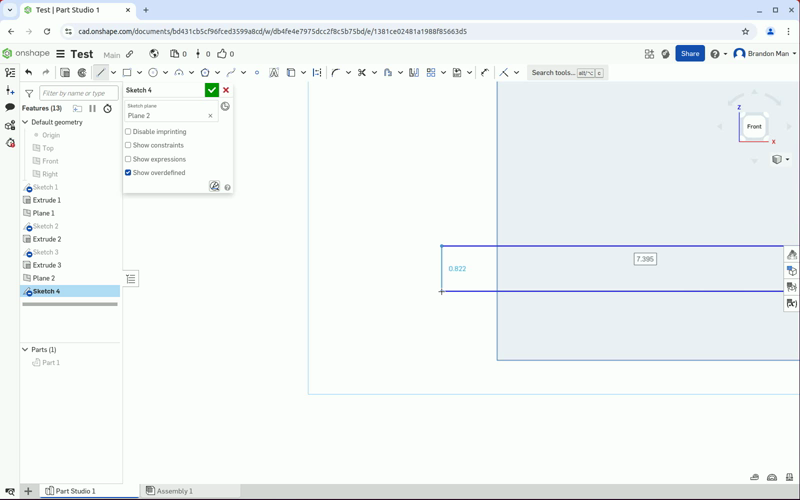
key_up(shift)
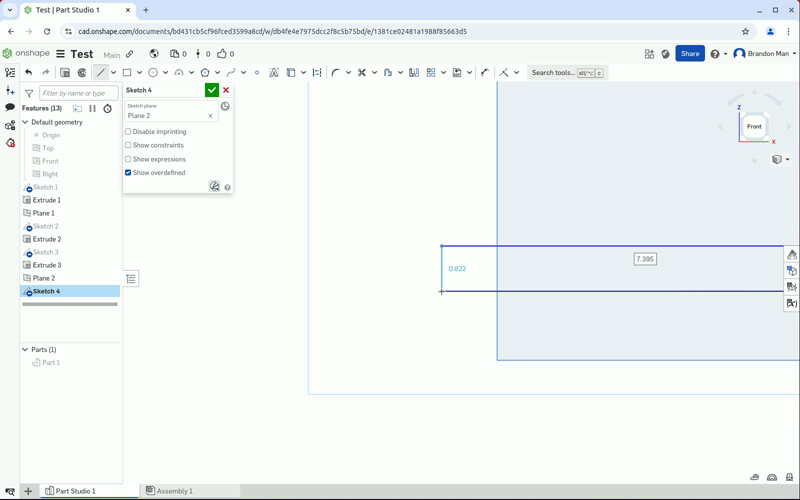
click(441, 291)
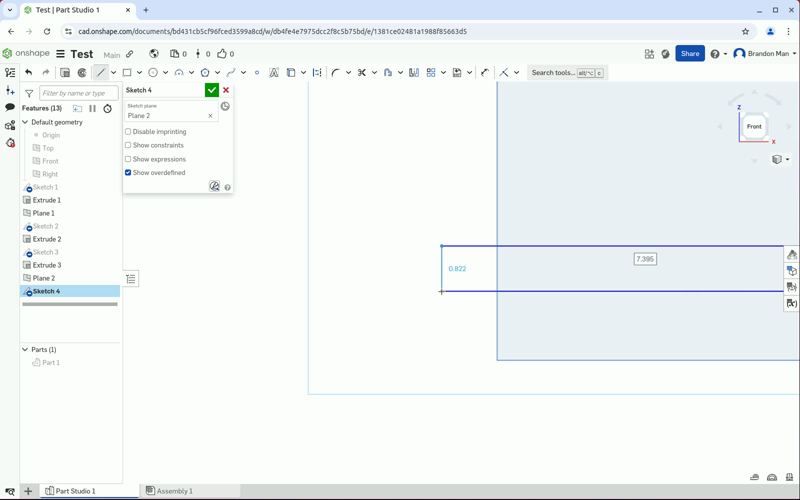
scroll(-6)
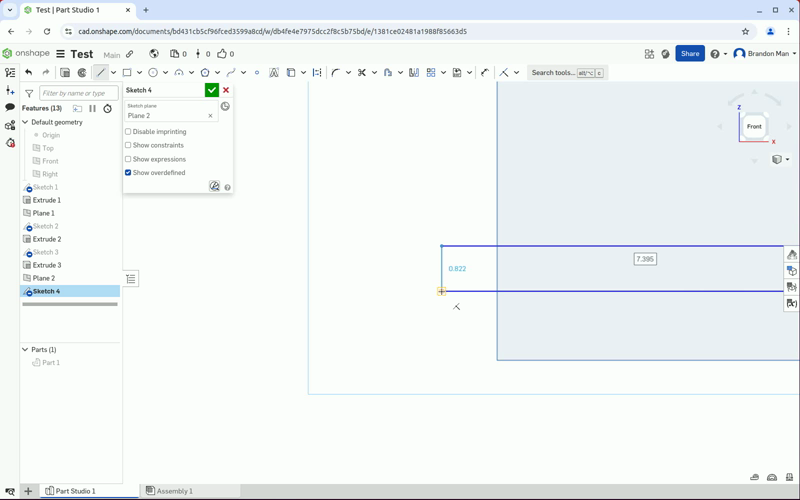
scroll(-6)
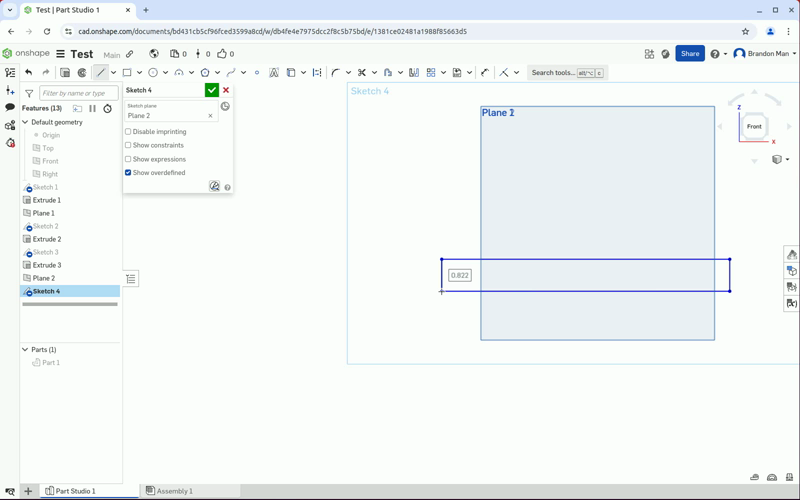
scroll(-6)
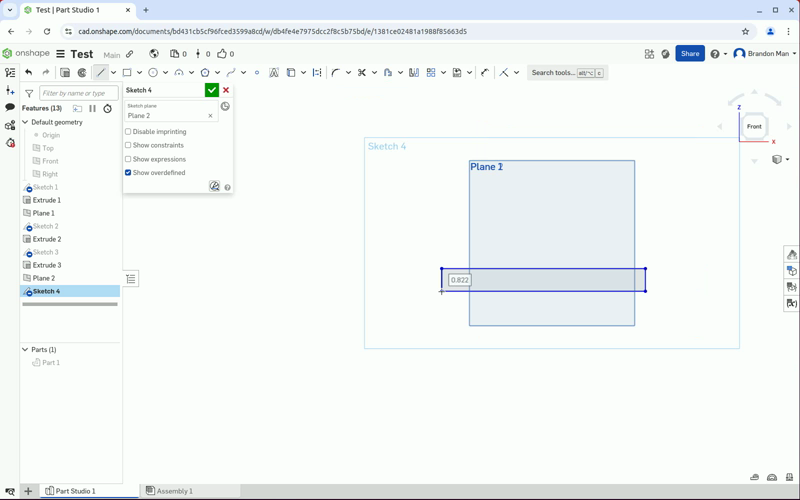
scroll(-6)
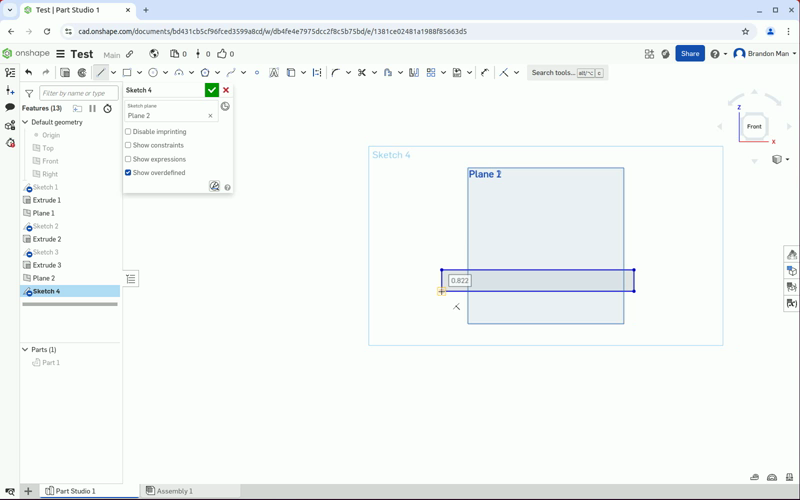
scroll(-6)
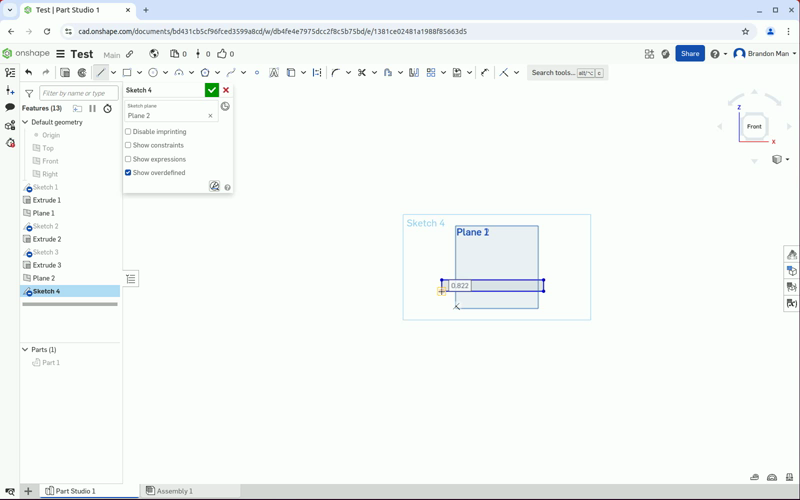
scroll(-6)
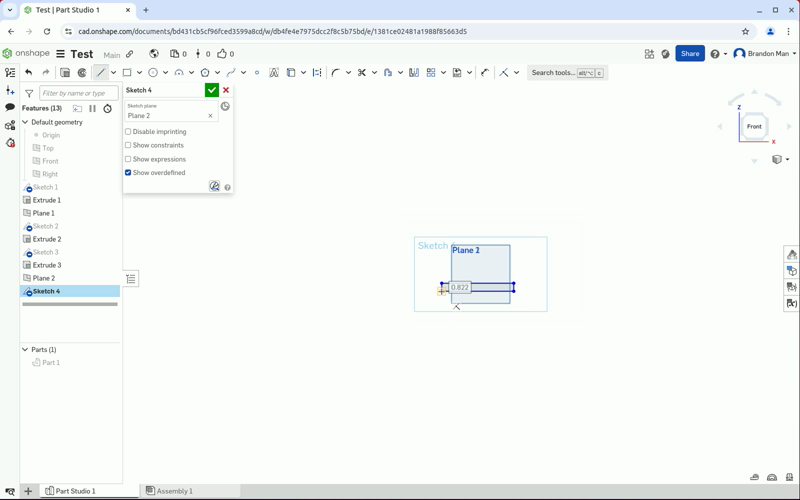
scroll(-6)
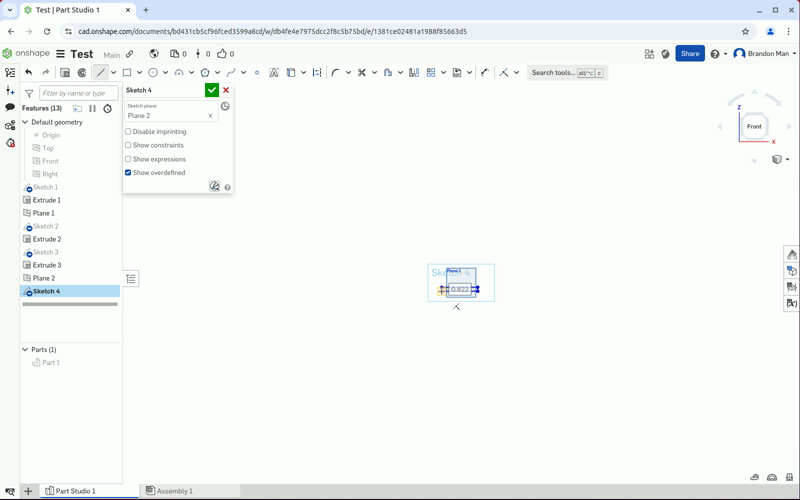
key(esc)
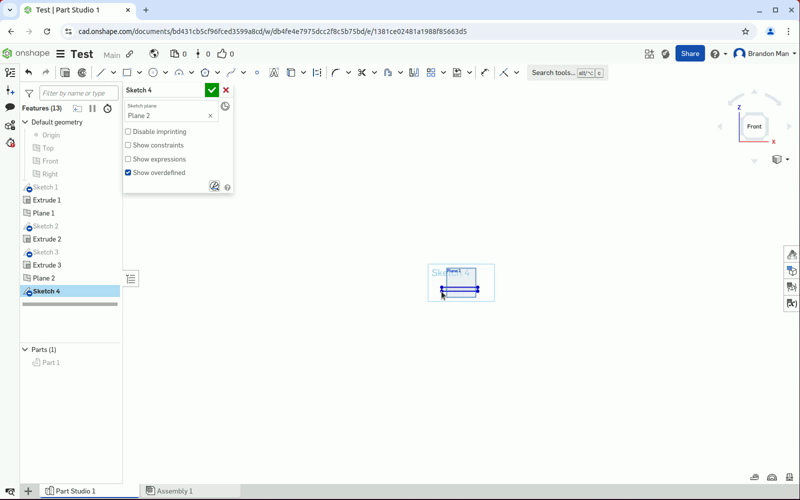
mouse_move(453, 289)
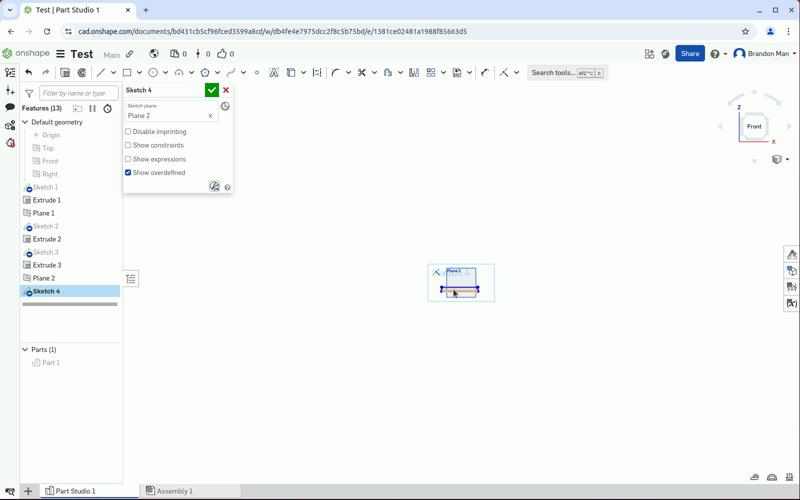
scroll(6)
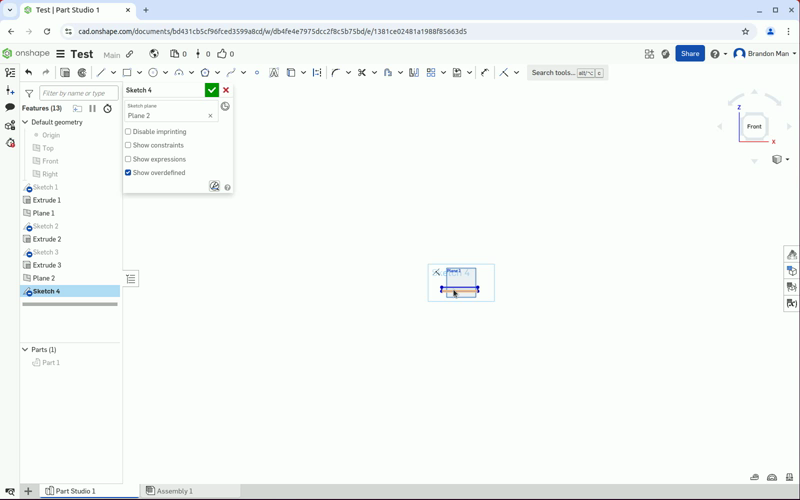
scroll(6)
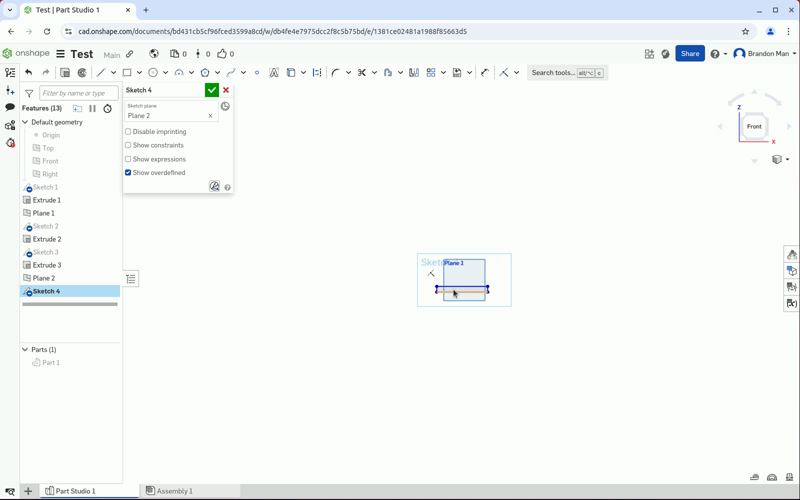
scroll(6)
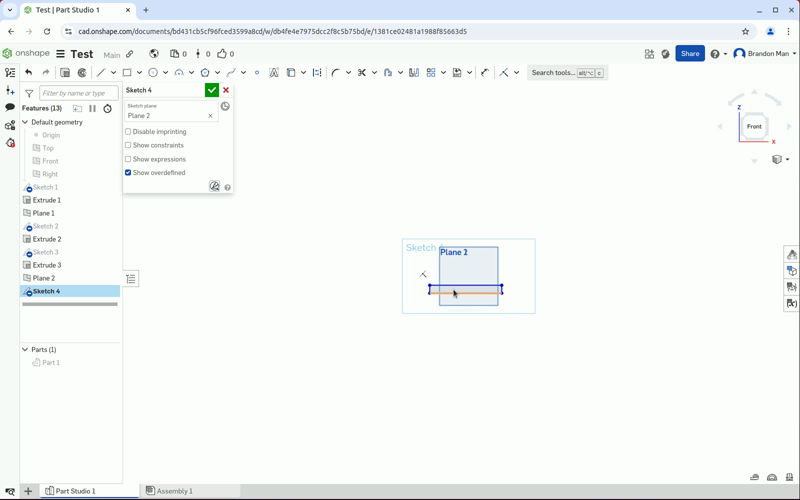
scroll(6)
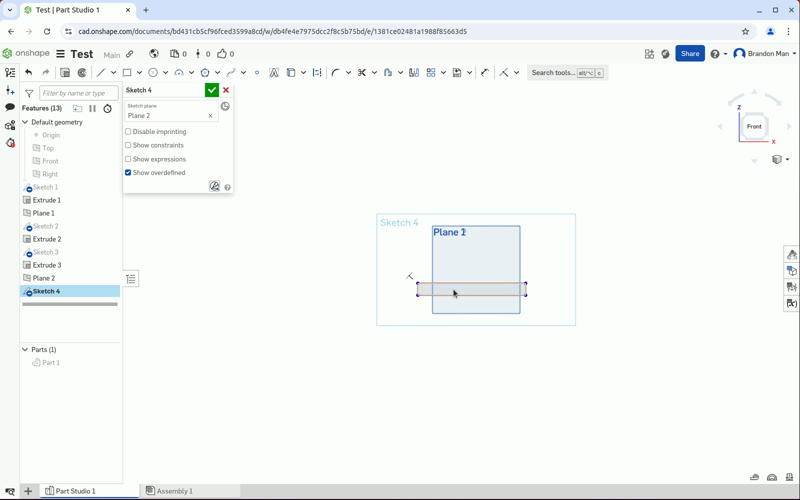
scroll(6)
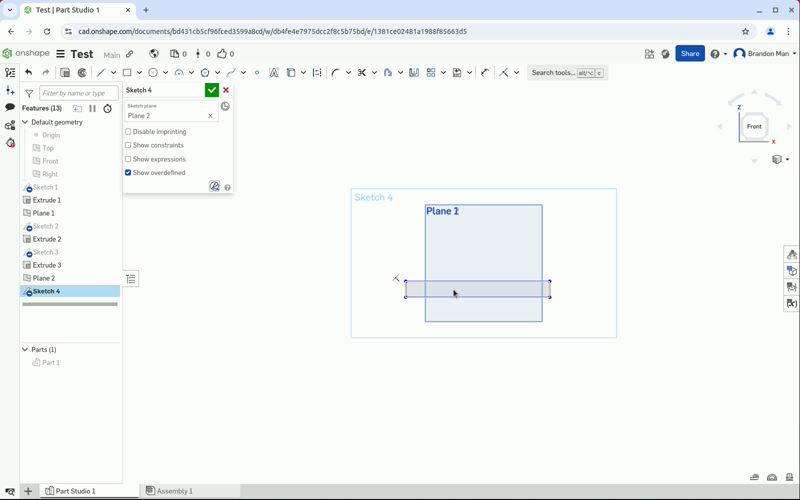
scroll(6)
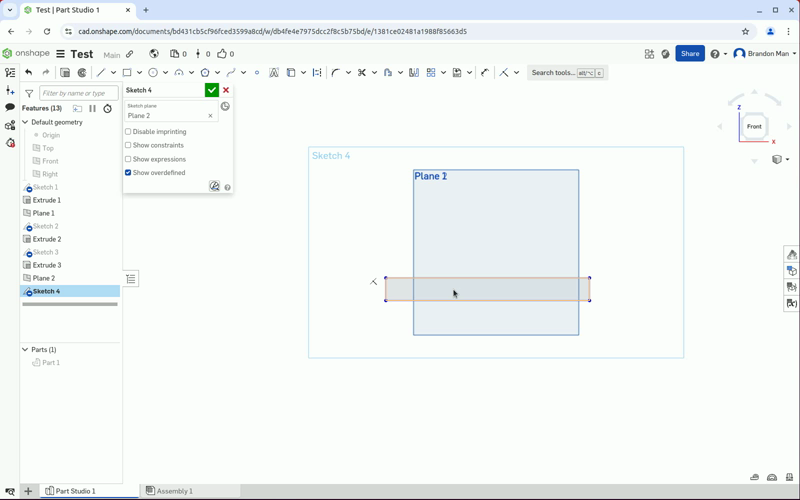
scroll(6)
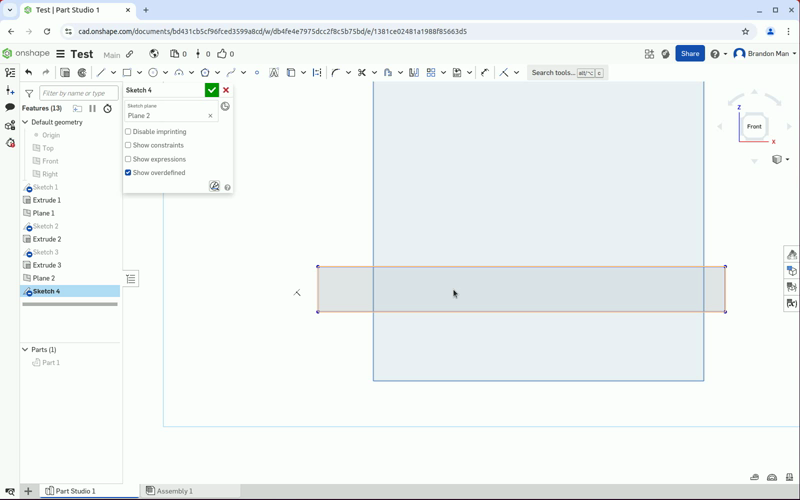
click(453, 289)
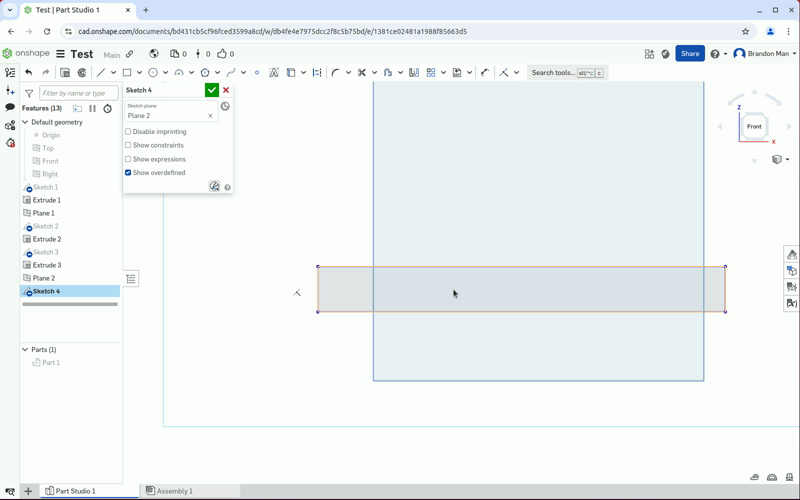
scroll(-6)
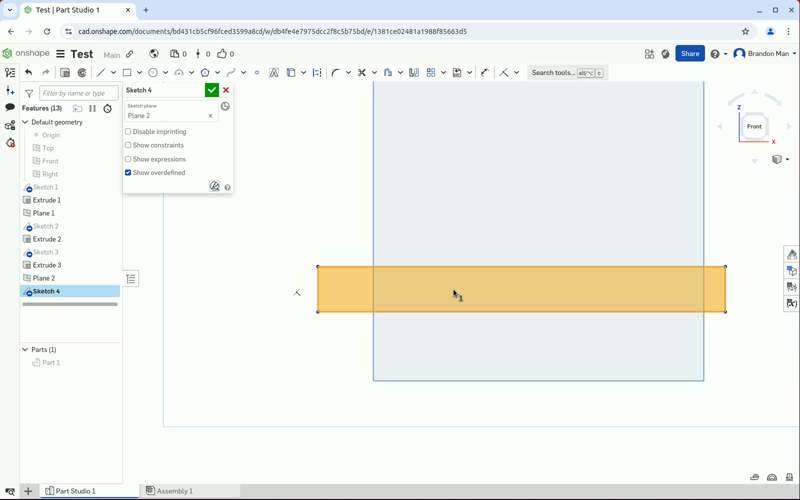
scroll(-6)
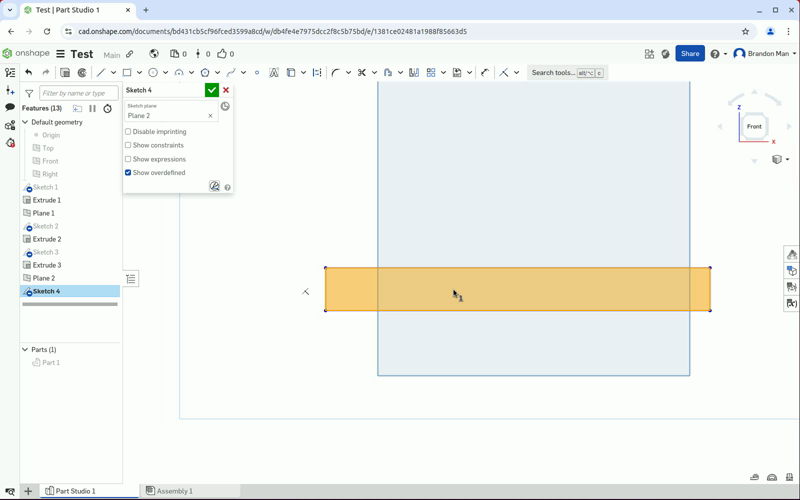
scroll(-6)
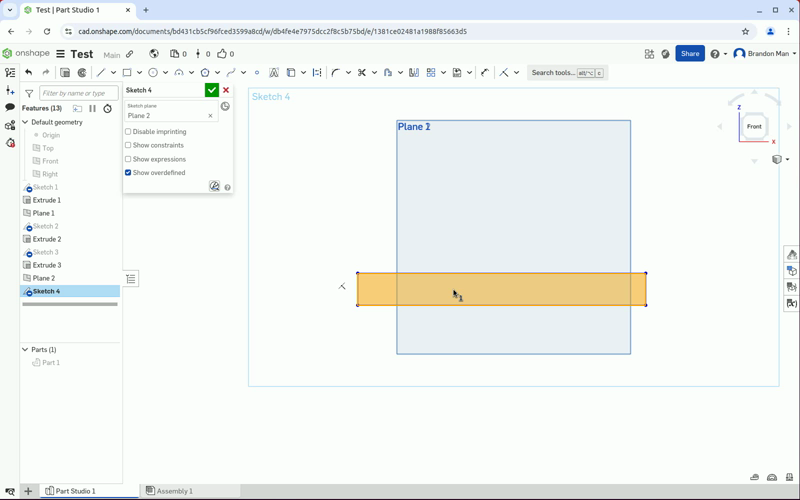
scroll(-6)
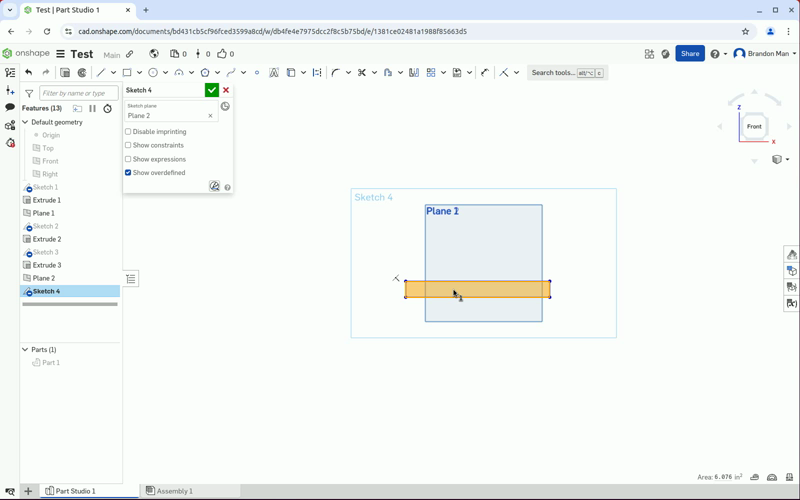
scroll(-6)
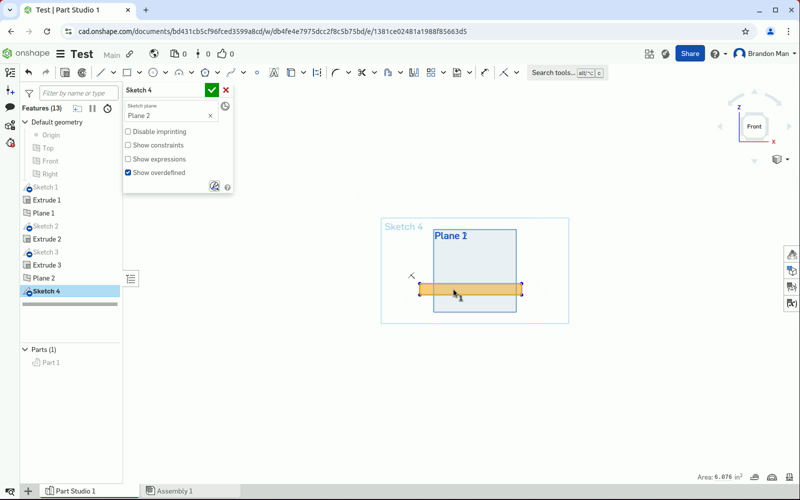
scroll(-6)
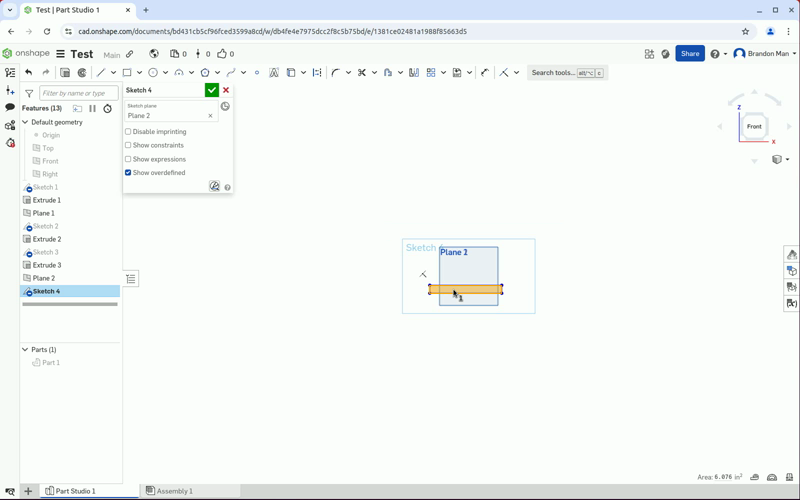
scroll(-6)
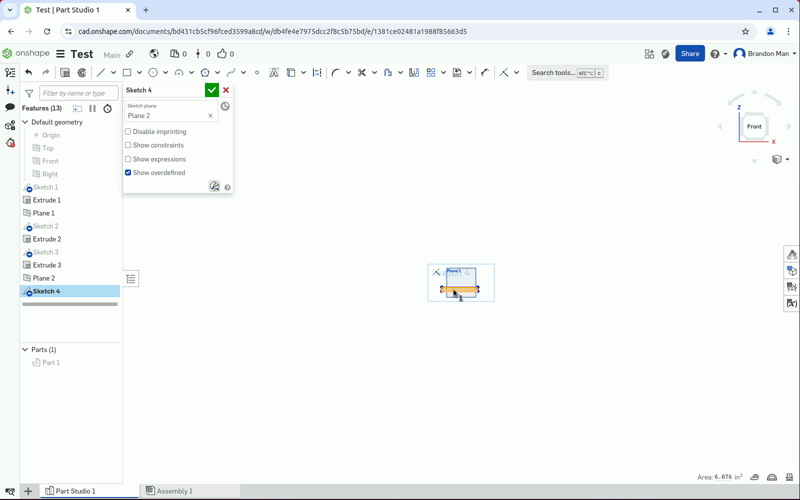
mouse_move(73, 352)
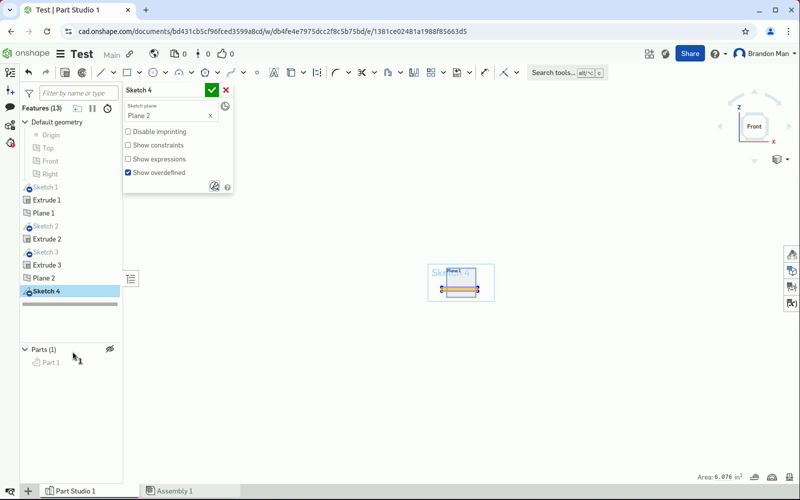
key(shift+y)
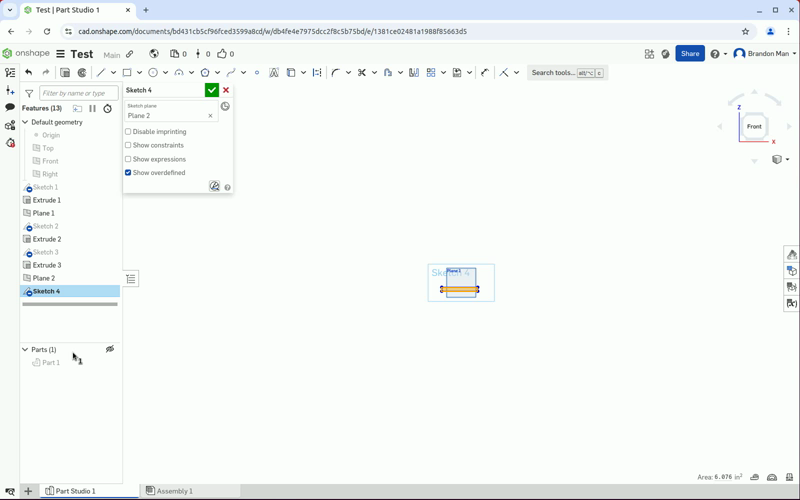
key(shift+e)
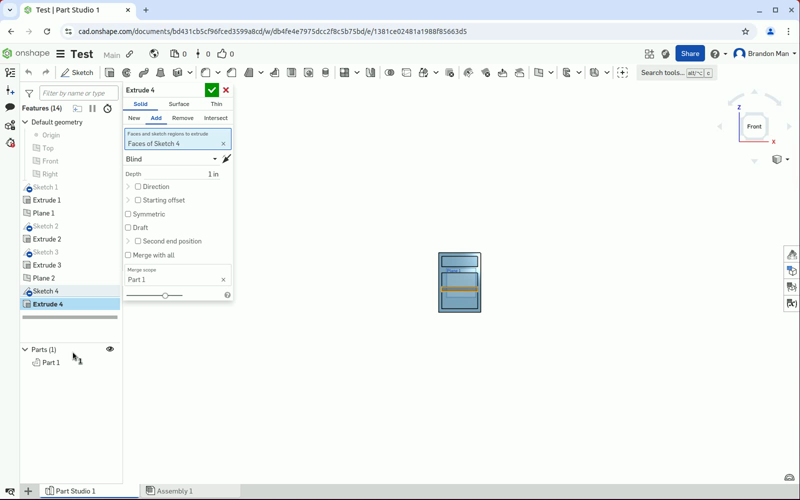
mouse_move(143, 106)
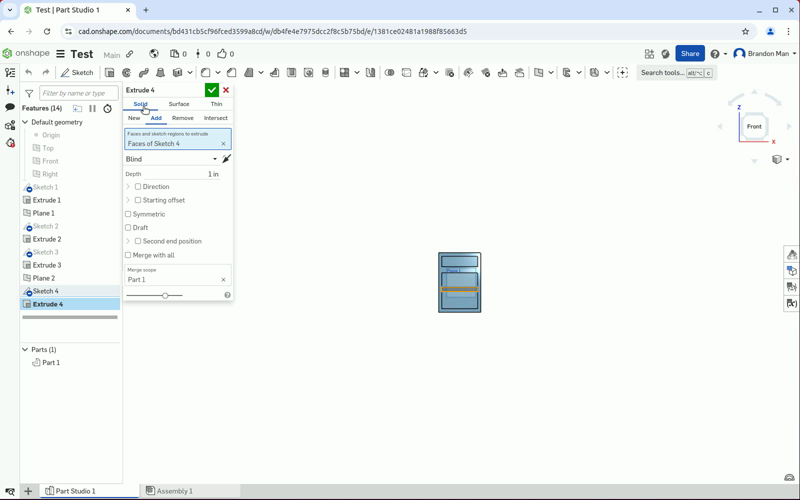
click(143, 106)
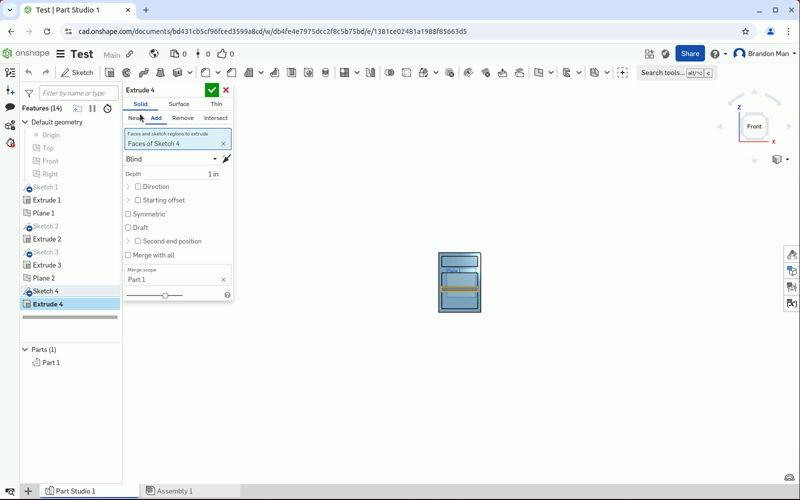
mouse_move(137, 120)
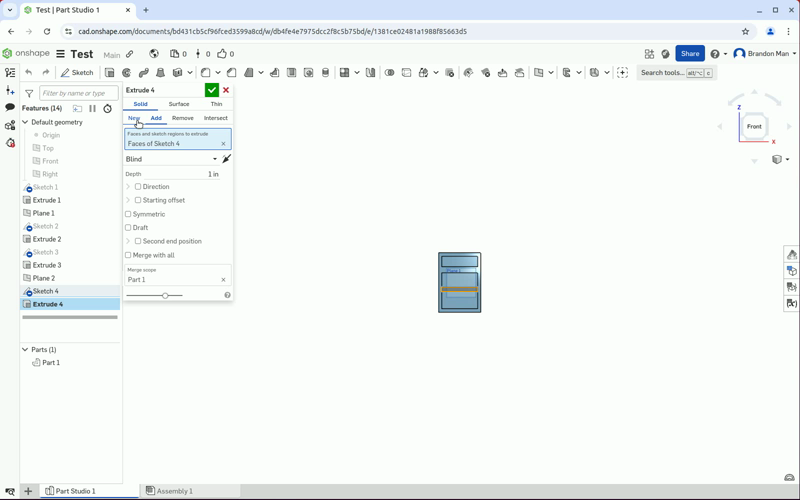
click(137, 120)
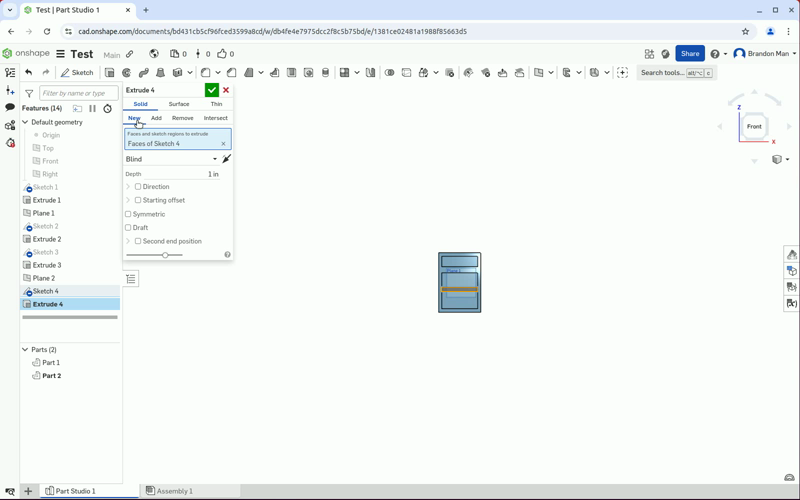
key(tab, 4)
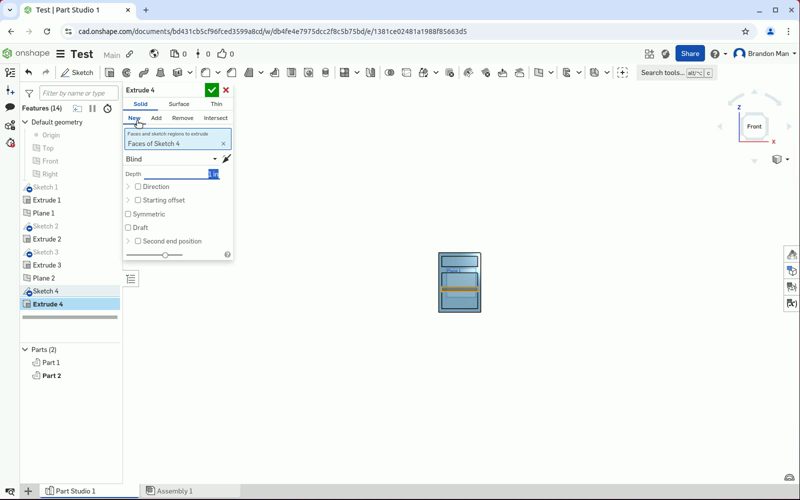
text(6.74)
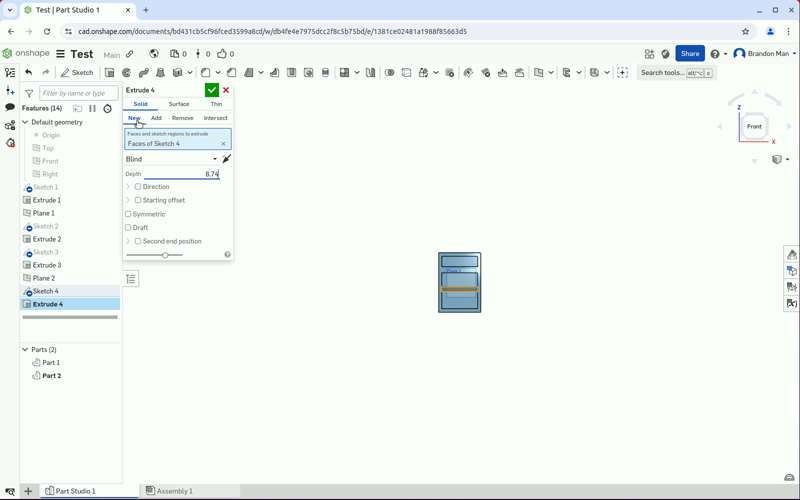
key(enter)
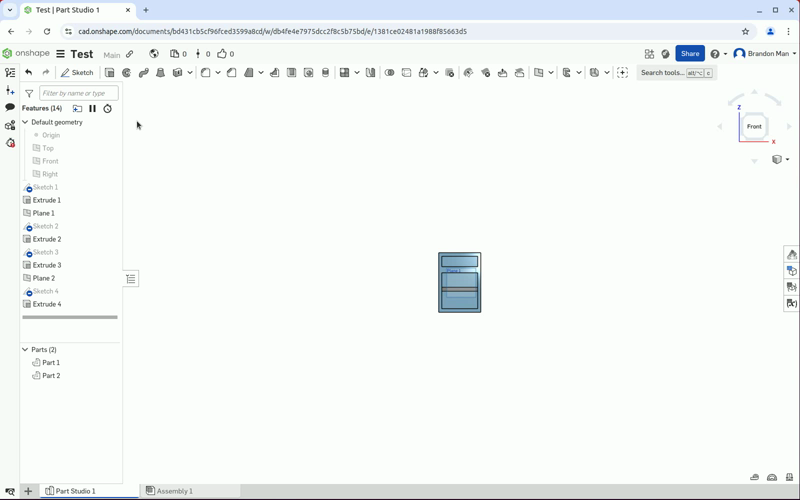
key(shift+h)
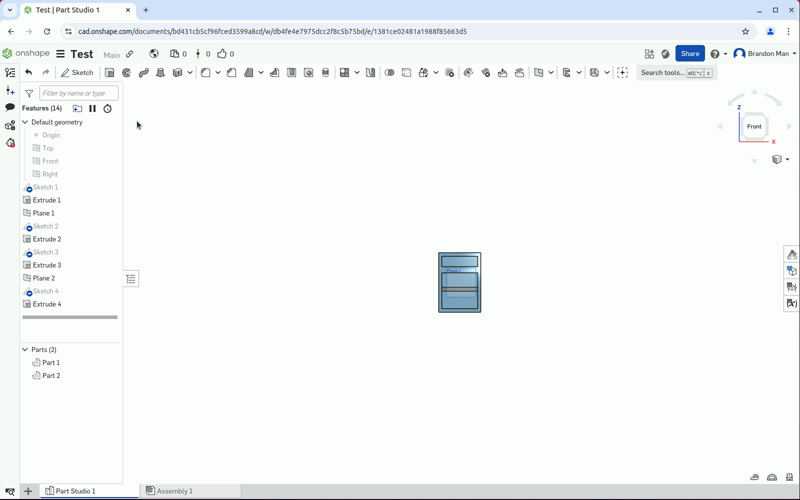
key(shift+h)
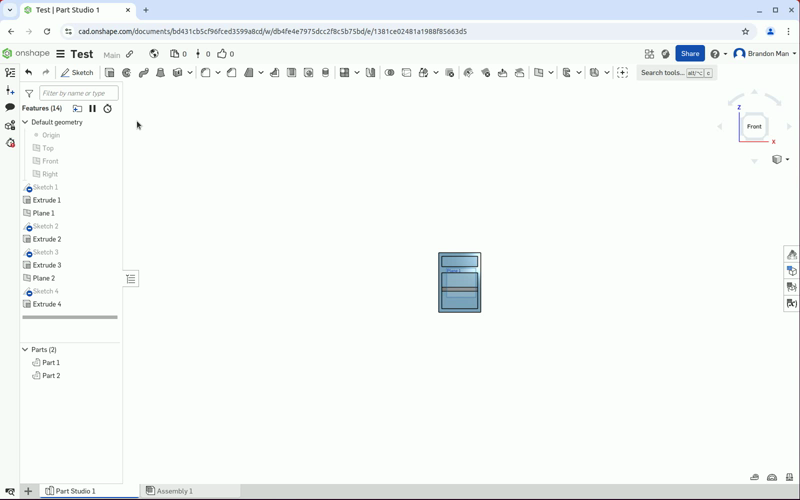
mouse_move(73, 189)
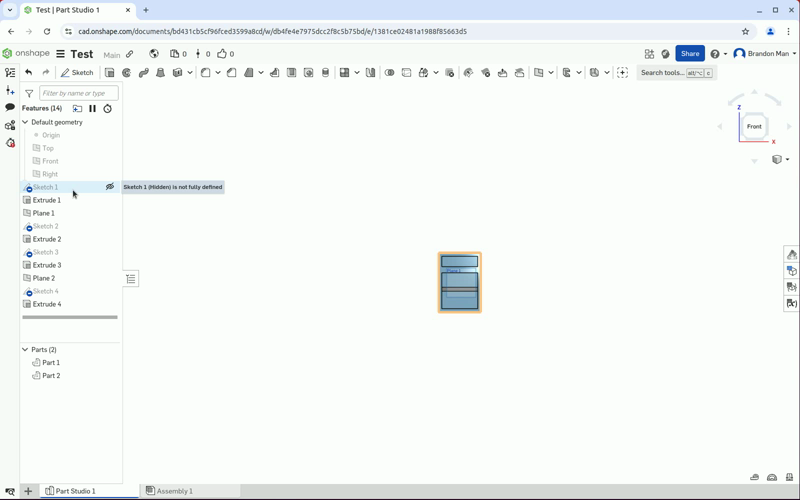
click(73, 189)
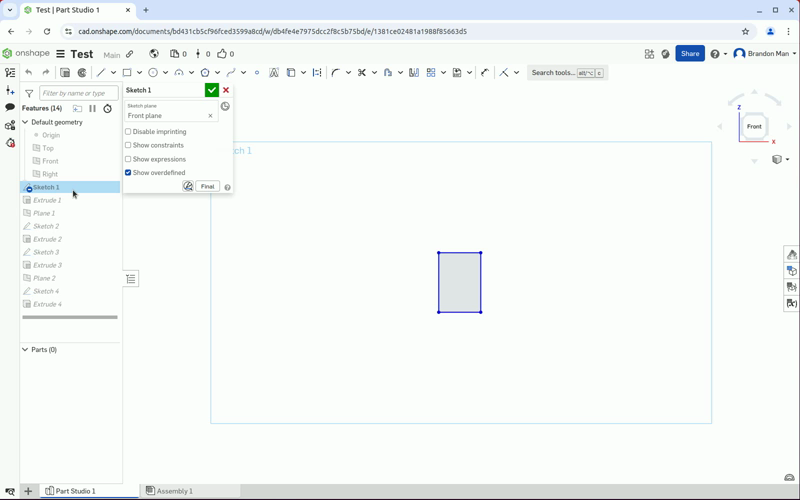
mouse_move(229, 92)
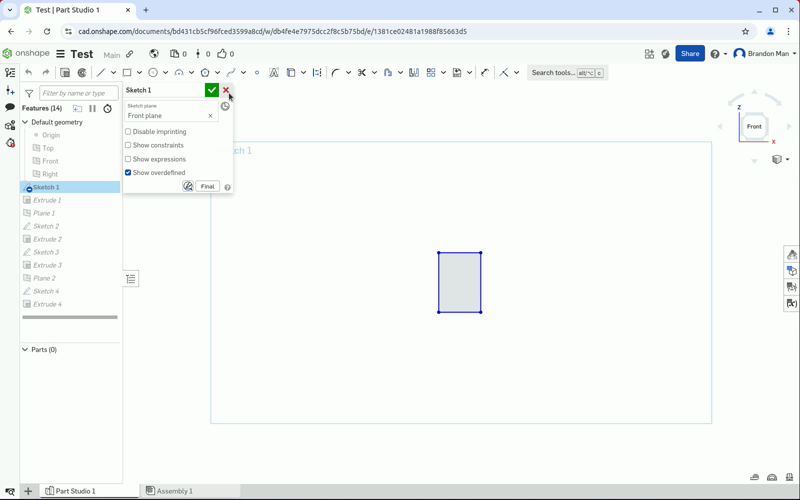
click(229, 92)
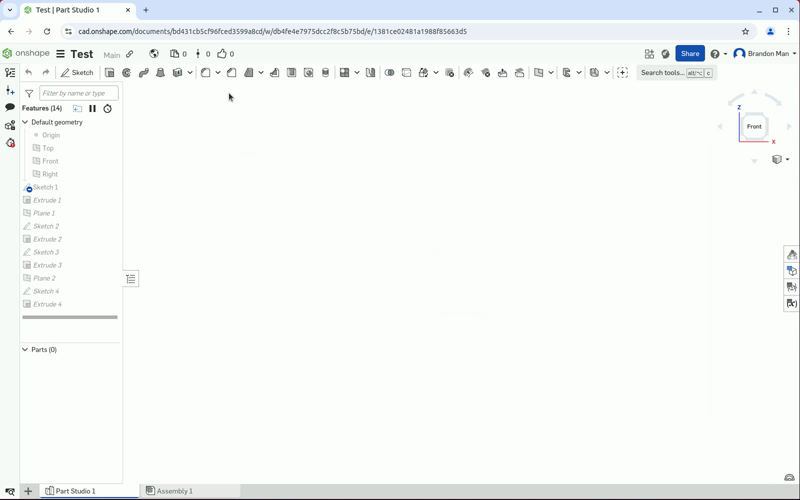
key(shift+s)
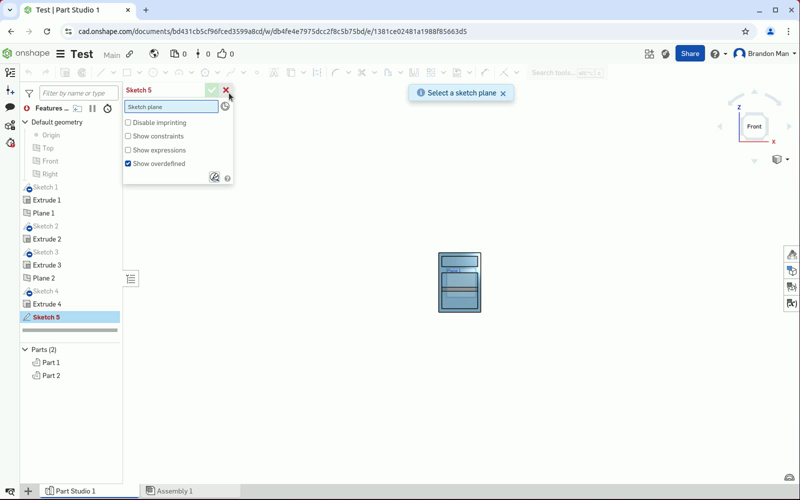
mouse_move(73, 215)
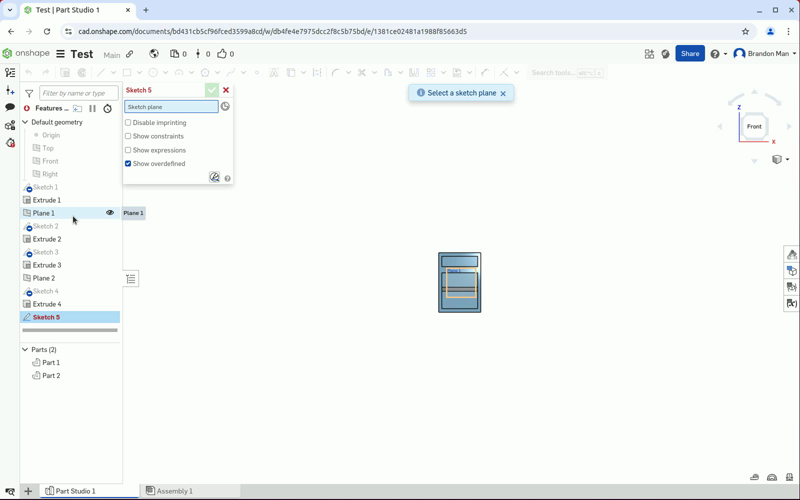
click(73, 215)
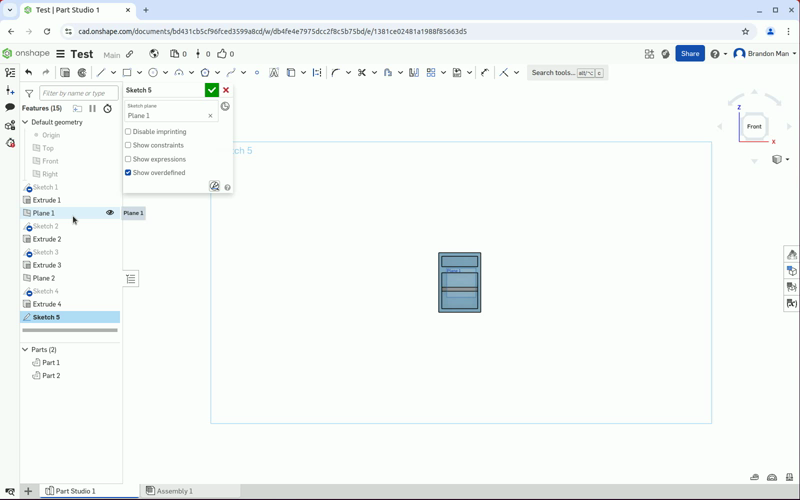
mouse_move(73, 352)
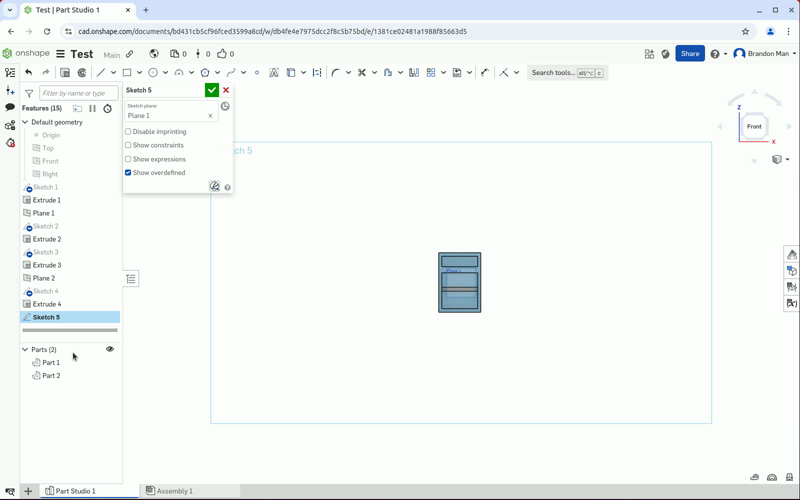
key(y)
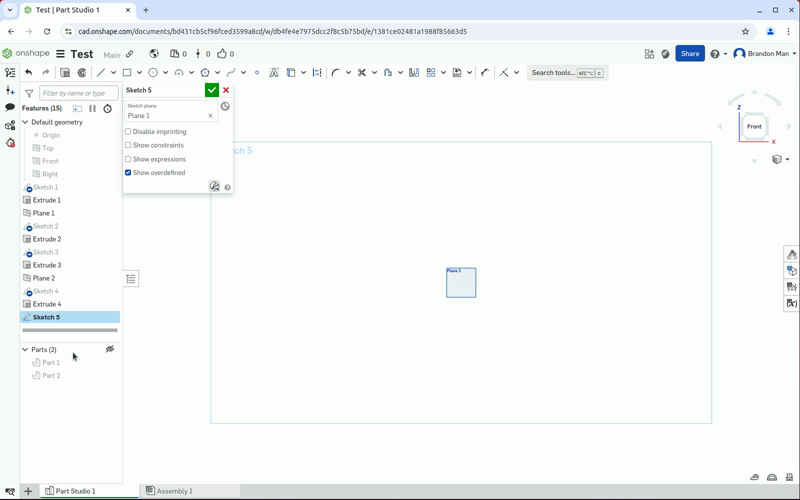
key(l)
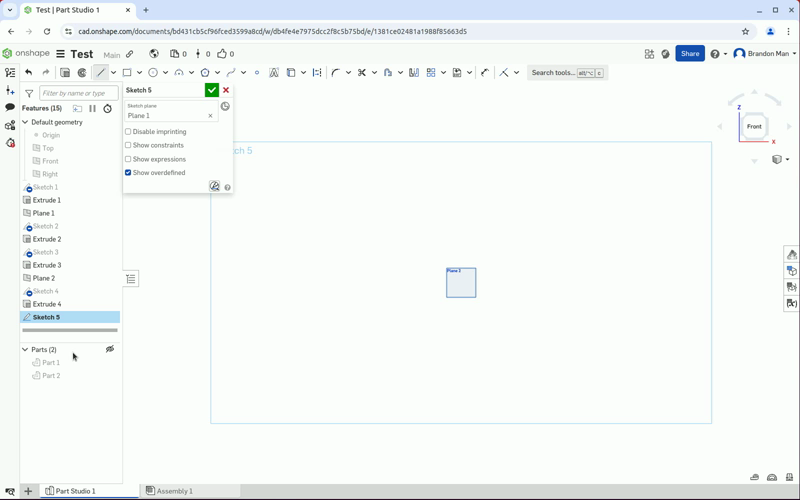
key_down(shift)
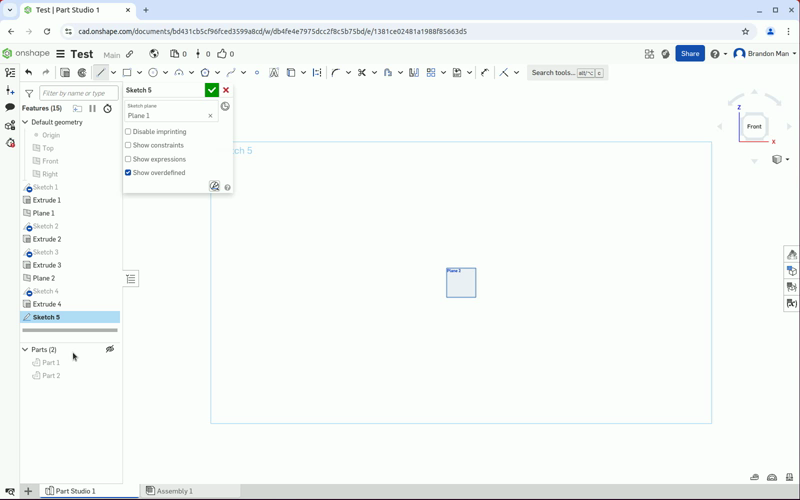
mouse_move(440, 268)
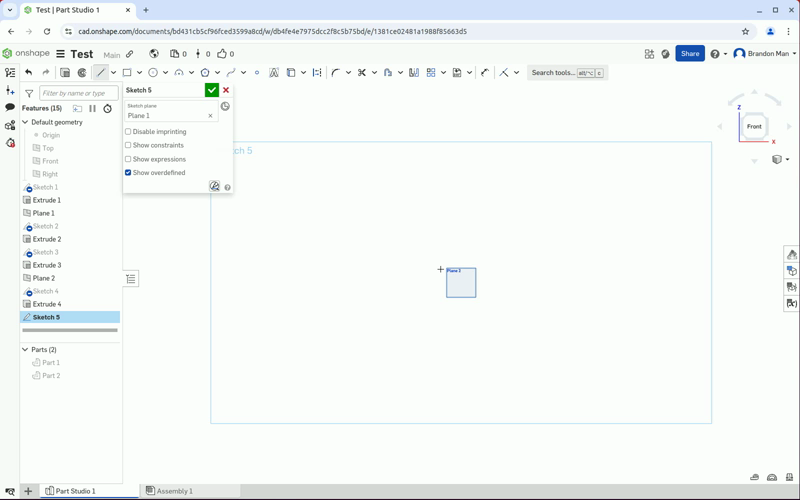
click(440, 268)
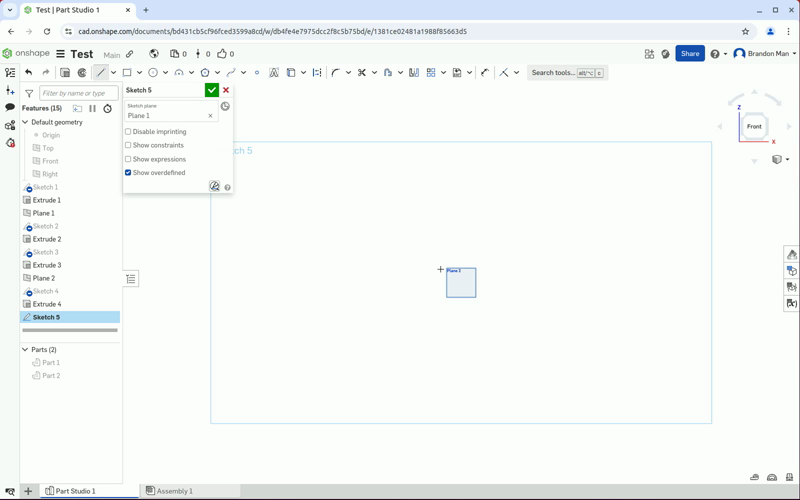
key_up(shift)
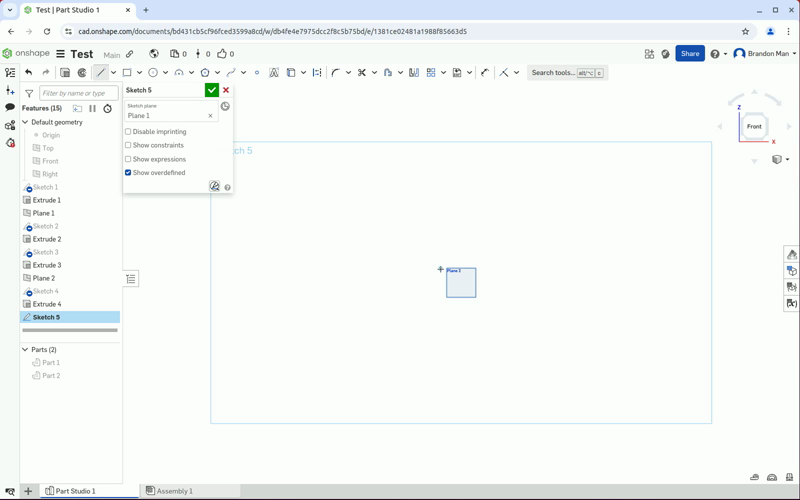
key_down(shift)
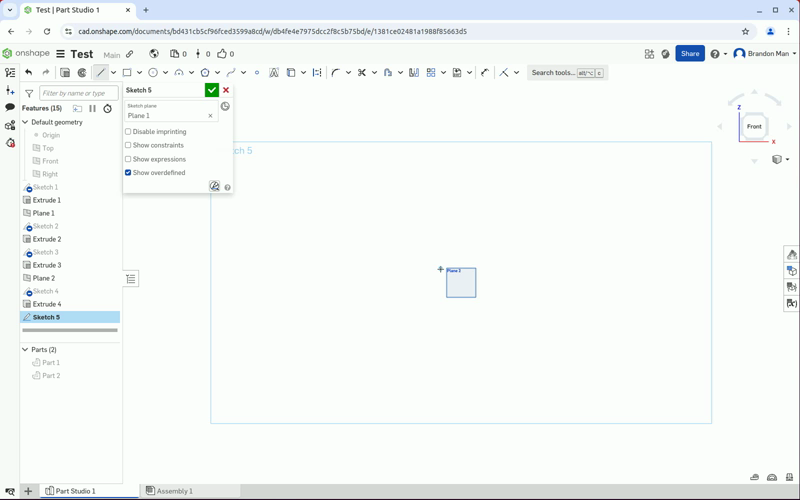
mouse_move(470, 268)
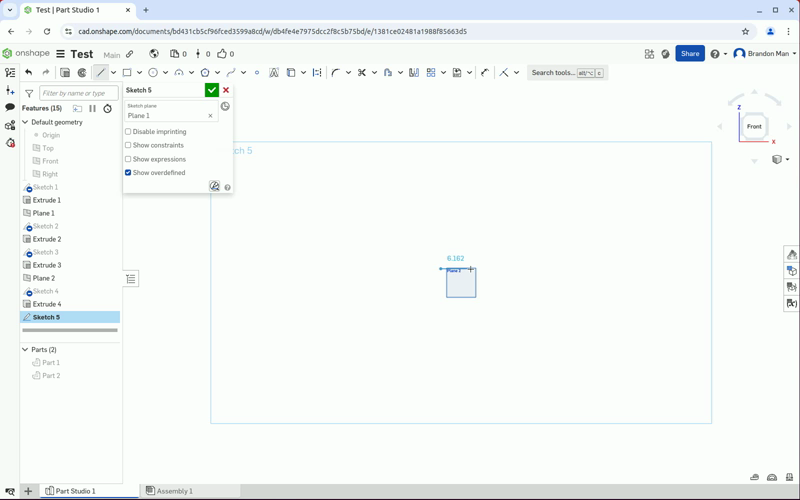
mouse_move(480, 268)
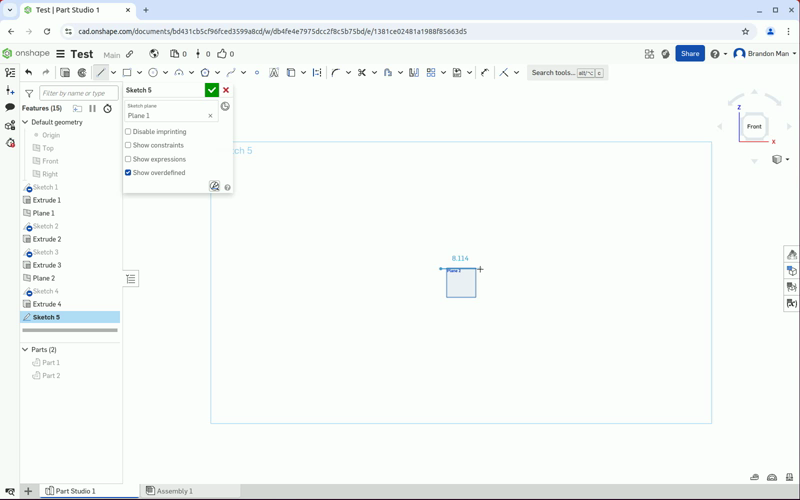
click(480, 268)
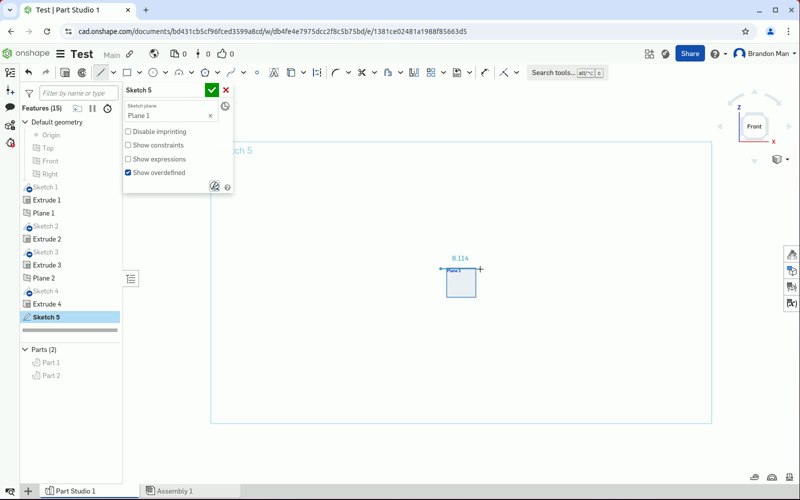
key_up(shift)
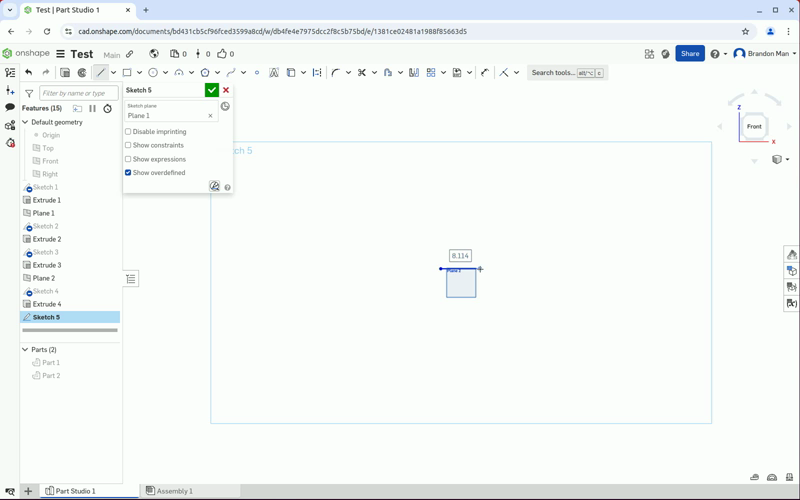
key_down(shift)
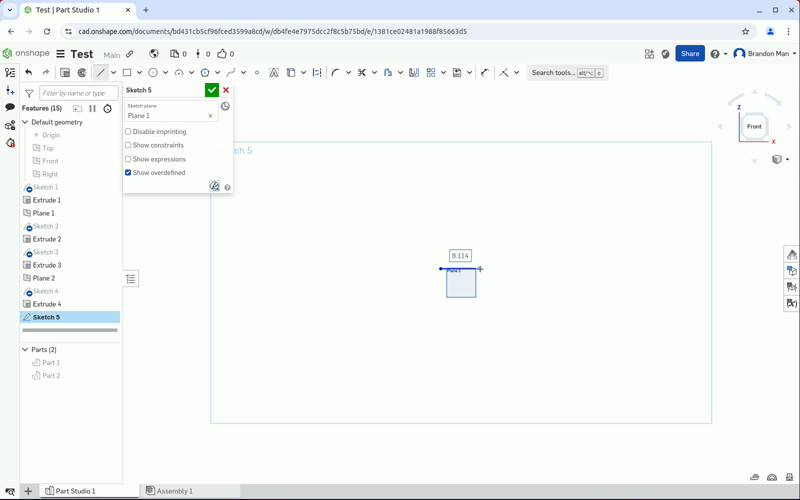
mouse_move(510, 268)
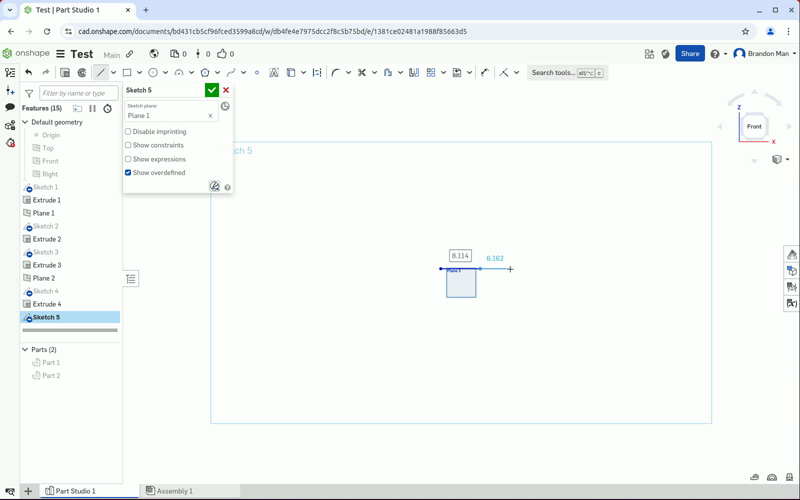
mouse_move(480, 253)
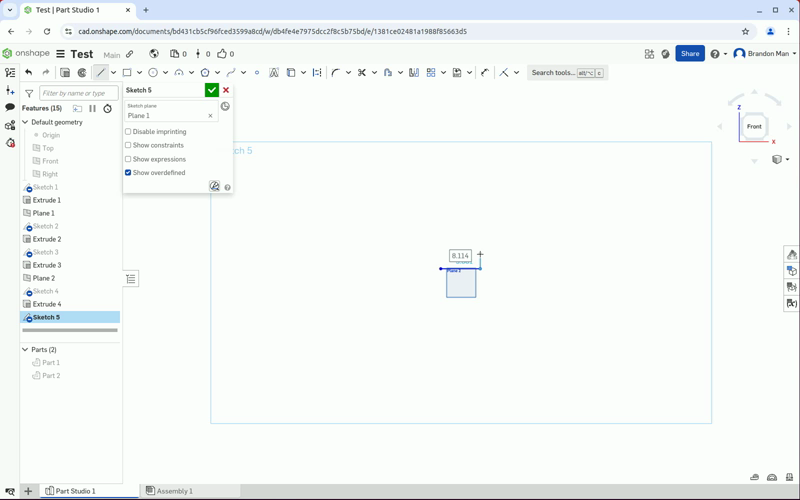
click(480, 253)
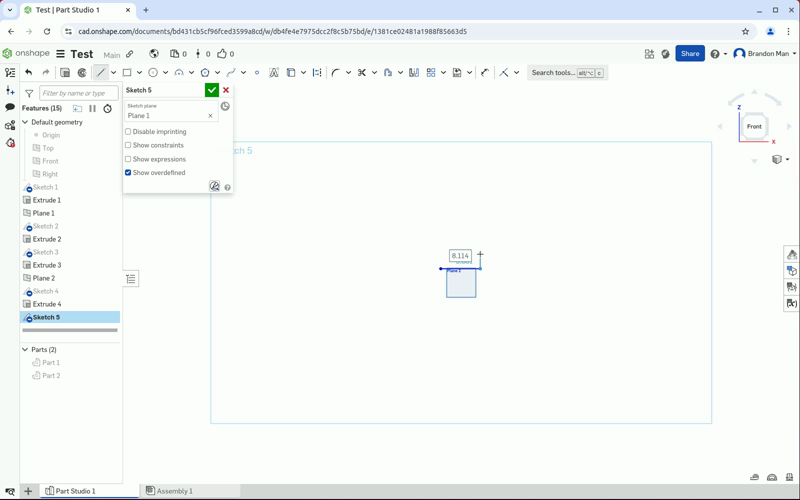
key_up(shift)
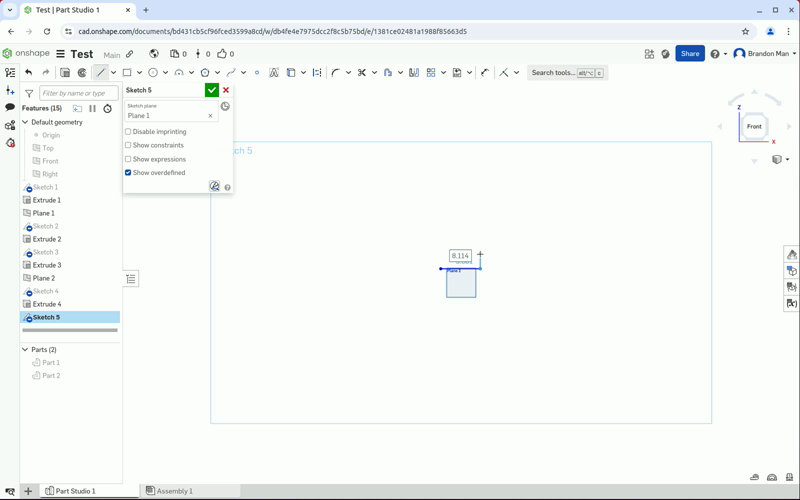
key_down(shift)
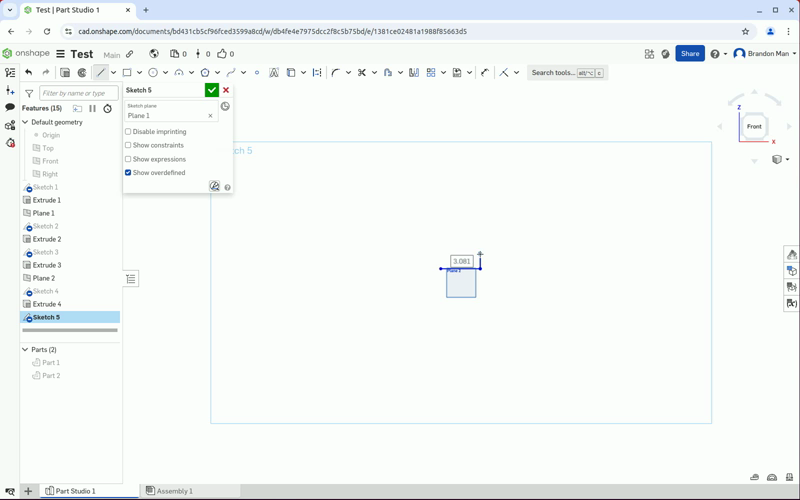
mouse_move(510, 253)
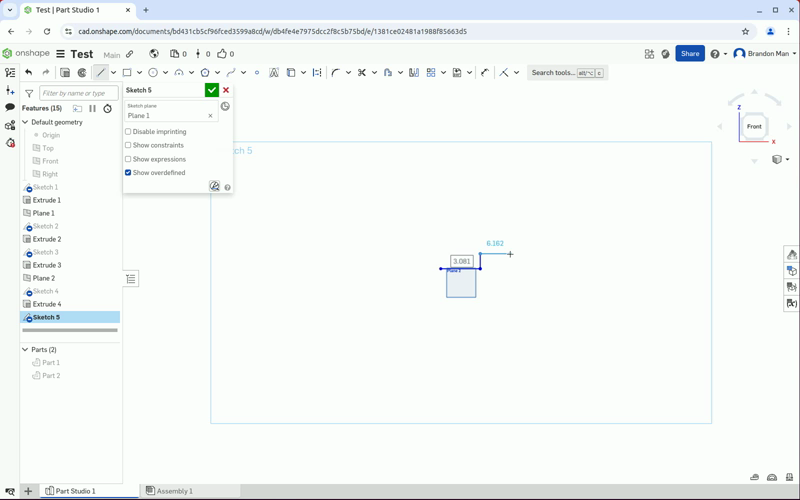
mouse_move(440, 253)
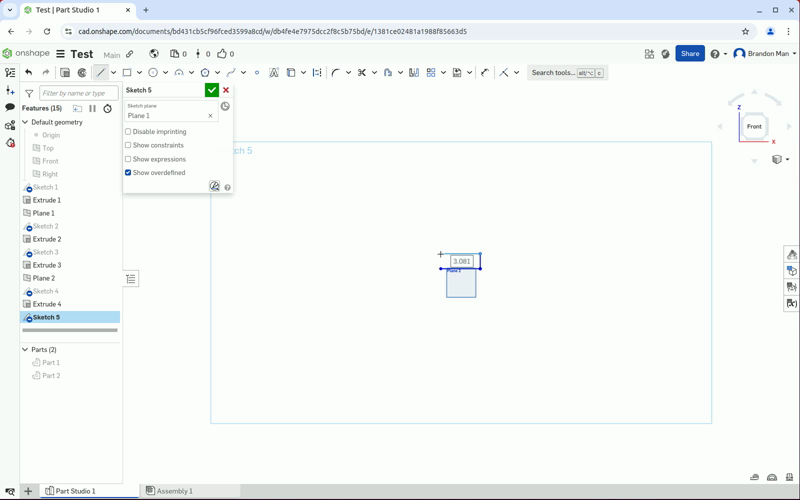
click(440, 253)
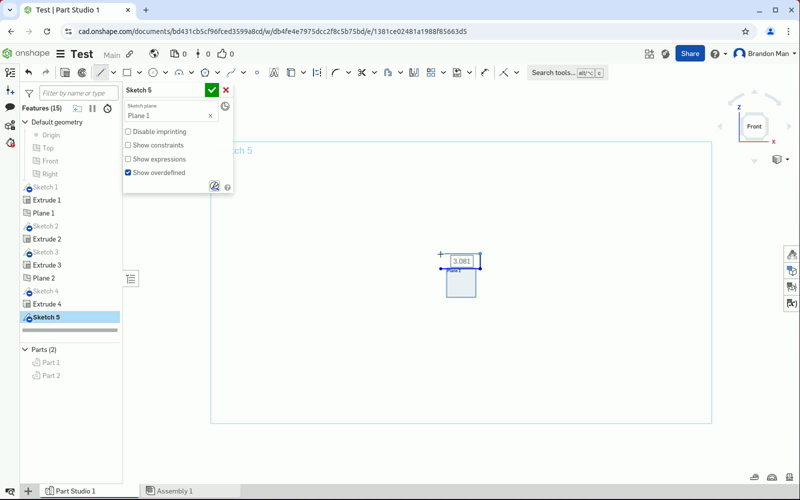
key_up(shift)
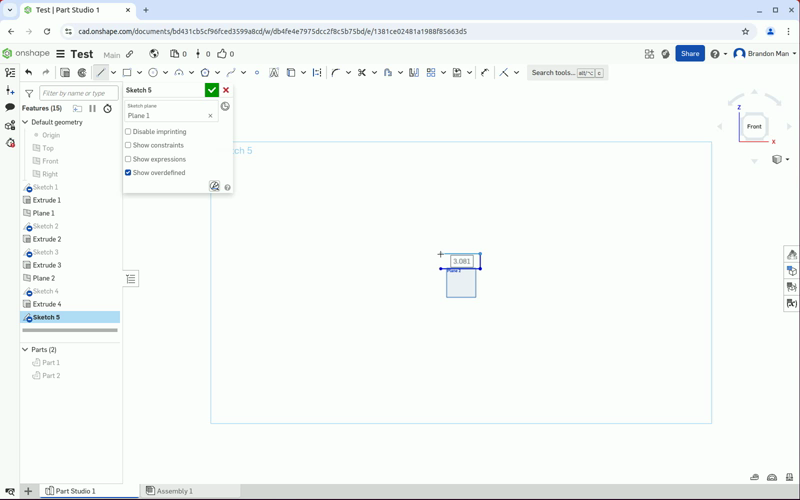
mouse_move(470, 253)
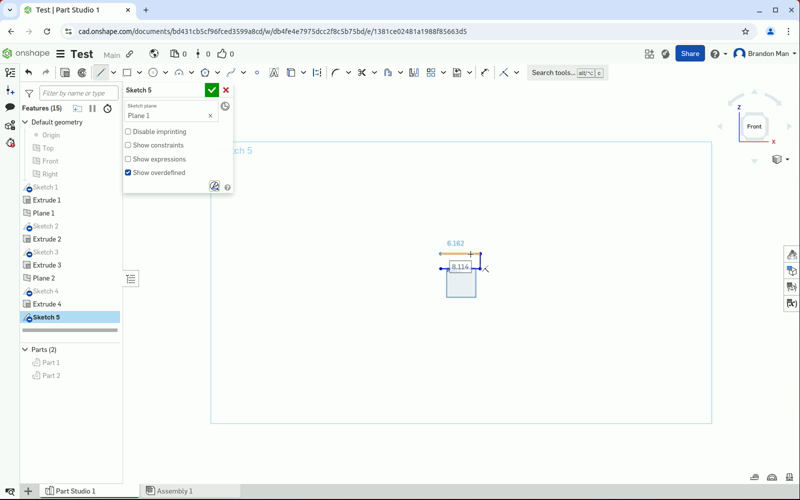
key_down(shift)
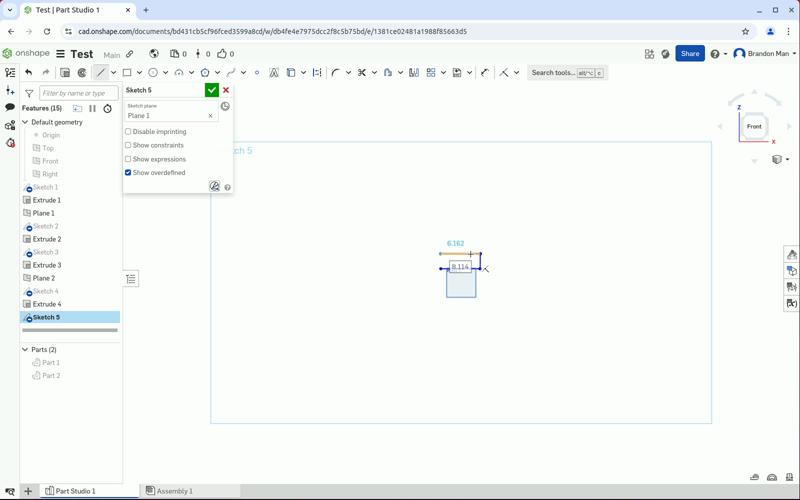
mouse_move(440, 268)
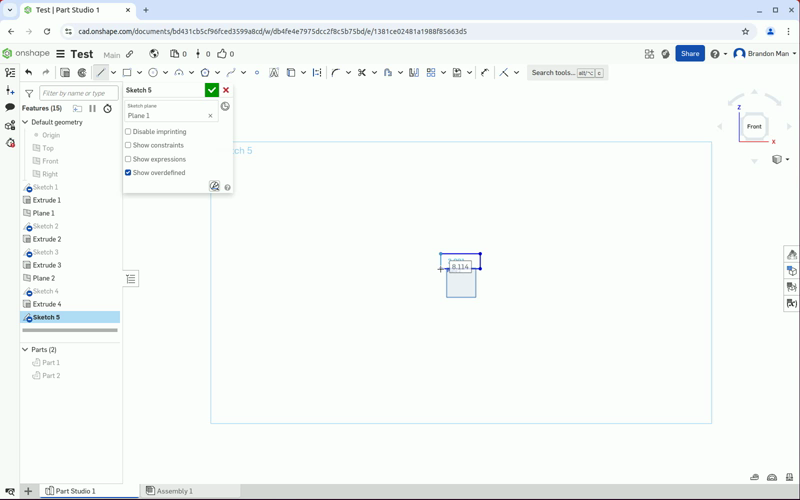
key_up(shift)
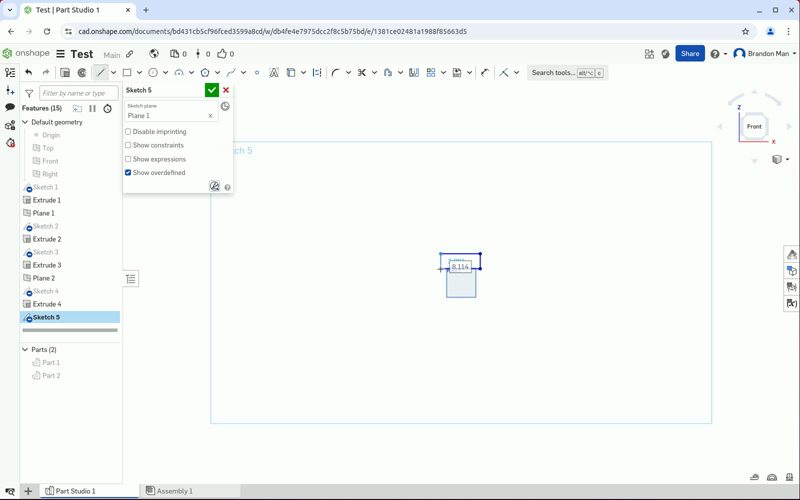
click(440, 268)
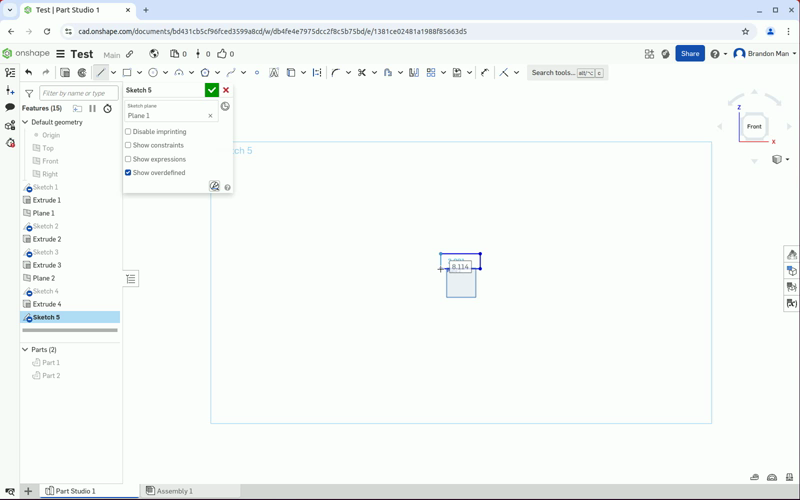
key(esc)
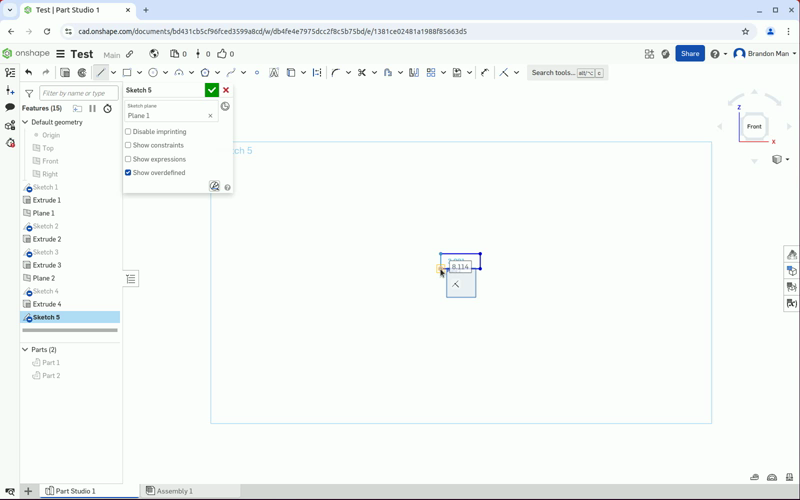
key(l)
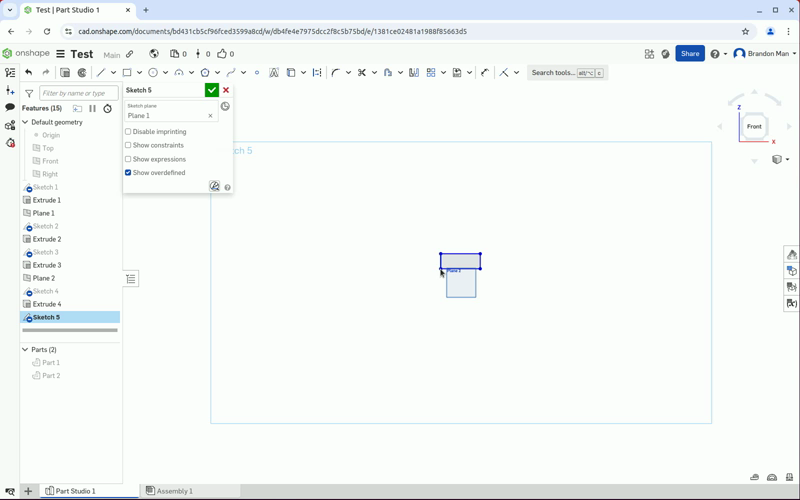
key_down(shift)
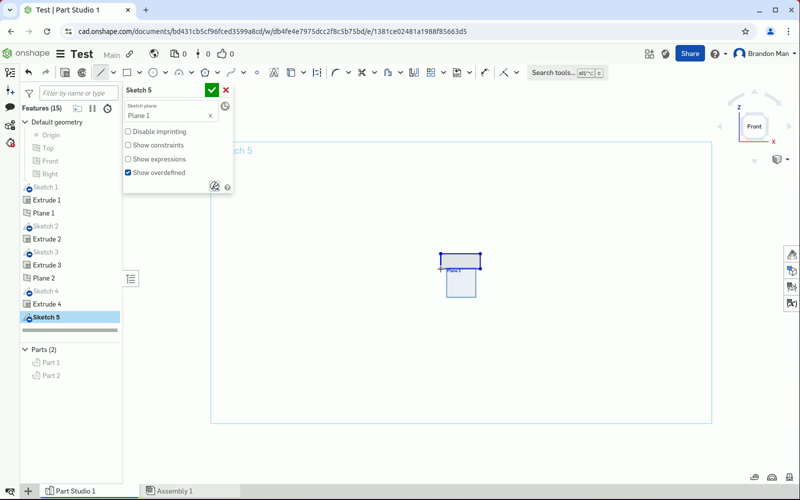
mouse_move(442, 265)
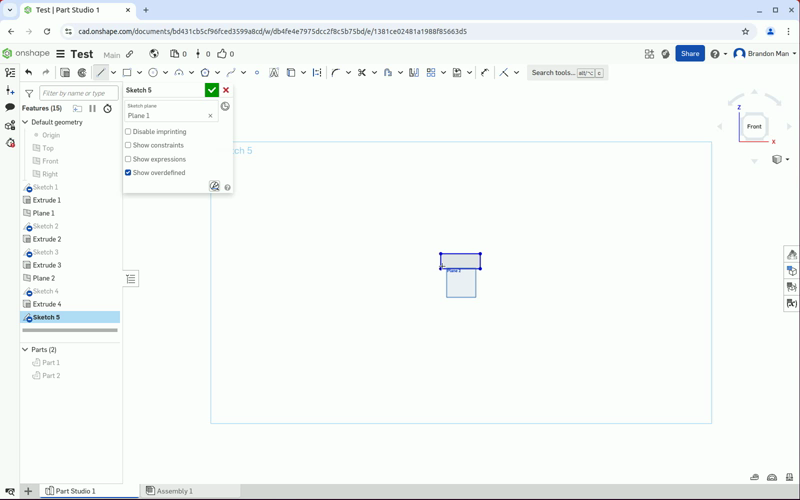
scroll(6)
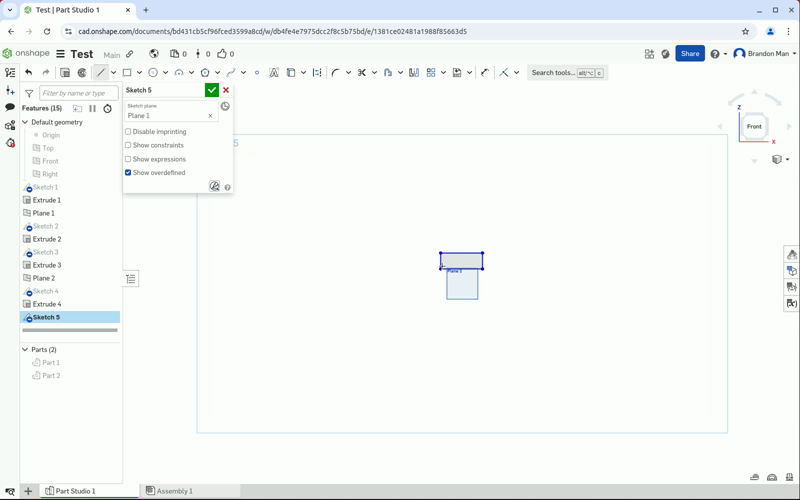
scroll(6)
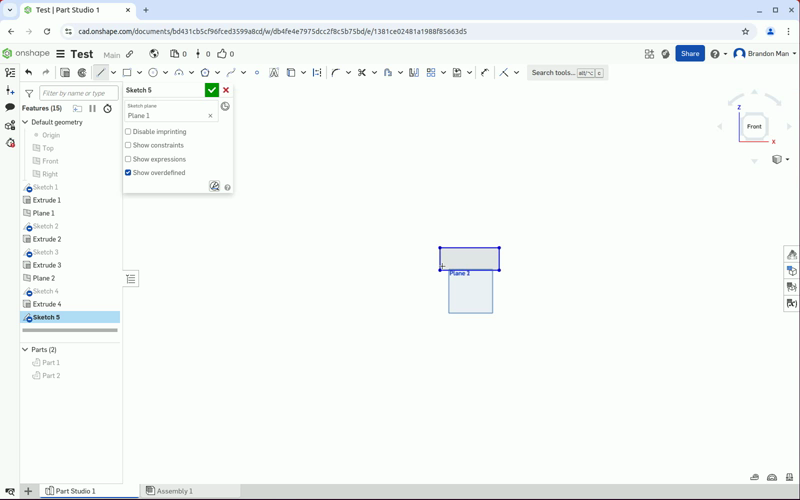
scroll(6)
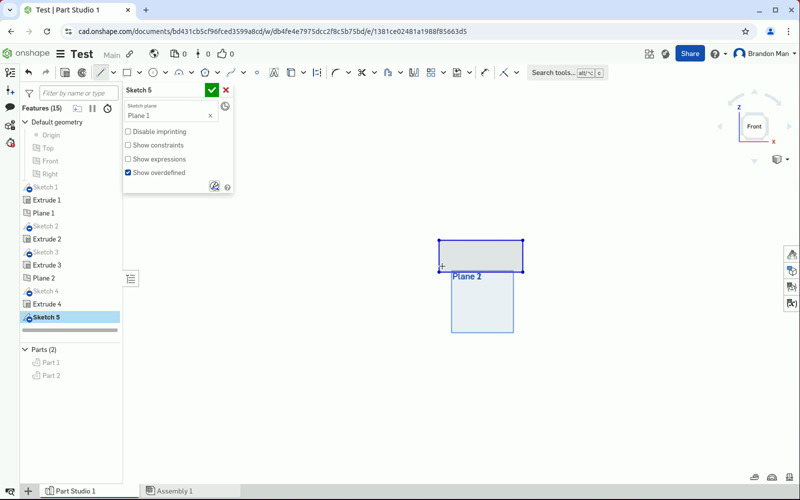
scroll(6)
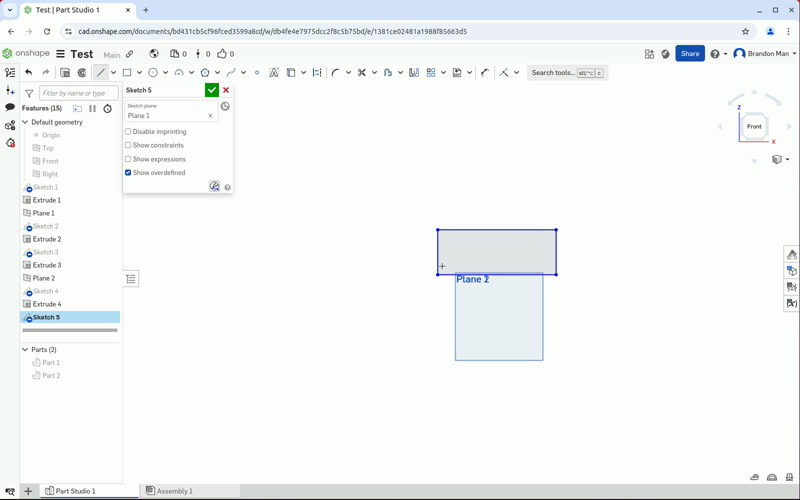
scroll(6)
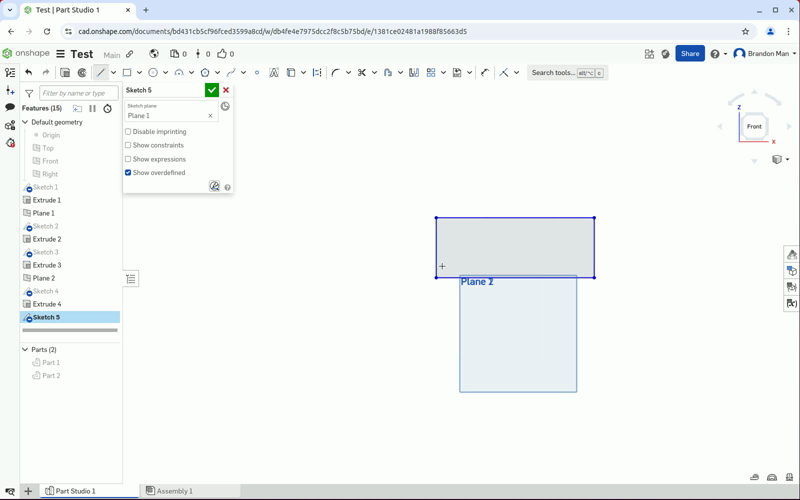
scroll(6)
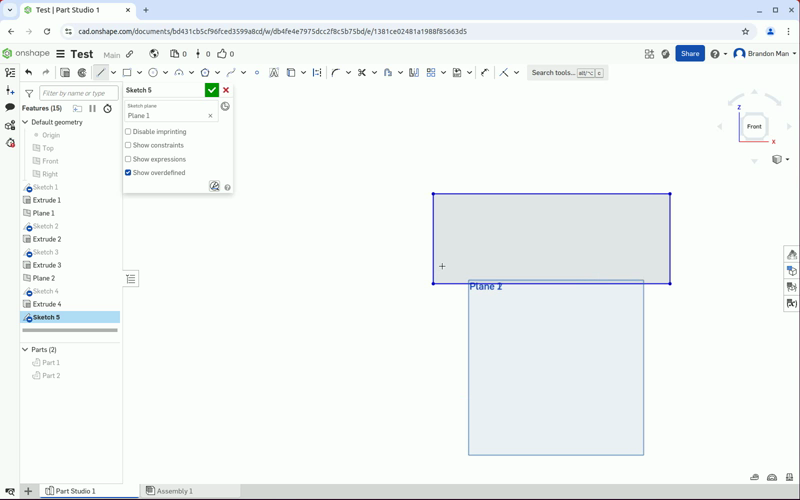
scroll(6)
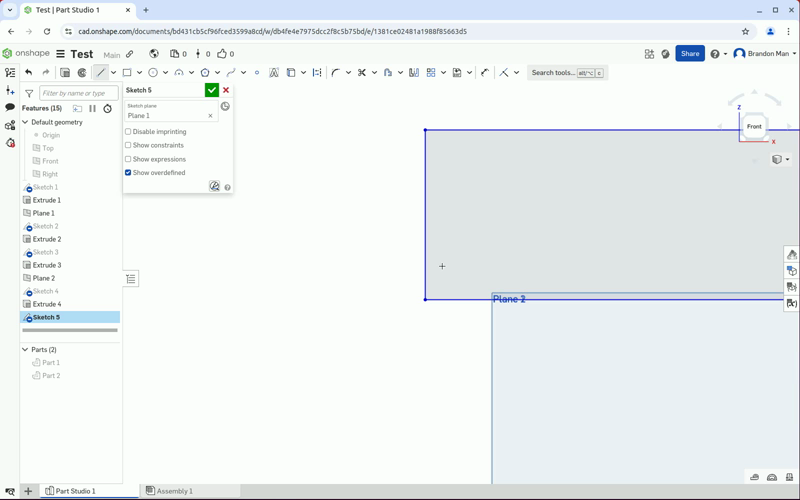
click(442, 265)
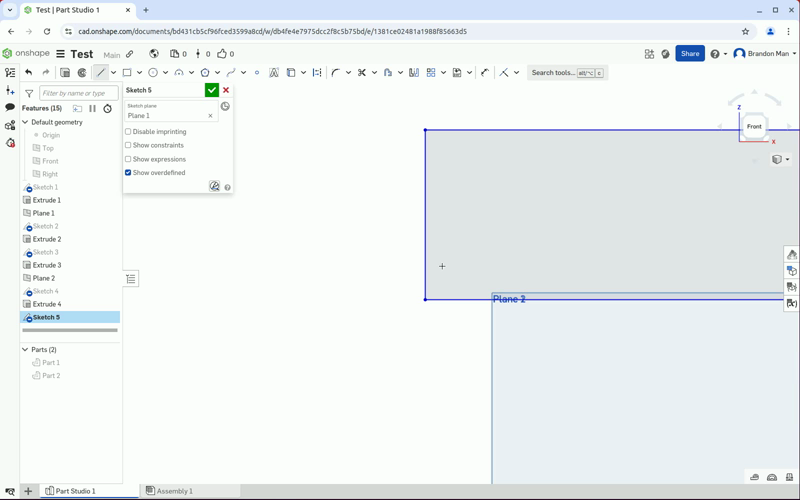
scroll(-6)
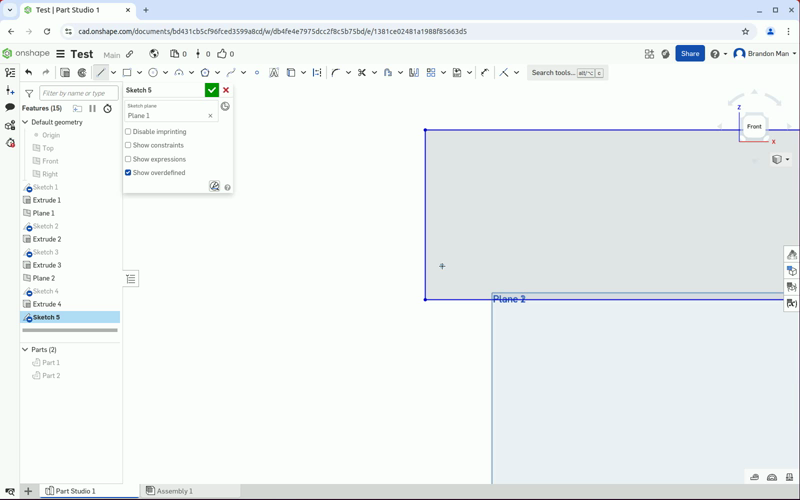
scroll(-6)
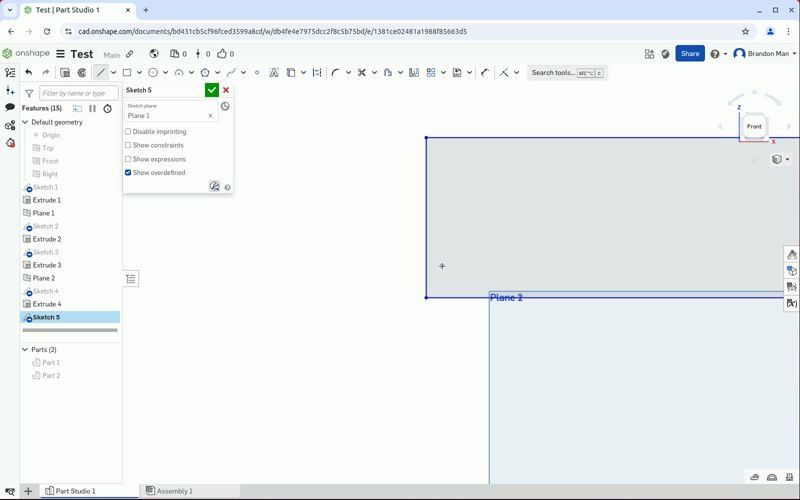
scroll(-6)
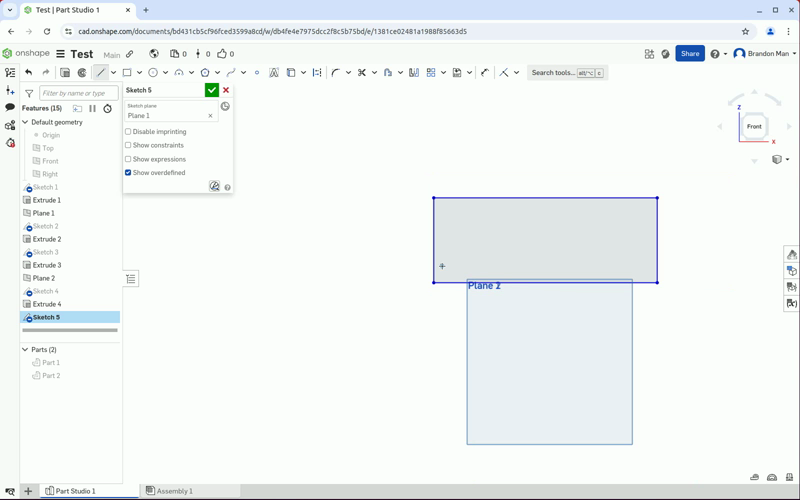
scroll(-6)
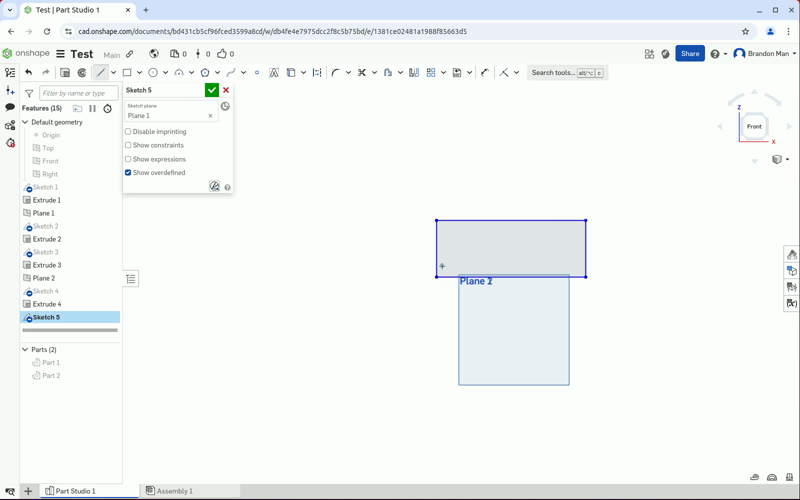
scroll(-6)
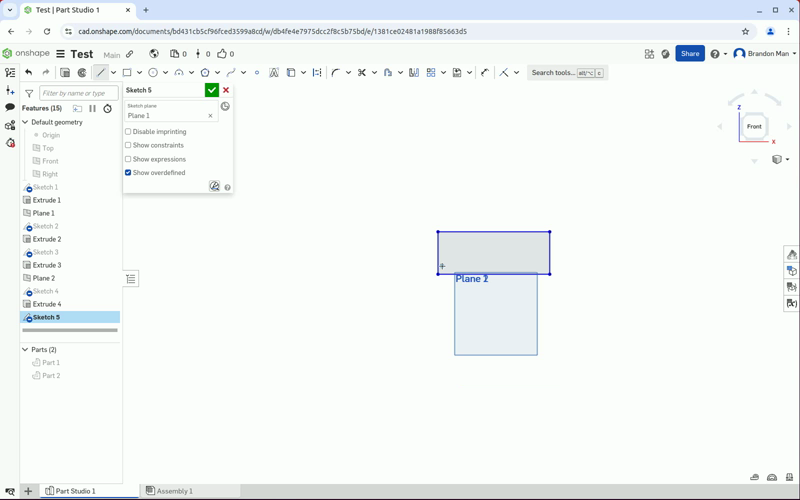
scroll(-6)
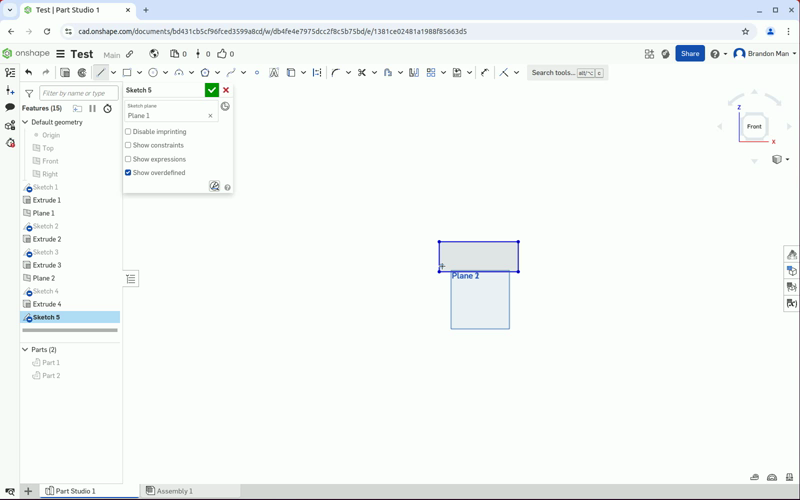
scroll(-6)
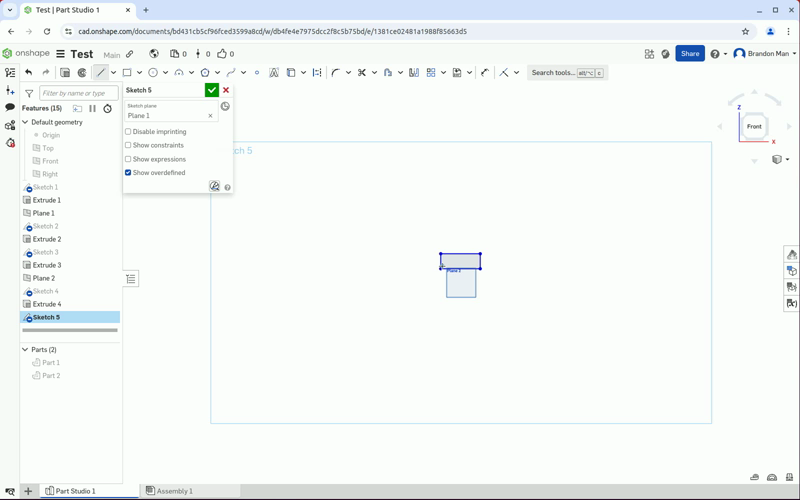
key_up(shift)
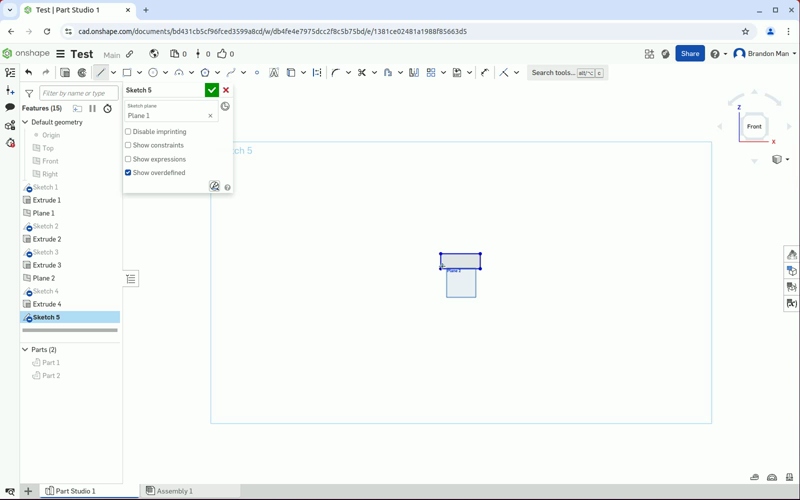
key_down(shift)
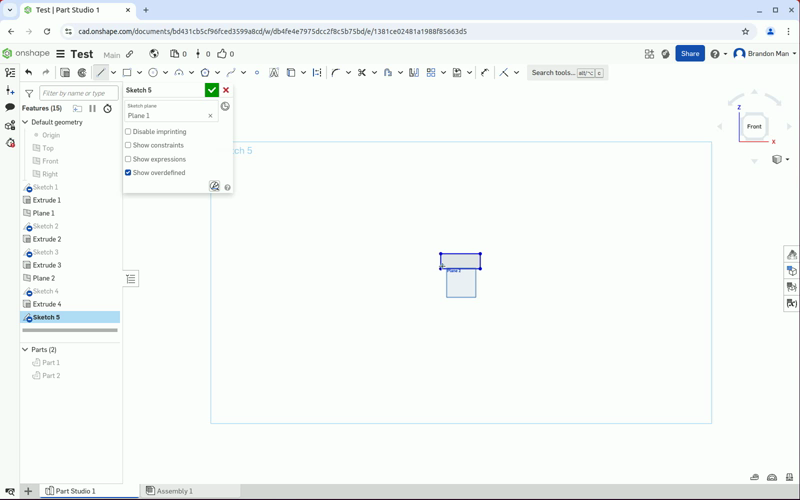
mouse_move(472, 265)
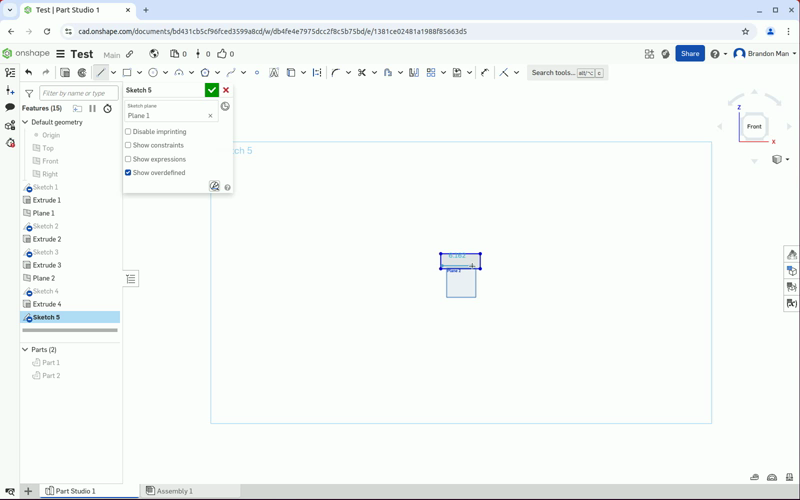
mouse_move(478, 265)
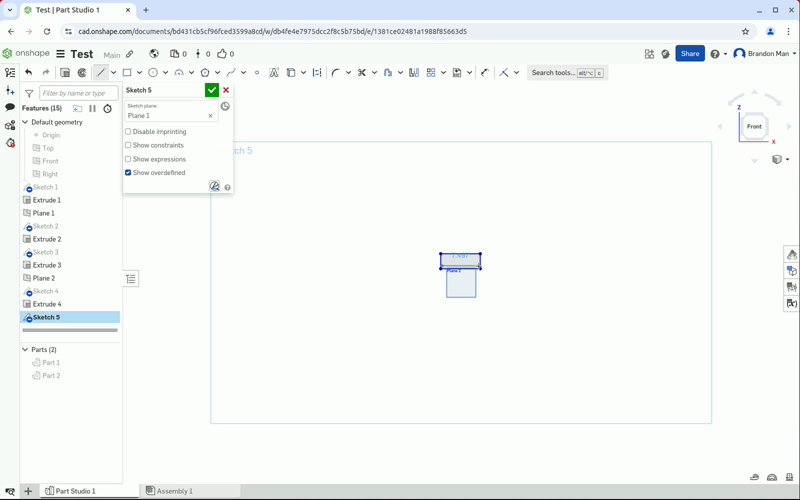
scroll(6)
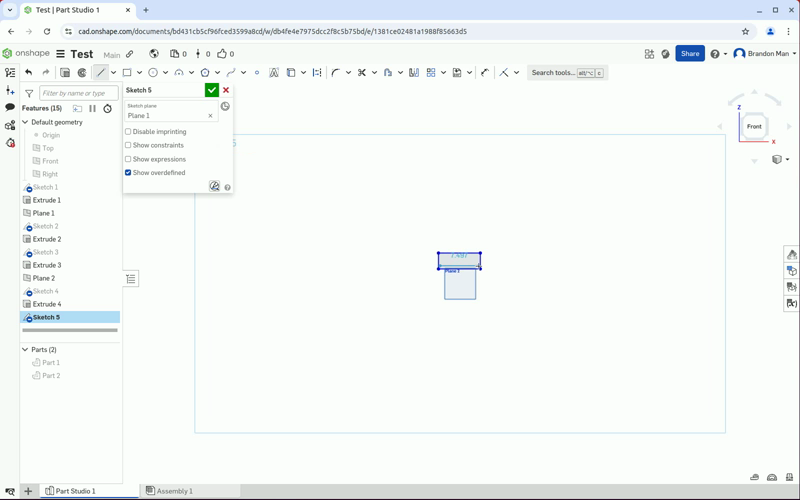
scroll(6)
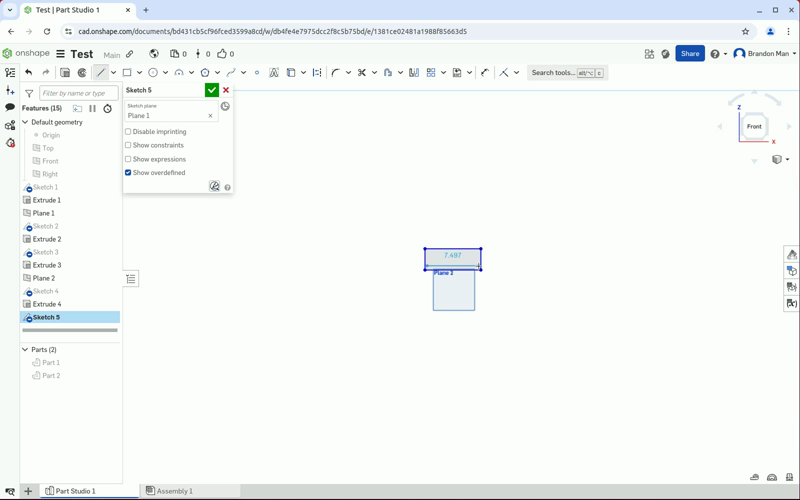
scroll(6)
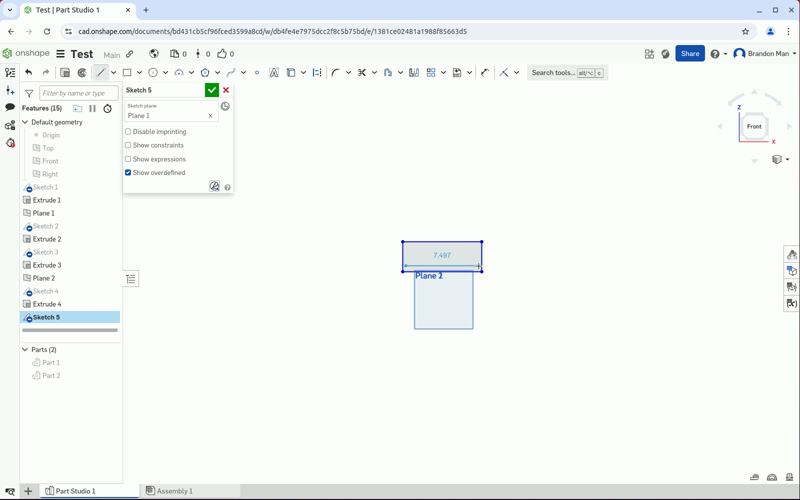
scroll(6)
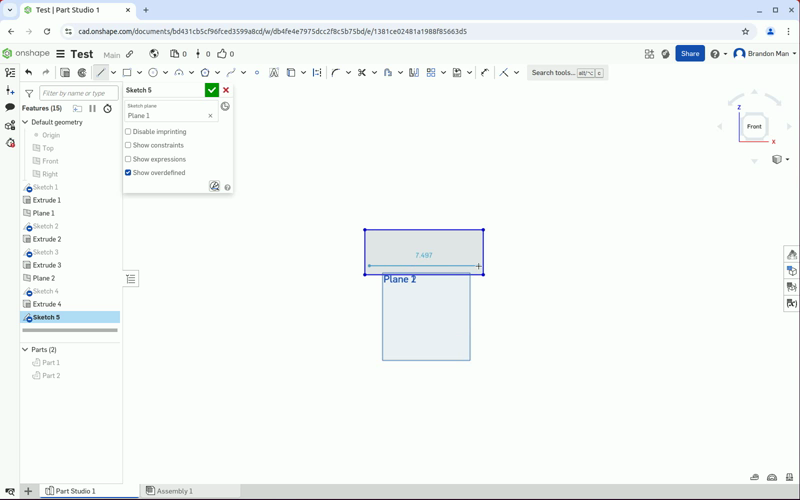
scroll(6)
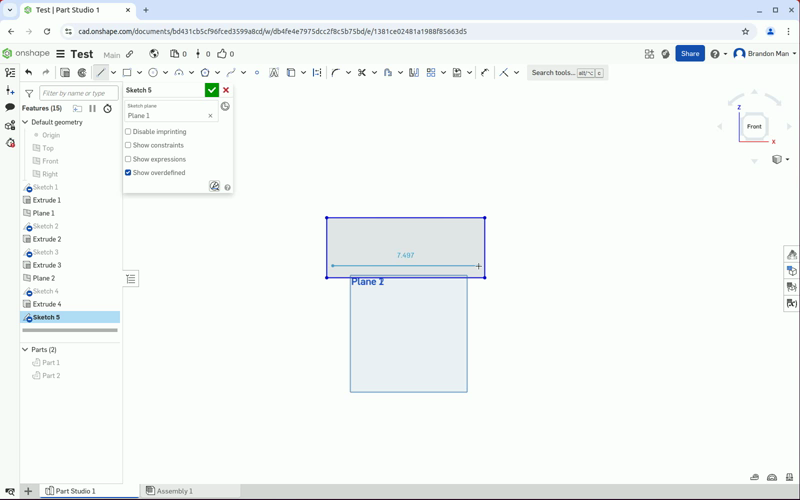
scroll(6)
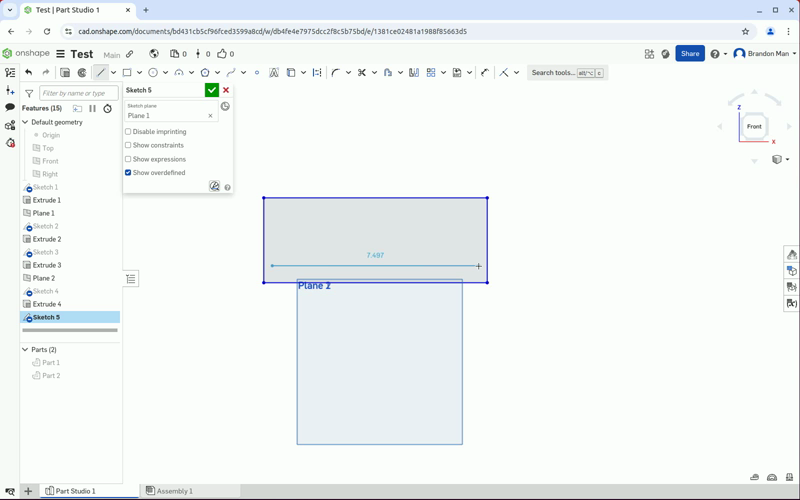
scroll(6)
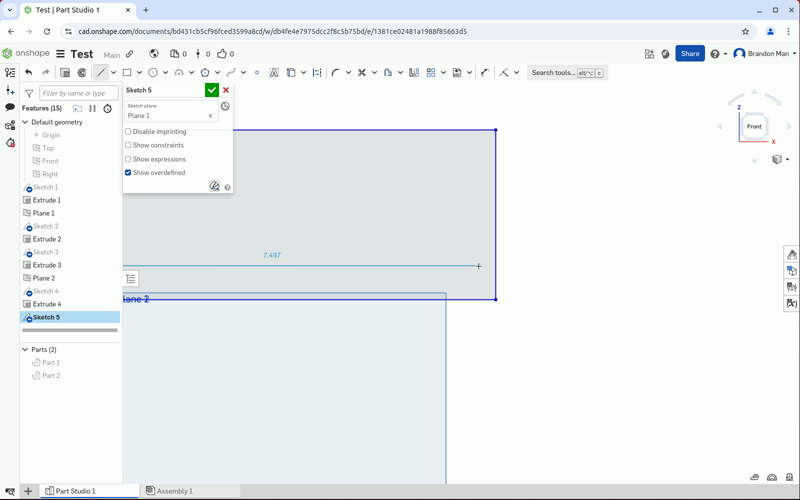
click(478, 265)
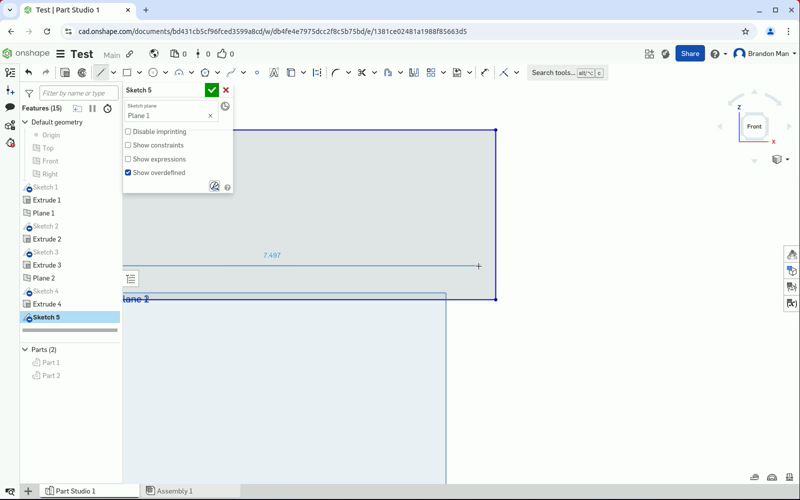
scroll(-6)
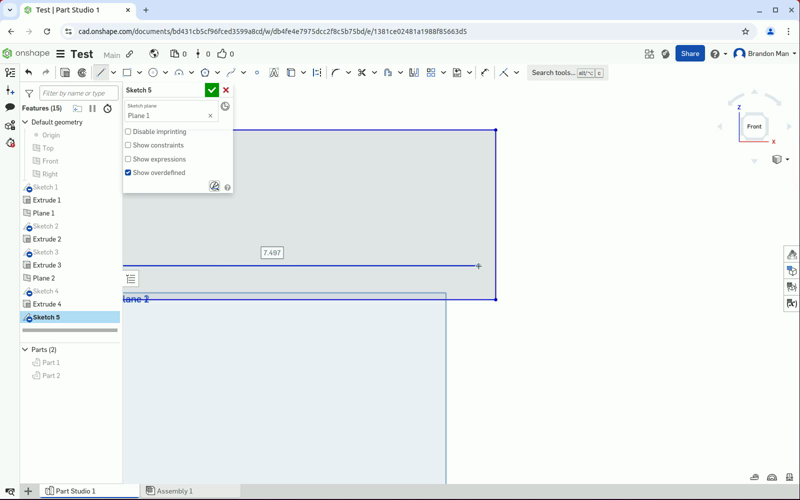
scroll(-6)
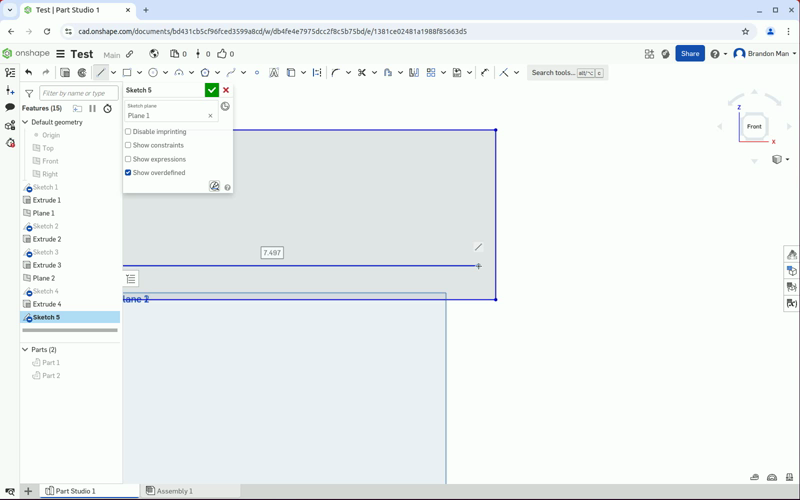
scroll(-6)
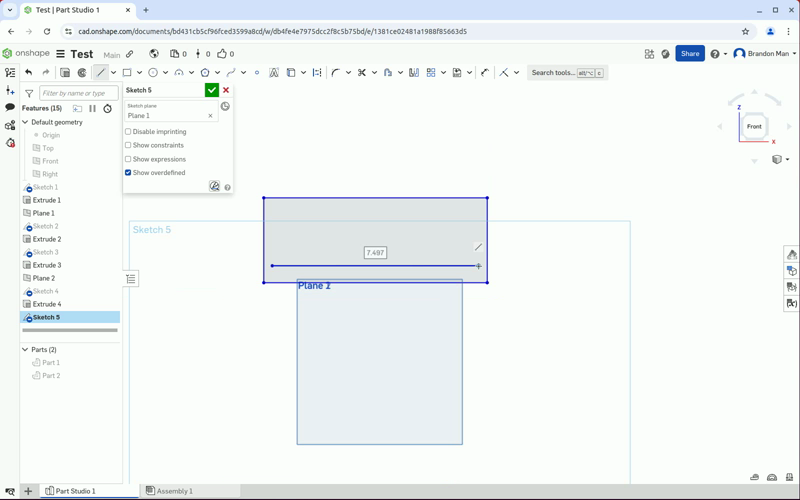
scroll(-6)
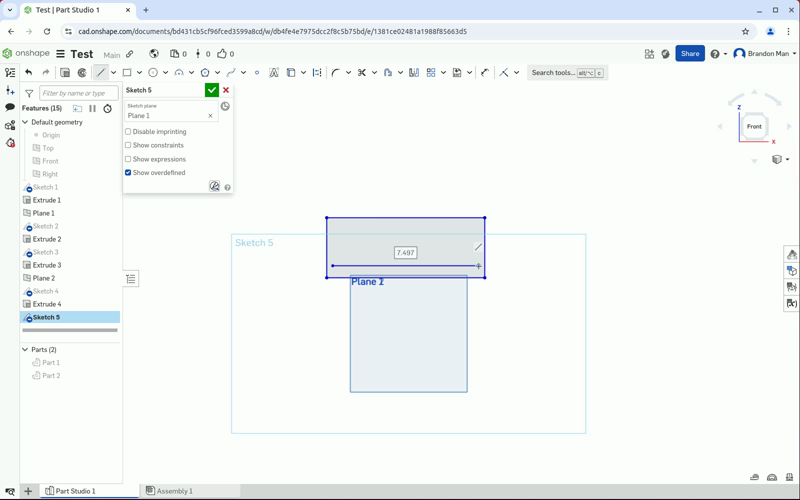
scroll(-6)
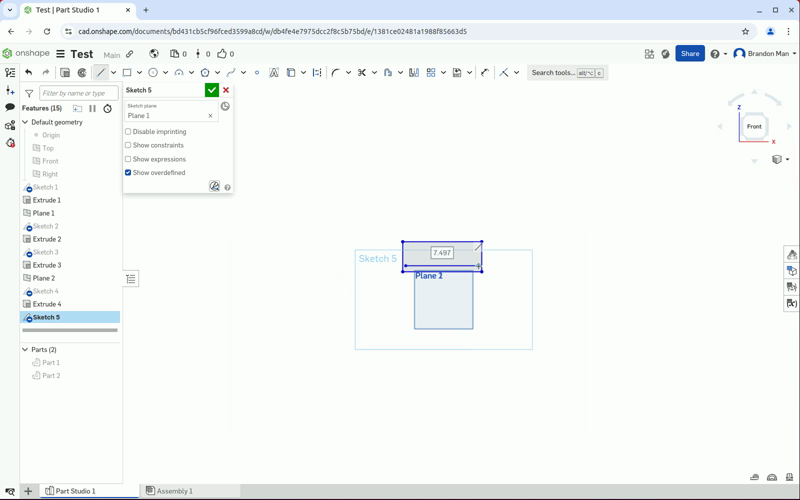
scroll(-6)
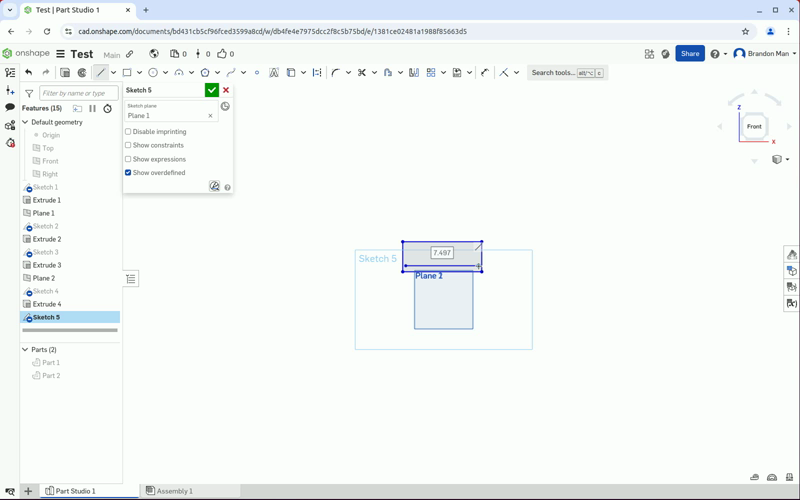
scroll(-6)
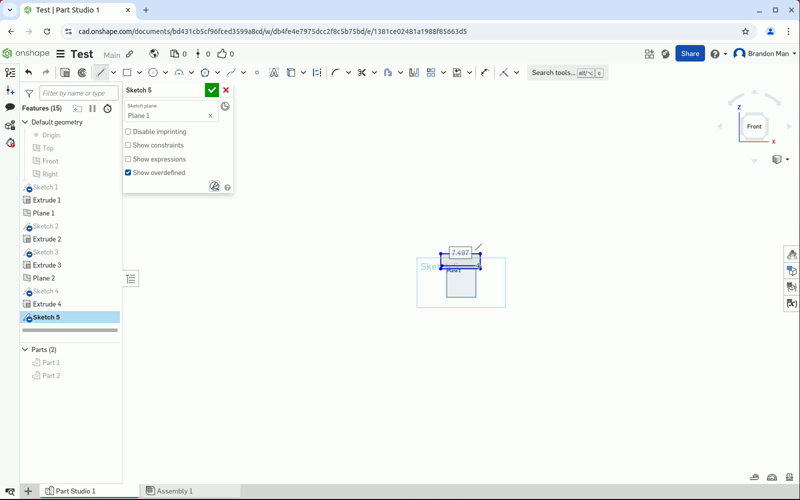
key_up(shift)
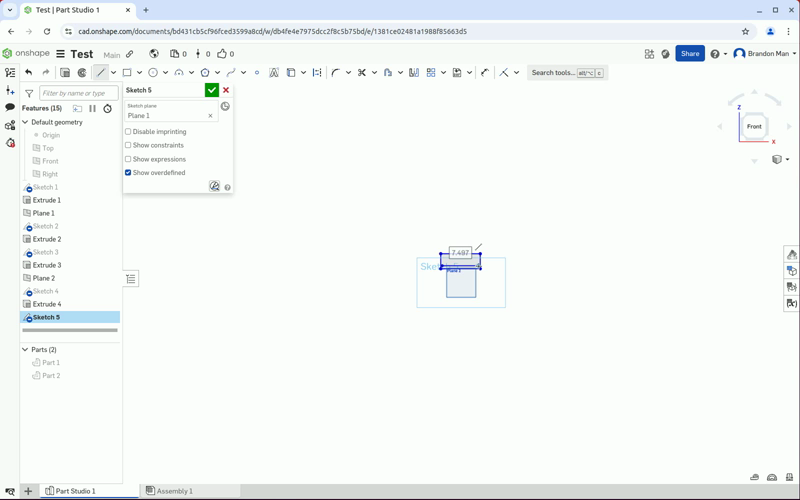
key_down(shift)
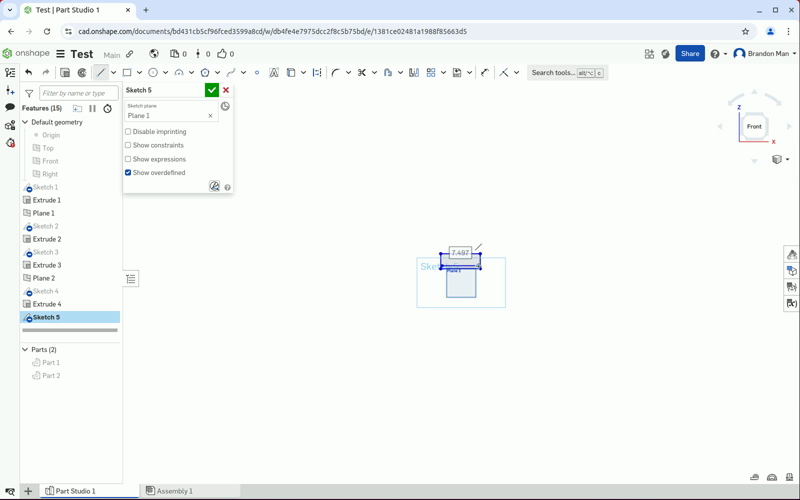
mouse_move(508, 265)
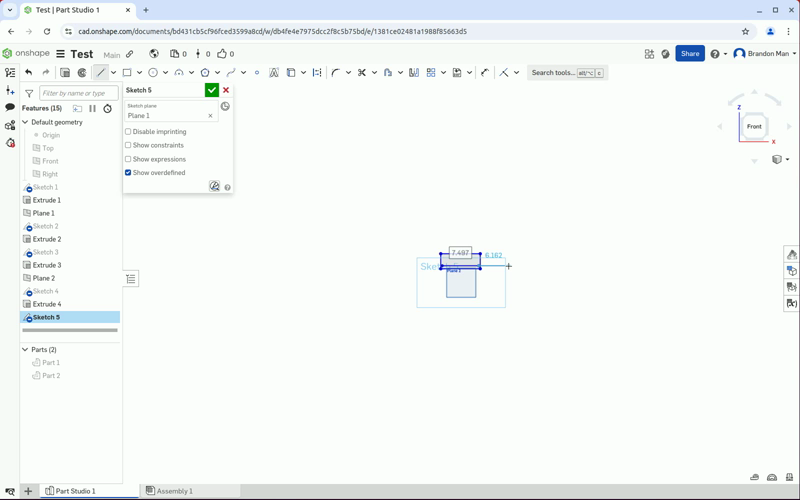
mouse_move(478, 255)
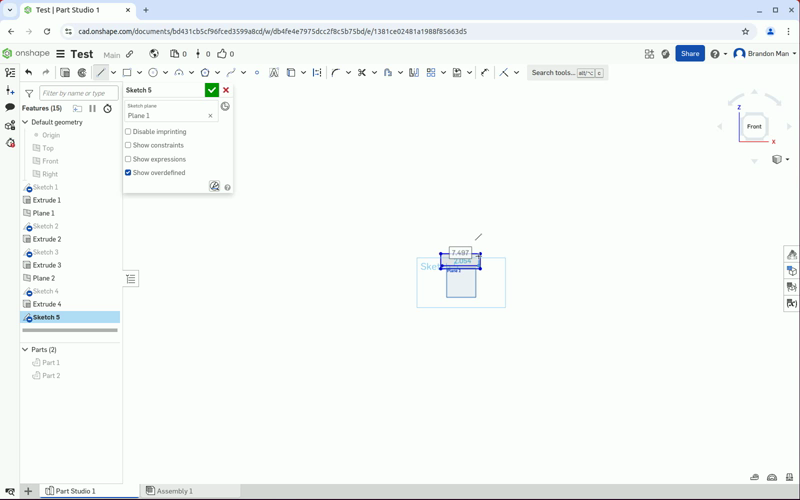
scroll(6)
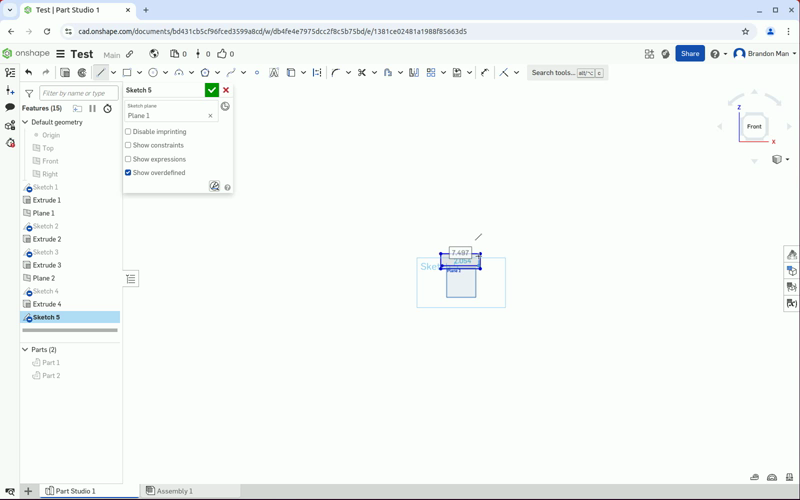
scroll(6)
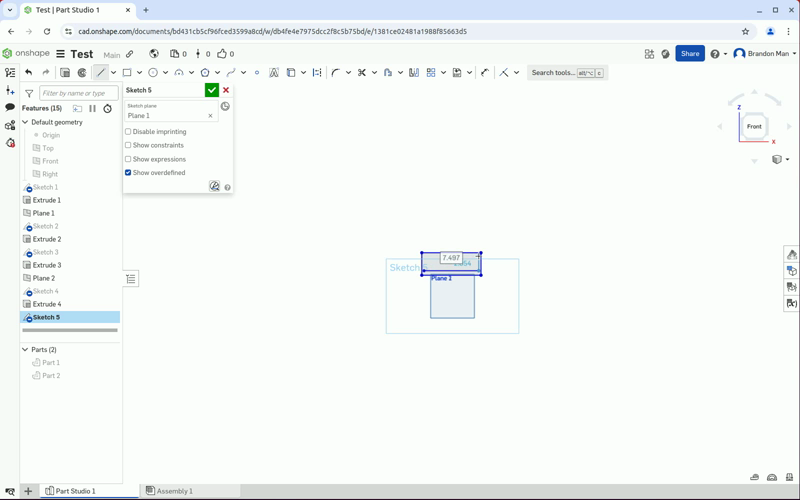
scroll(6)
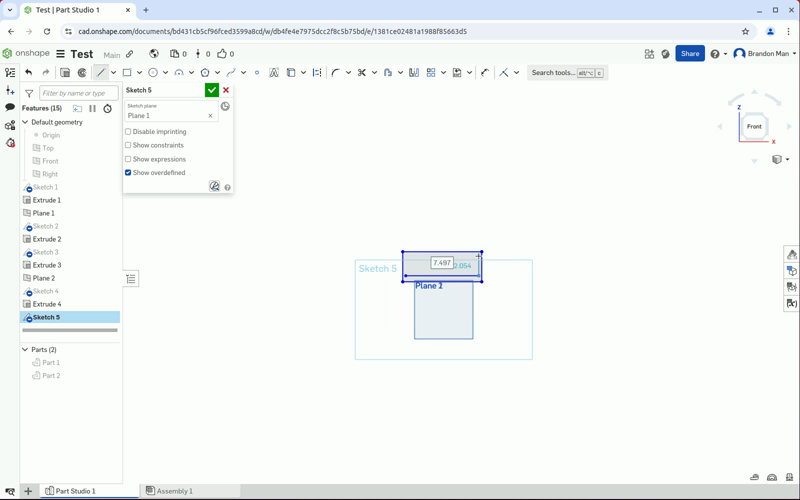
scroll(6)
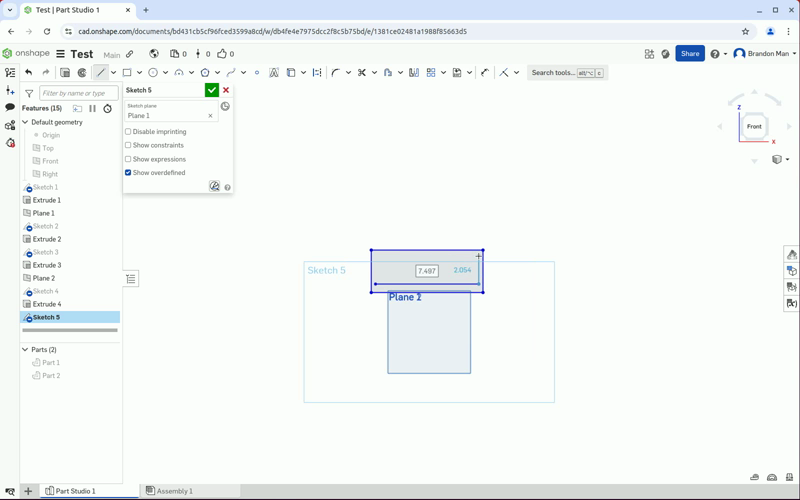
scroll(6)
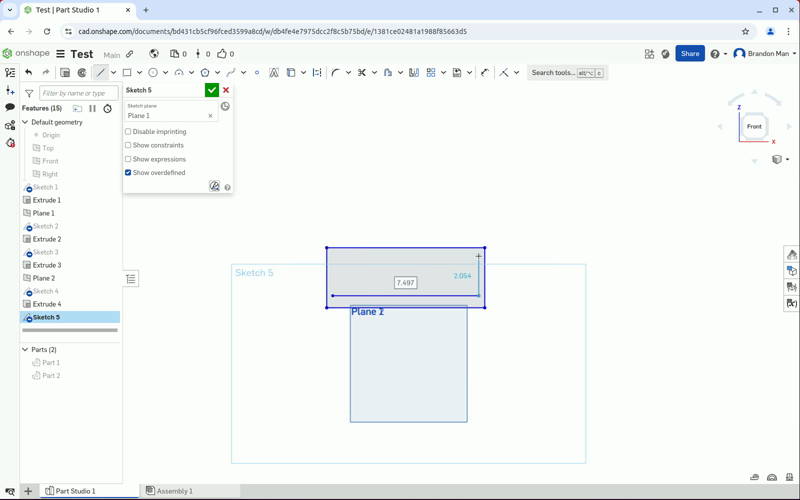
scroll(6)
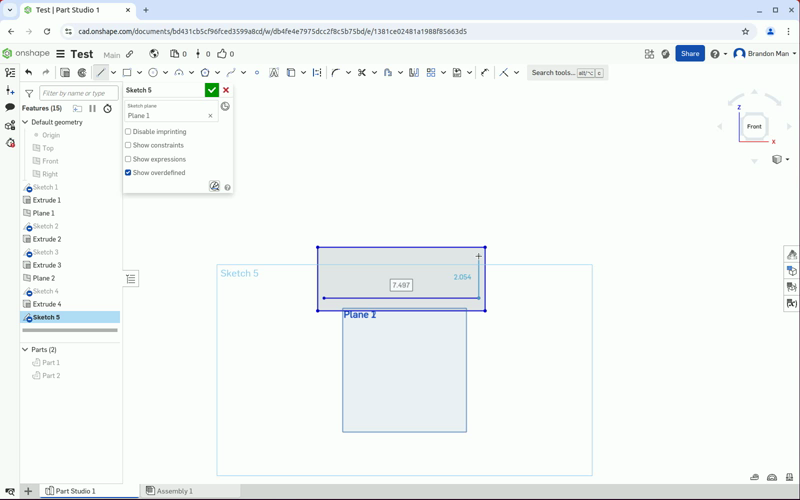
scroll(6)
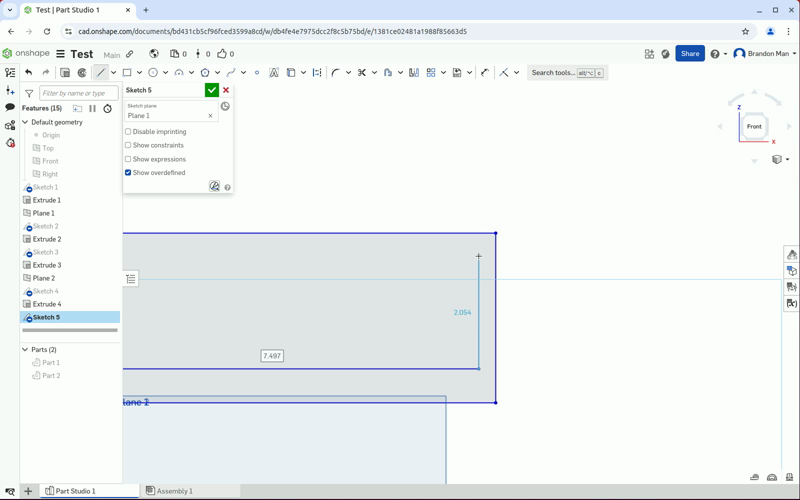
click(478, 255)
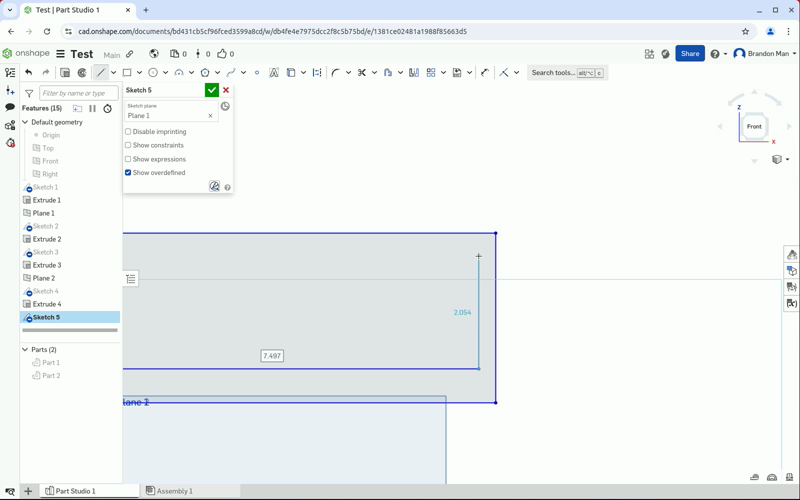
scroll(-6)
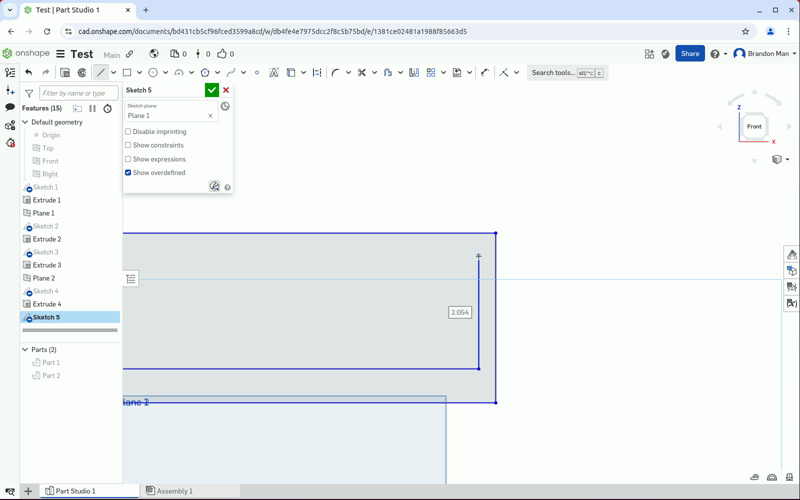
scroll(-6)
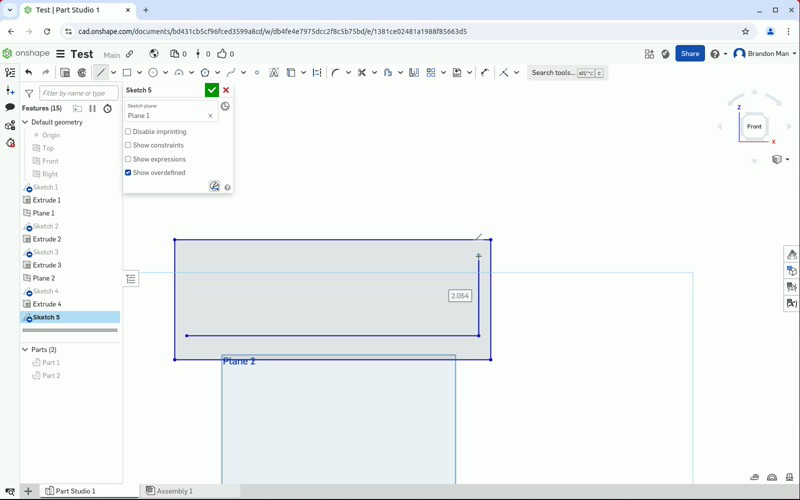
scroll(-6)
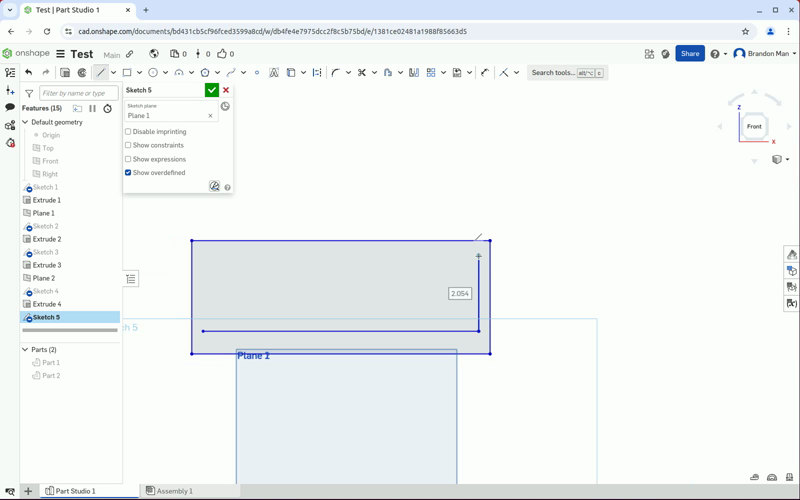
scroll(-6)
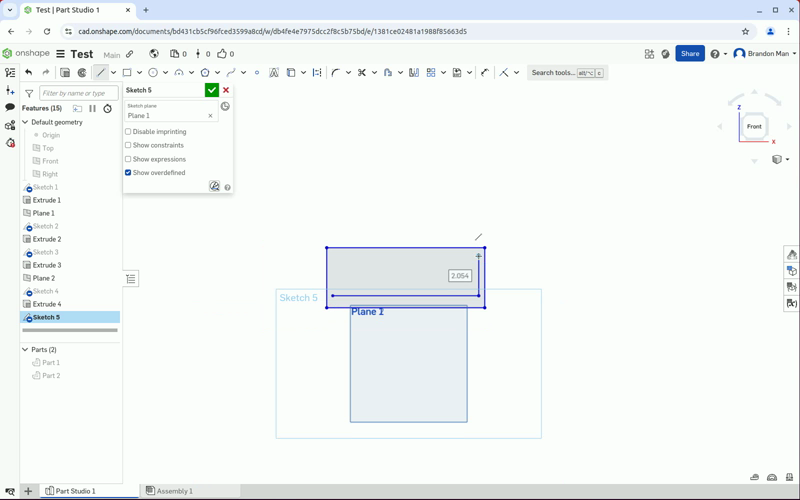
scroll(-6)
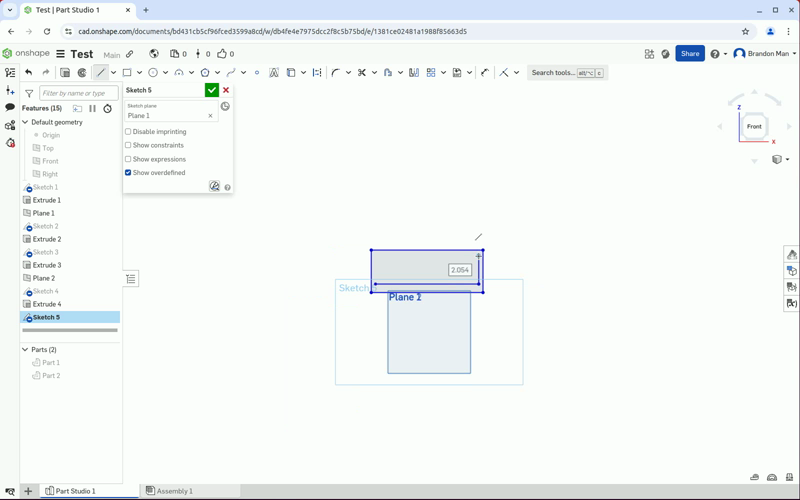
scroll(-6)
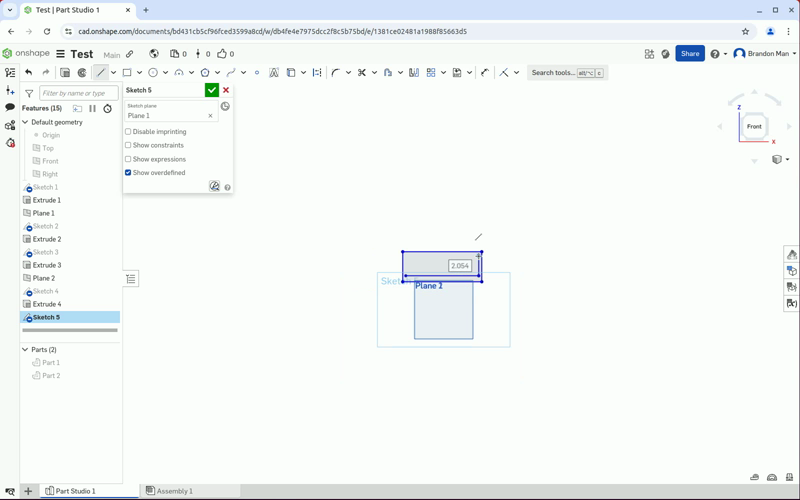
scroll(-6)
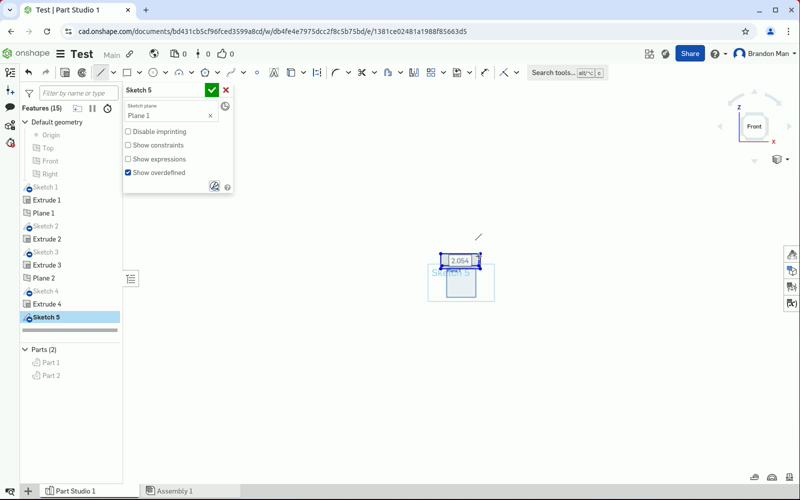
key_up(shift)
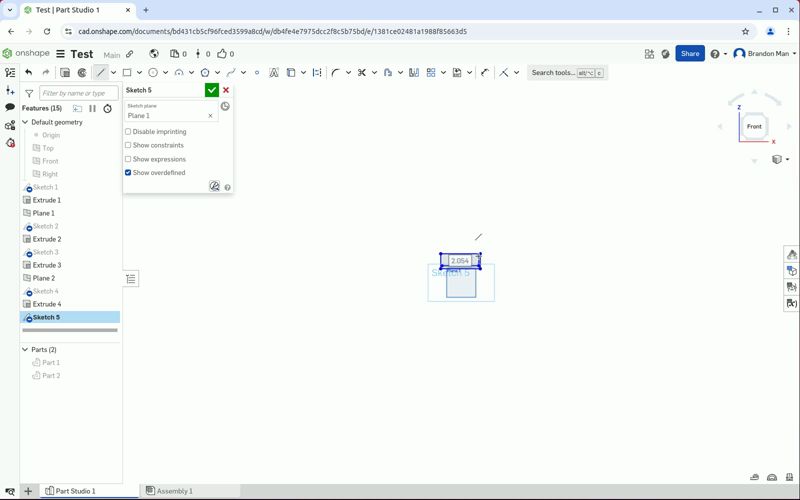
key_down(shift)
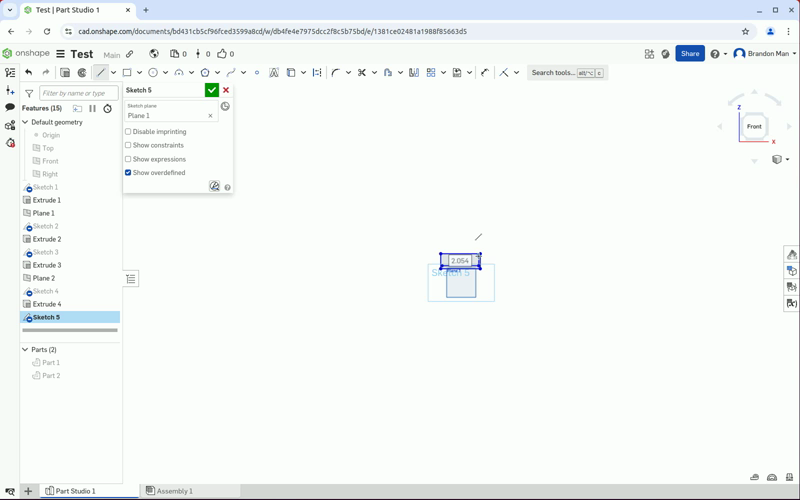
mouse_move(508, 255)
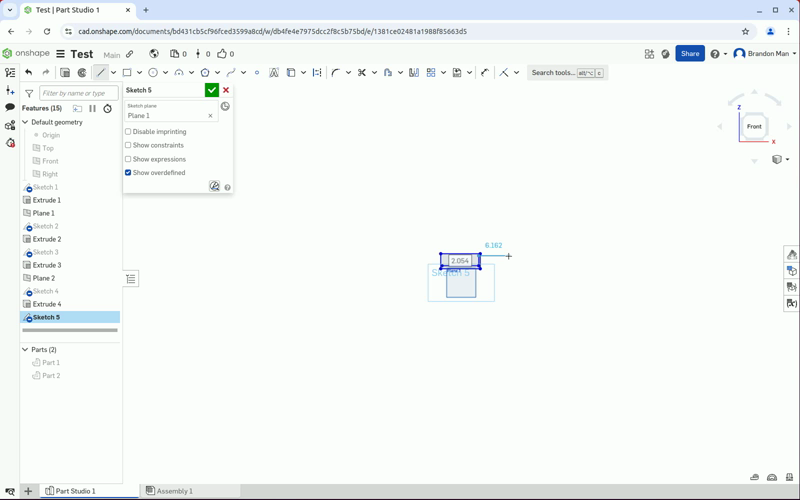
mouse_move(442, 255)
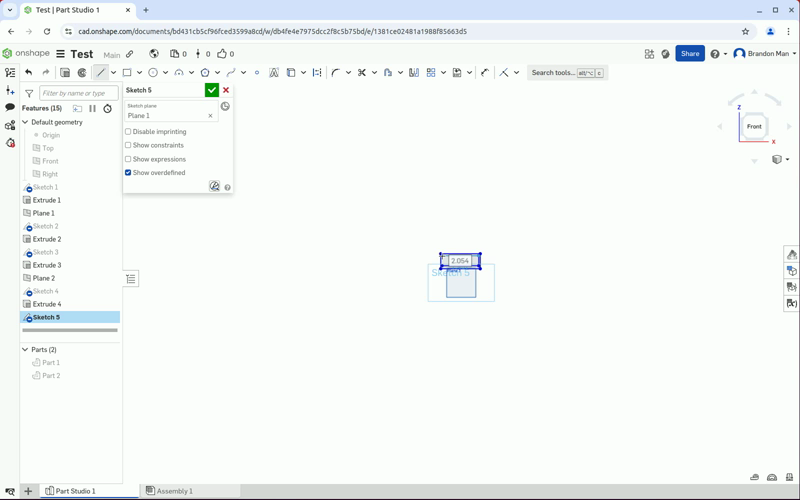
scroll(6)
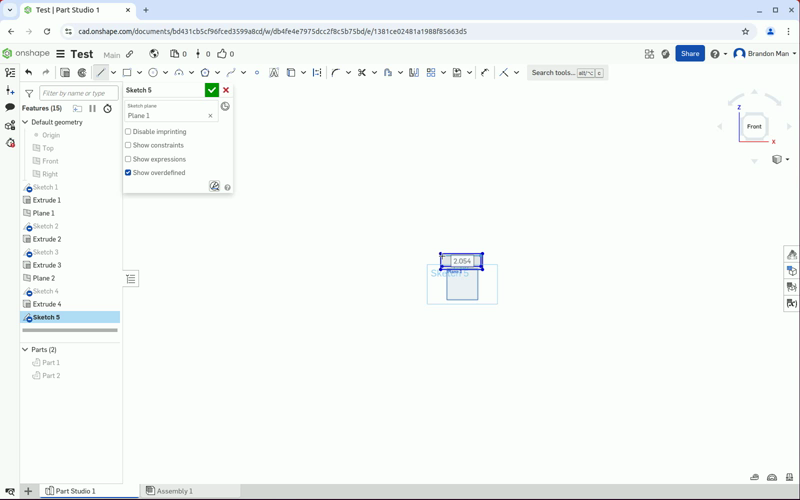
scroll(6)
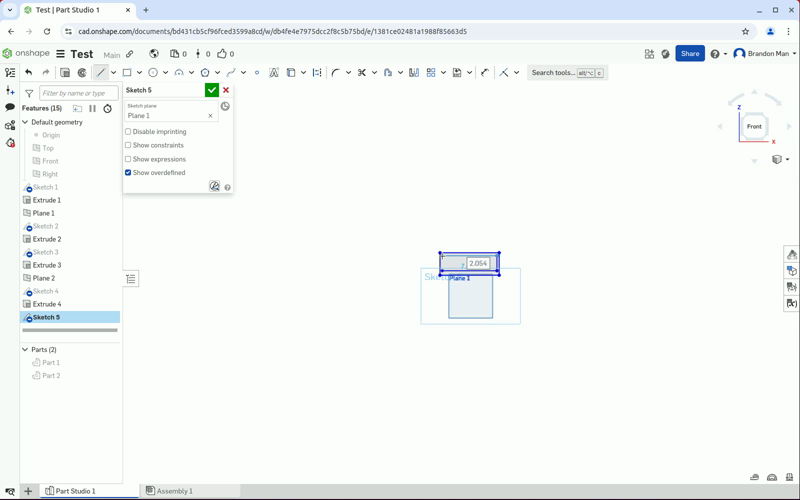
scroll(6)
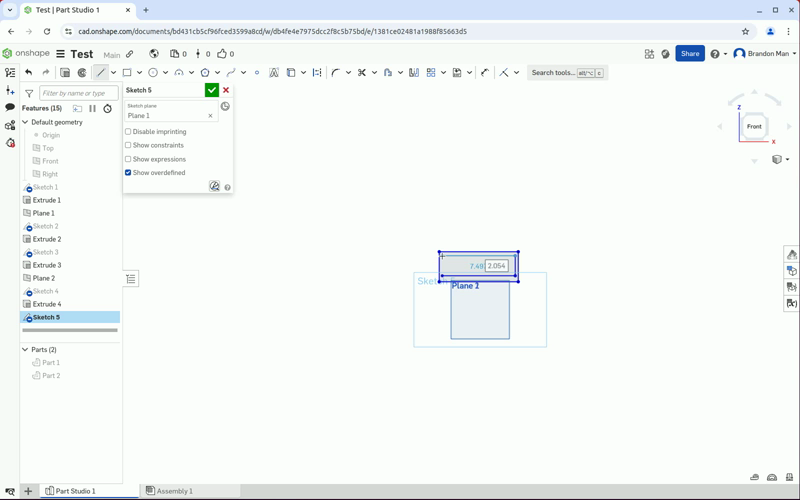
scroll(6)
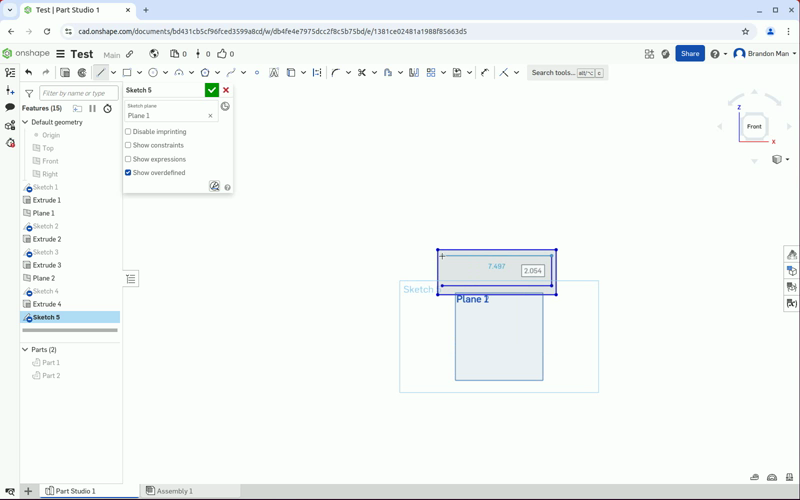
scroll(6)
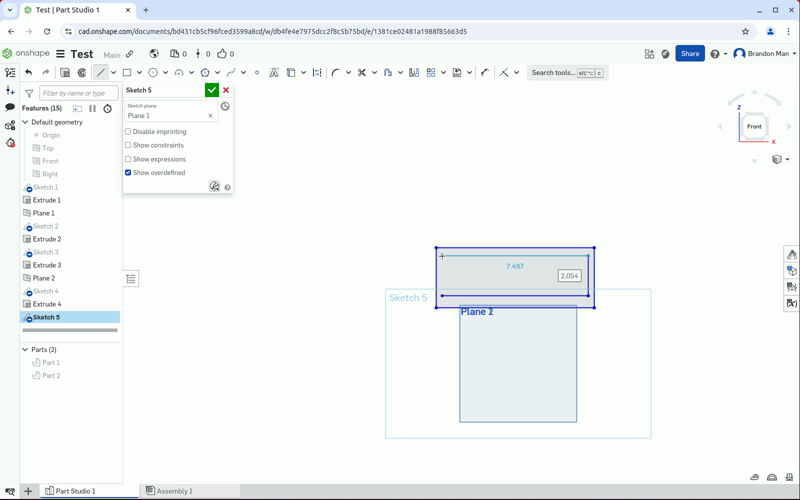
scroll(6)
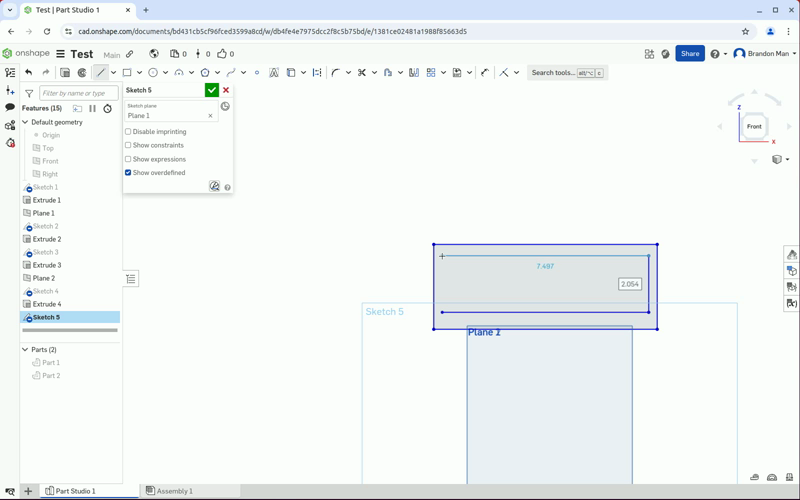
scroll(6)
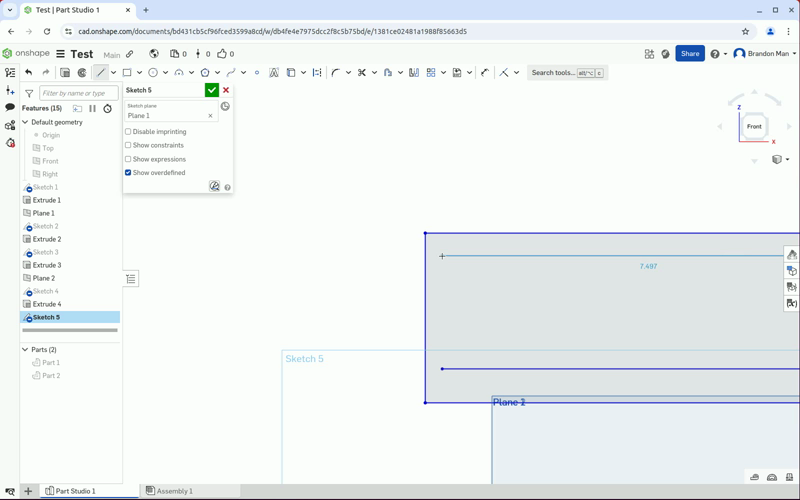
click(442, 255)
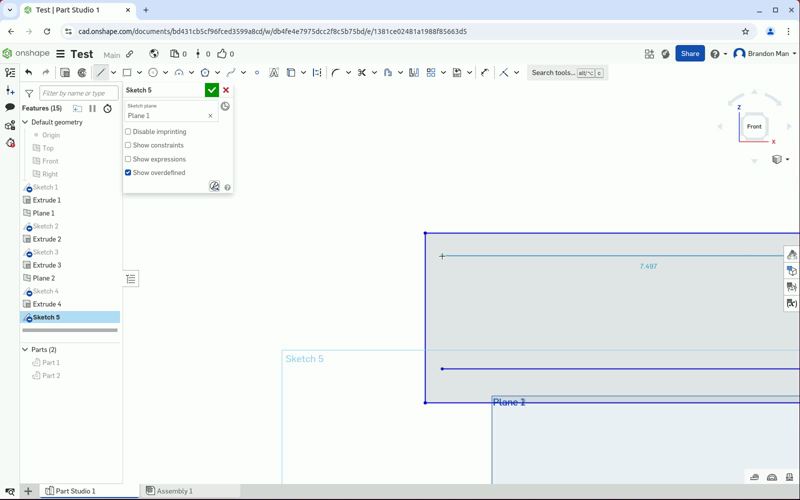
scroll(-6)
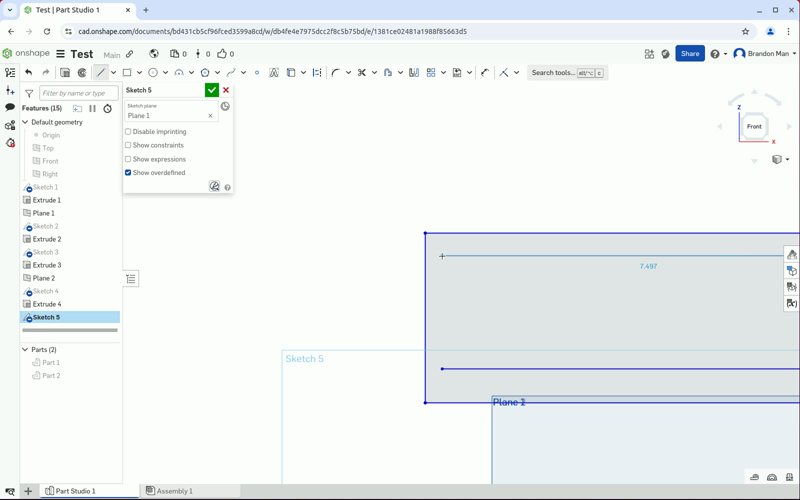
scroll(-6)
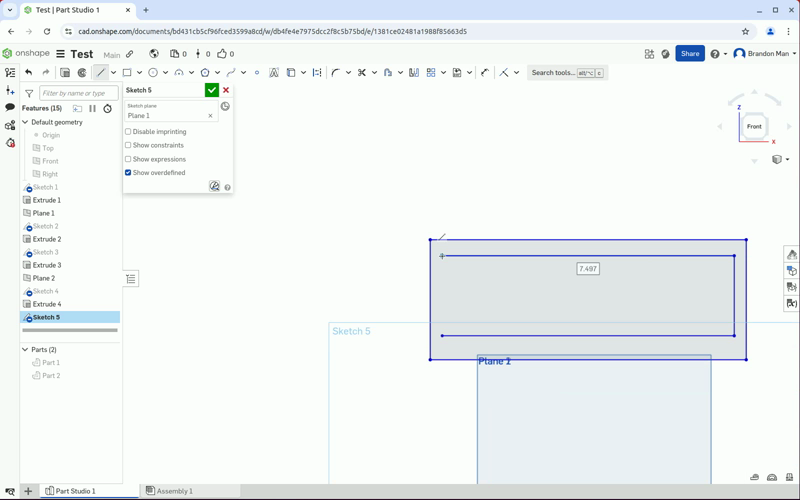
scroll(-6)
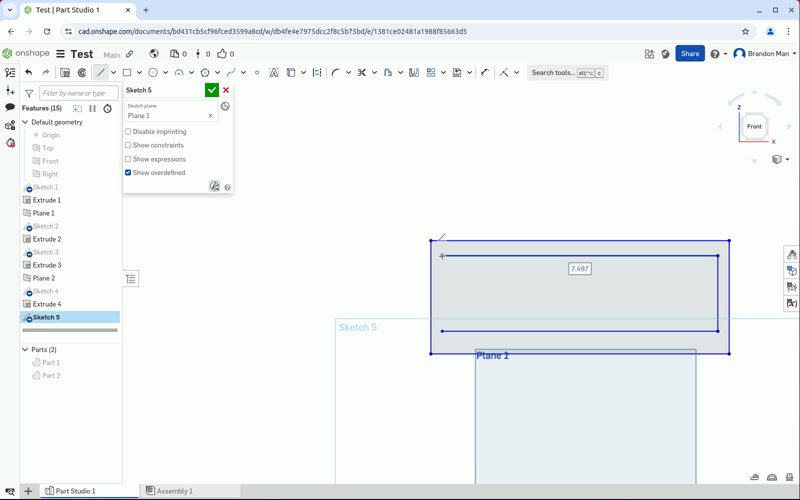
scroll(-6)
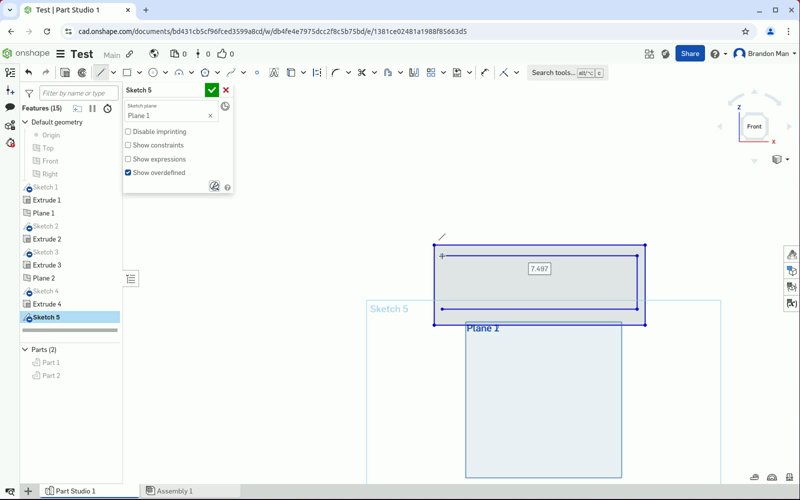
scroll(-6)
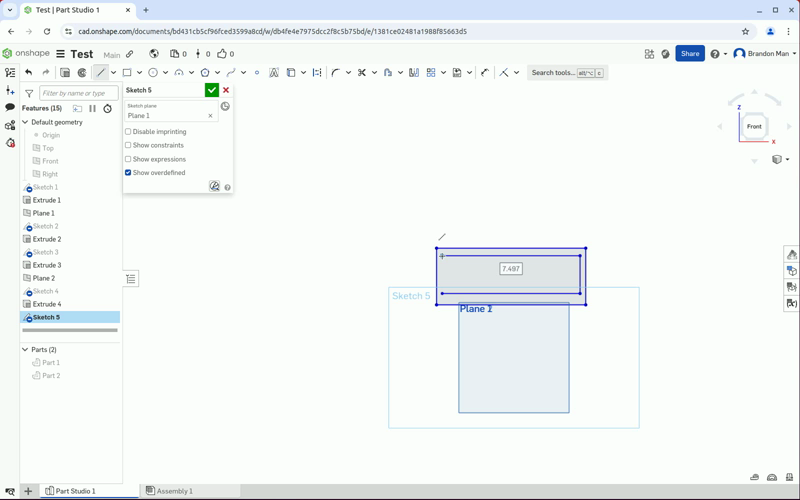
scroll(-6)
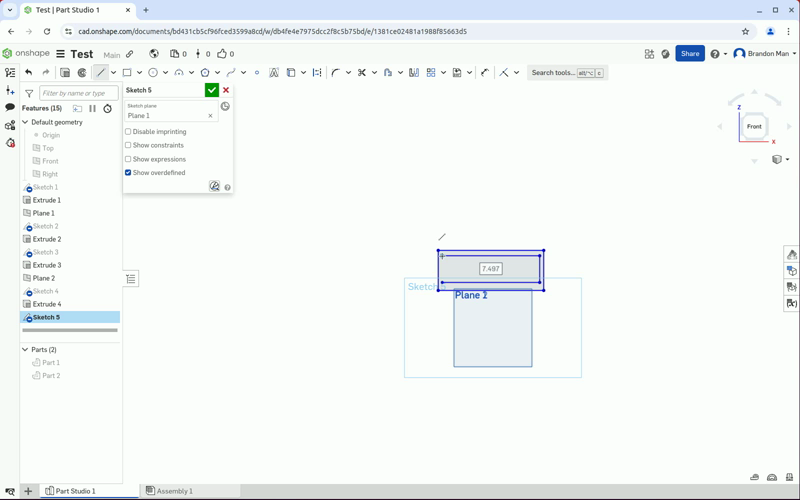
scroll(-6)
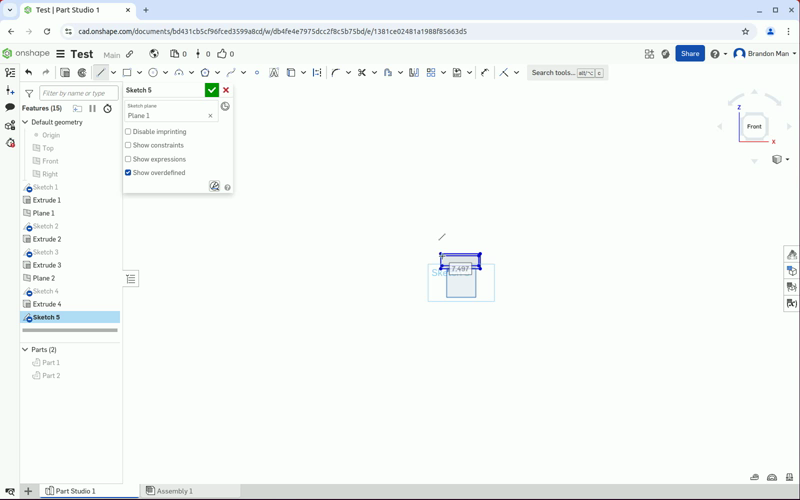
key_up(shift)
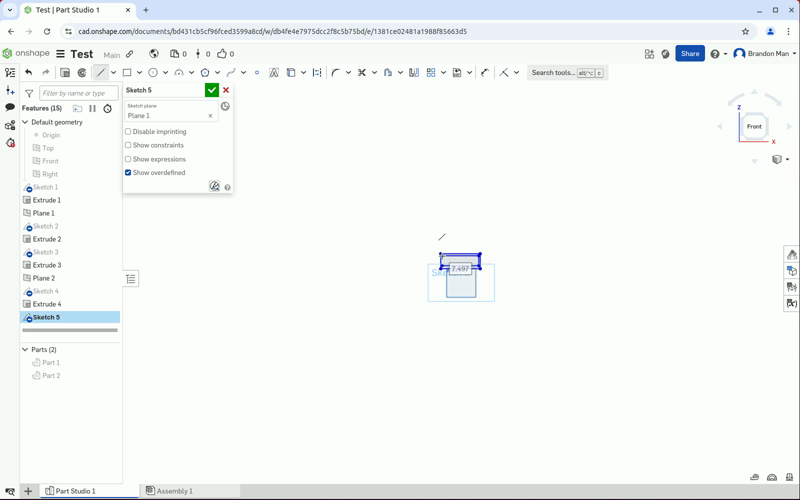
mouse_move(472, 255)
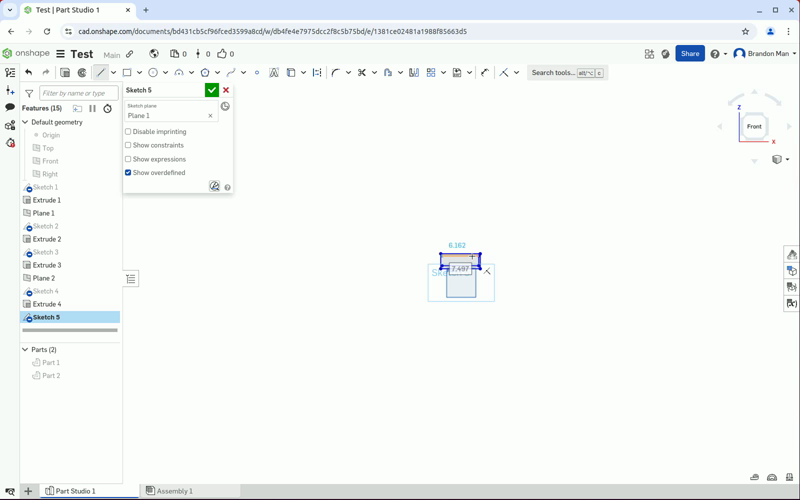
key_down(shift)
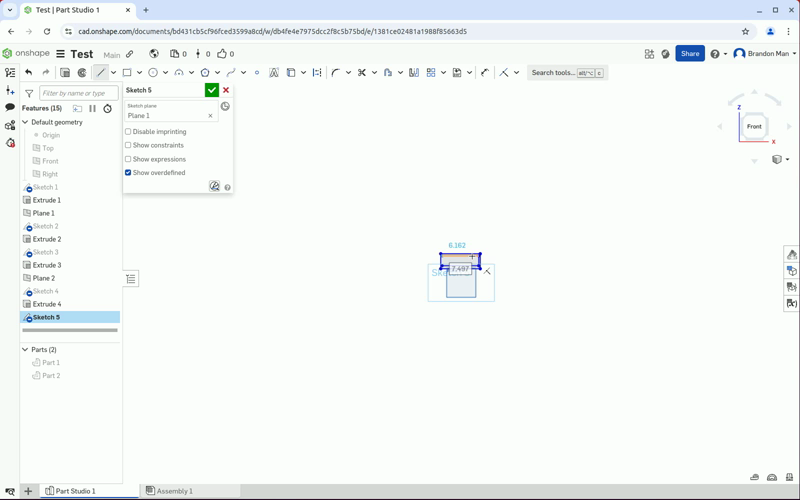
mouse_move(442, 265)
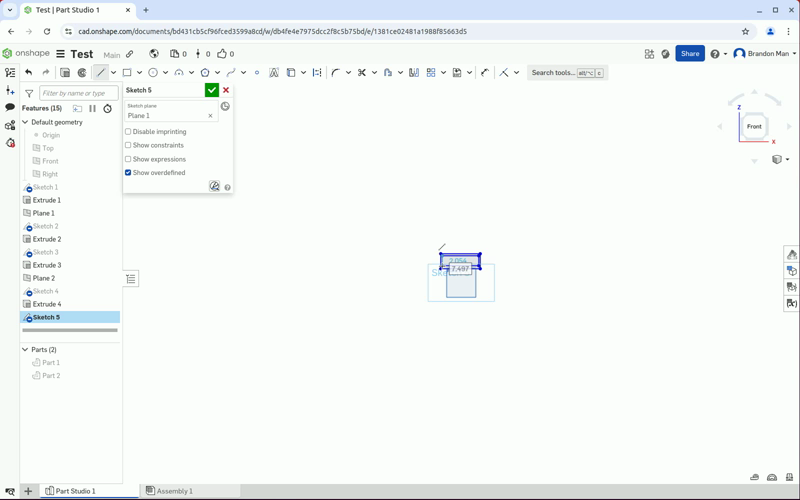
scroll(6)
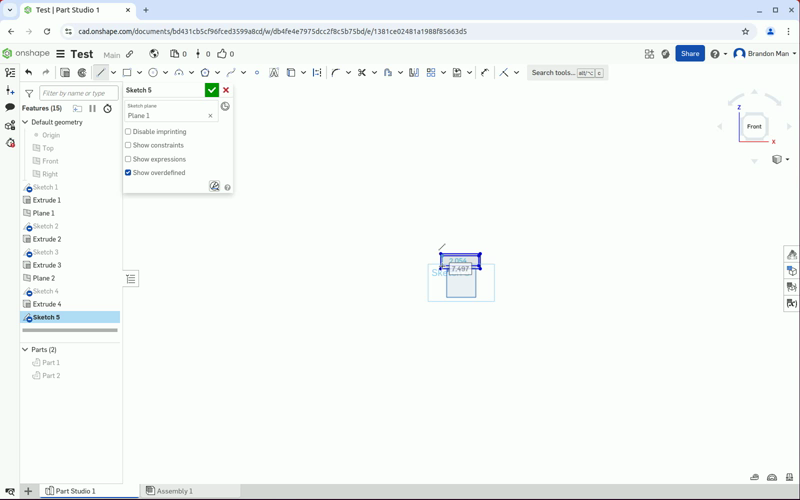
scroll(6)
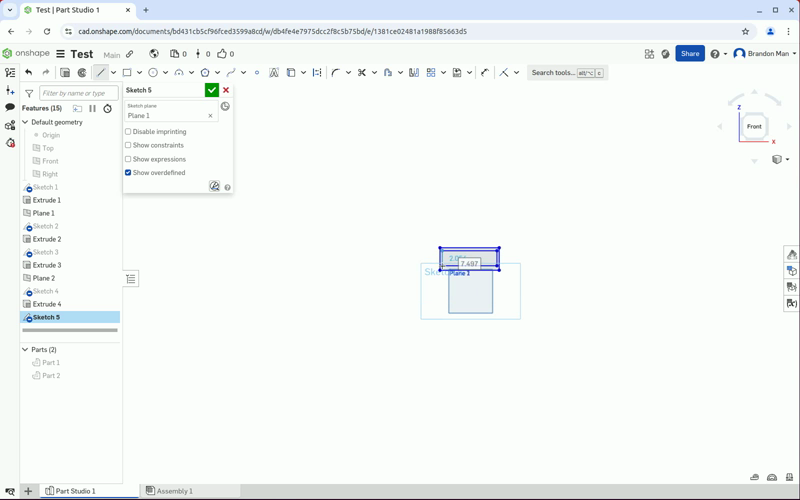
scroll(6)
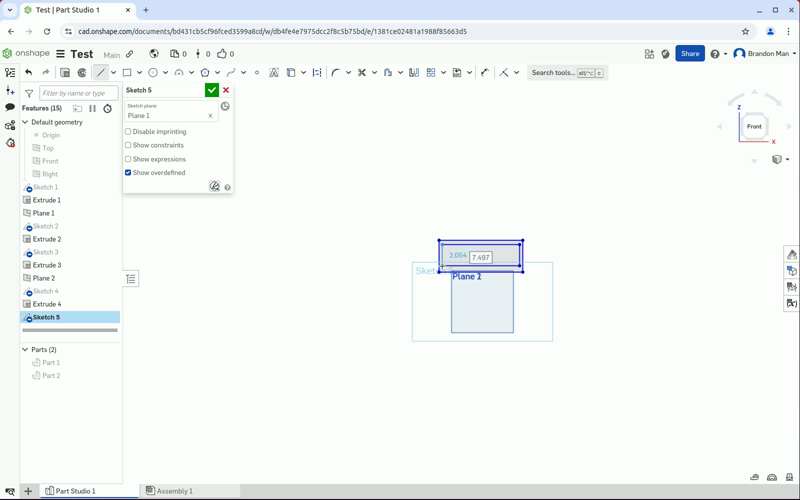
scroll(6)
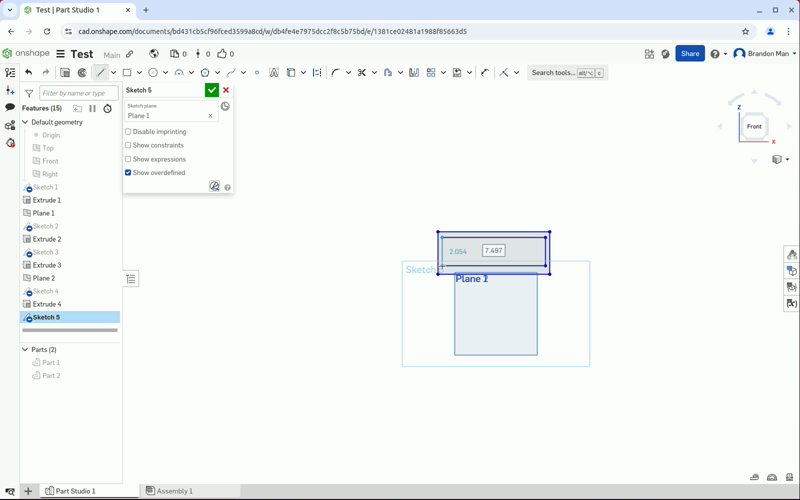
scroll(6)
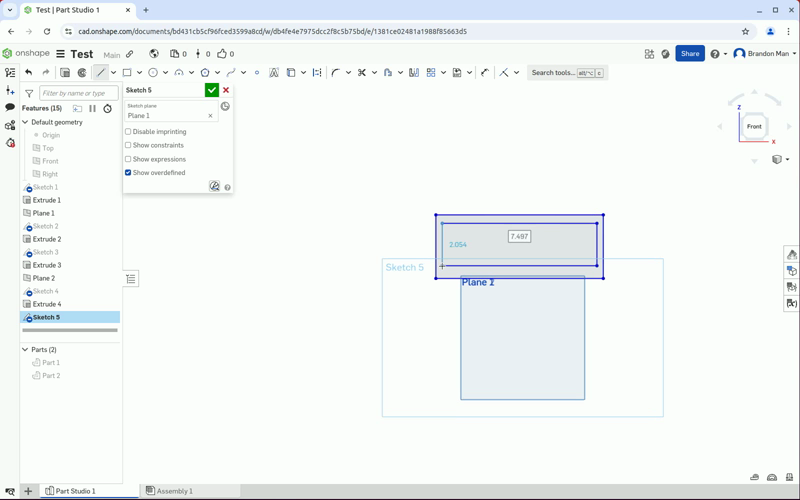
scroll(6)
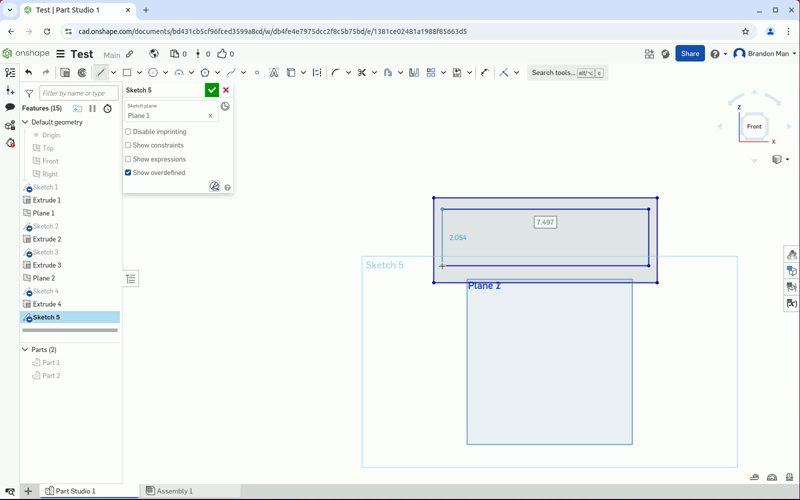
scroll(6)
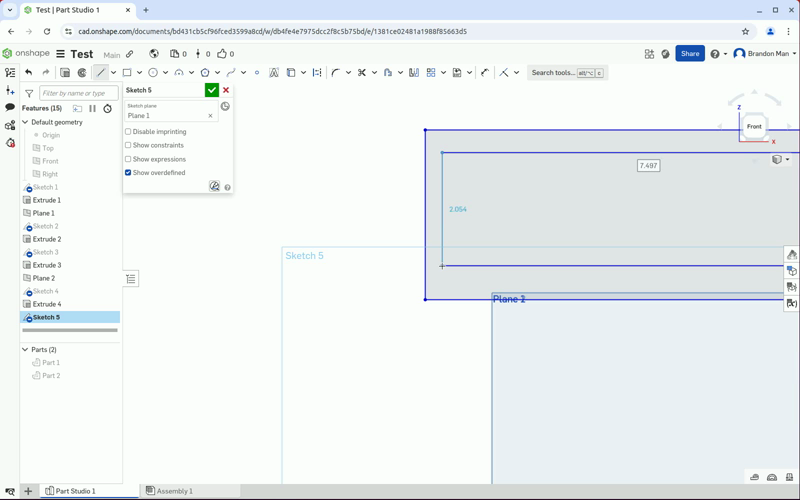
key_up(shift)
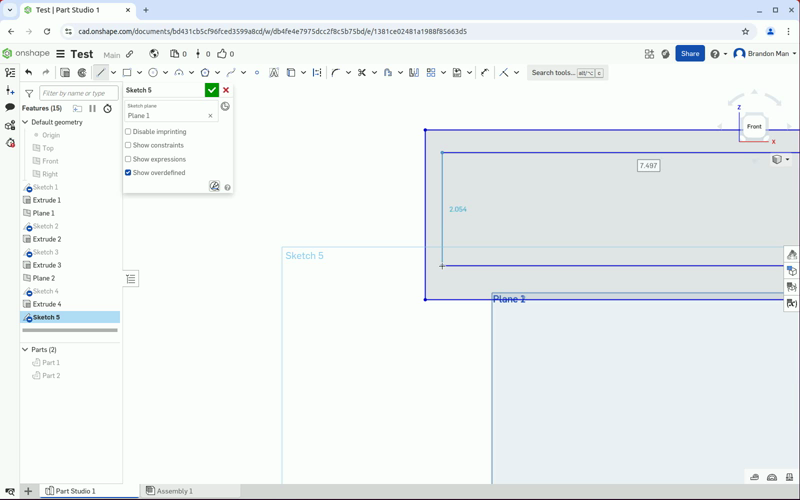
click(442, 265)
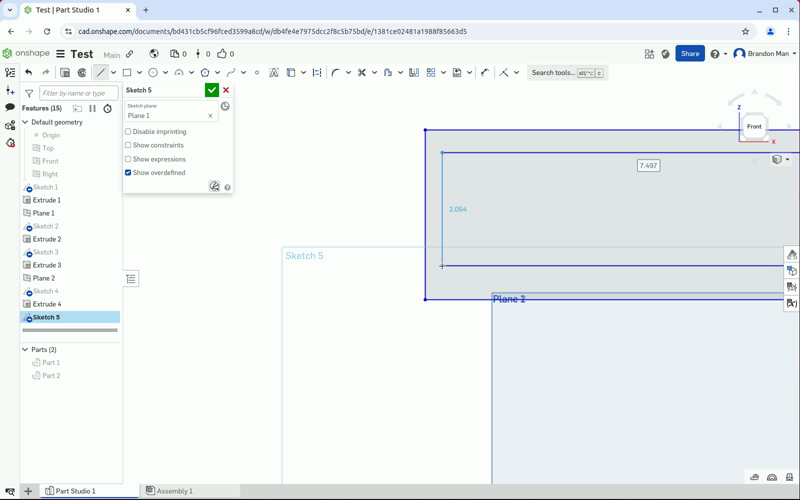
scroll(-6)
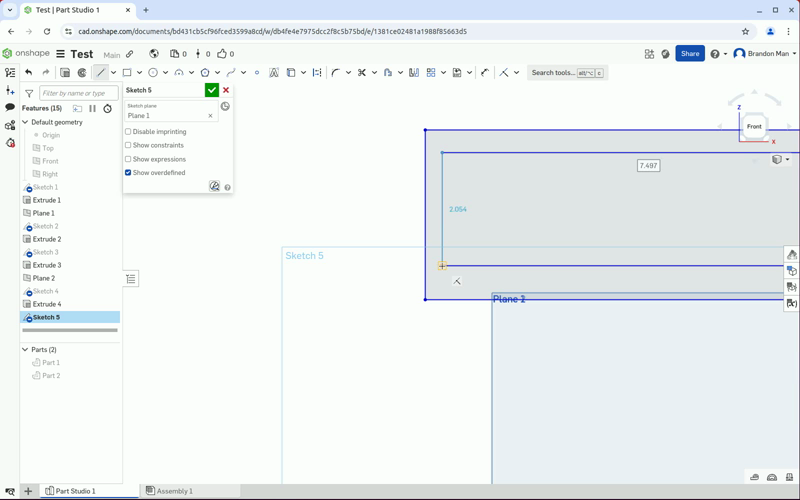
scroll(-6)
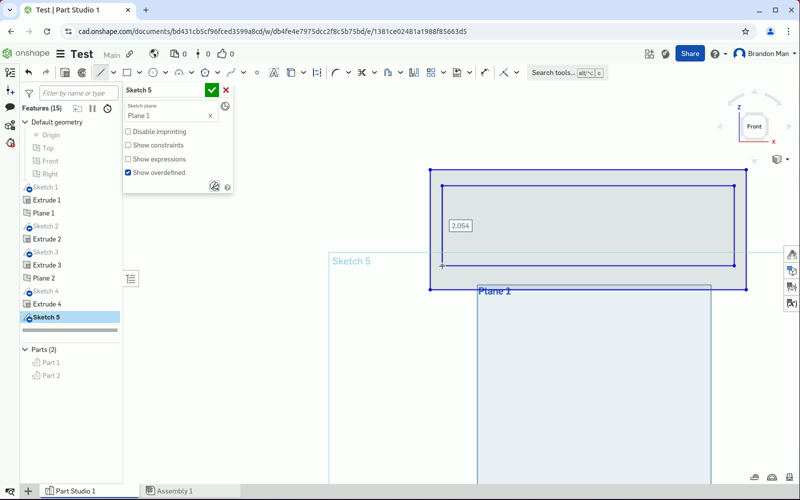
scroll(-6)
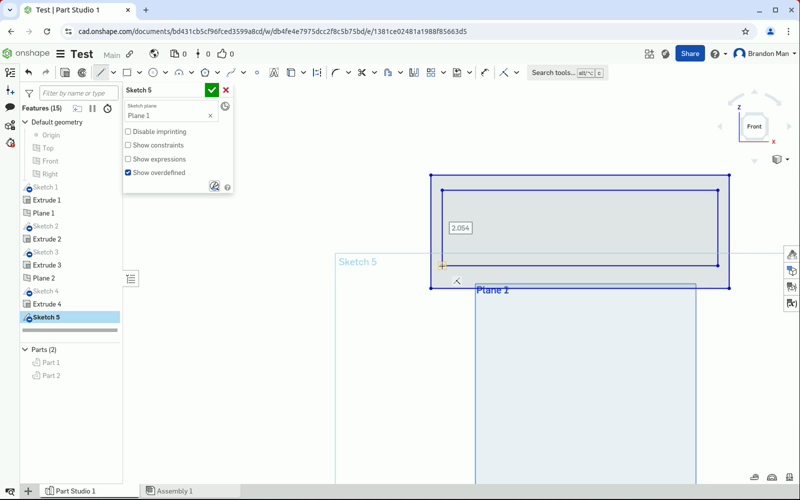
scroll(-6)
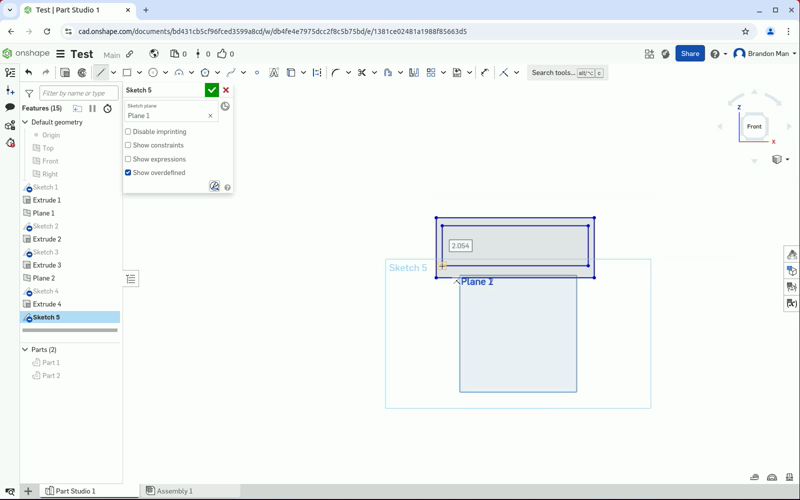
scroll(-6)
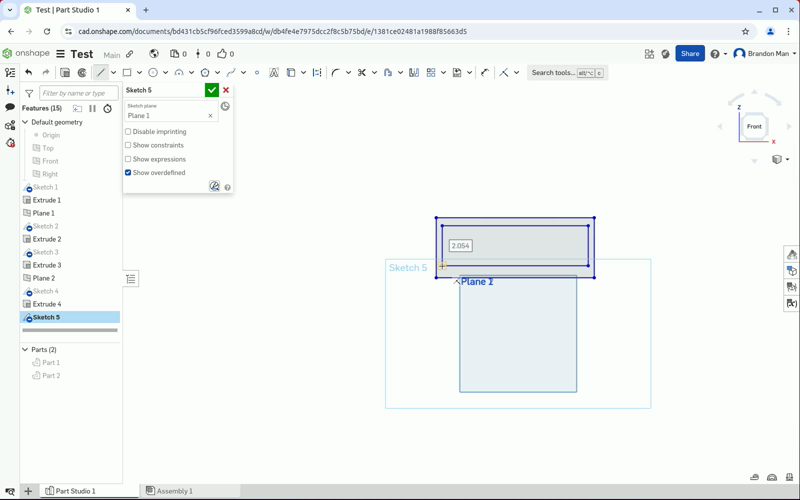
scroll(-6)
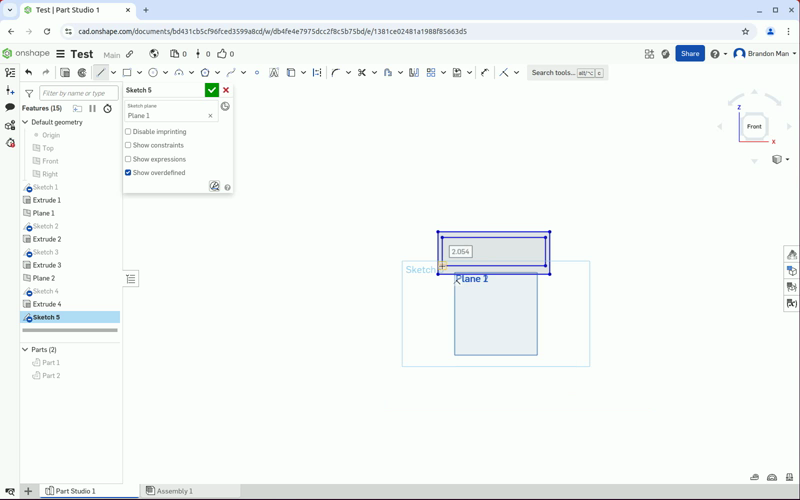
scroll(-6)
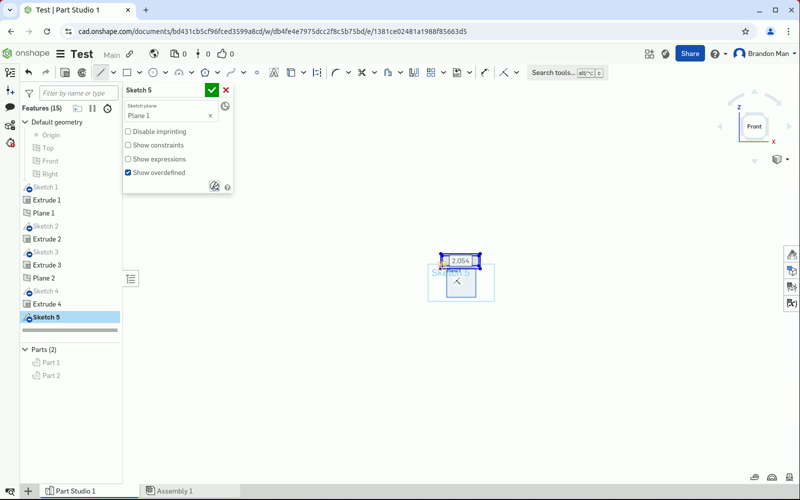
key(esc)
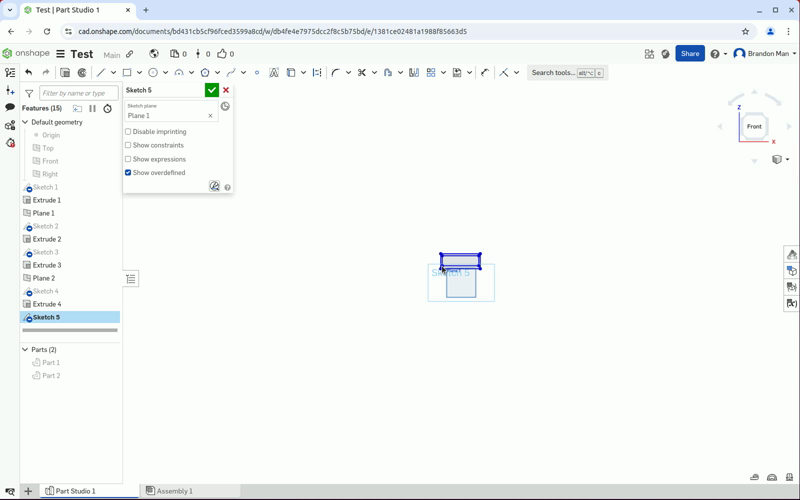
mouse_move(462, 254)
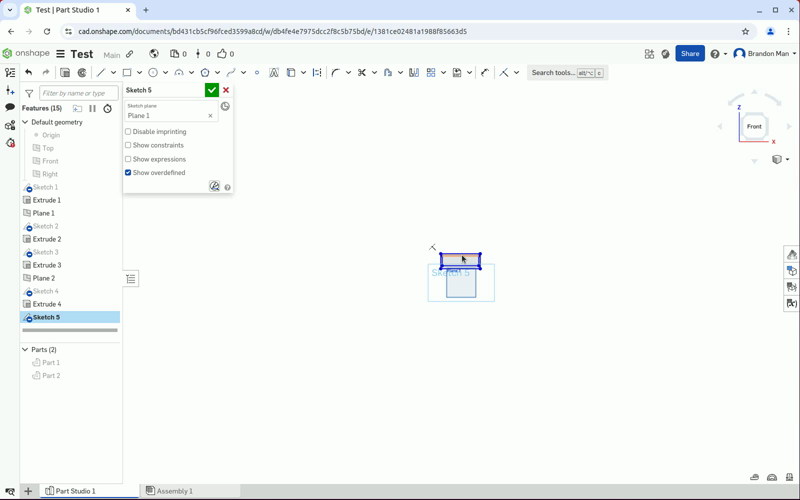
scroll(6)
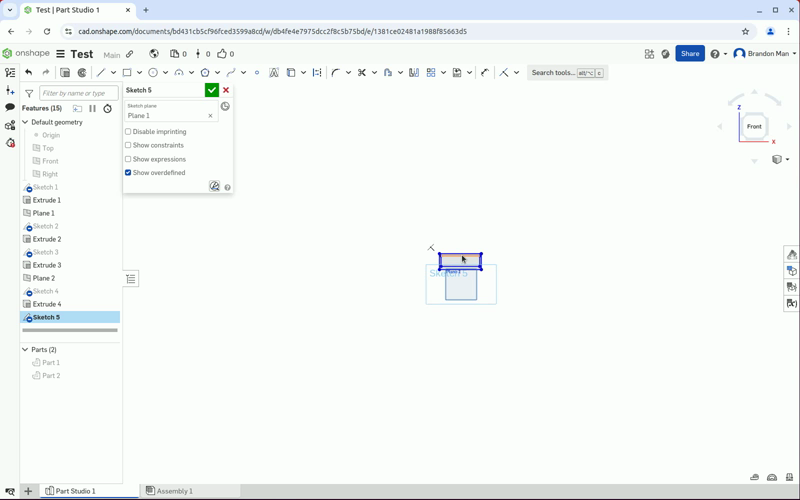
scroll(6)
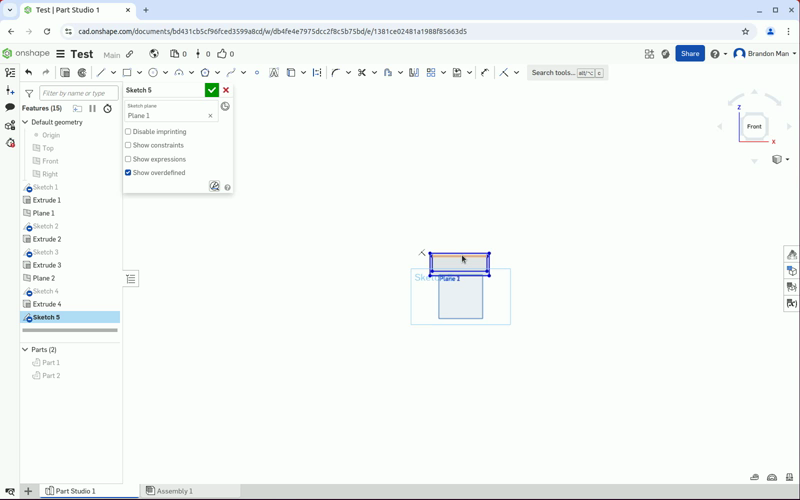
scroll(6)
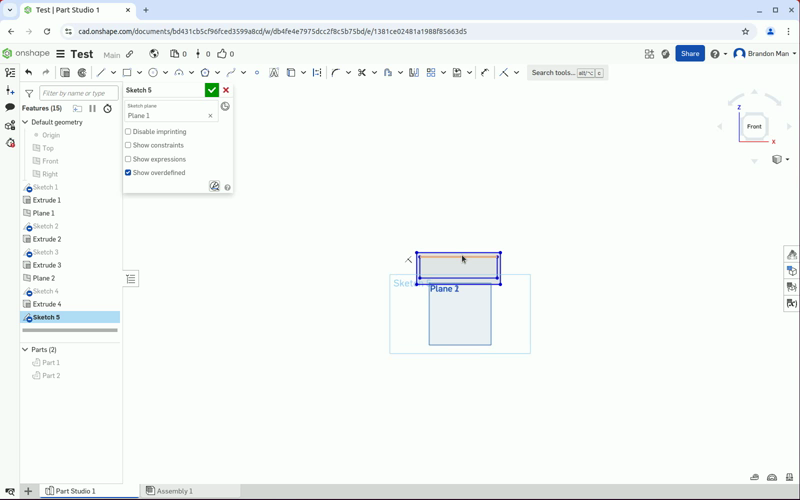
scroll(6)
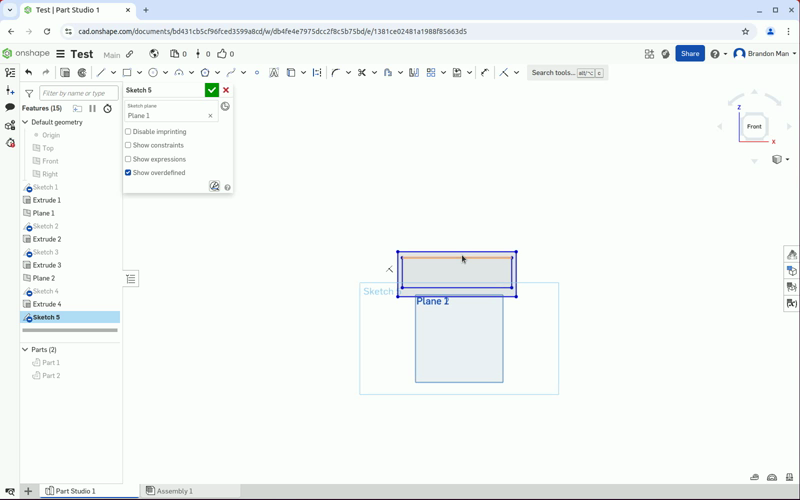
scroll(6)
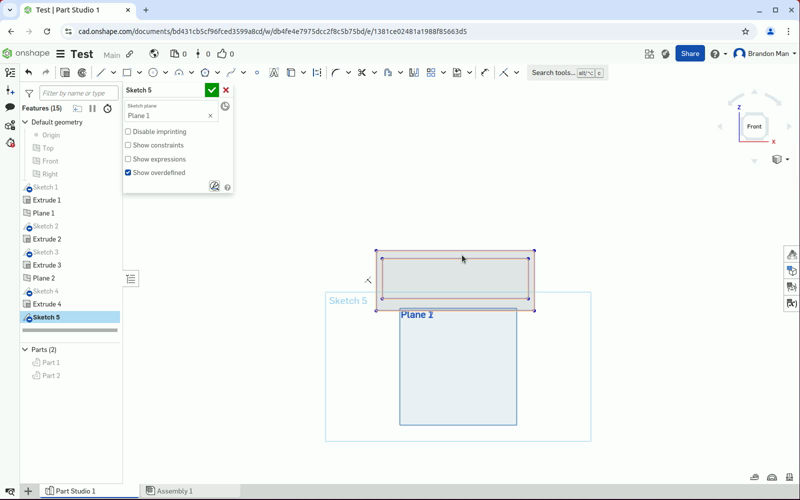
scroll(6)
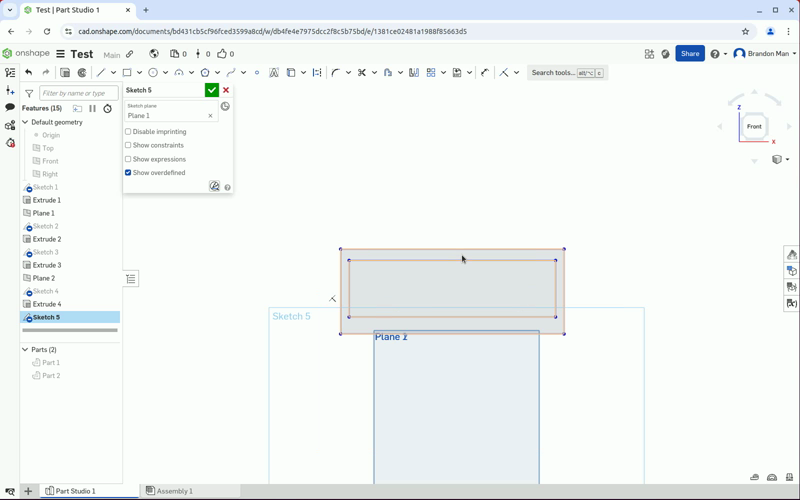
scroll(6)
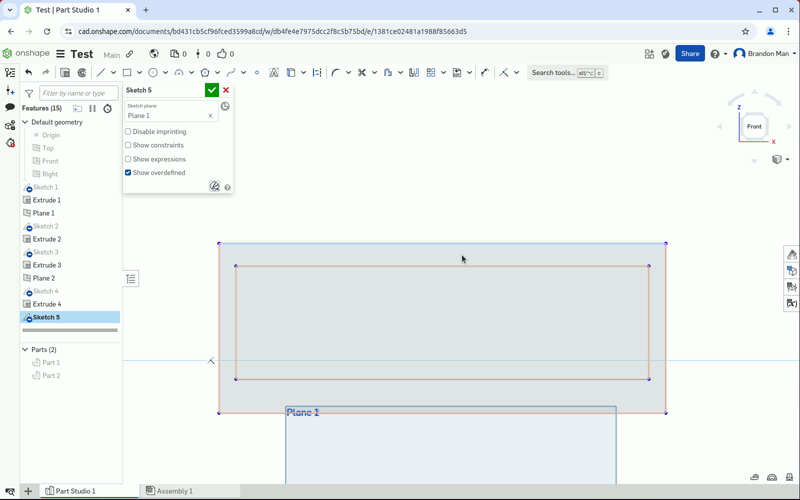
click(462, 254)
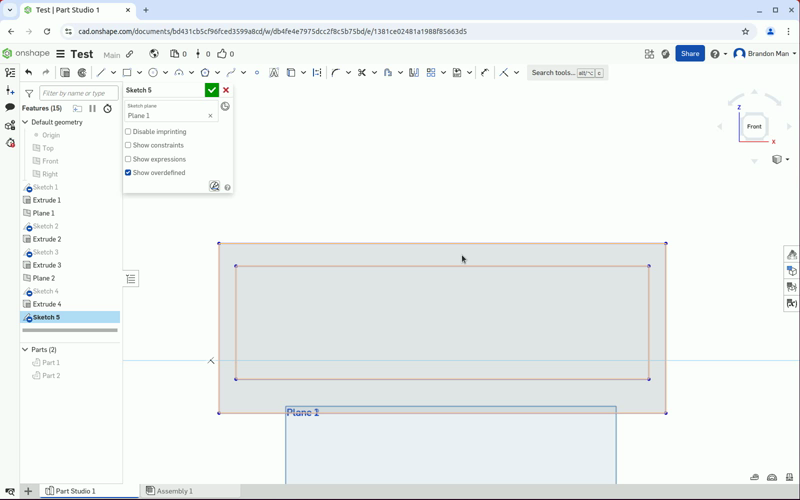
scroll(-6)
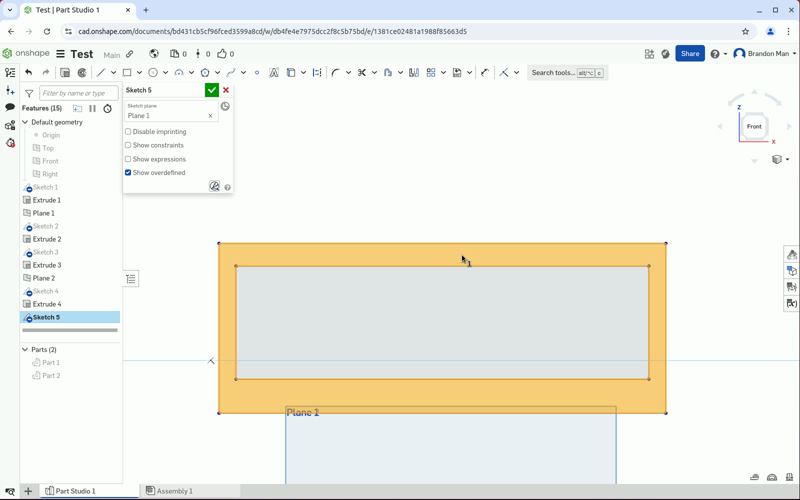
scroll(-6)
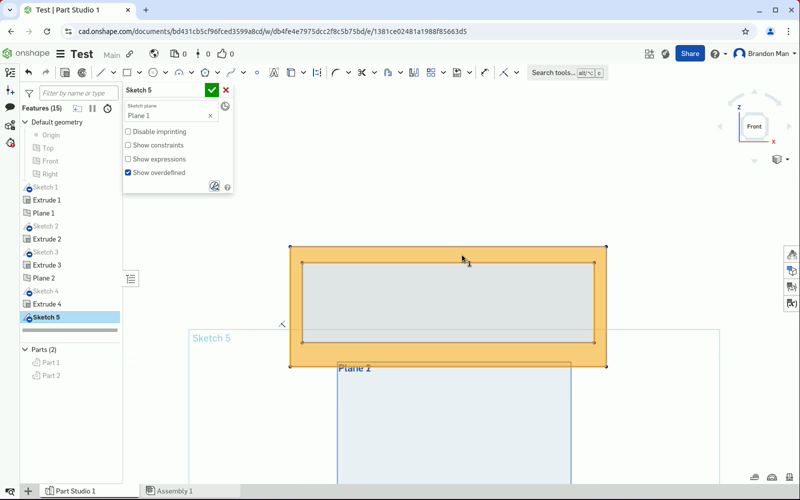
scroll(-6)
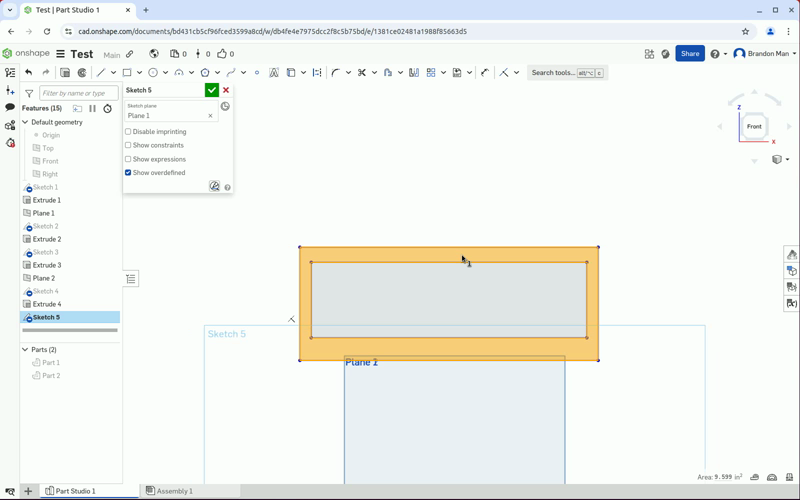
scroll(-6)
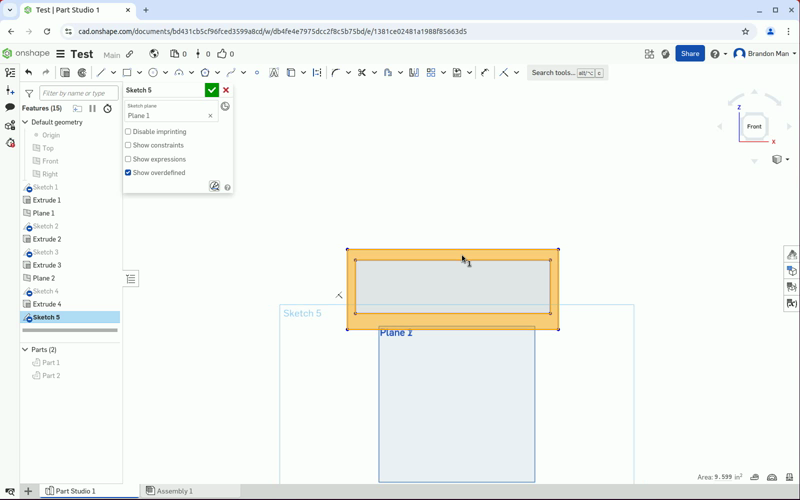
scroll(-6)
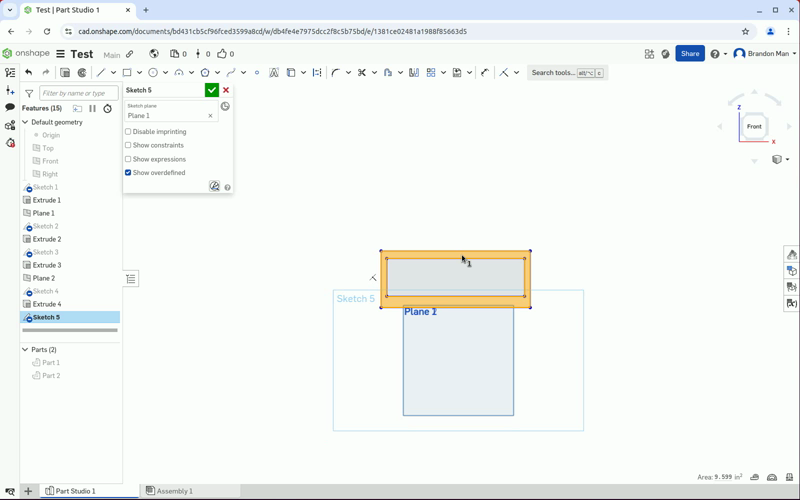
scroll(-6)
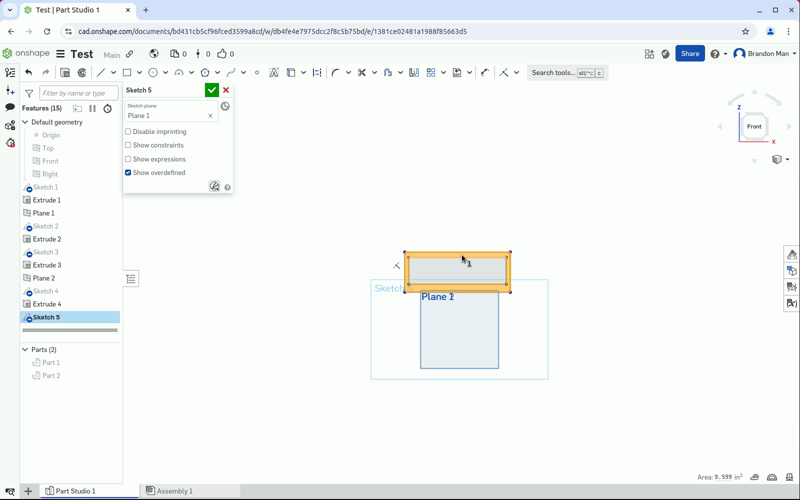
scroll(-6)
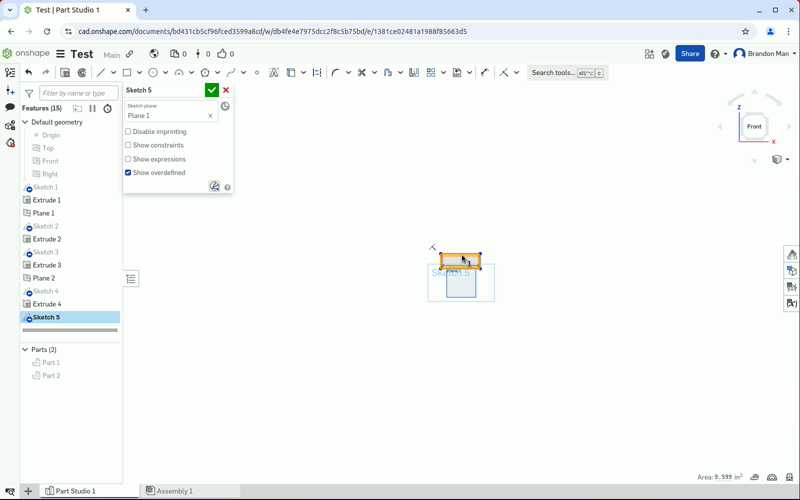
mouse_move(73, 352)
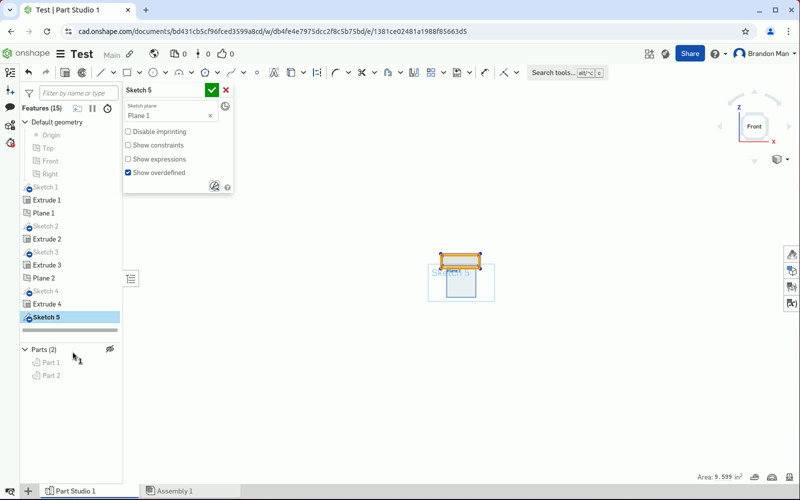
key(shift+y)
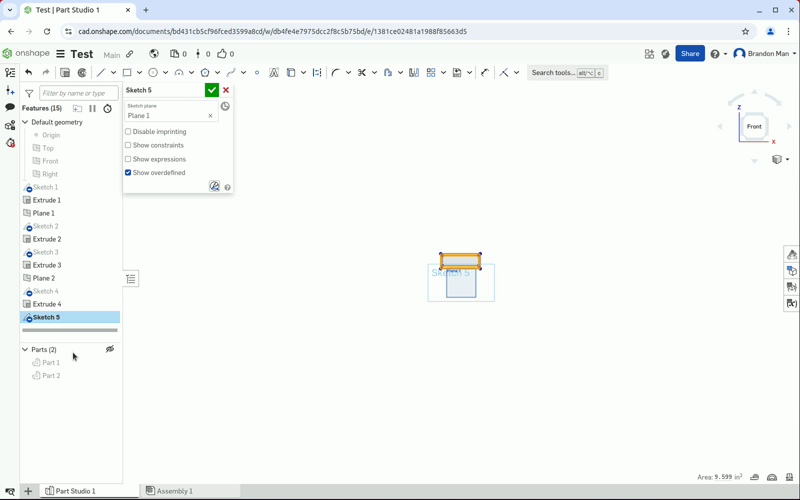
key(shift+e)
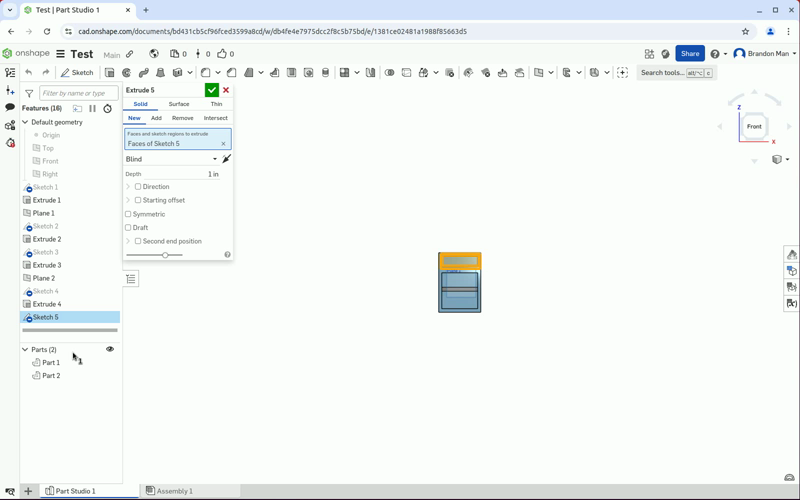
mouse_move(143, 106)
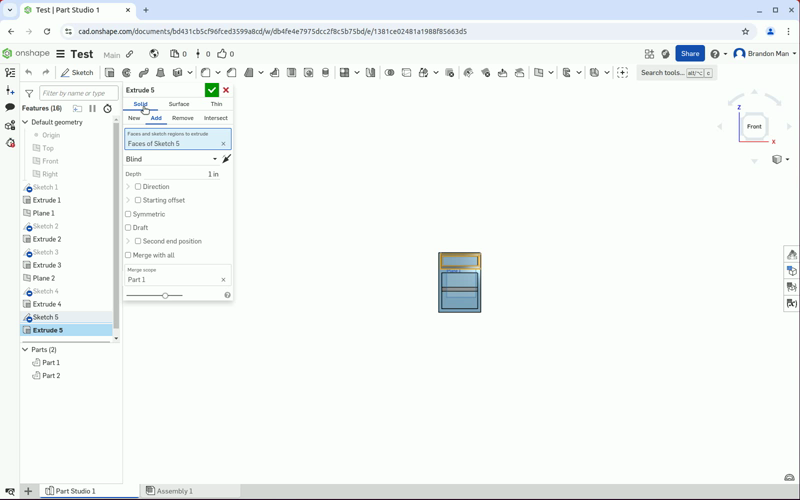
click(143, 106)
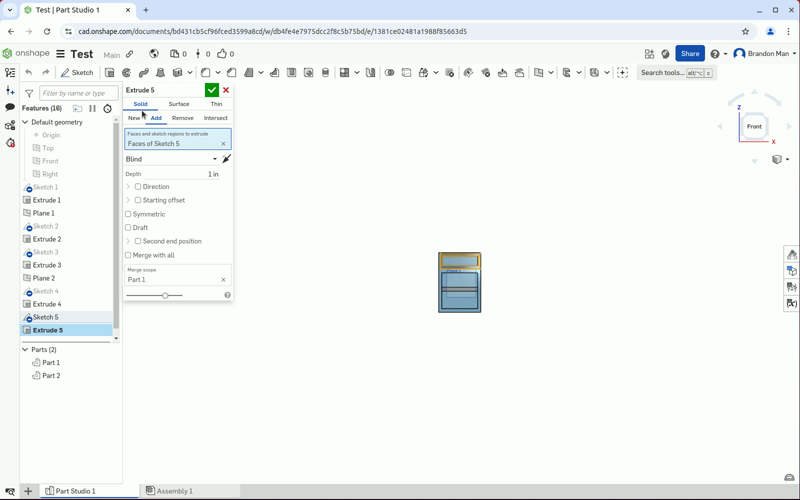
mouse_move(137, 120)
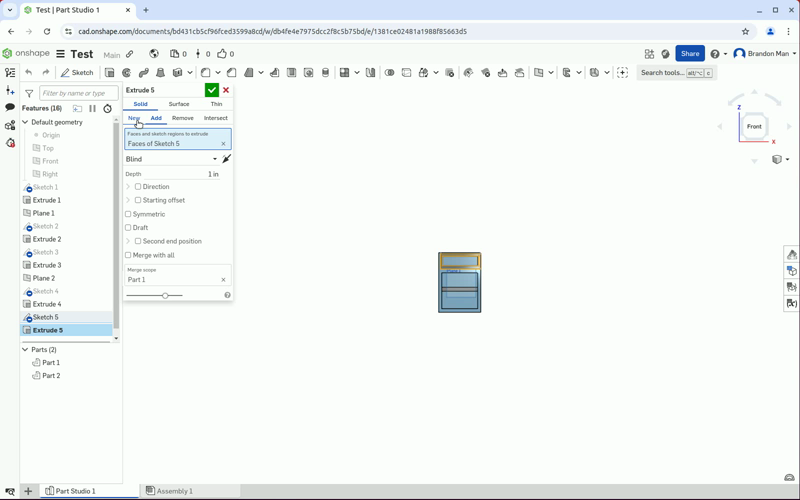
click(137, 120)
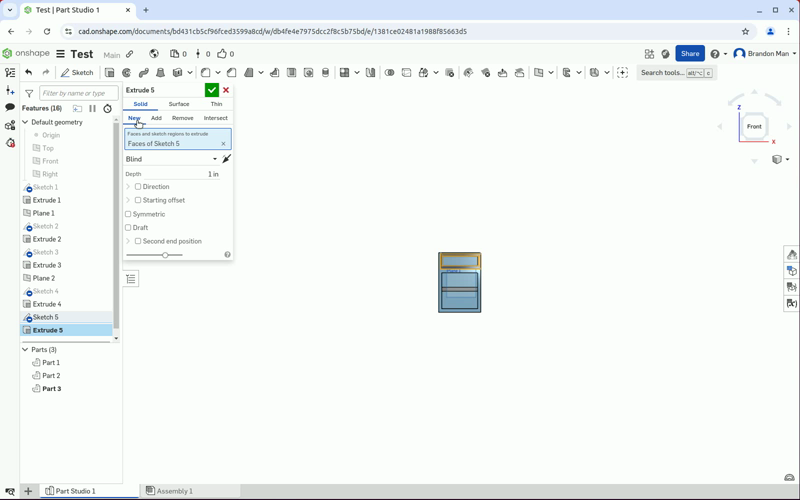
key(tab, 4)
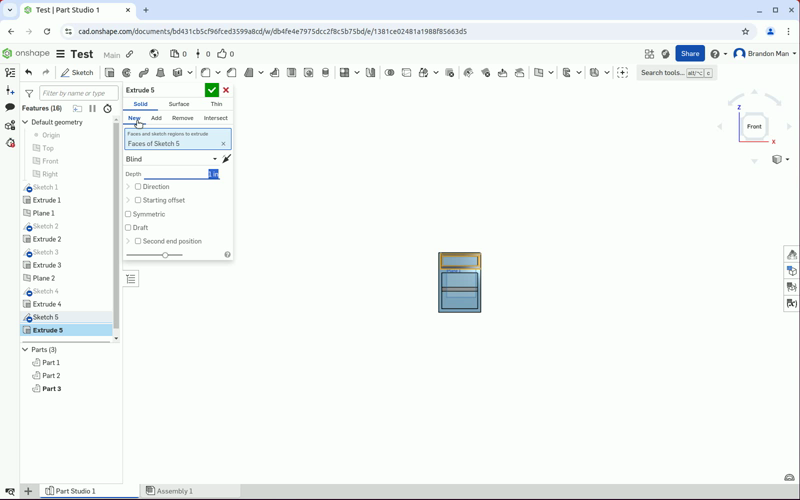
text(11.554)
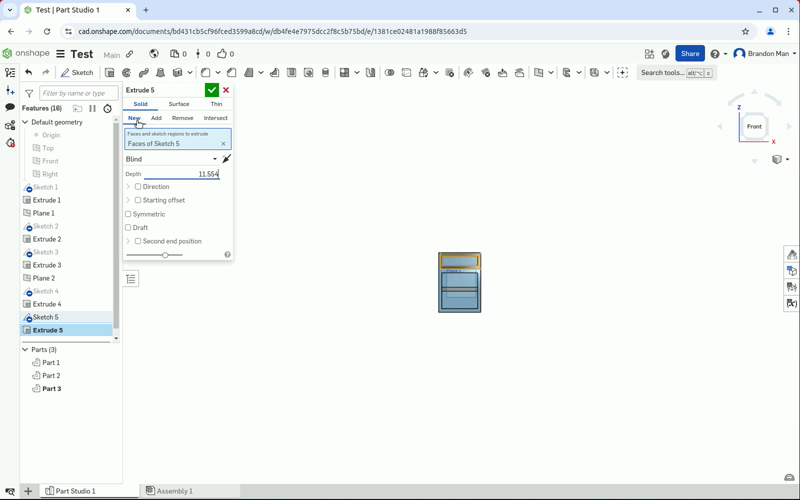
key(enter)
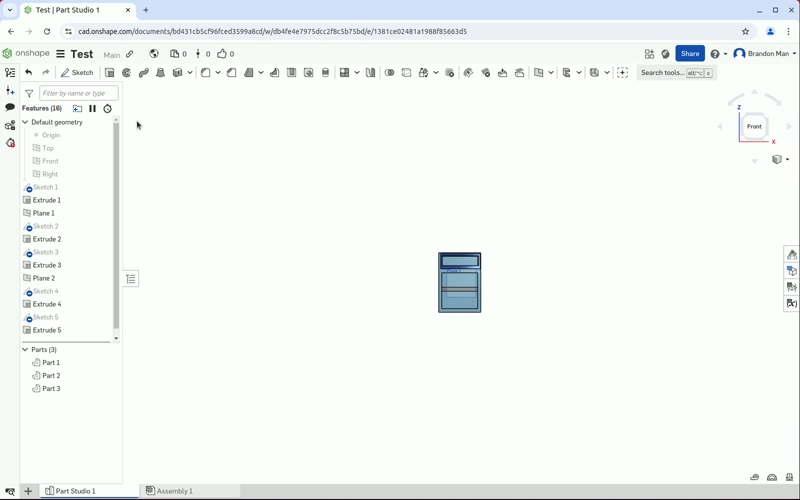
key(shift+h)
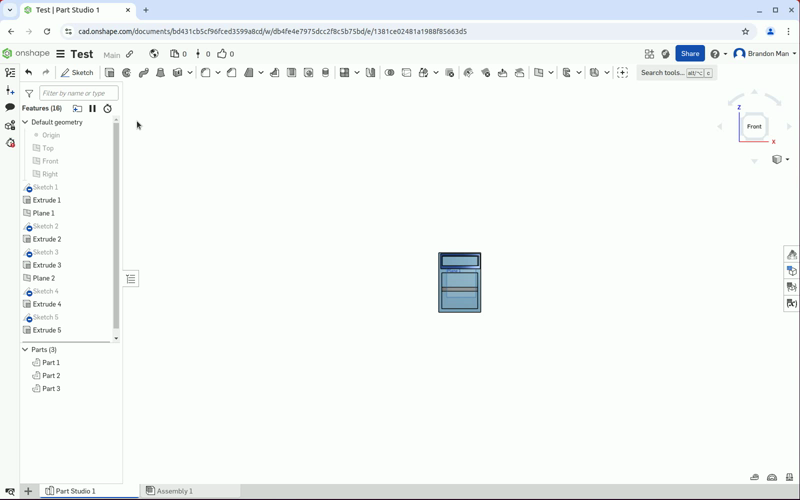
key(shift+h)
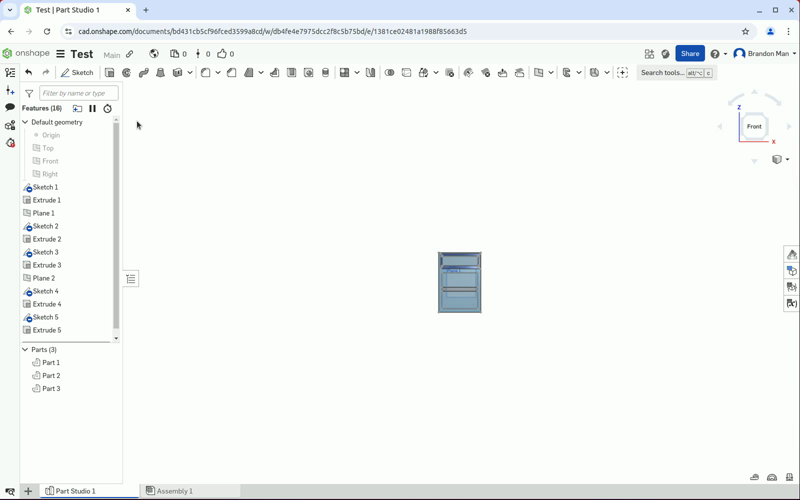
key(shift+7)
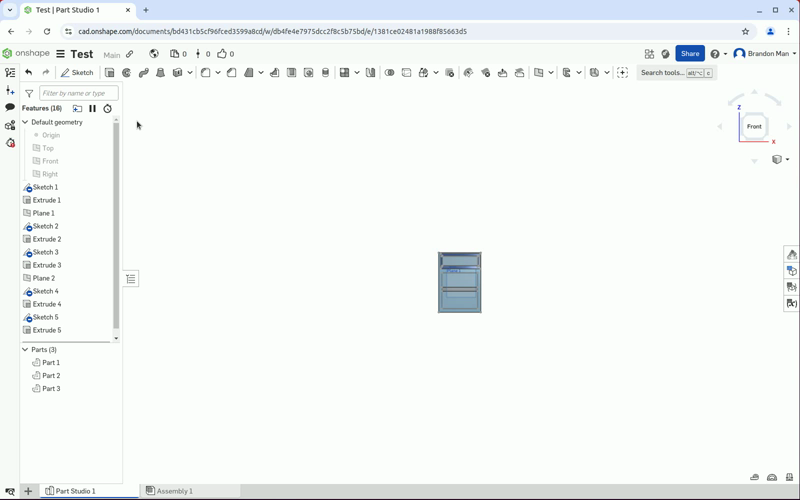
key(left, 2)
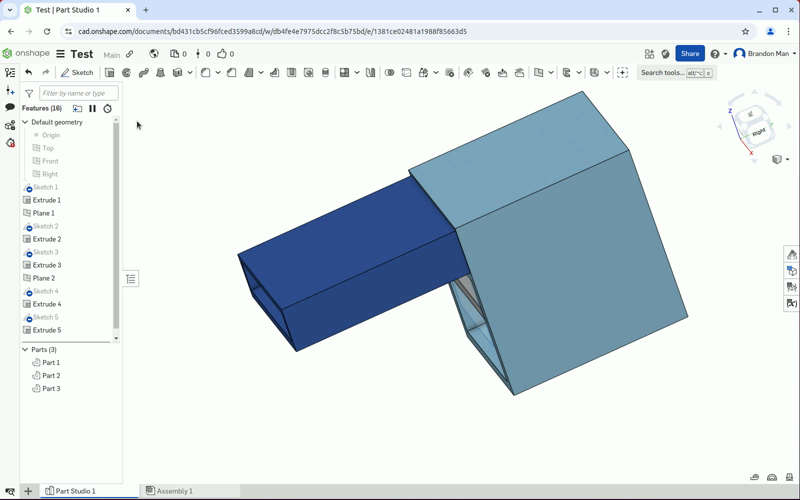
key(down, 2)
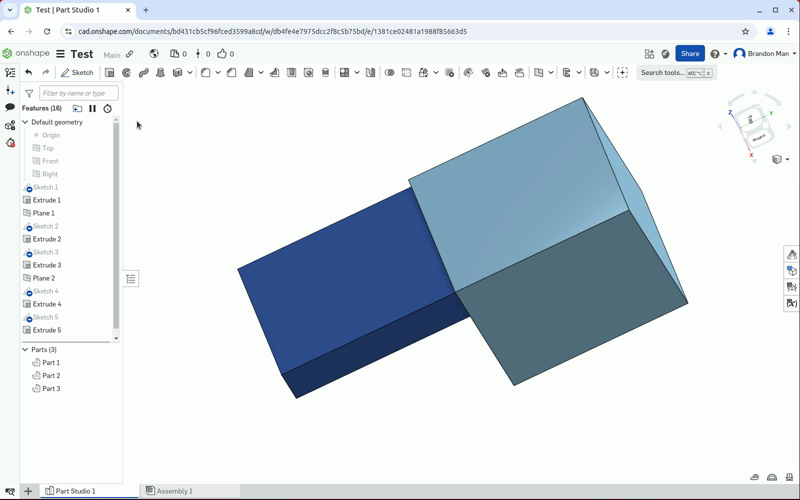
key(up, 2)
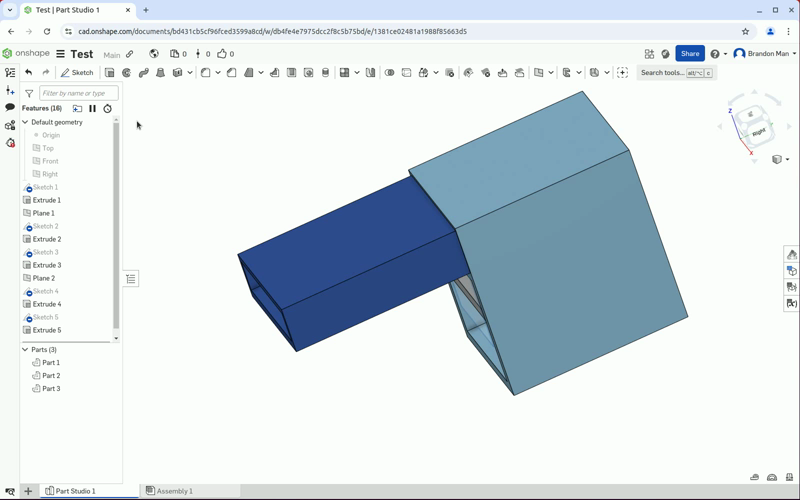
key(right, 2)
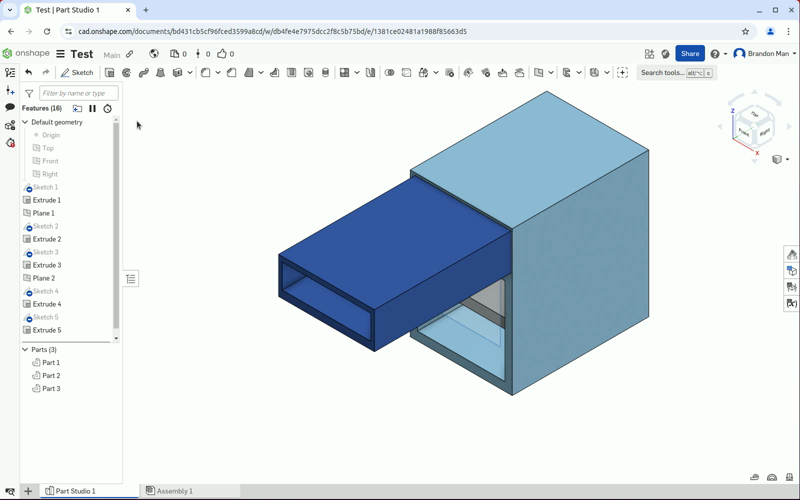
mouse_move(69, 189)
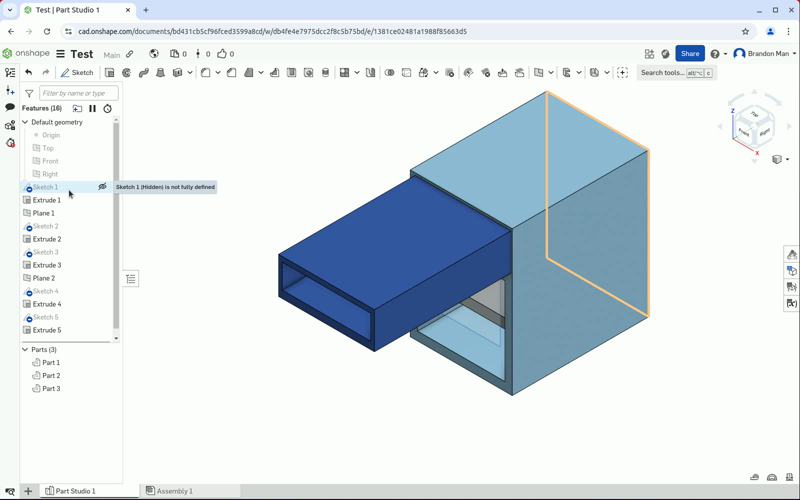
click(69, 189)